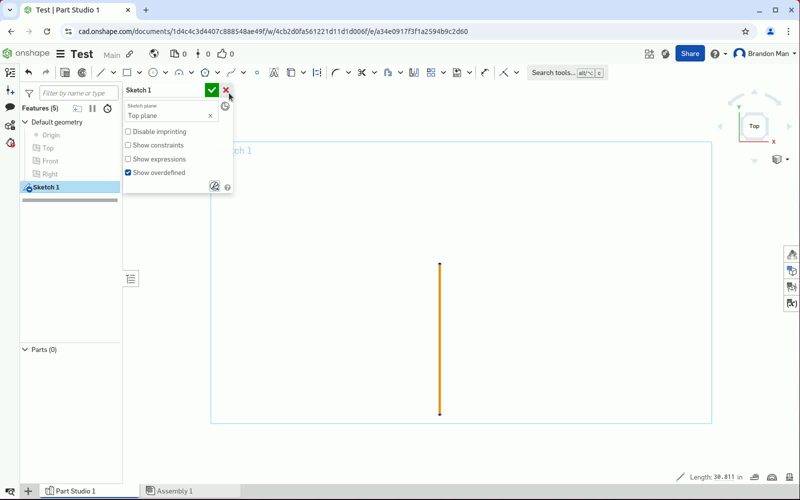
key(shift+h)
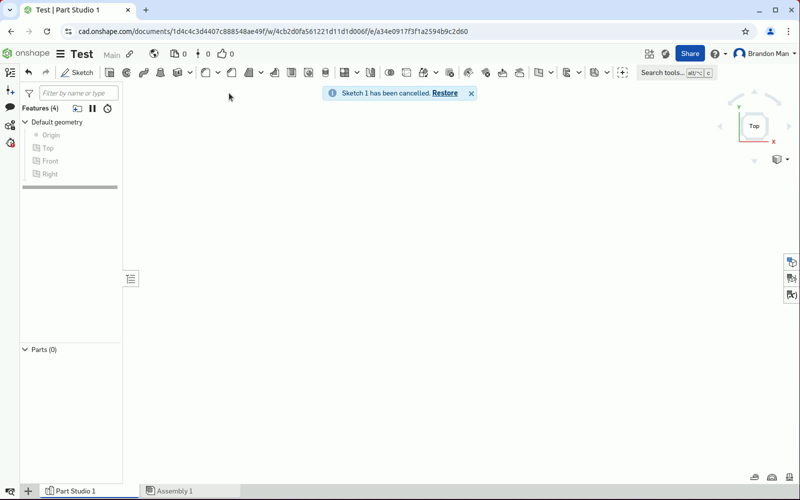
mouse_move(73, 352)
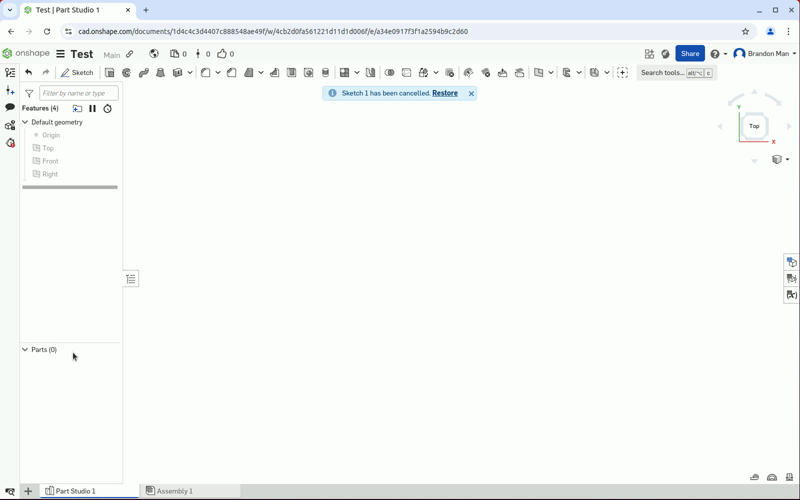
key(y)
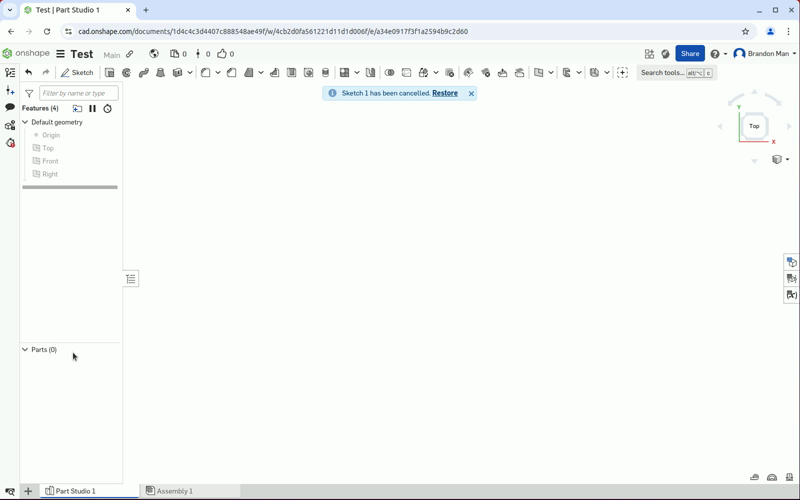
key(shift+p)
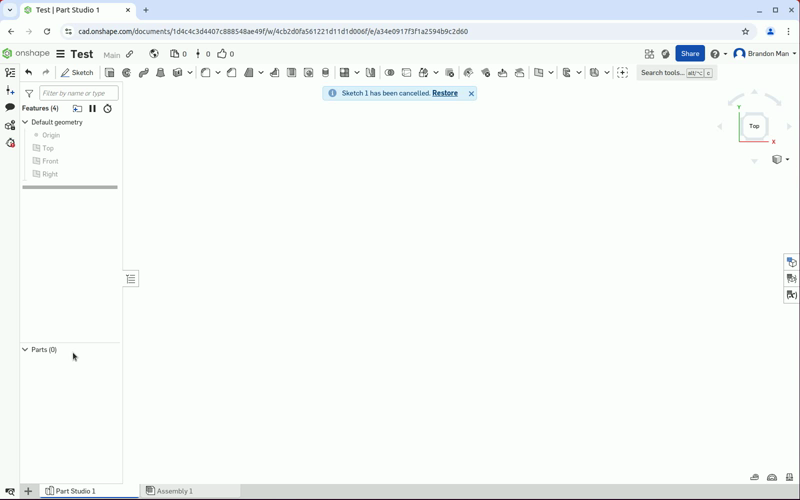
key(space)
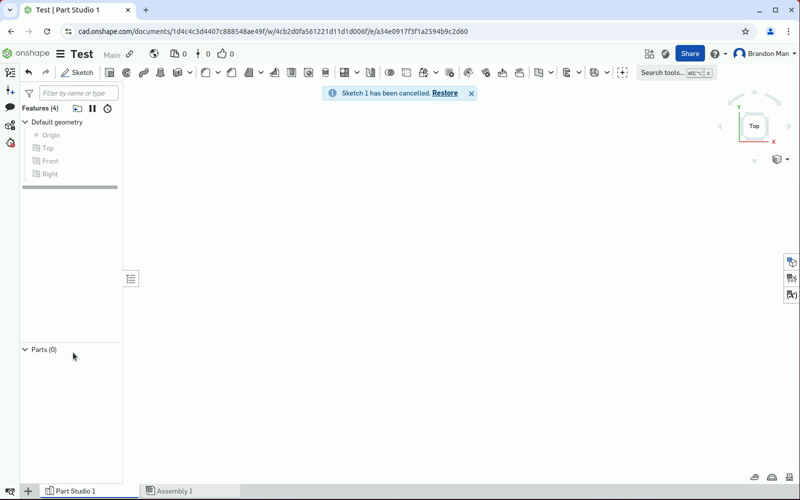
key_down(shift)
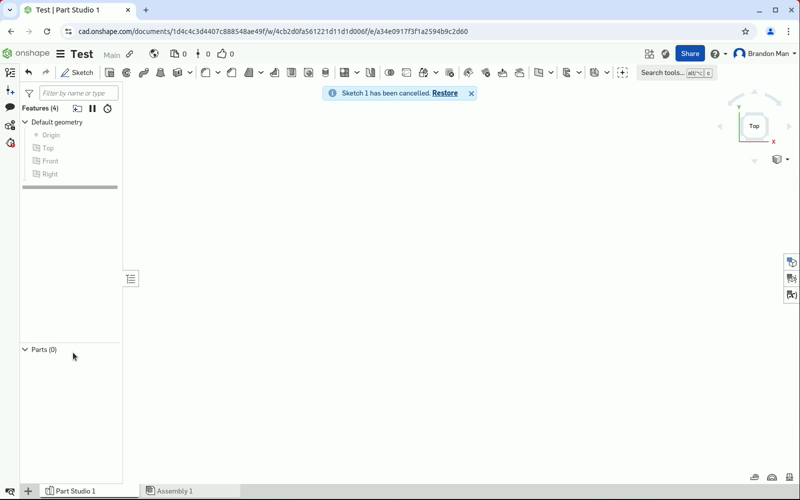
key(up)
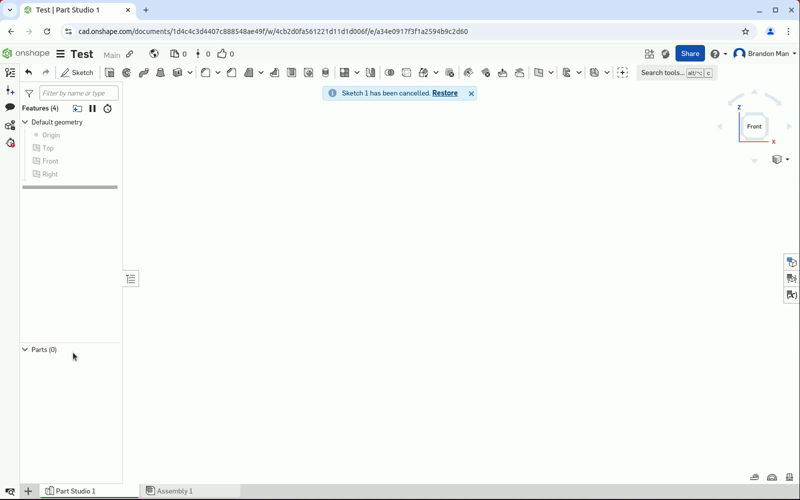
key_up(shift)
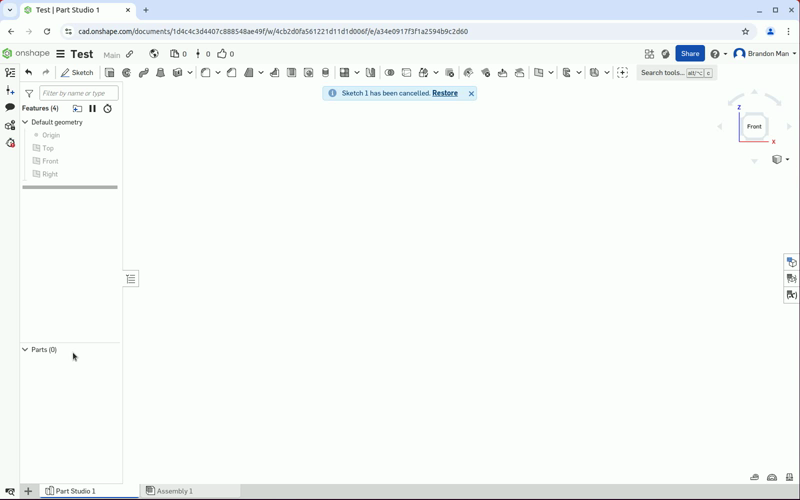
mouse_move(73, 352)
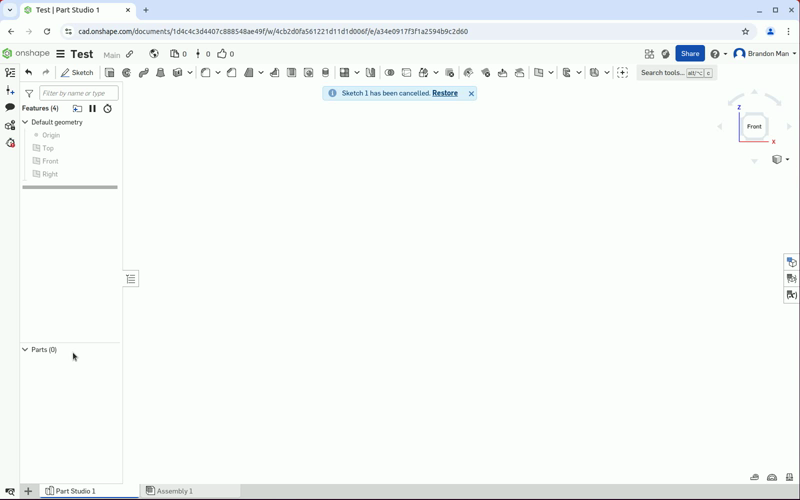
key(shift+y)
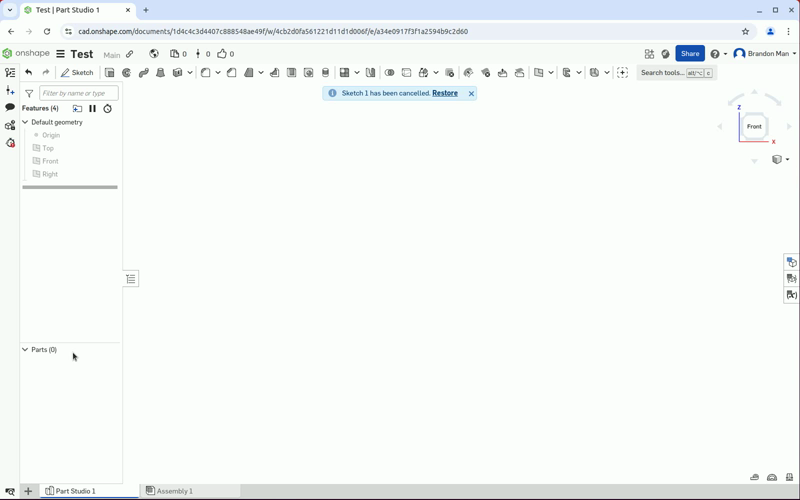
key(shift+s)
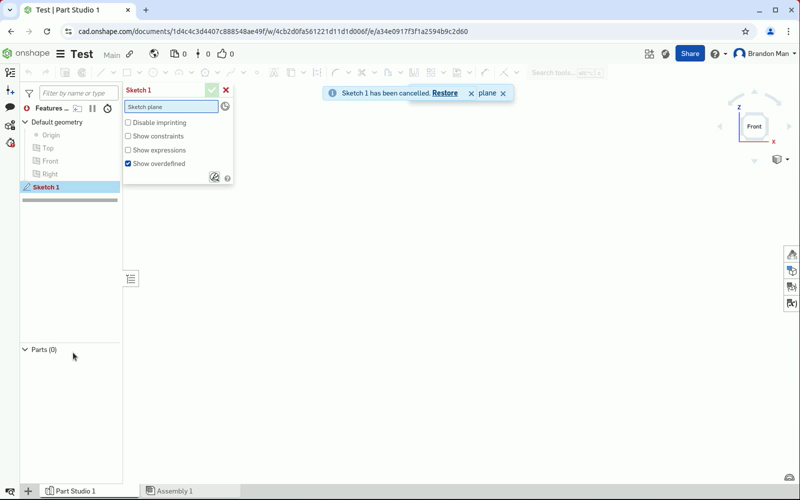
mouse_move(73, 163)
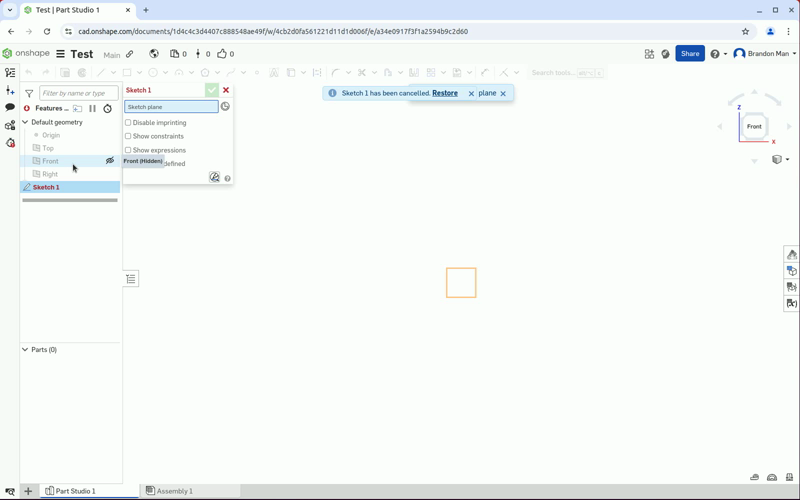
click(73, 163)
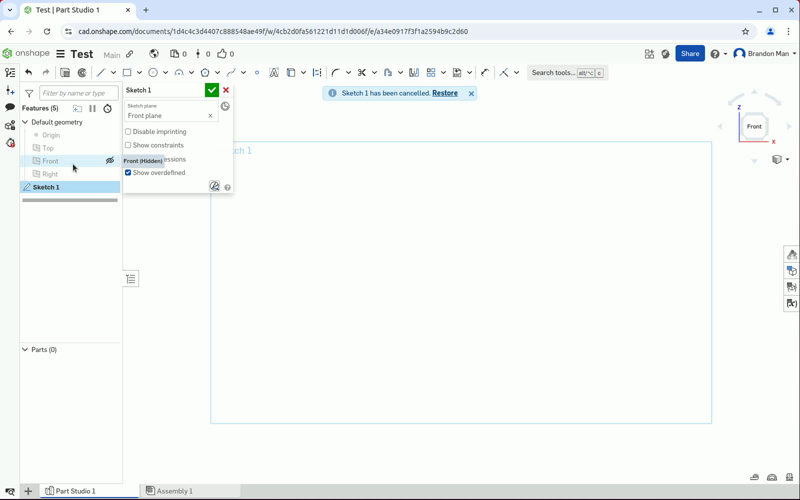
mouse_move(73, 352)
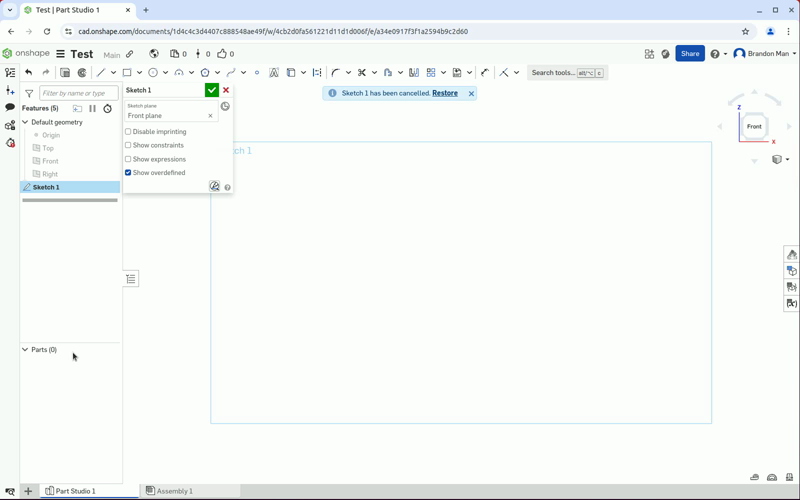
key(y)
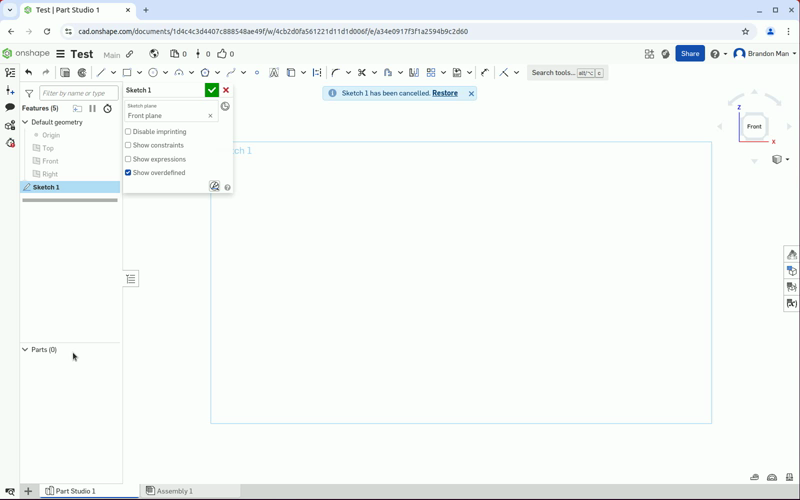
key(c)
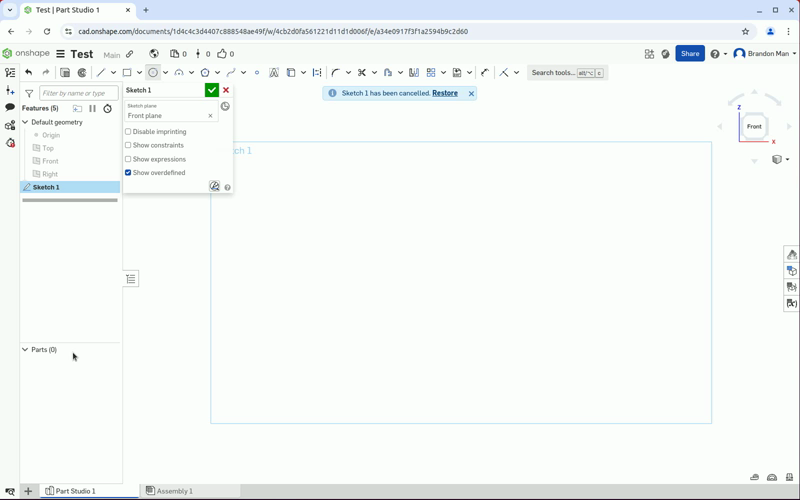
key_down(shift)
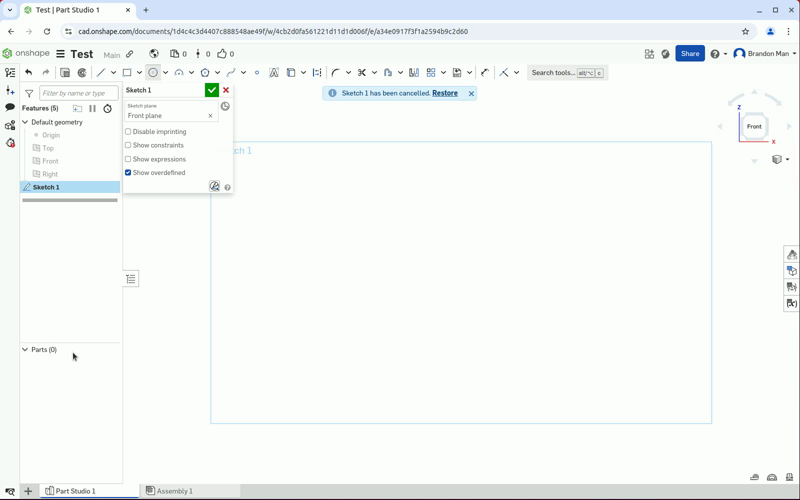
mouse_move(558, 282)
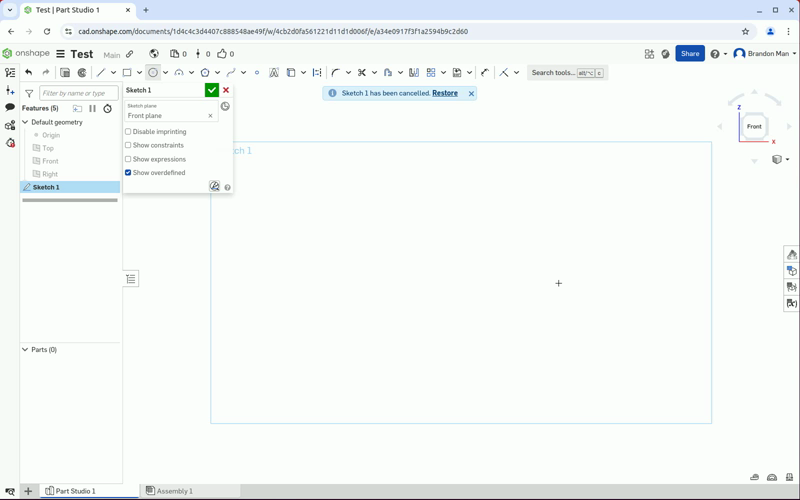
click(558, 282)
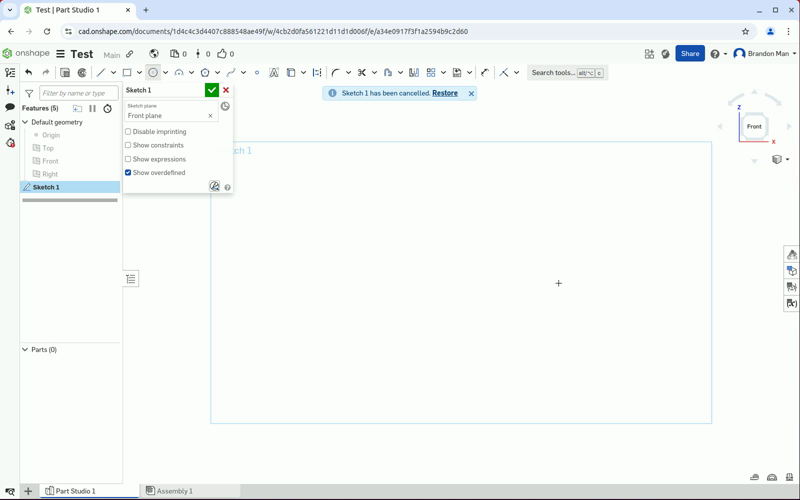
key_up(shift)
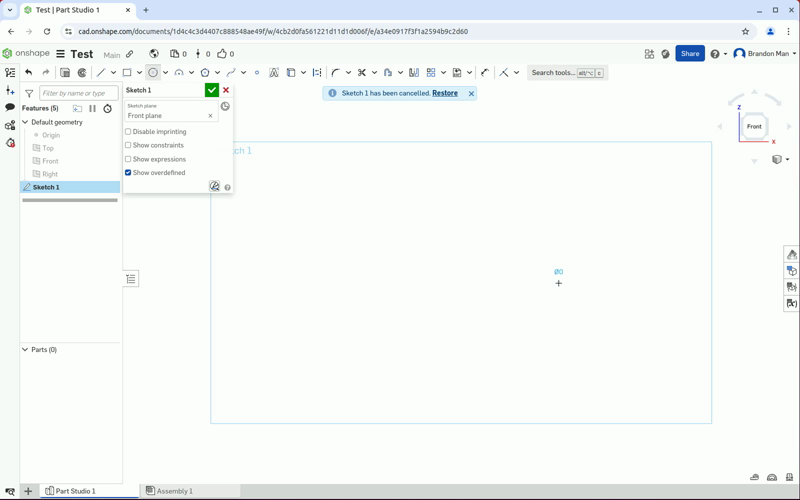
mouse_move(574, 282)
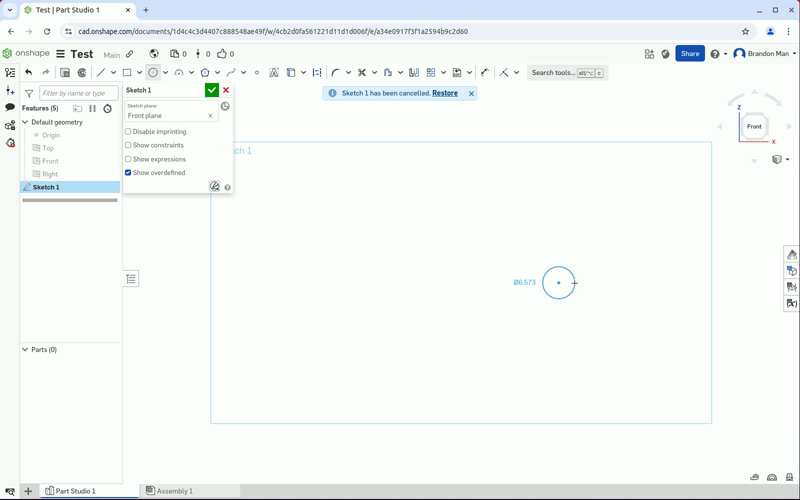
click(574, 282)
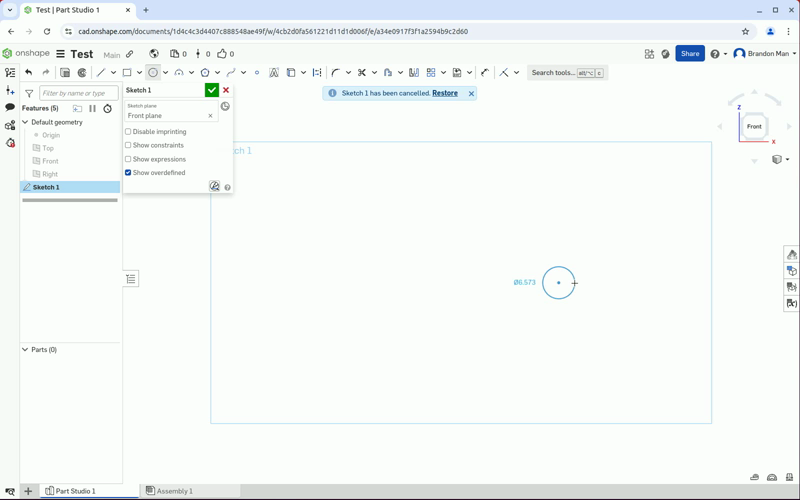
key(esc)
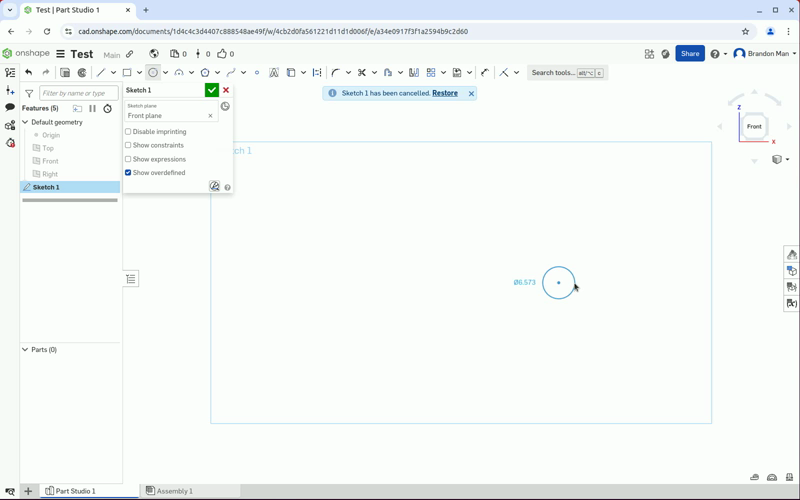
key(l)
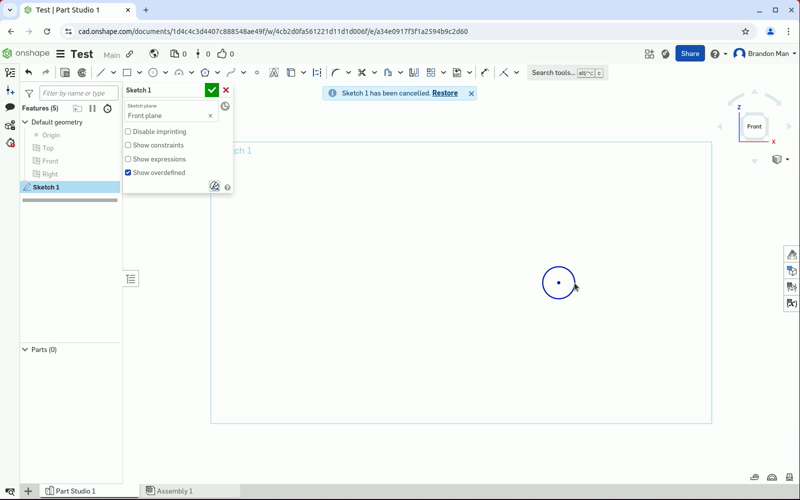
key_down(shift)
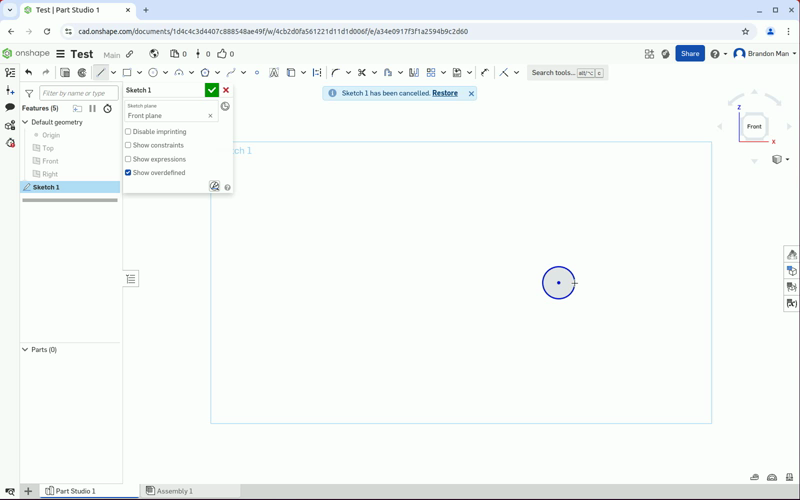
mouse_move(548, 278)
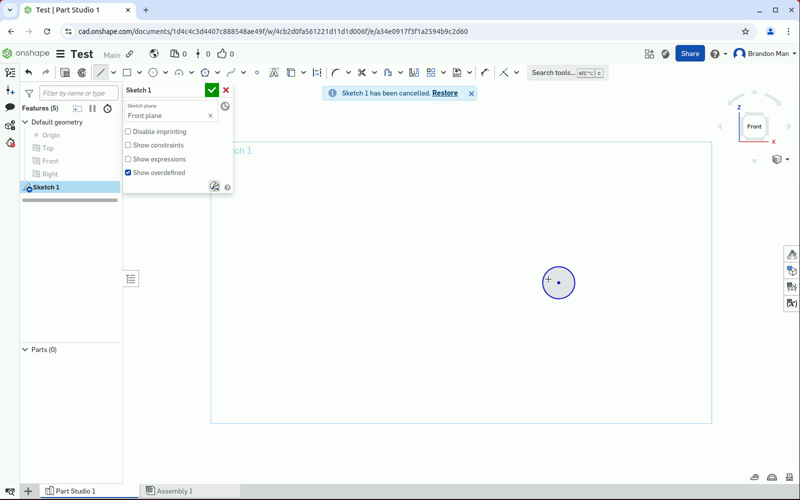
click(548, 278)
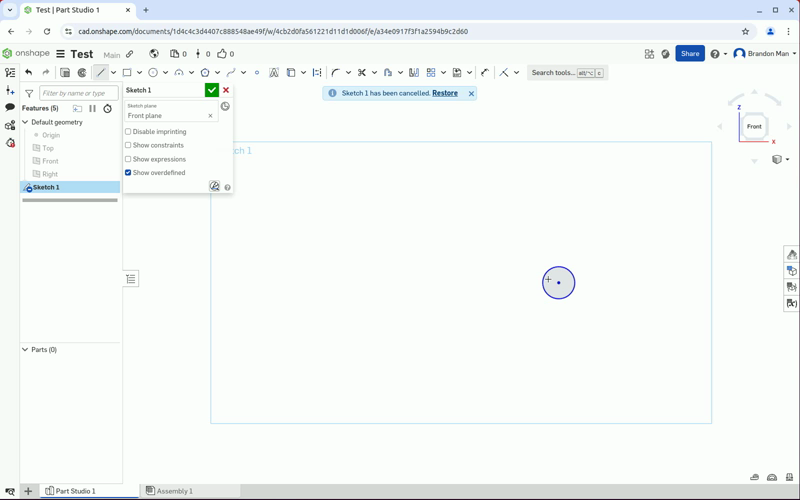
key_up(shift)
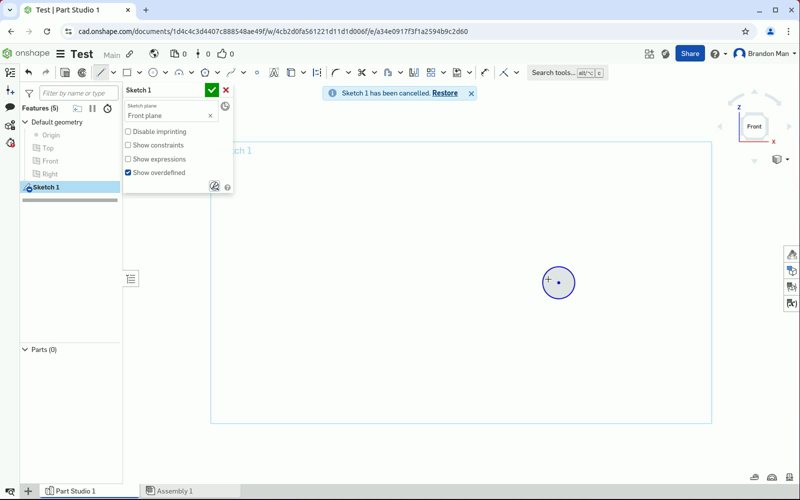
key_down(shift)
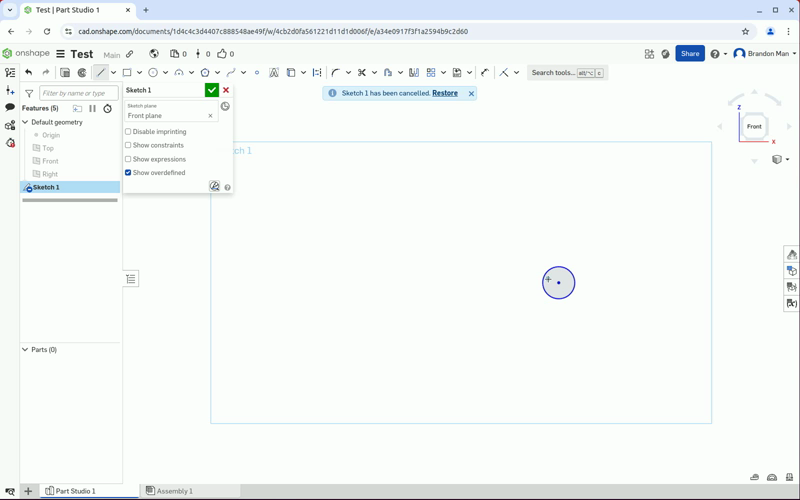
mouse_move(578, 278)
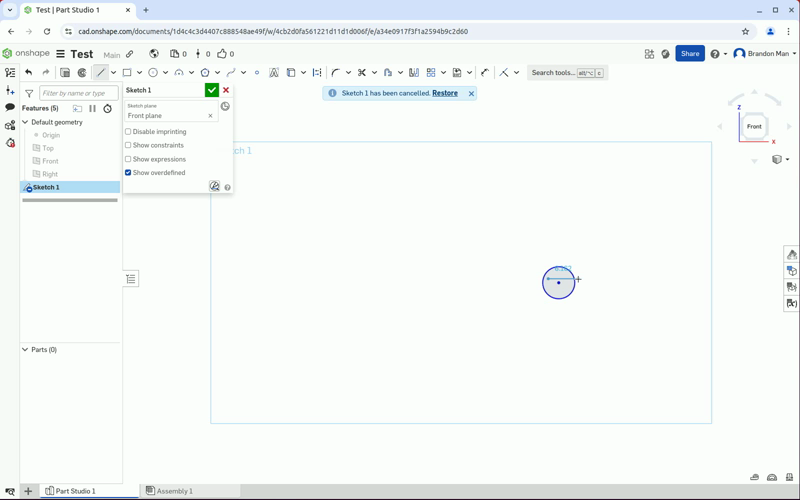
mouse_move(552, 291)
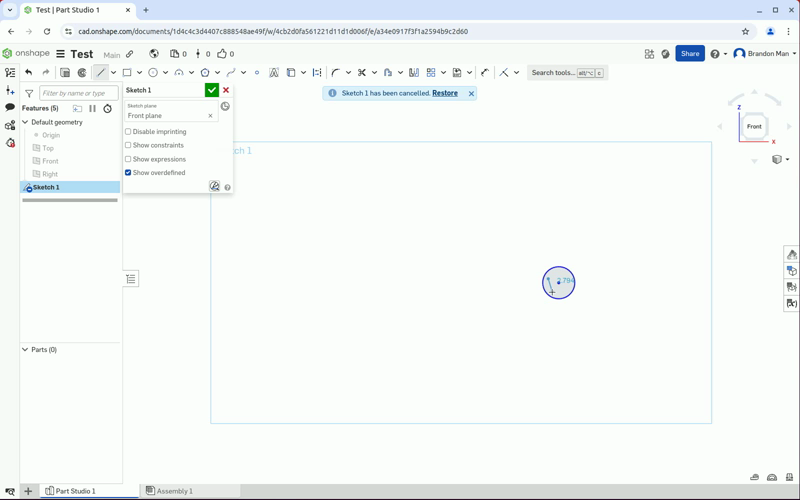
click(552, 291)
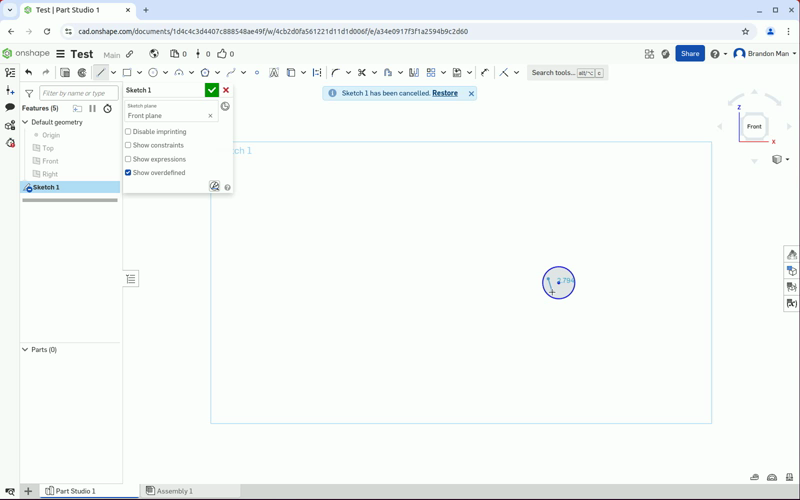
key_up(shift)
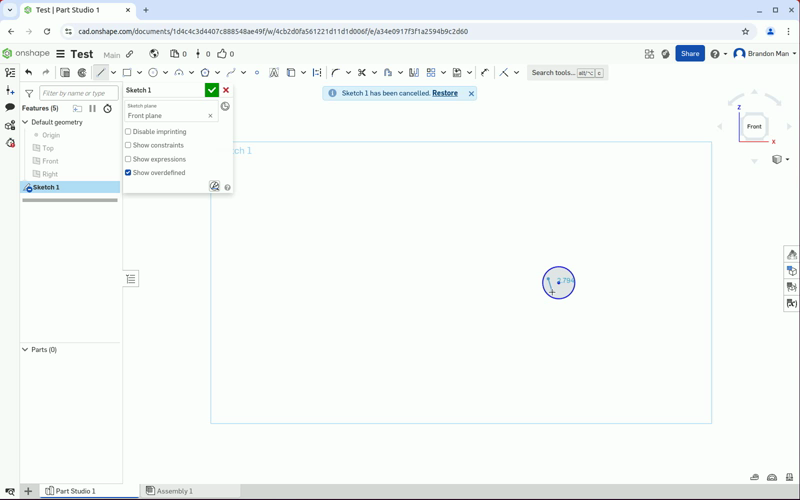
key_down(shift)
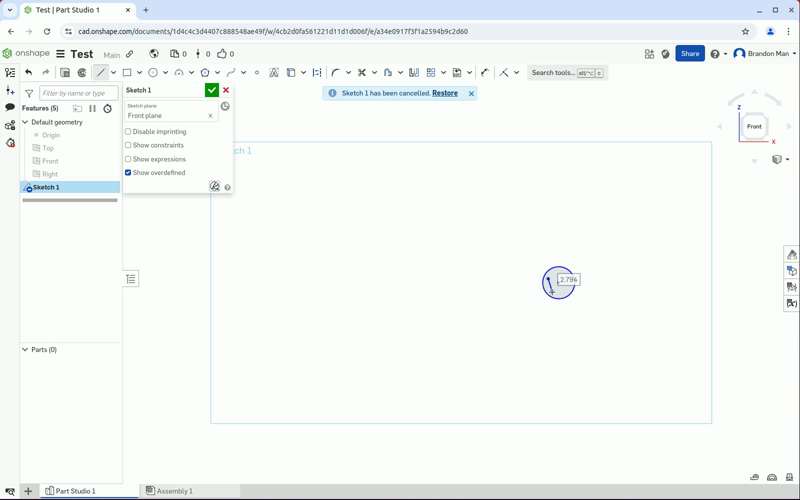
mouse_move(582, 291)
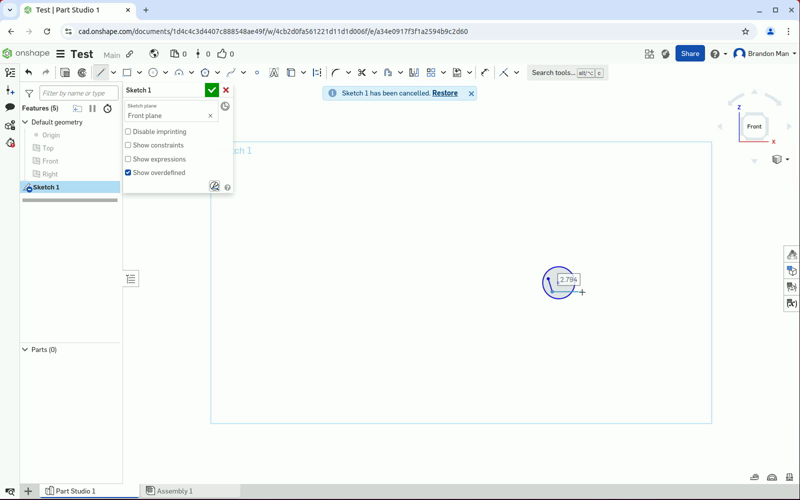
mouse_move(564, 291)
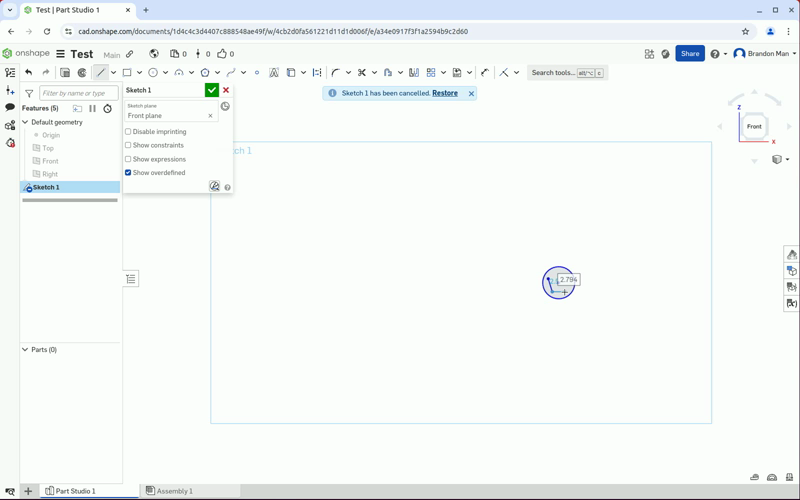
click(564, 291)
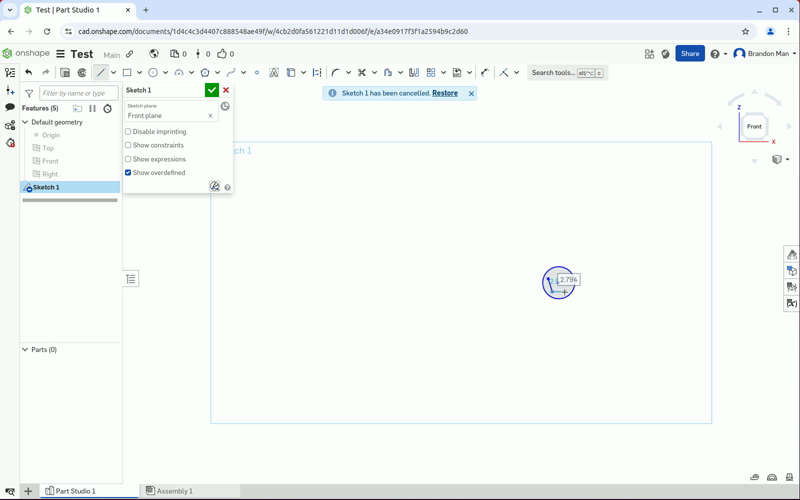
key_up(shift)
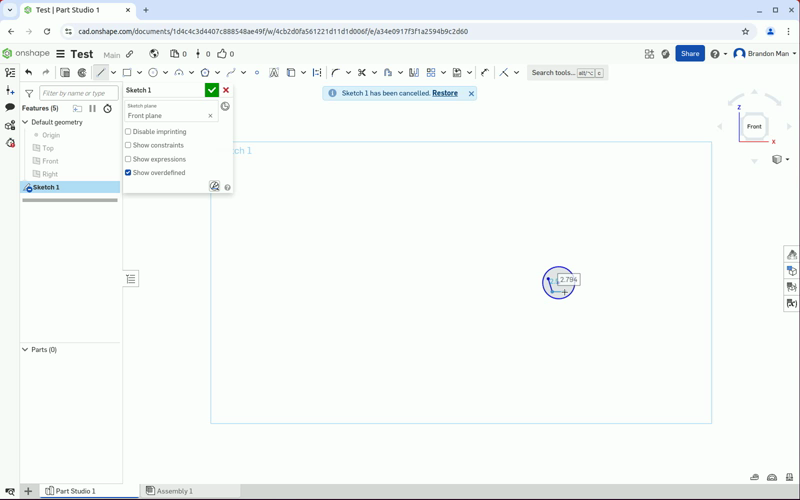
key_down(shift)
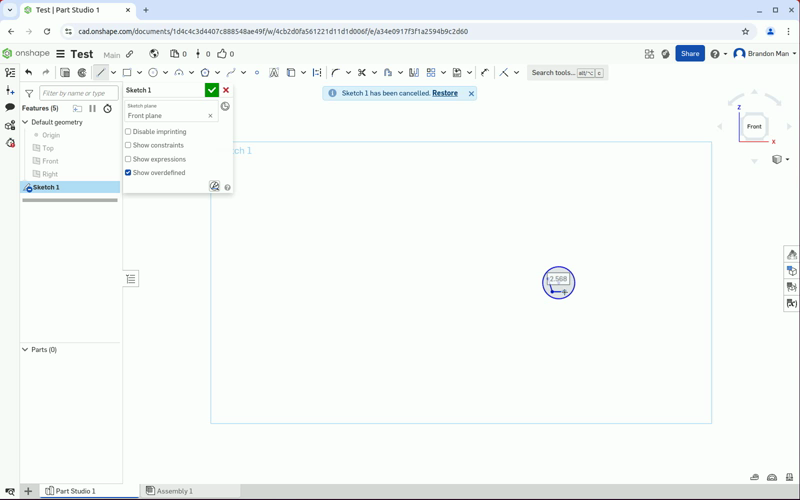
mouse_move(589, 291)
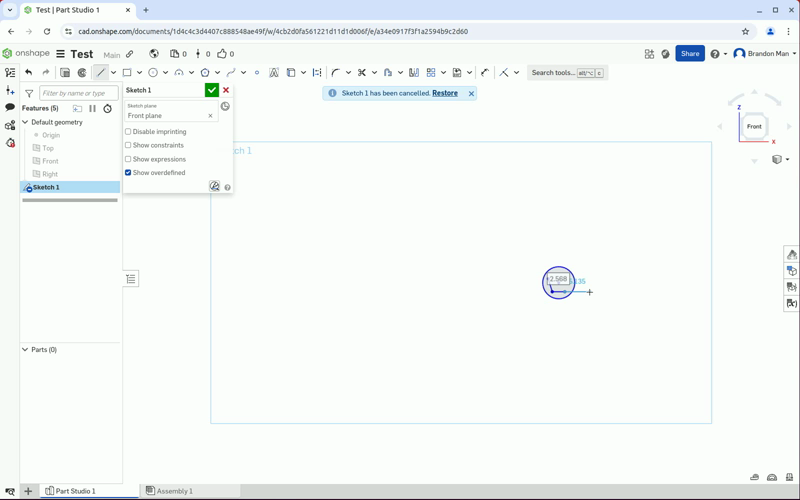
mouse_move(568, 278)
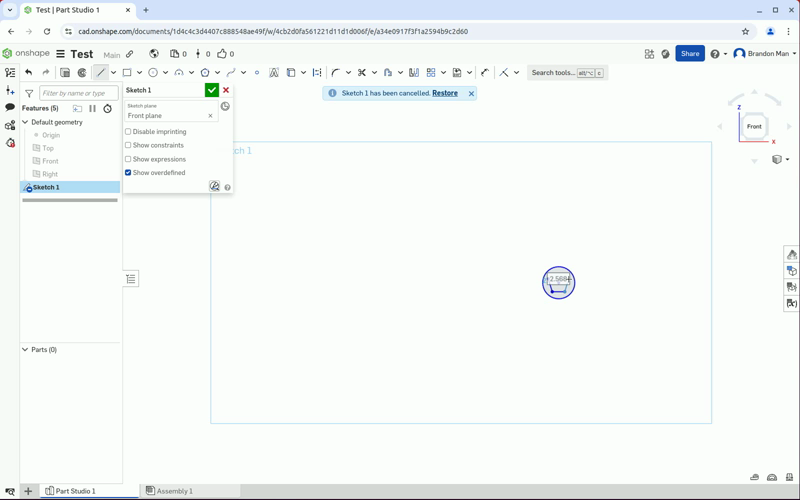
click(568, 278)
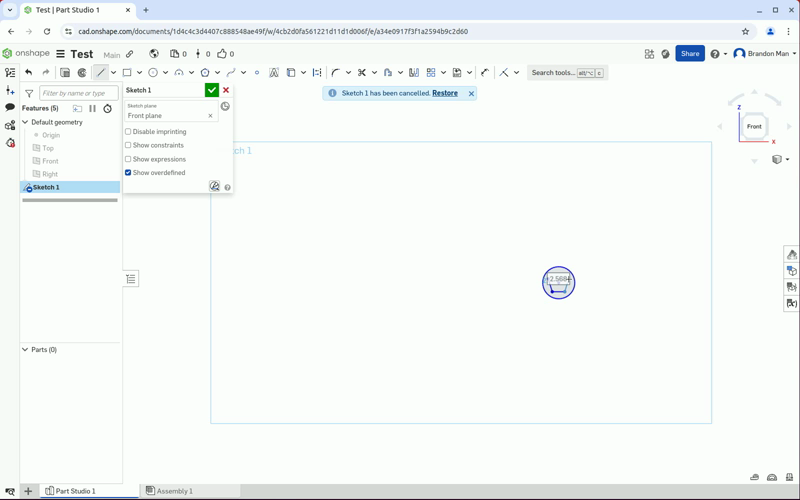
key_up(shift)
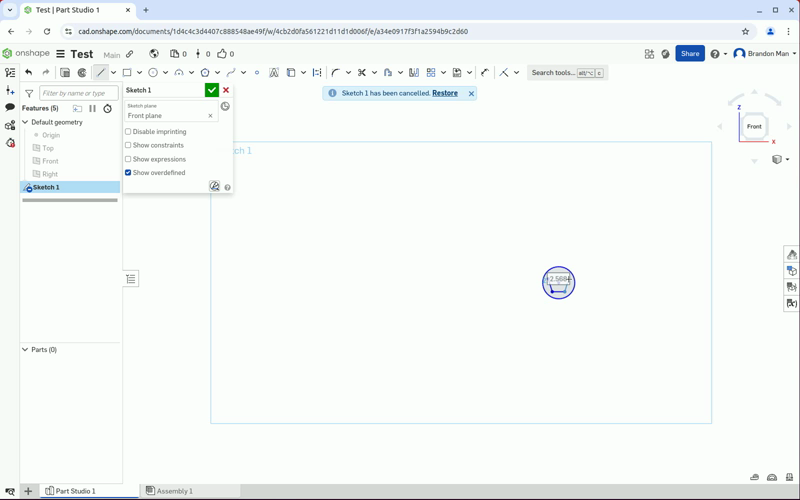
key_down(shift)
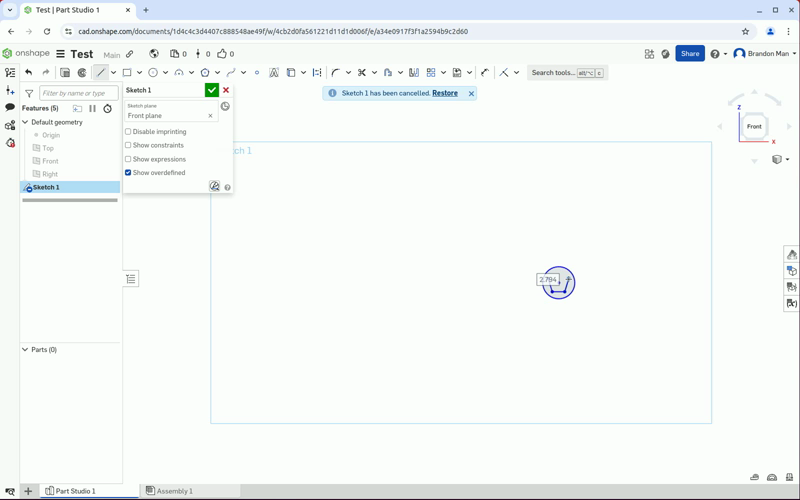
mouse_move(589, 278)
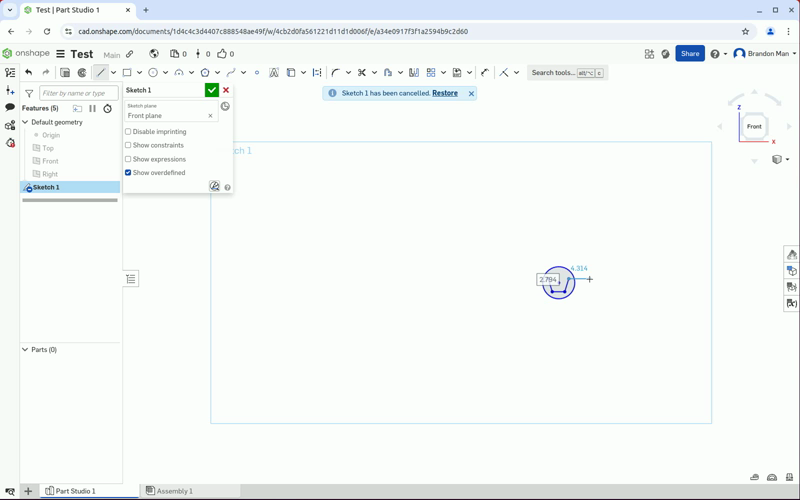
mouse_move(558, 271)
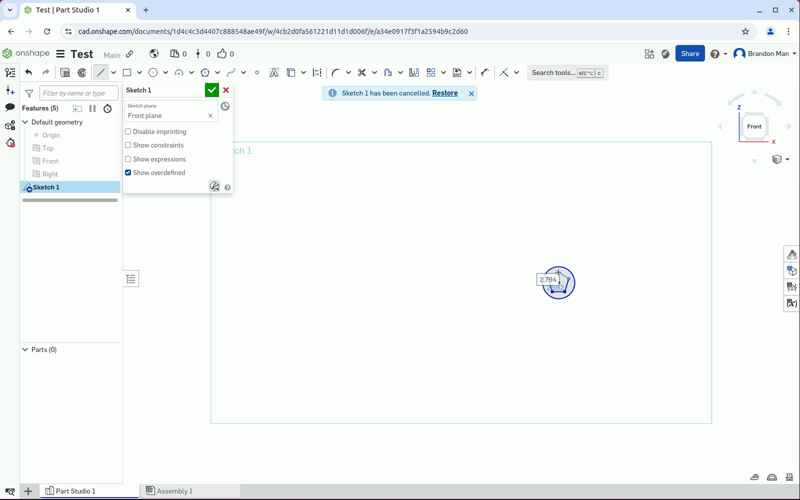
click(558, 271)
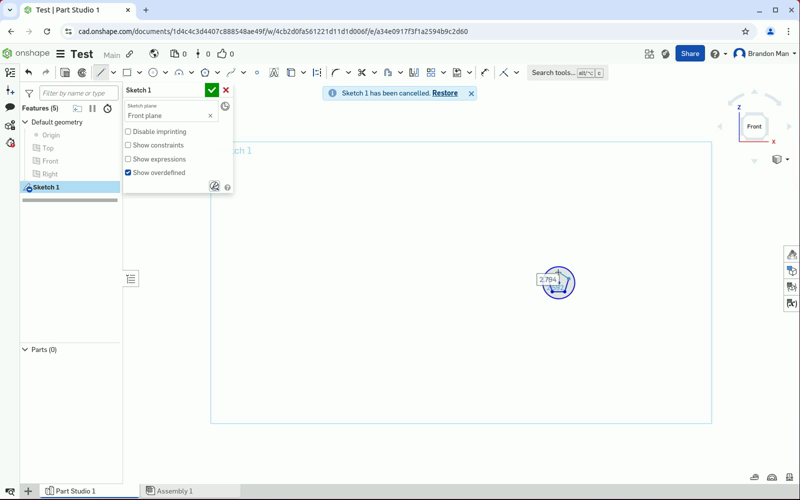
key_up(shift)
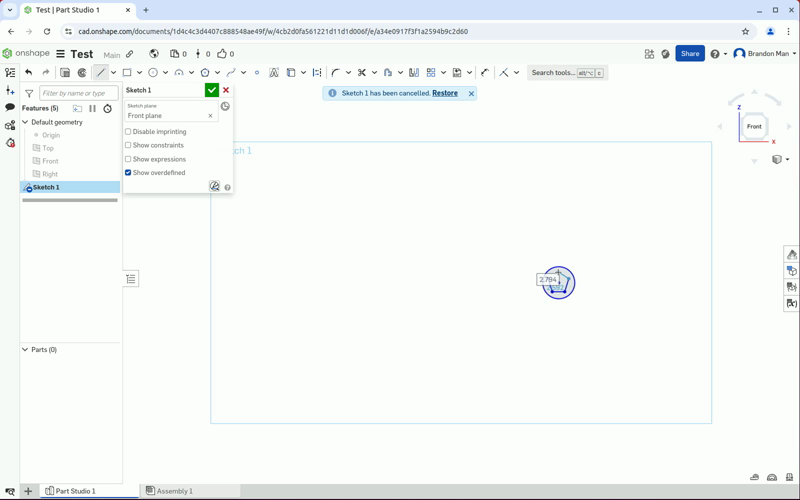
mouse_move(588, 271)
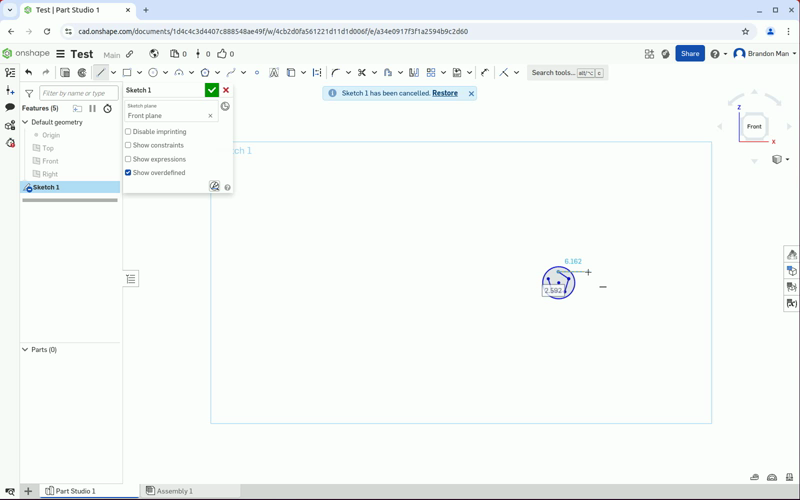
key_down(shift)
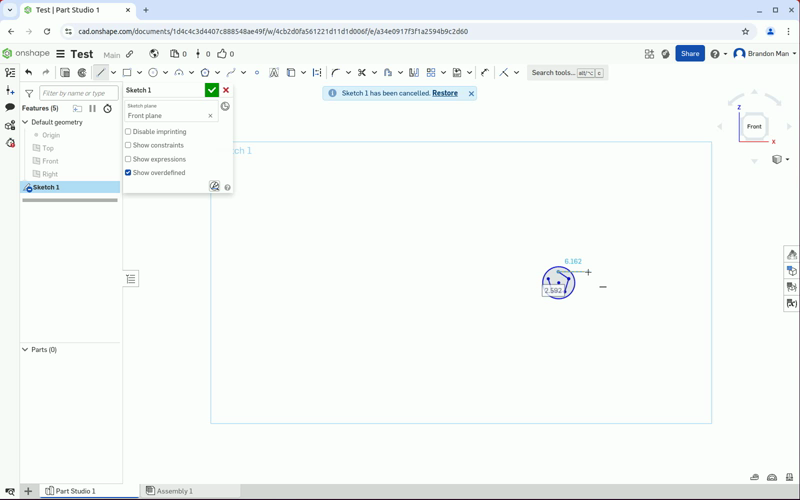
mouse_move(548, 278)
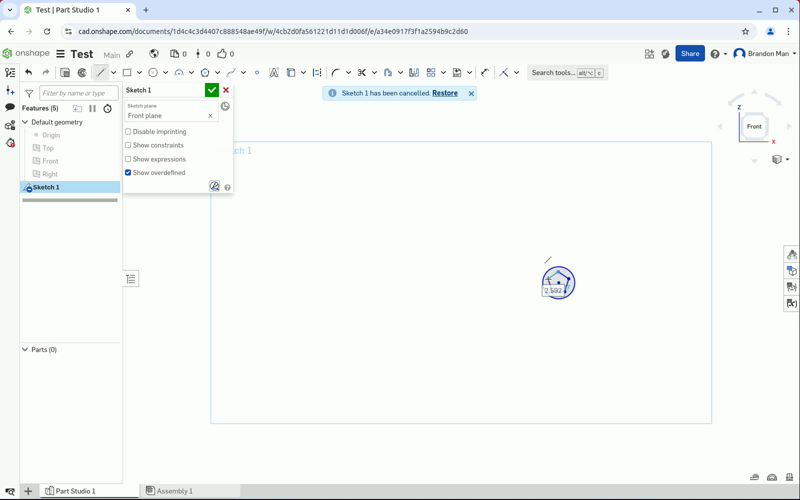
key_up(shift)
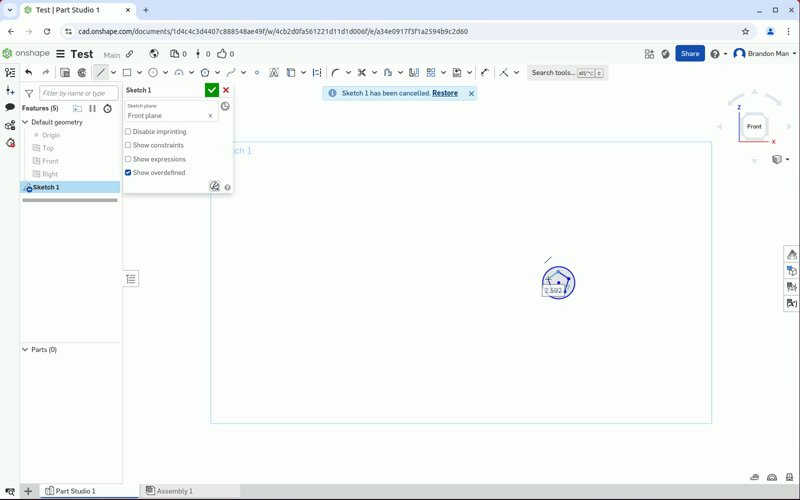
click(548, 278)
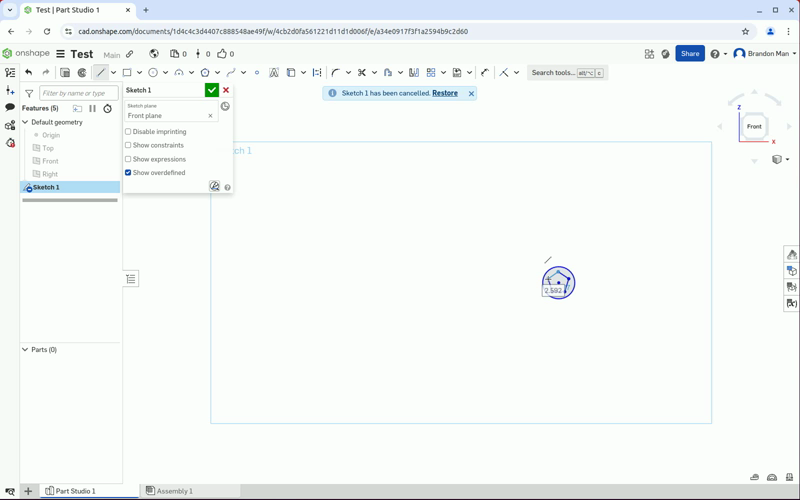
key(esc)
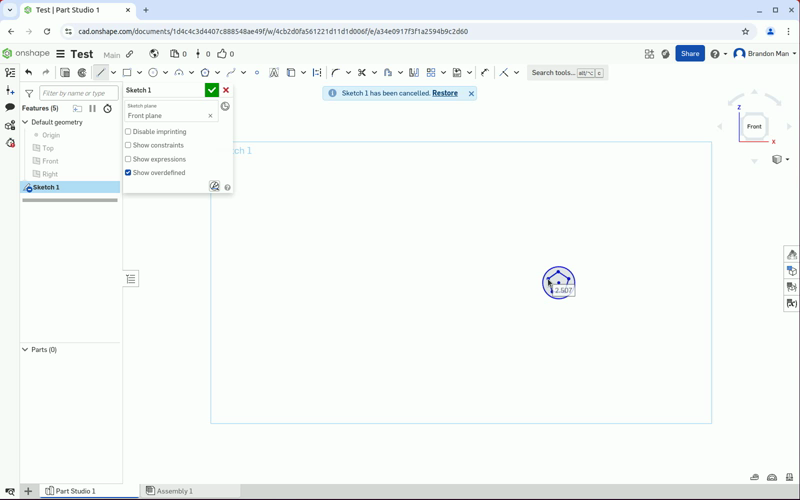
mouse_move(568, 275)
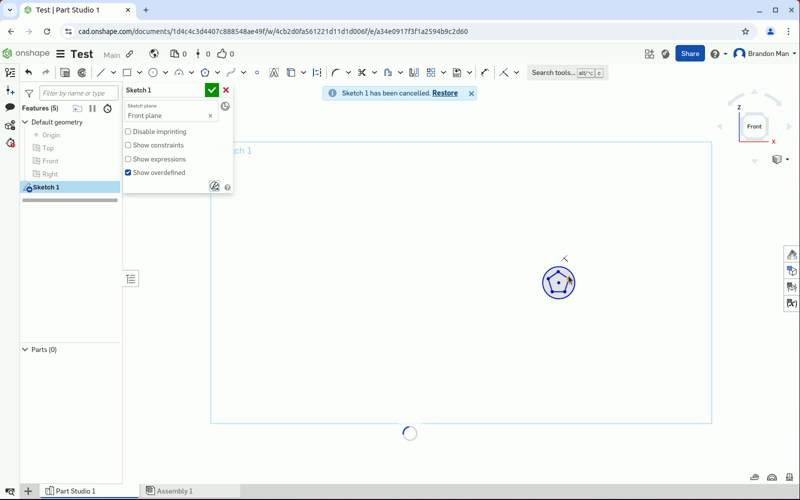
scroll(6)
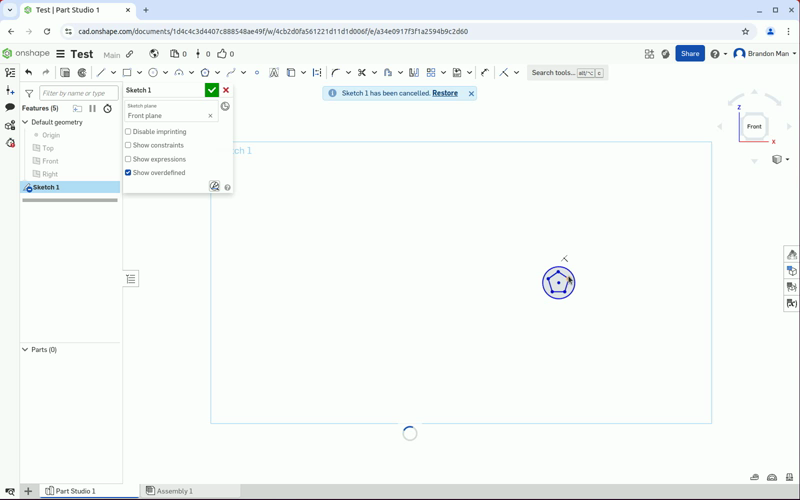
scroll(6)
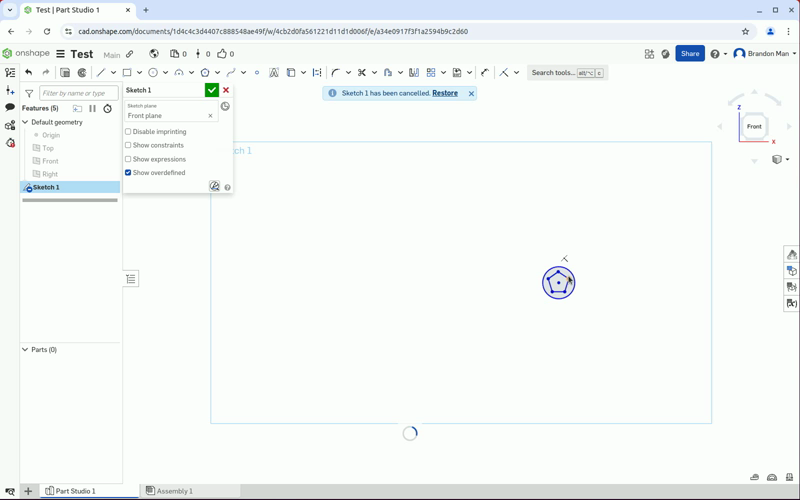
scroll(6)
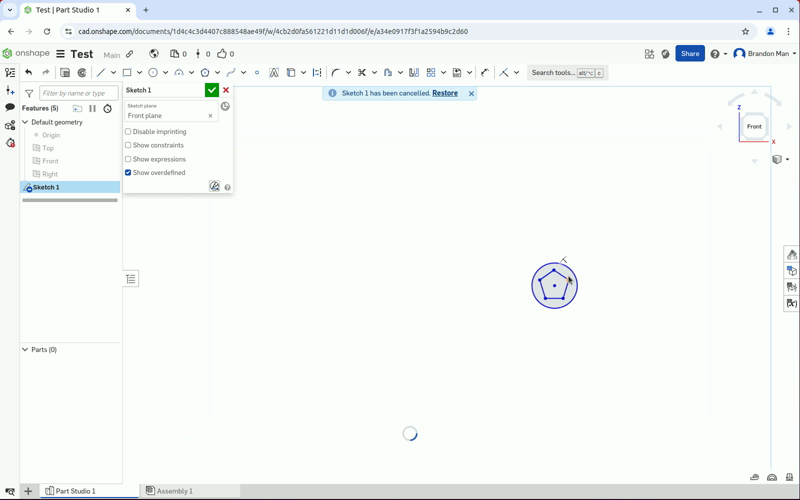
scroll(6)
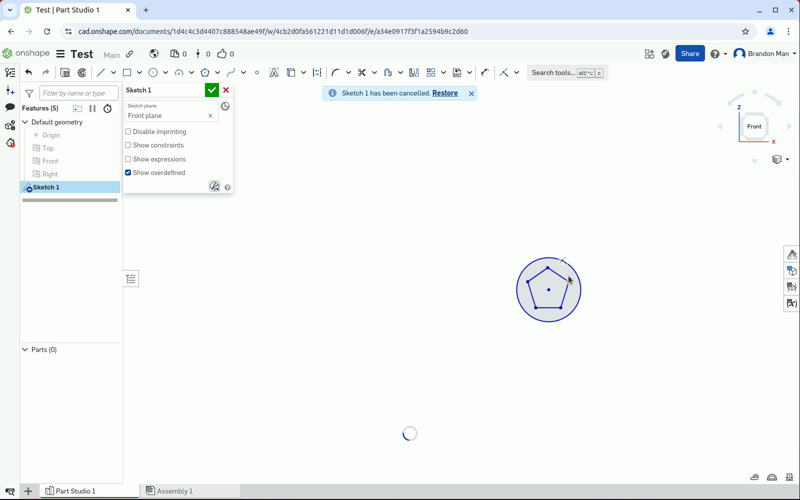
scroll(6)
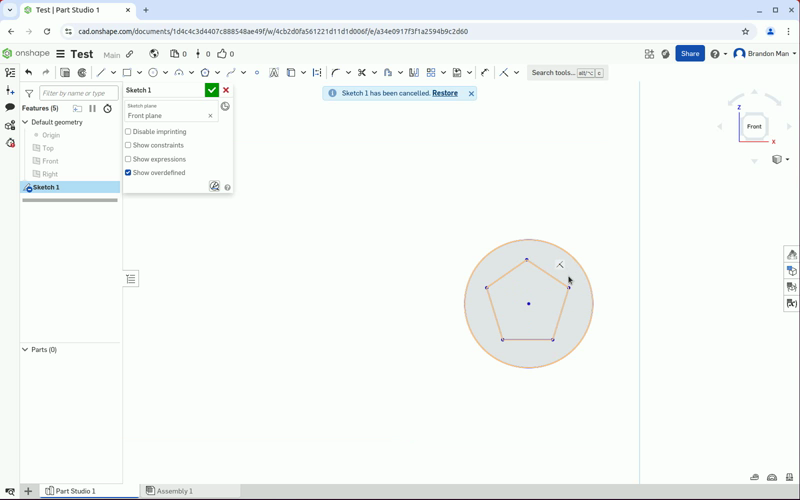
scroll(6)
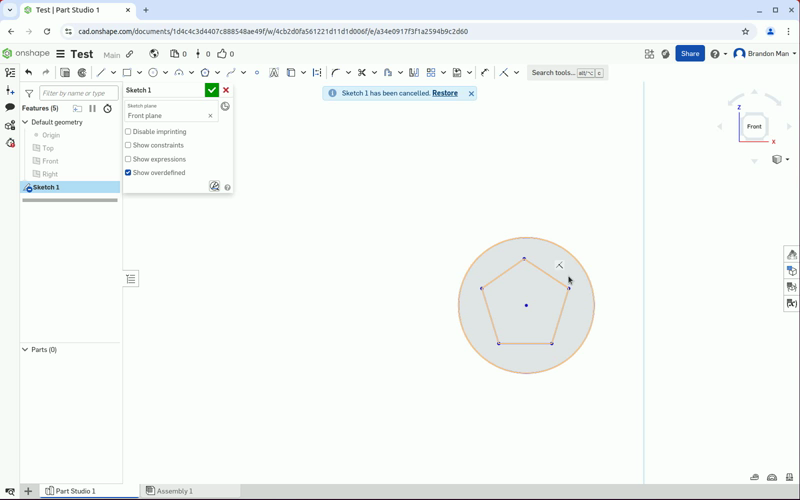
scroll(6)
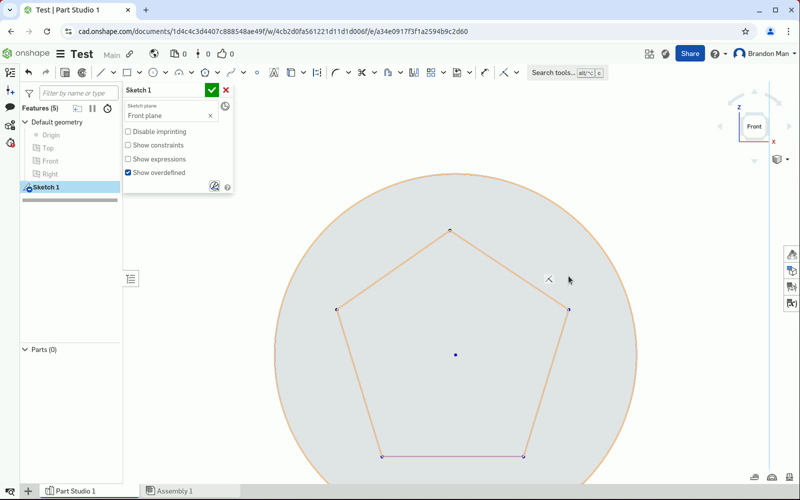
click(568, 275)
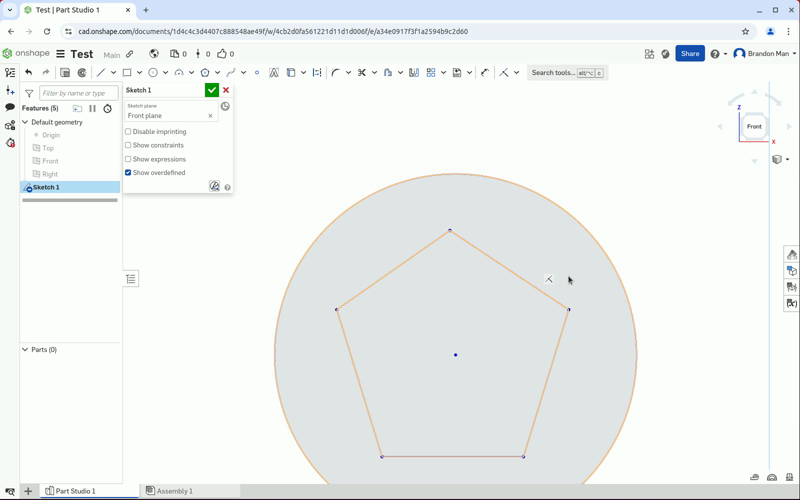
scroll(-6)
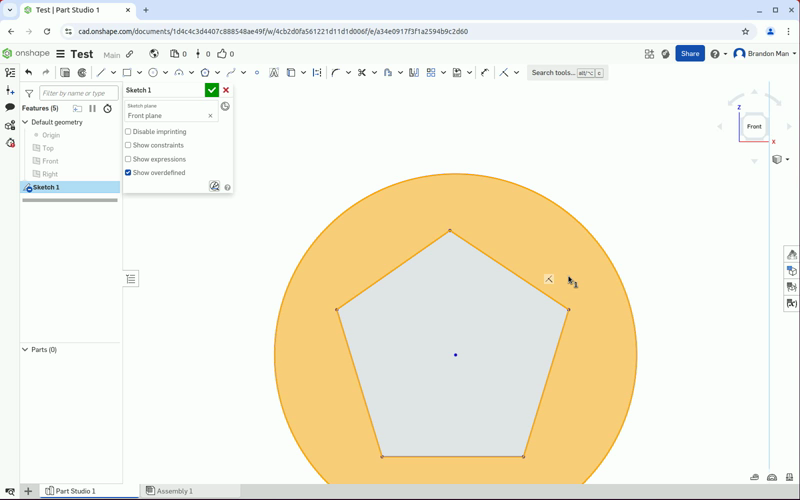
scroll(-6)
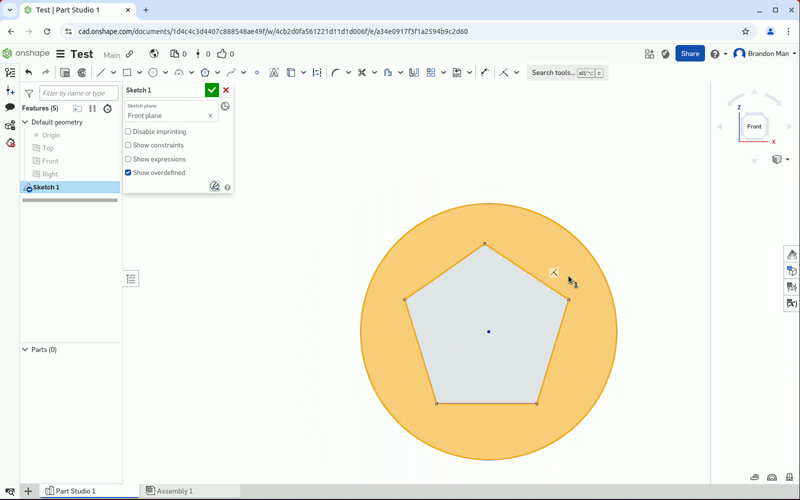
scroll(-6)
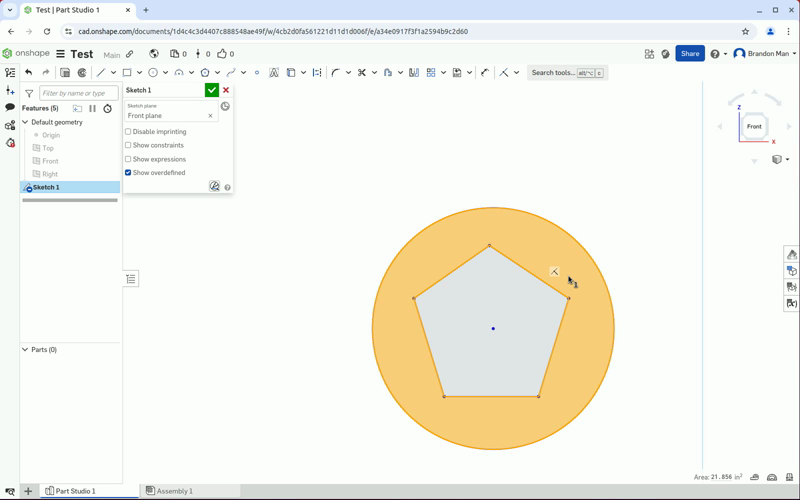
scroll(-6)
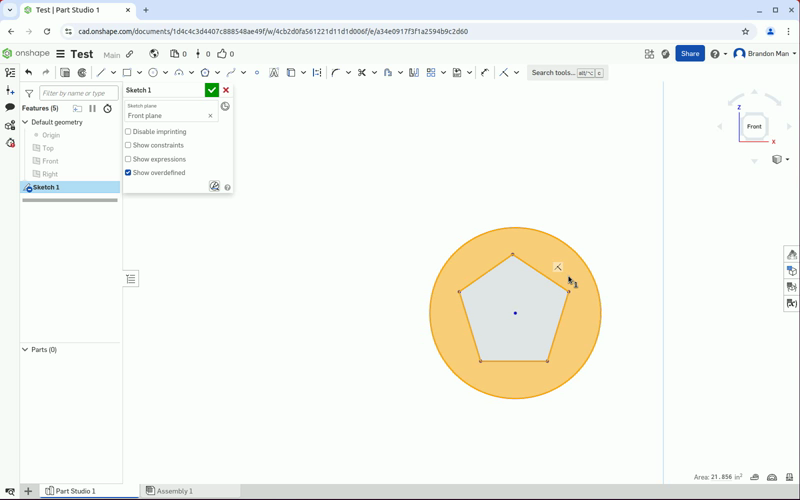
scroll(-6)
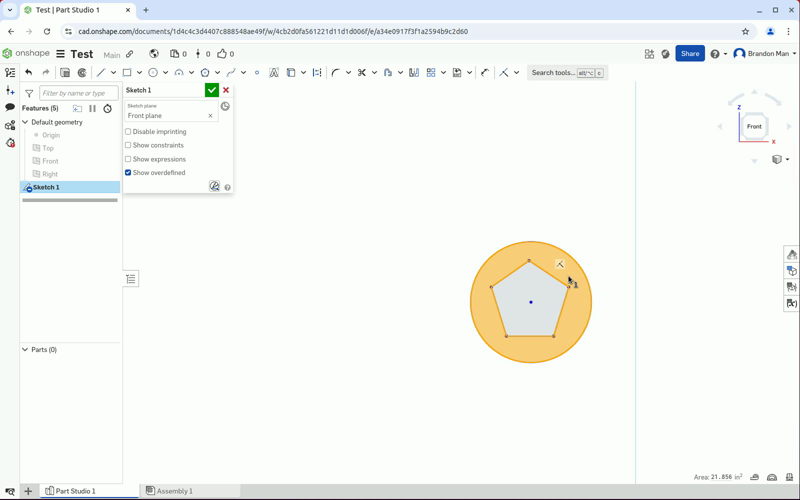
scroll(-6)
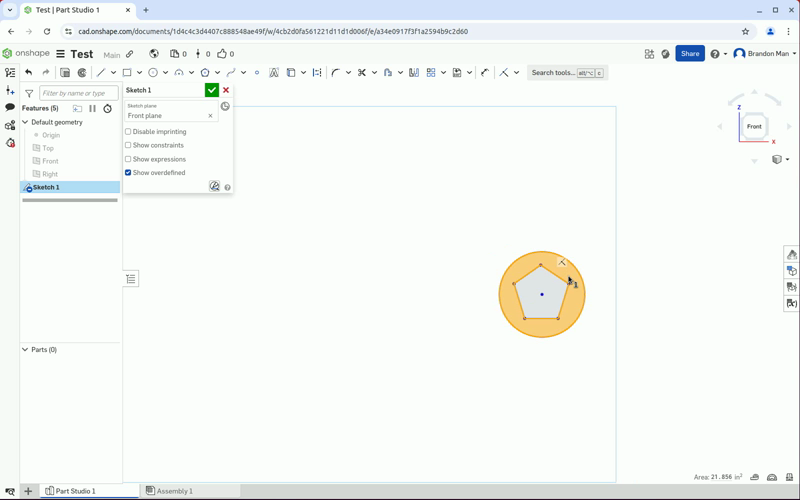
scroll(-6)
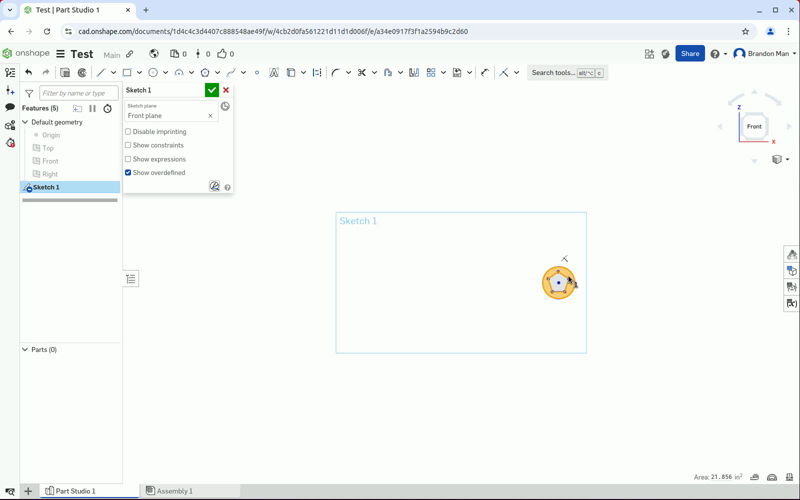
mouse_move(73, 352)
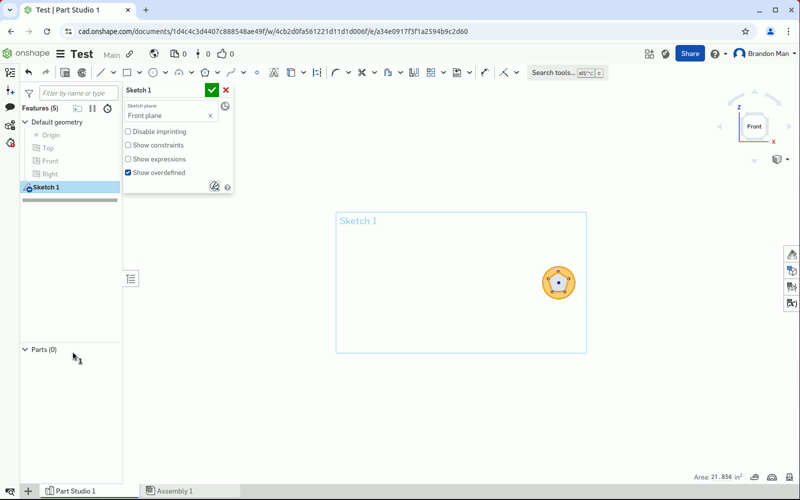
key(shift+y)
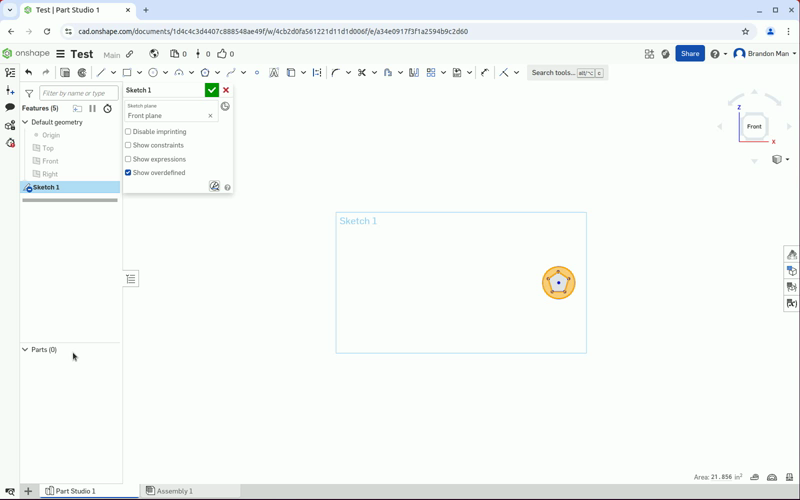
key(shift+e)
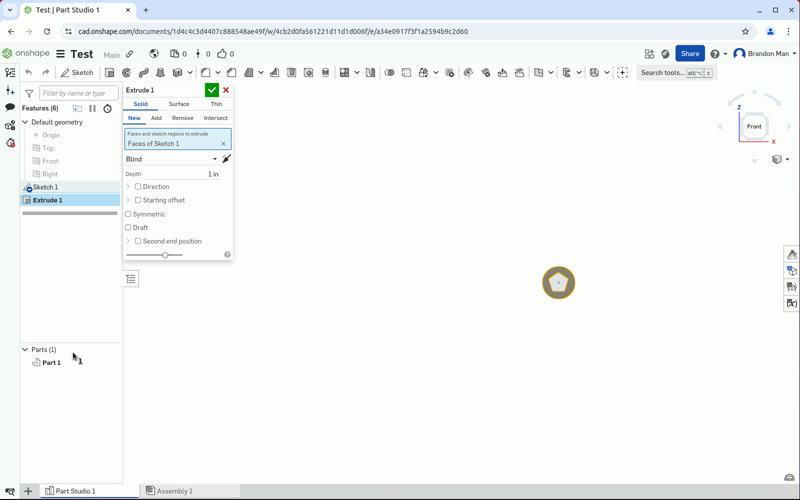
mouse_move(143, 106)
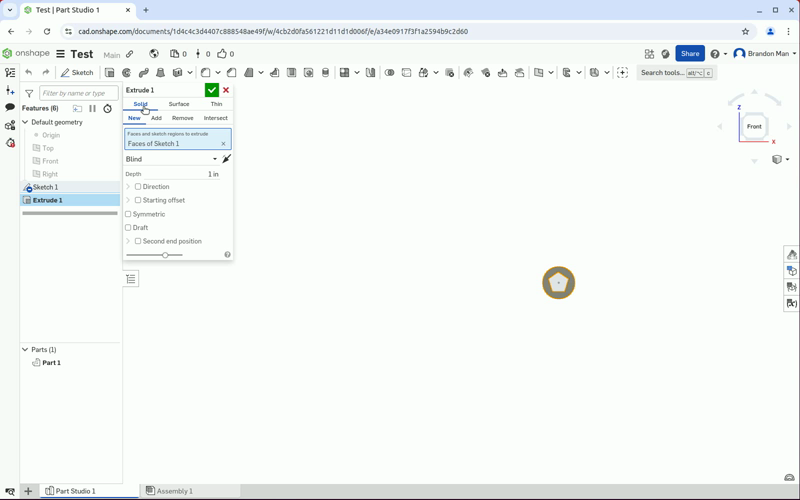
click(143, 106)
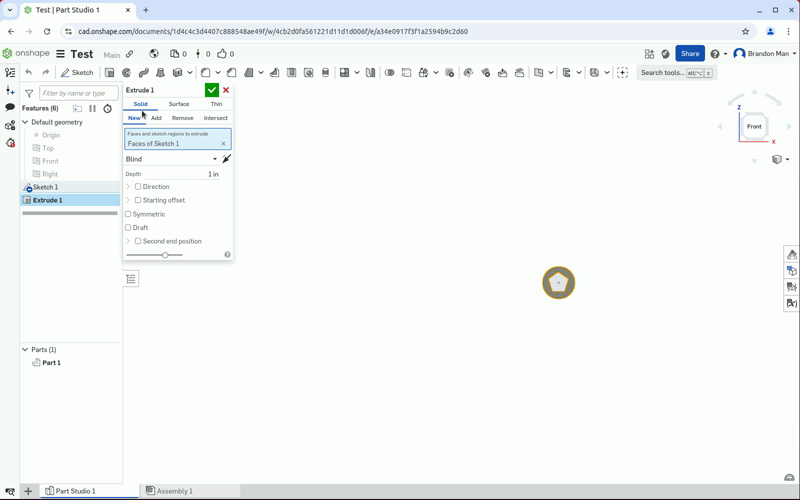
mouse_move(137, 120)
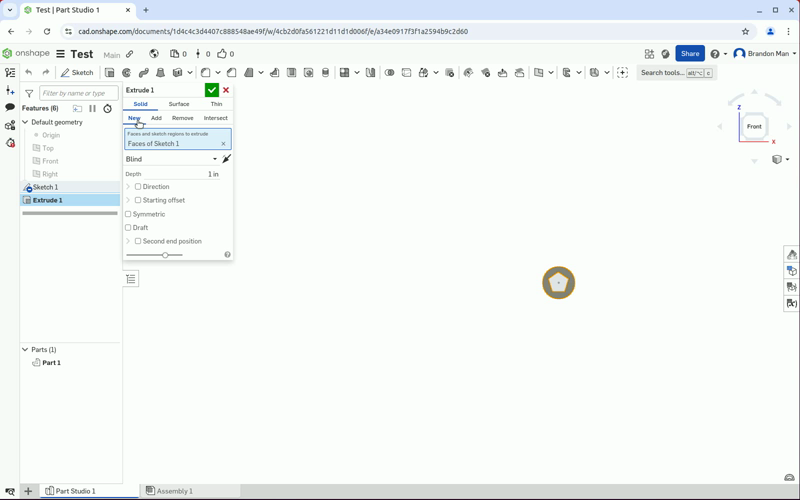
click(137, 120)
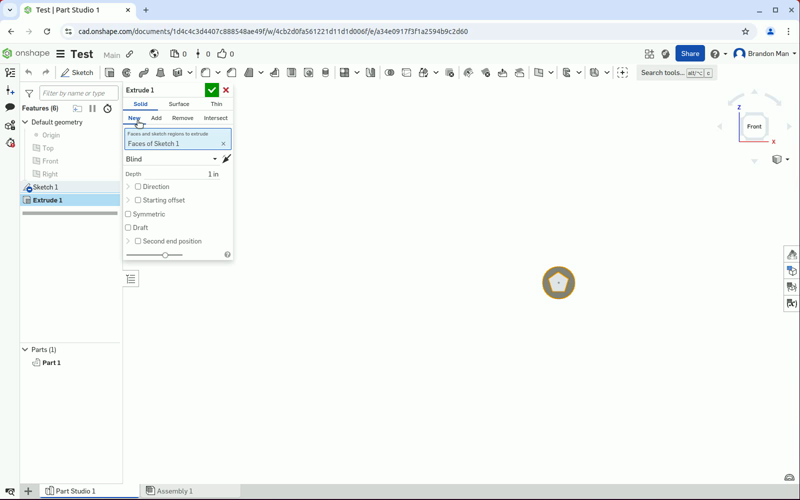
key(tab, 4)
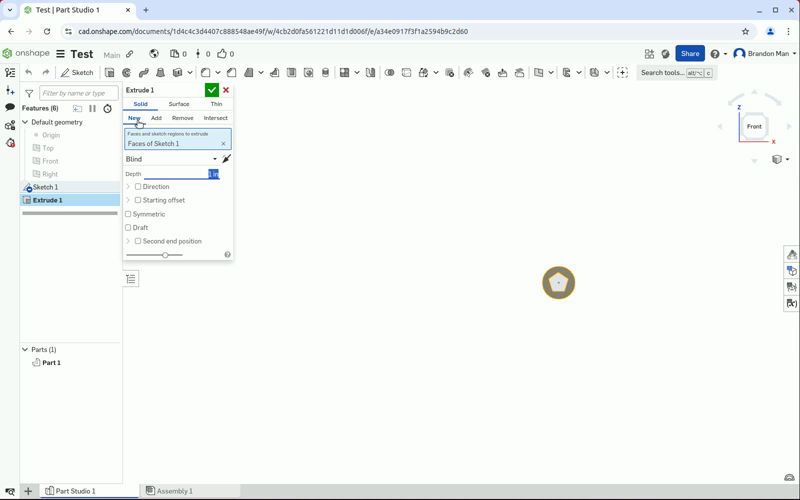
text(1.444)
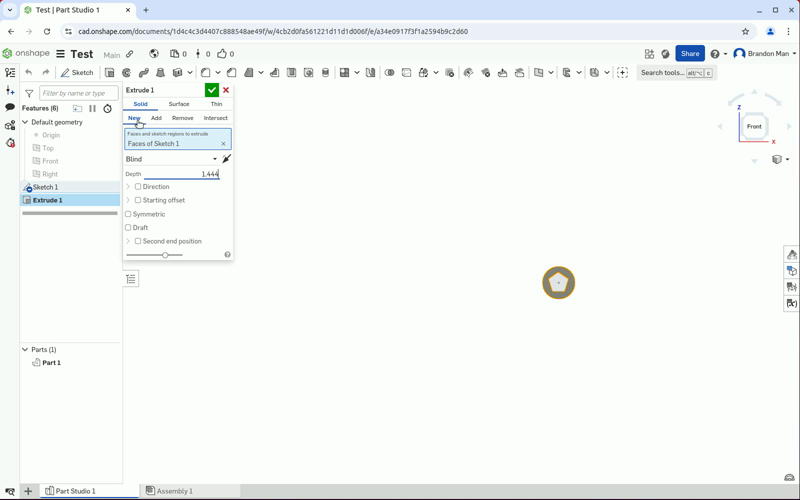
key(enter)
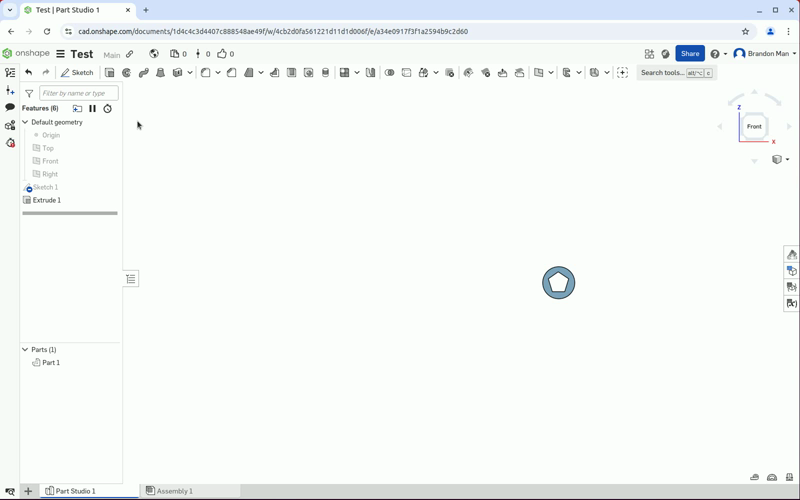
key(shift+h)
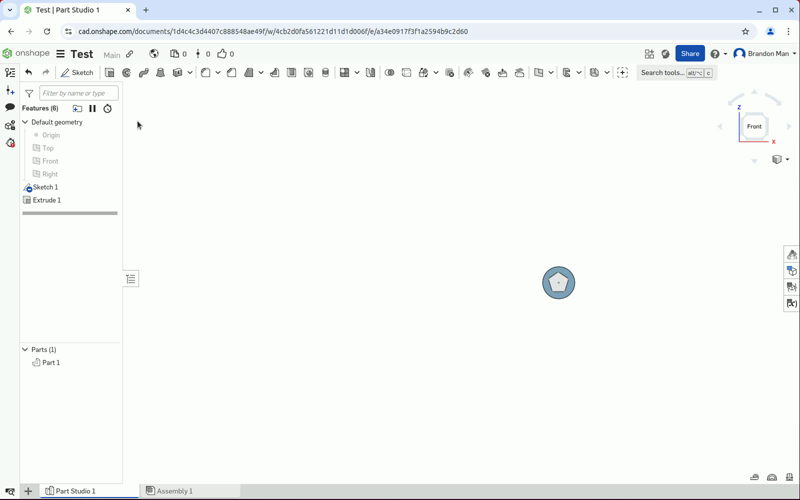
key(shift+h)
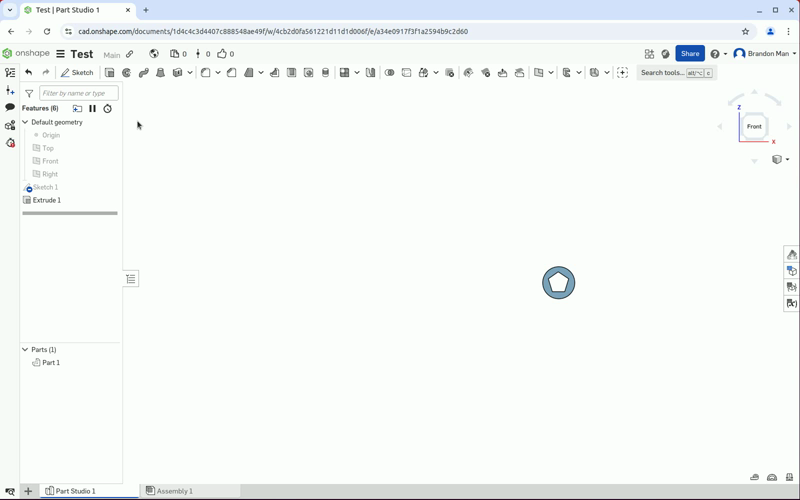
mouse_move(73, 189)
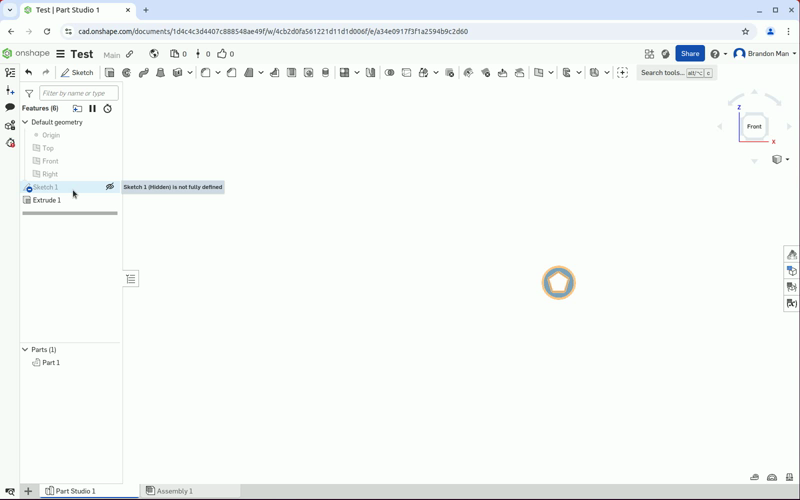
click(73, 189)
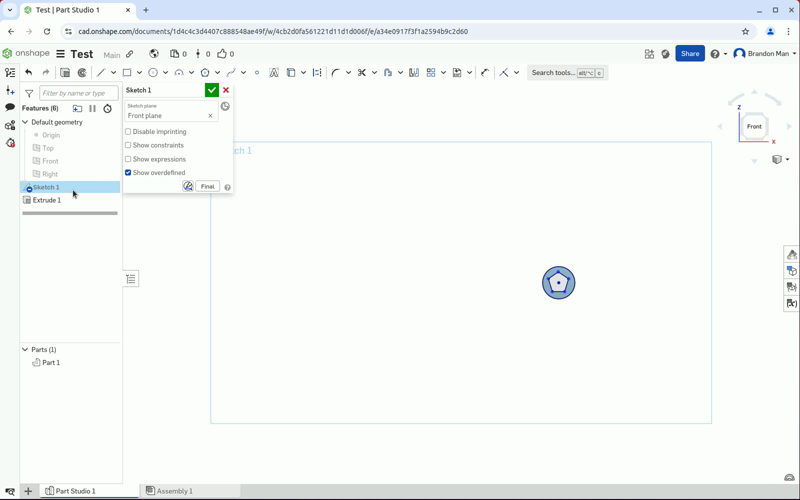
mouse_move(229, 92)
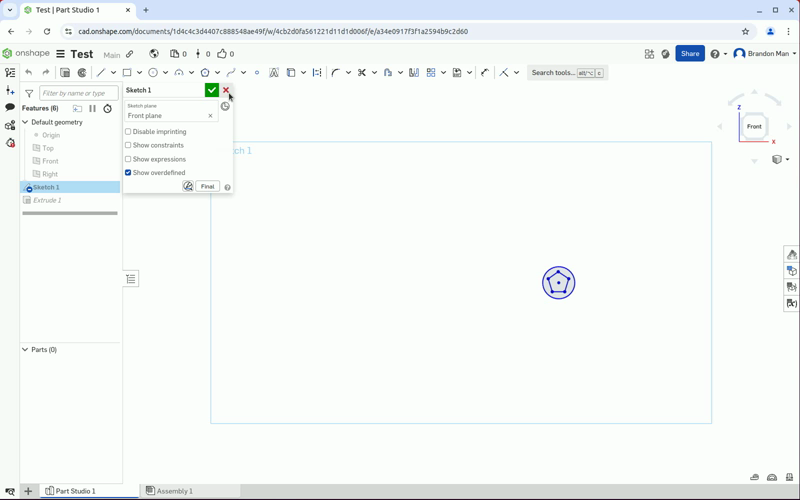
click(229, 92)
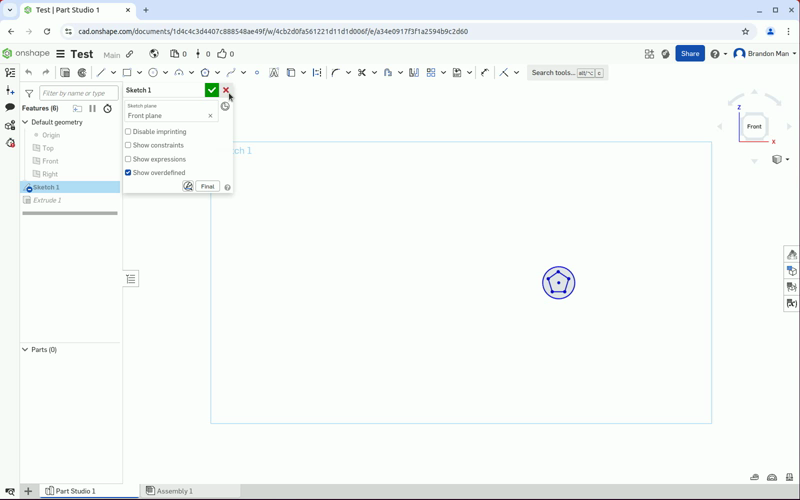
key(shift+s)
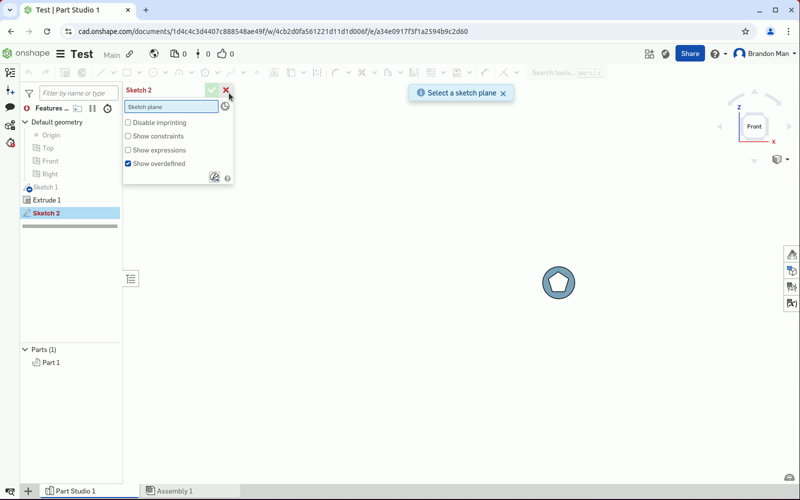
mouse_move(73, 163)
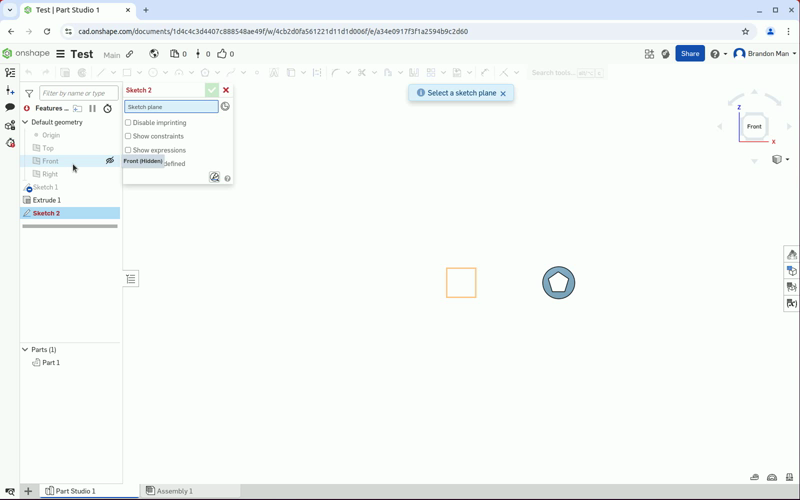
click(73, 163)
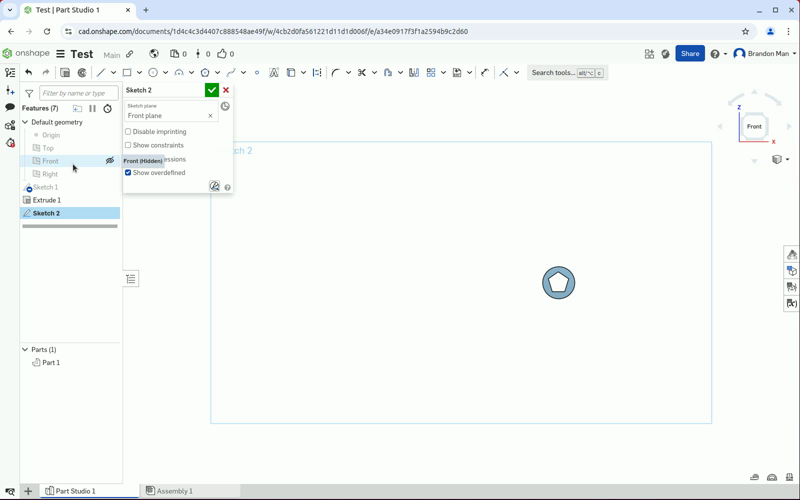
mouse_move(73, 352)
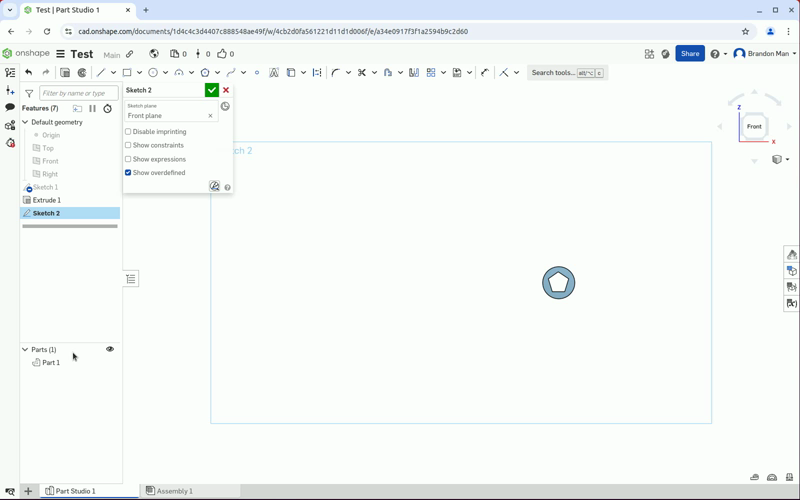
key(y)
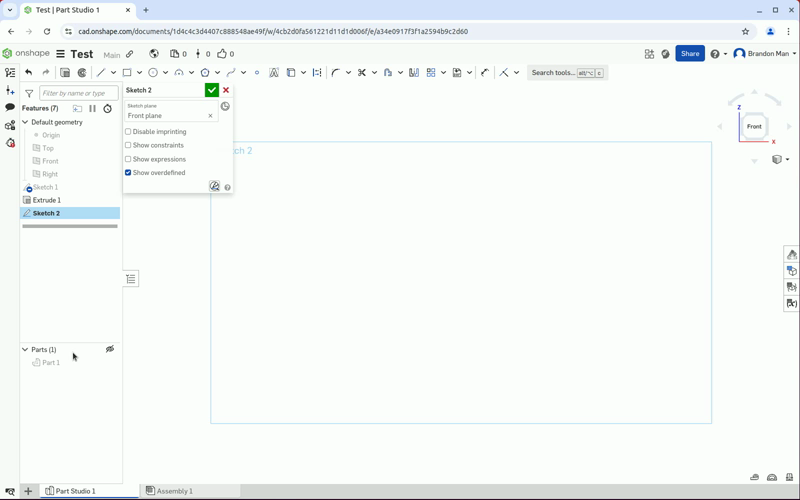
key(a)
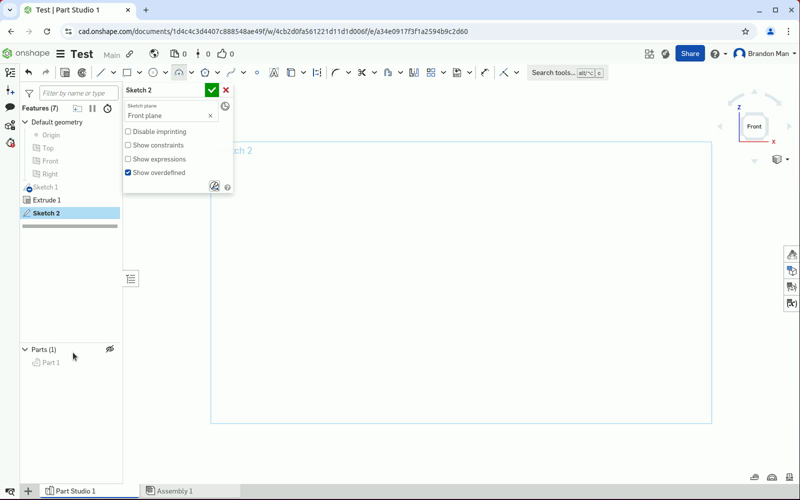
key_down(shift)
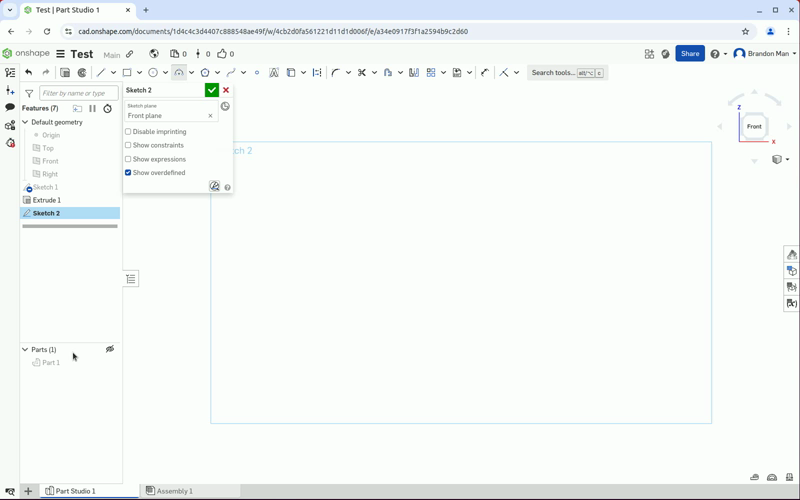
mouse_move(480, 292)
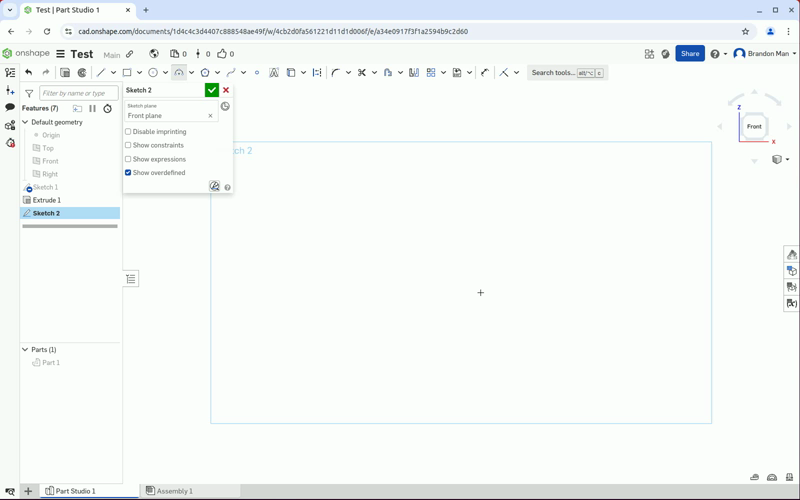
click(480, 292)
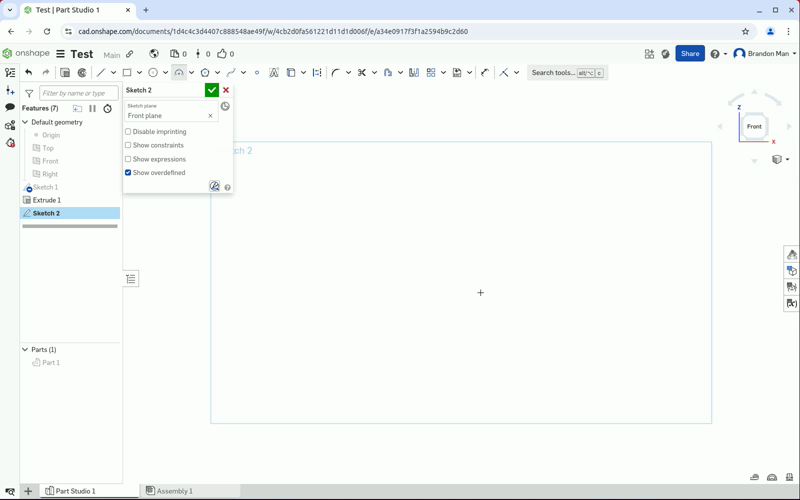
key_up(shift)
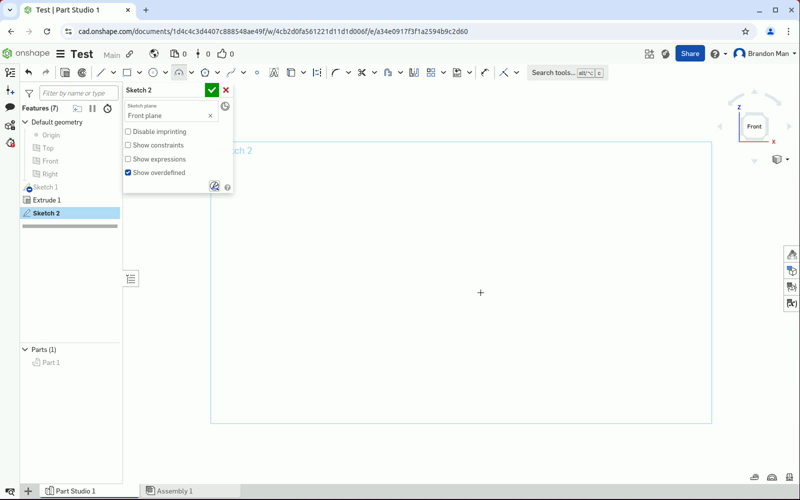
key_down(shift)
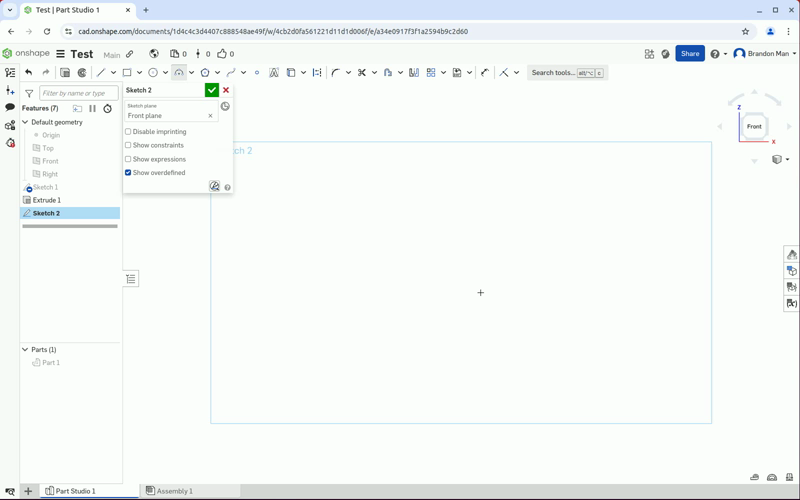
mouse_move(484, 289)
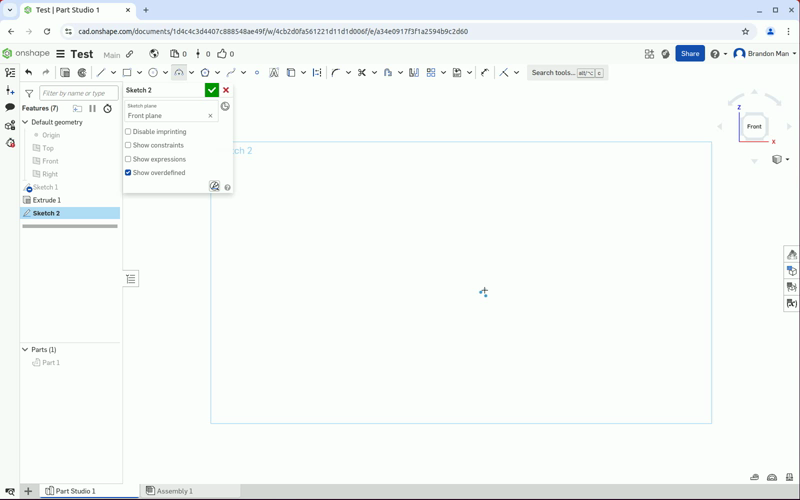
scroll(6)
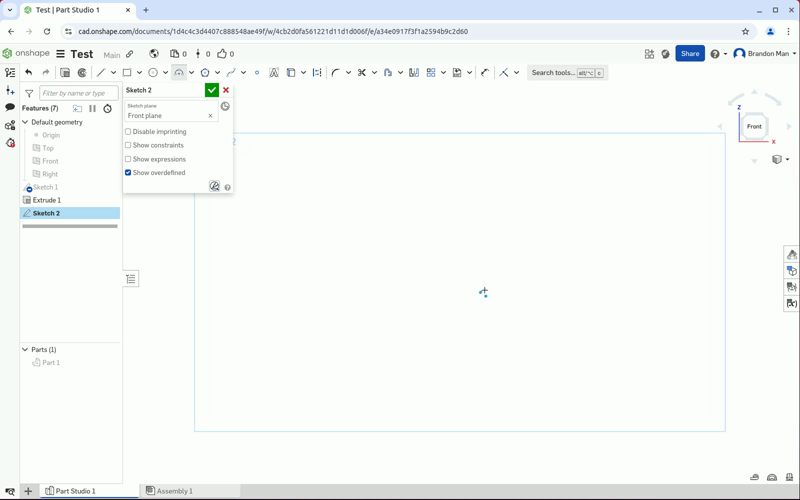
scroll(6)
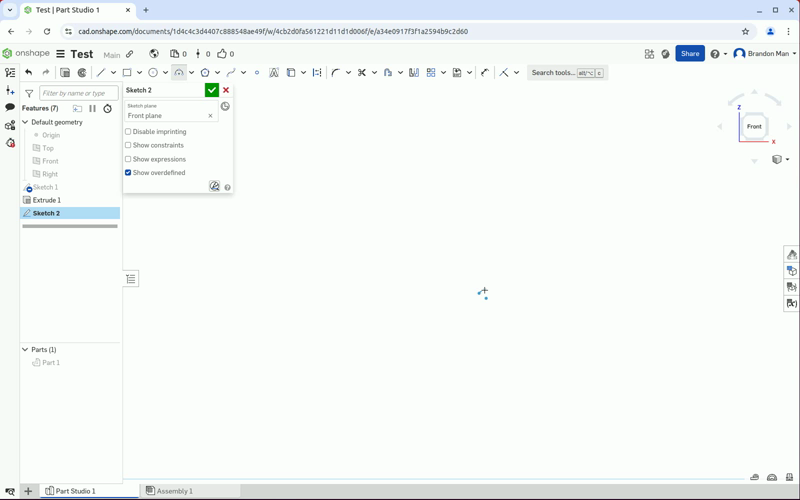
scroll(6)
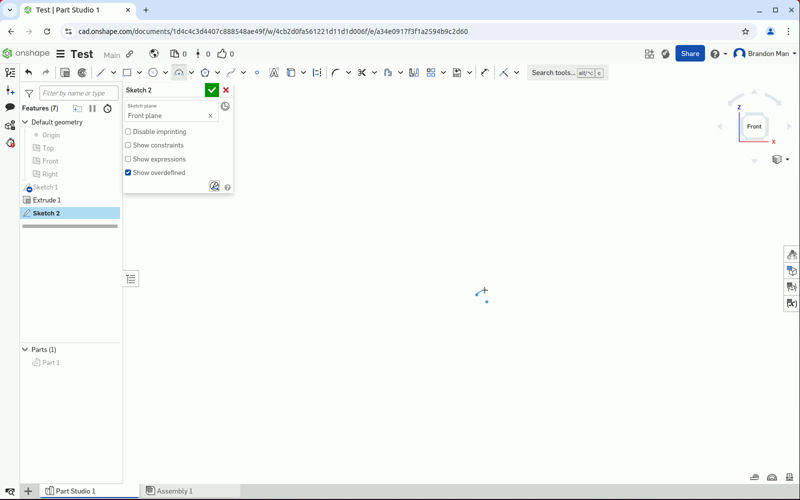
scroll(6)
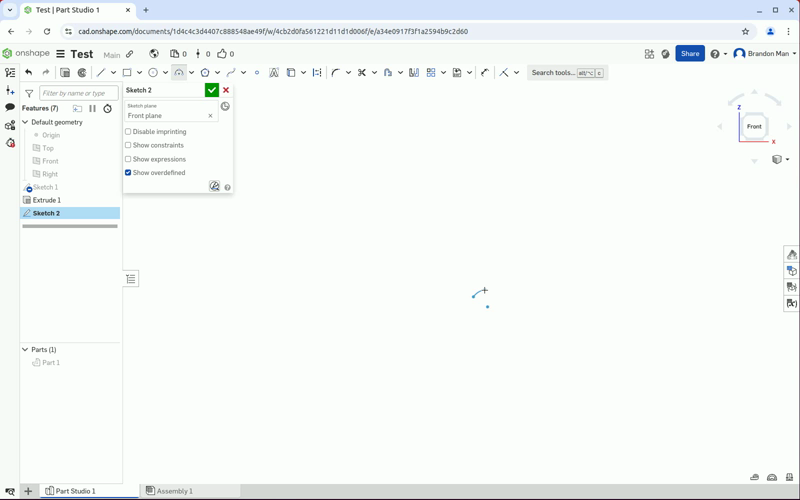
scroll(6)
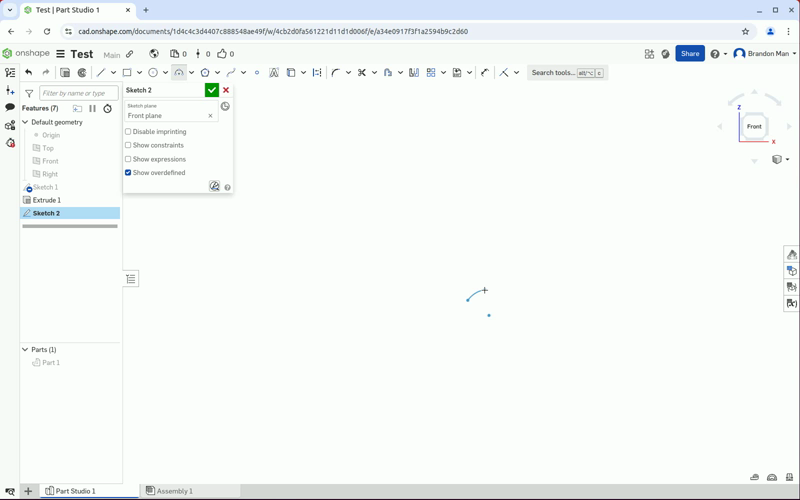
scroll(6)
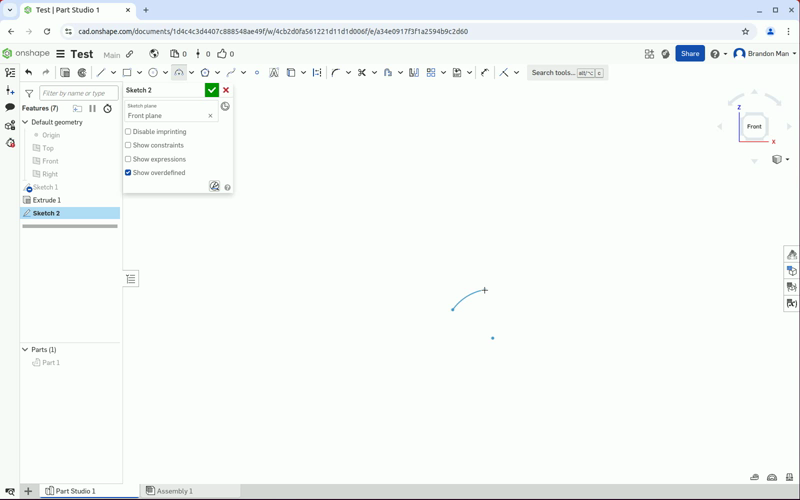
scroll(6)
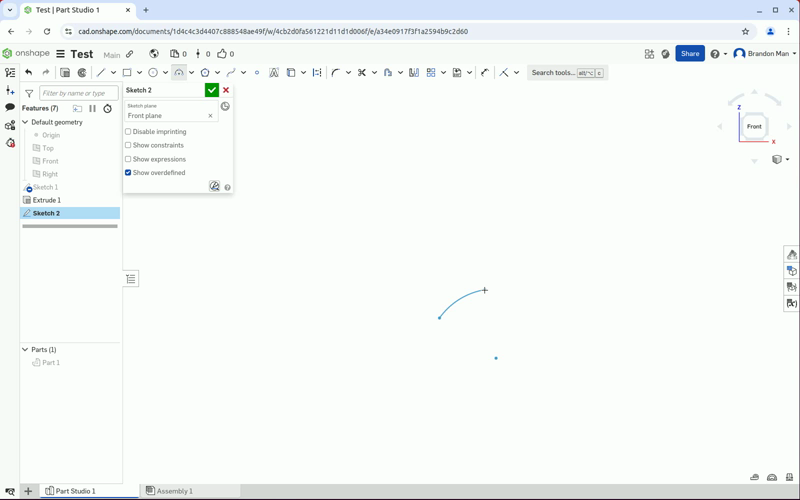
click(484, 289)
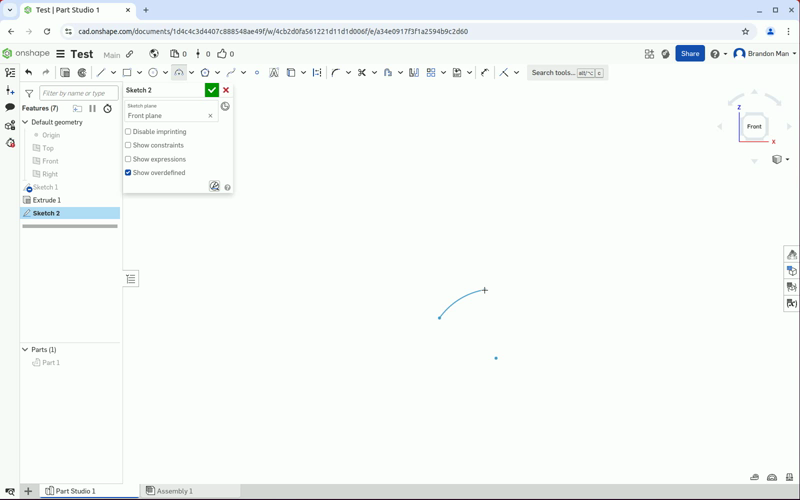
scroll(-6)
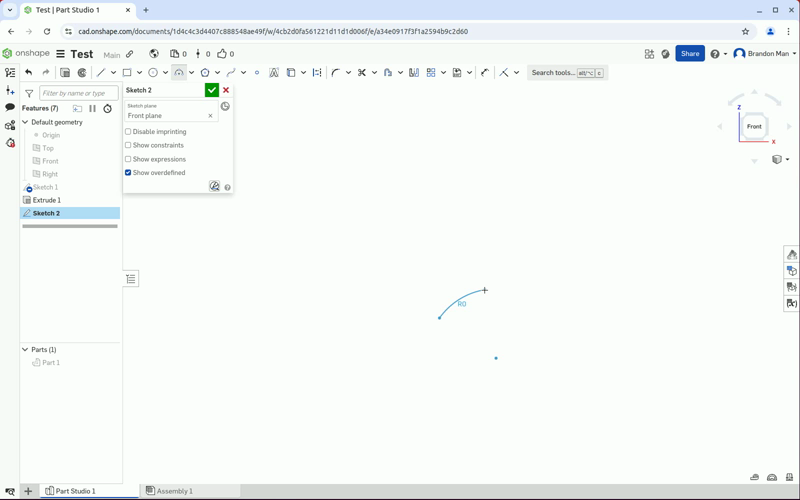
scroll(-6)
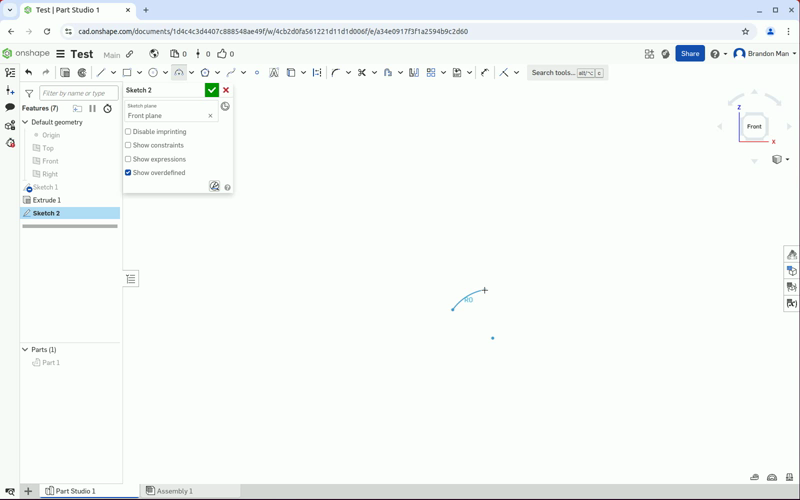
scroll(-6)
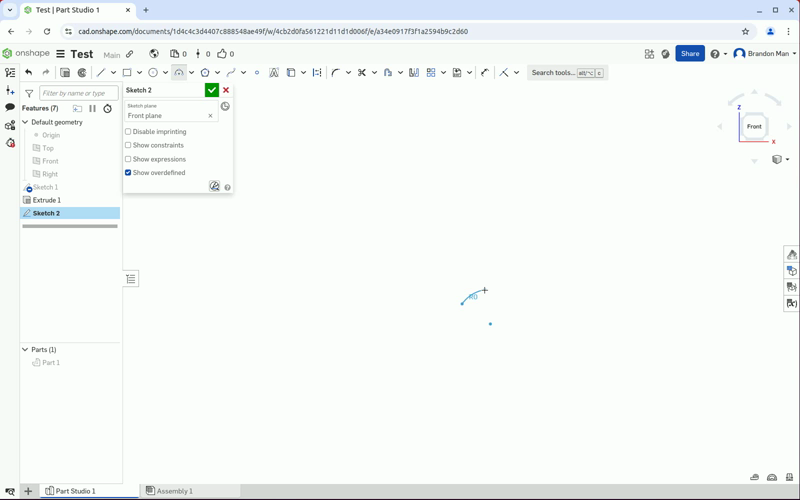
scroll(-6)
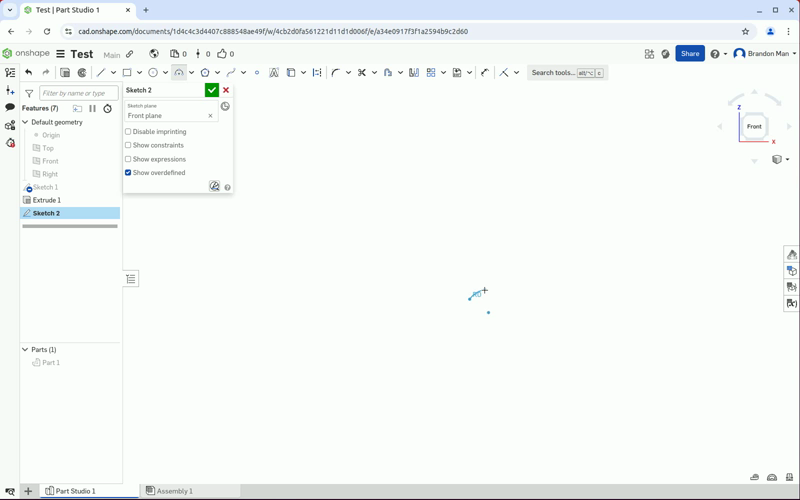
scroll(-6)
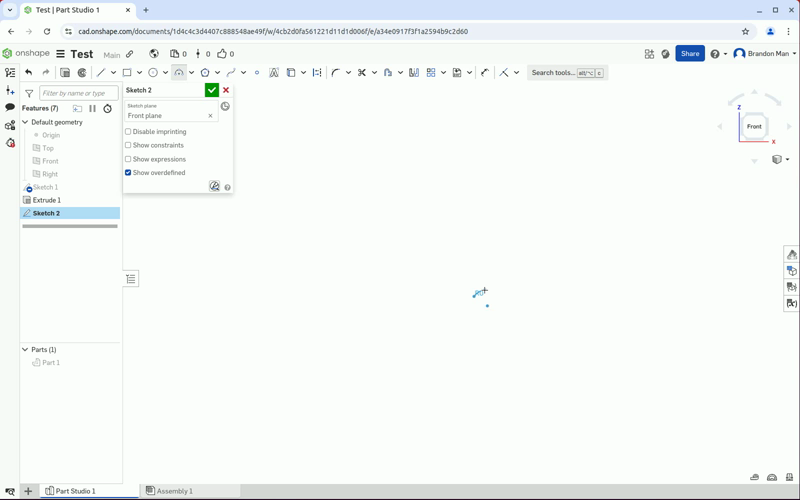
scroll(-6)
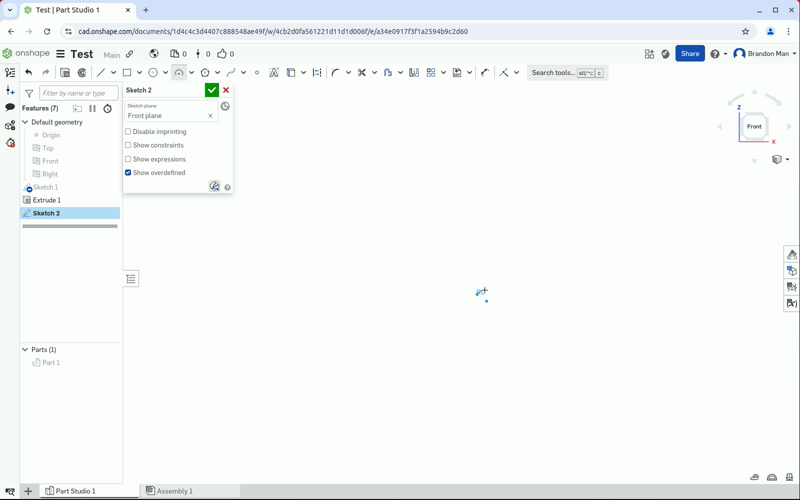
scroll(-6)
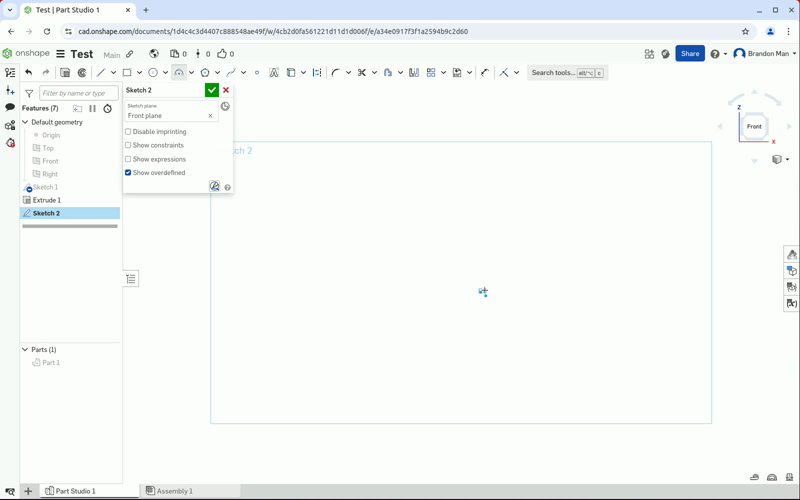
mouse_move(482, 290)
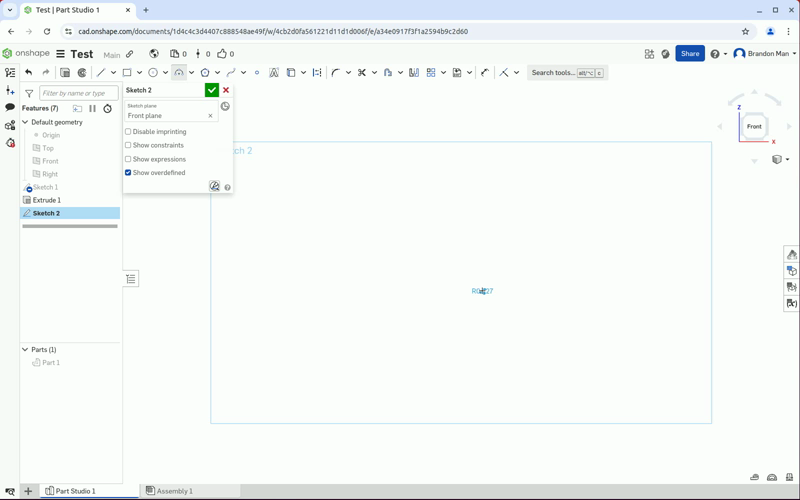
scroll(6)
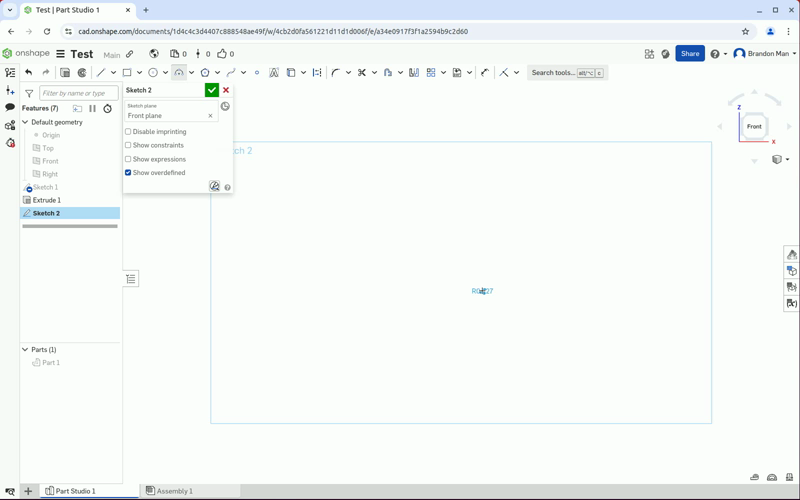
scroll(6)
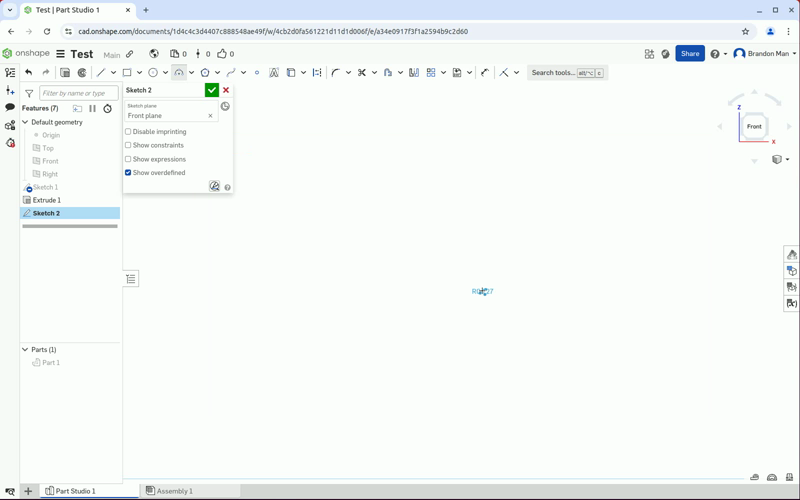
scroll(6)
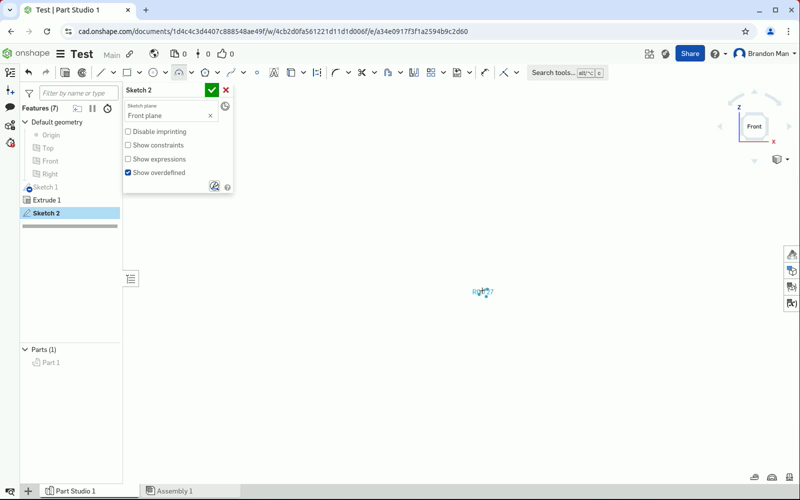
scroll(6)
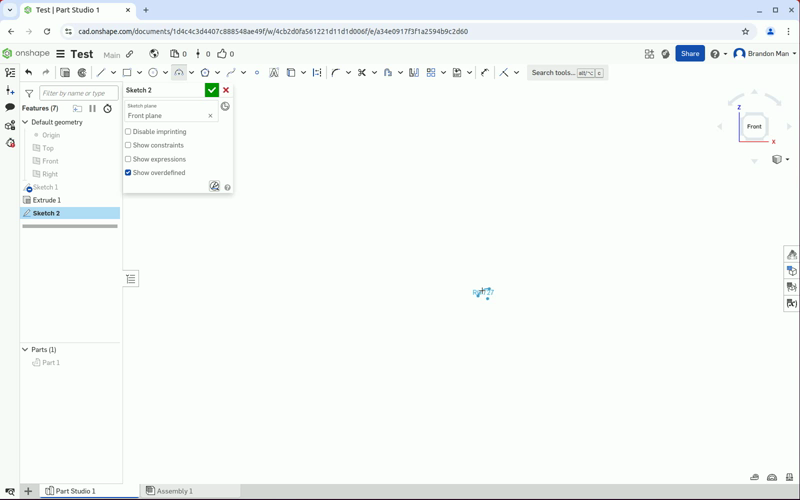
scroll(6)
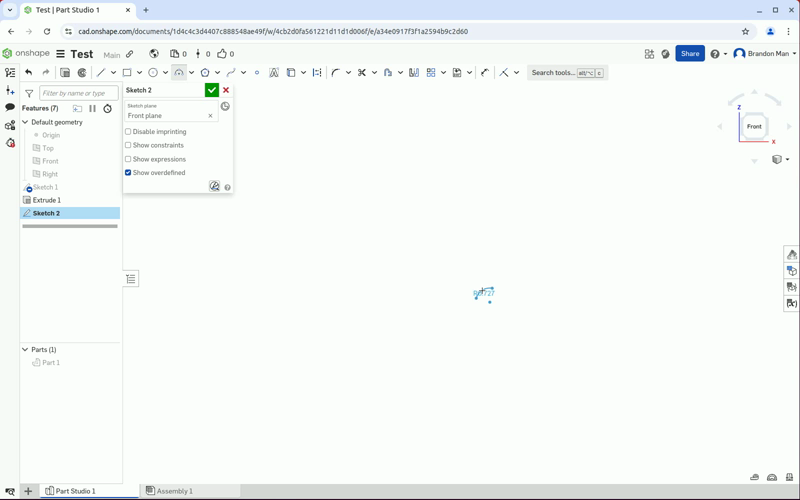
scroll(6)
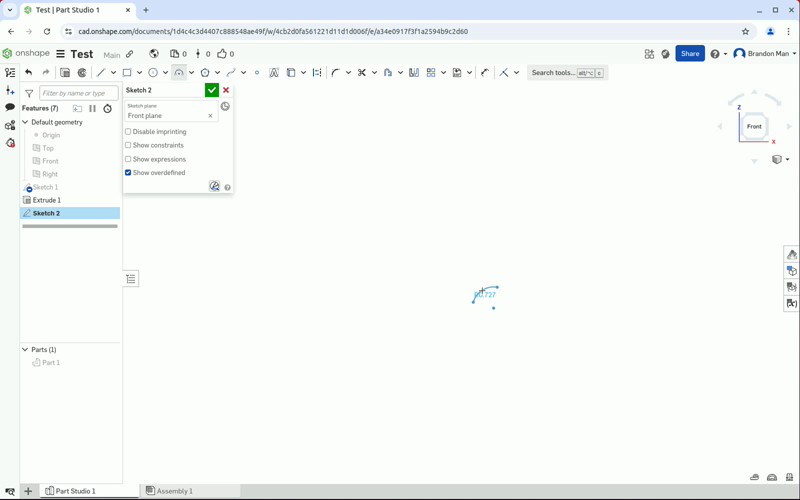
scroll(6)
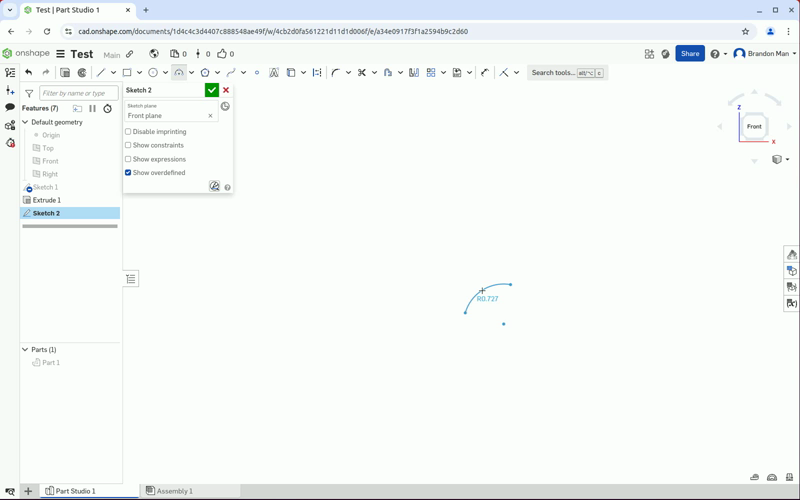
click(482, 290)
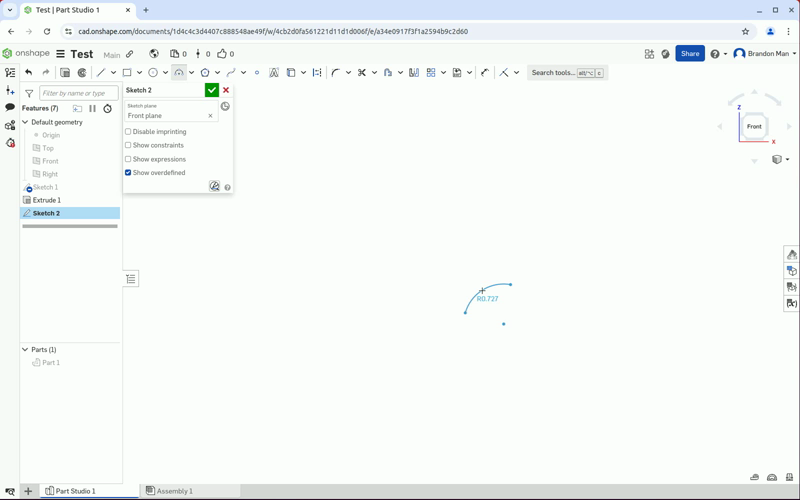
scroll(-6)
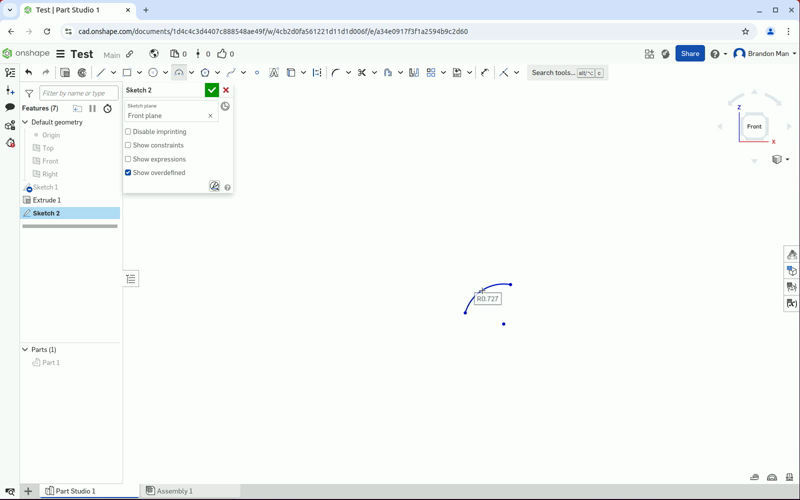
scroll(-6)
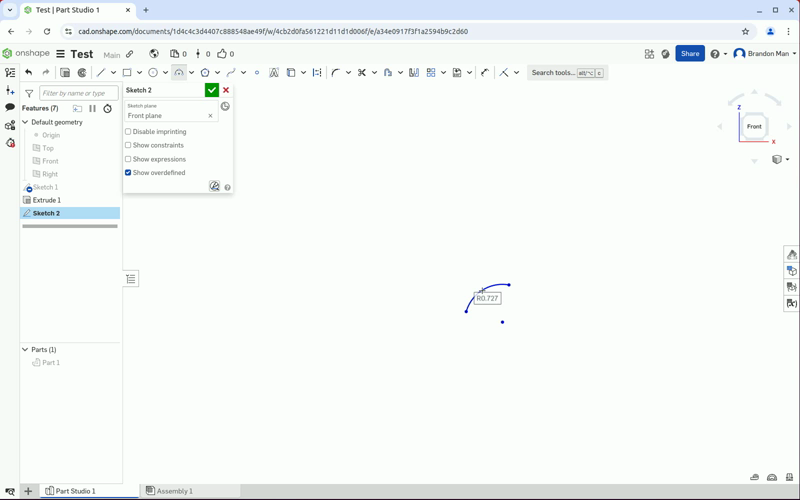
scroll(-6)
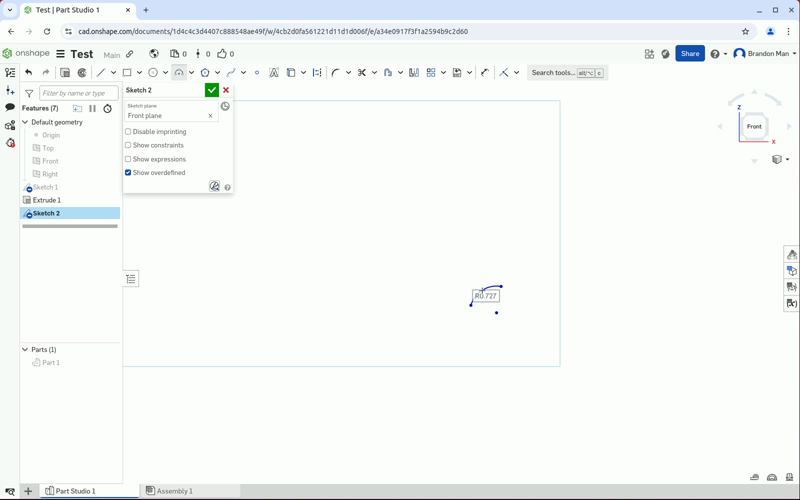
scroll(-6)
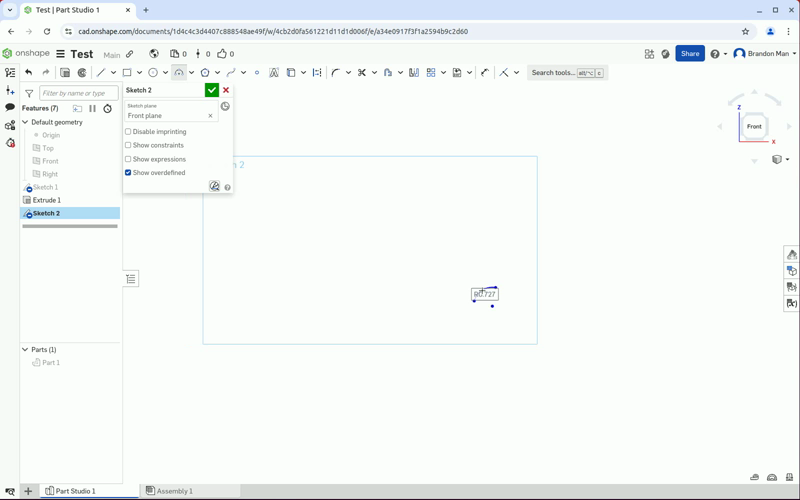
scroll(-6)
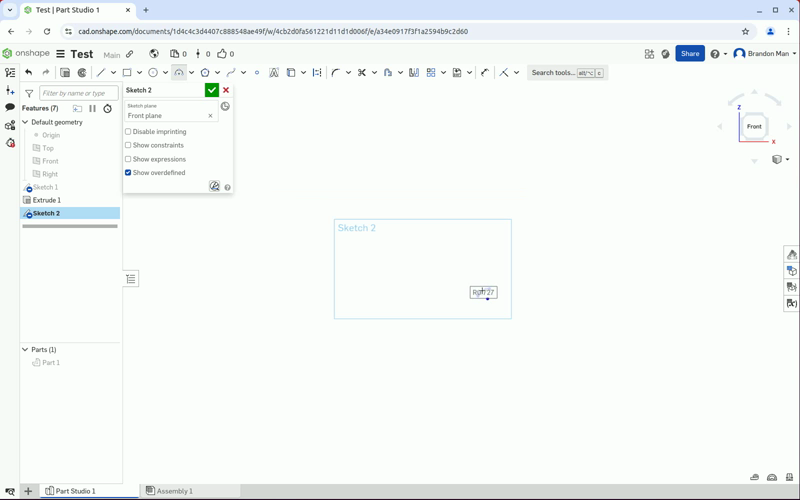
scroll(-6)
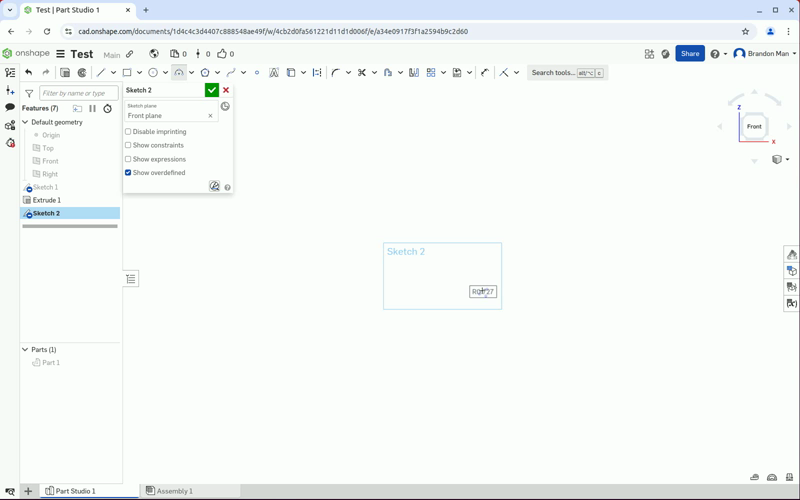
scroll(-6)
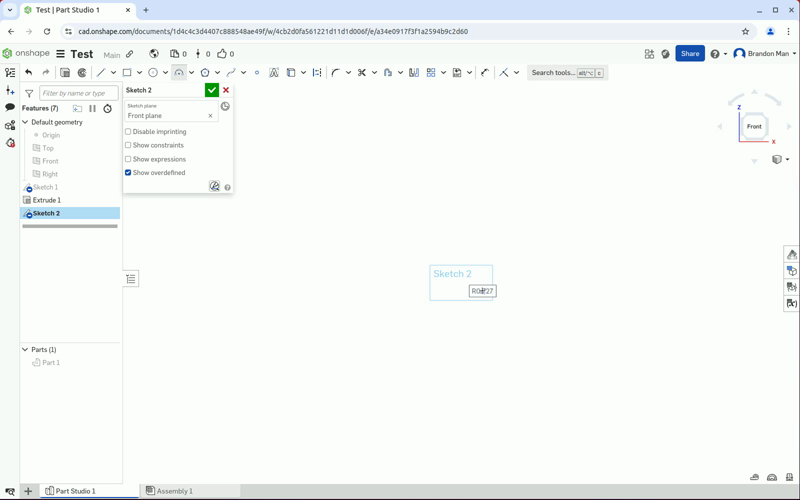
key_up(shift)
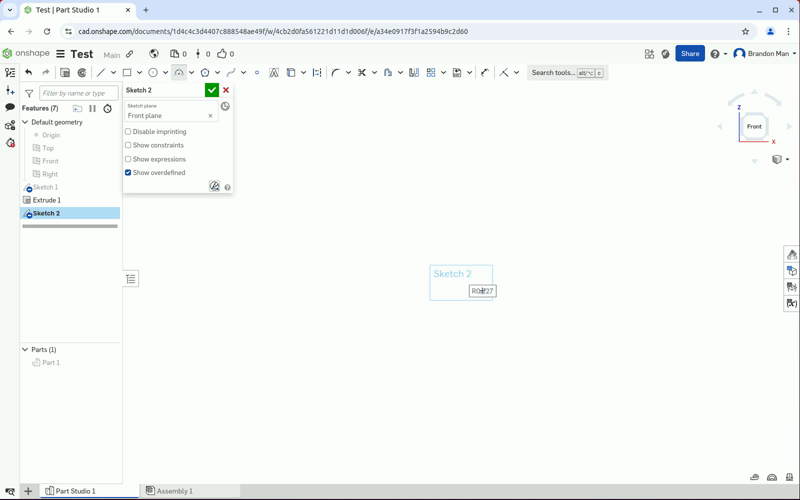
key(esc)
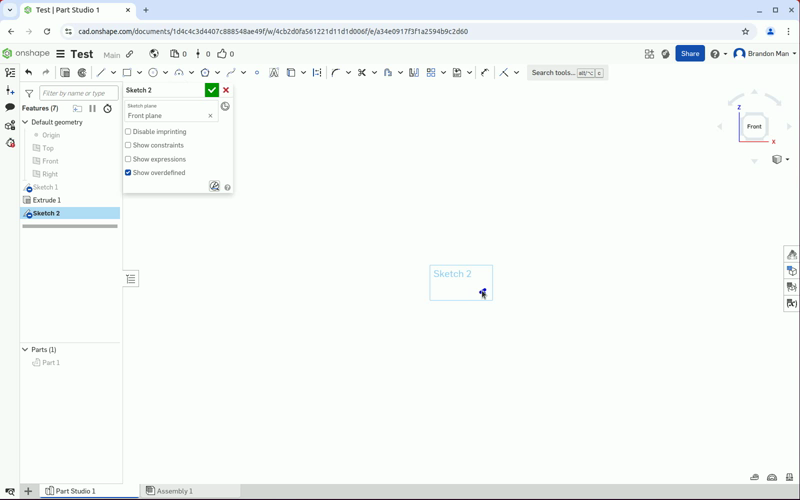
key(l)
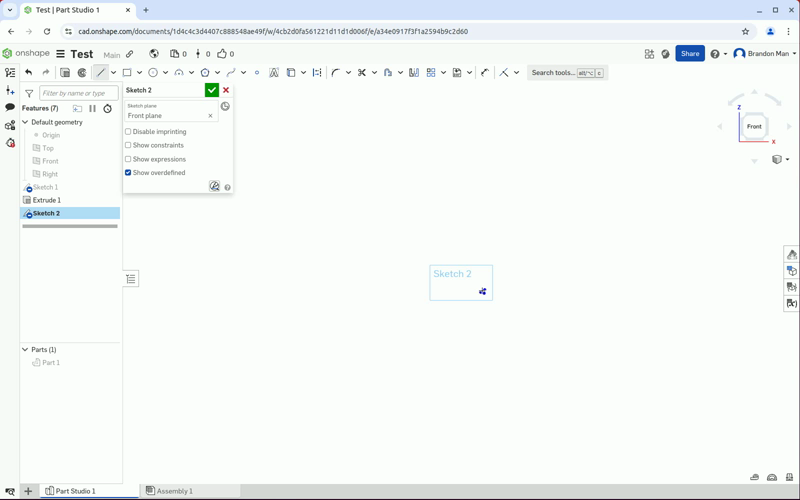
mouse_move(484, 289)
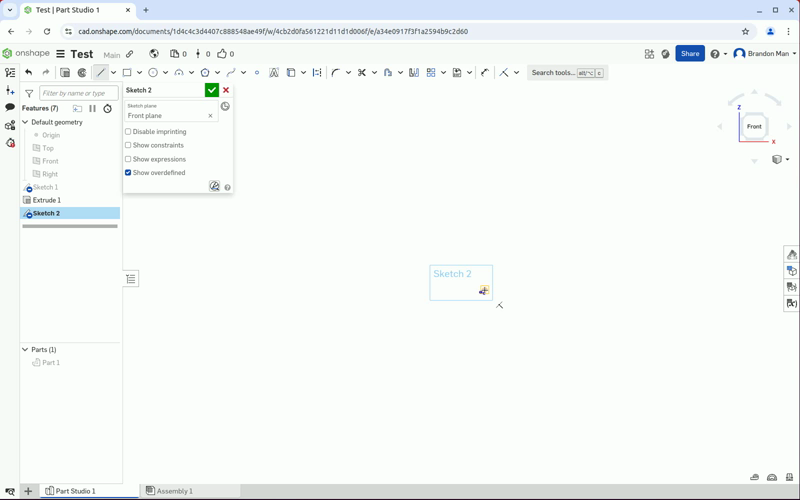
scroll(6)
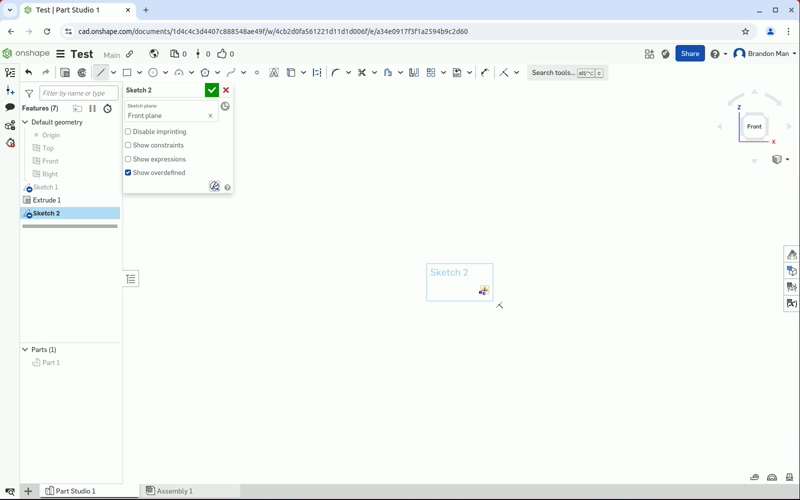
scroll(6)
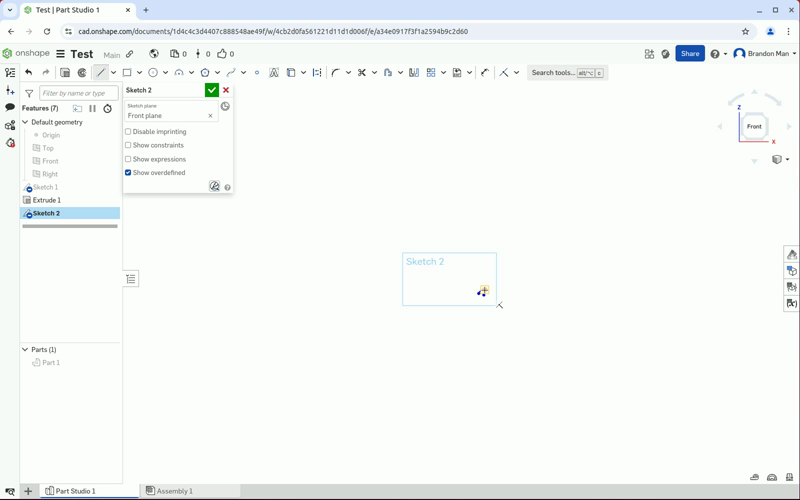
scroll(6)
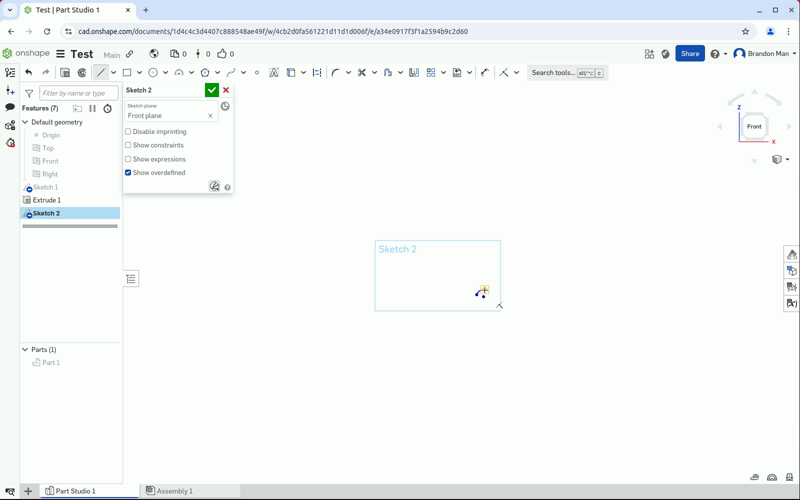
scroll(6)
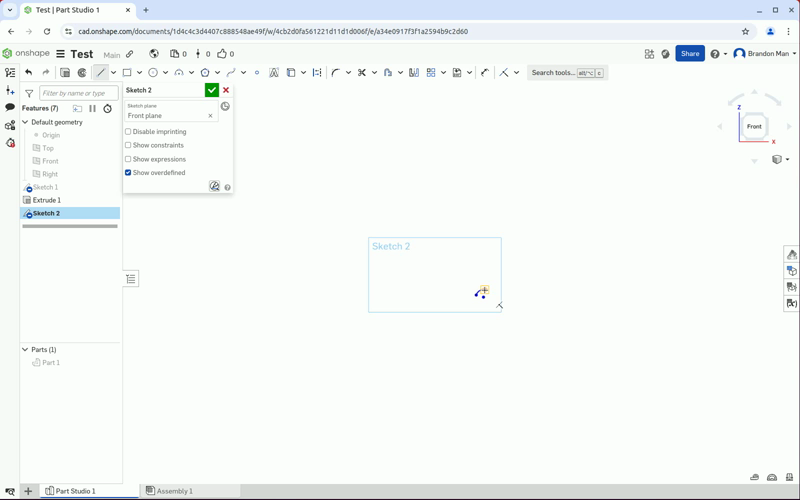
scroll(6)
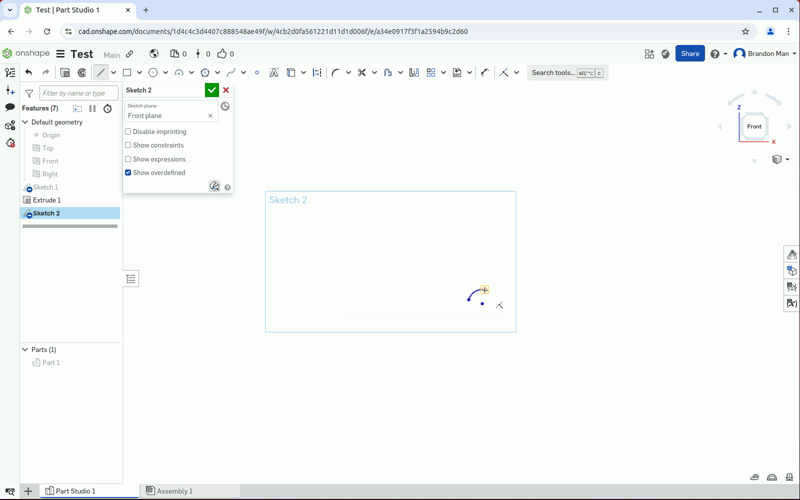
scroll(6)
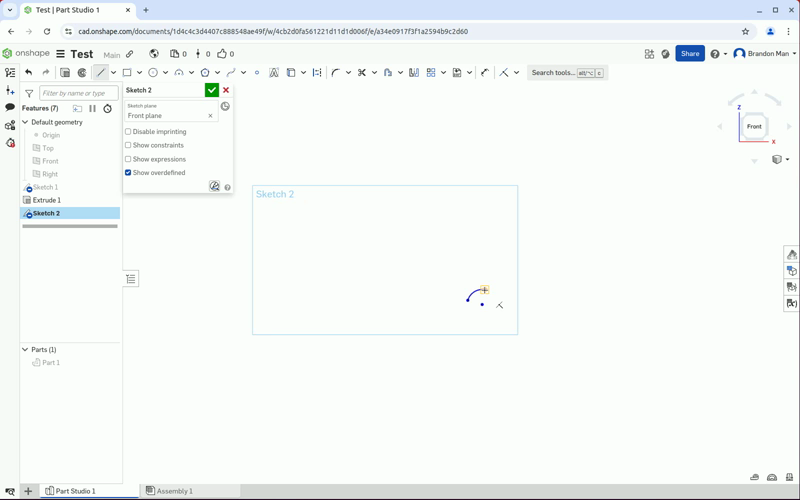
scroll(6)
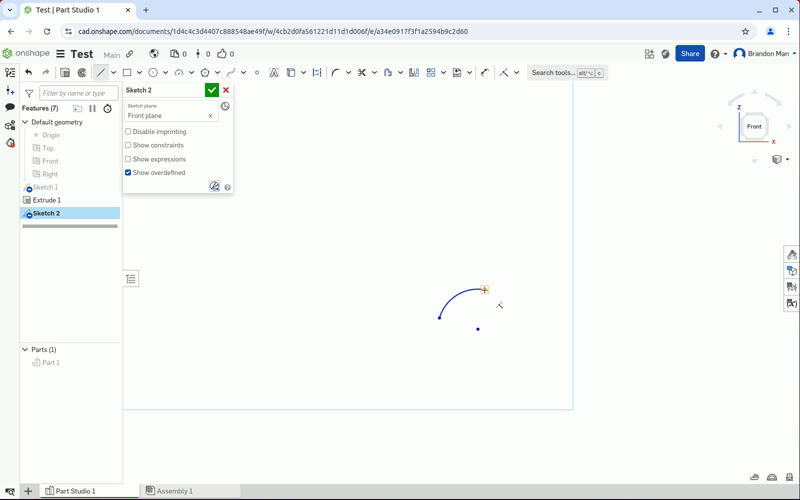
click(484, 289)
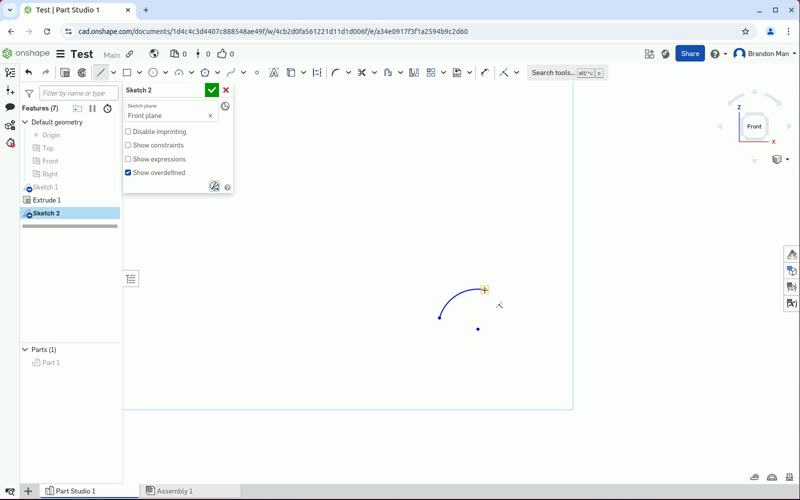
scroll(-6)
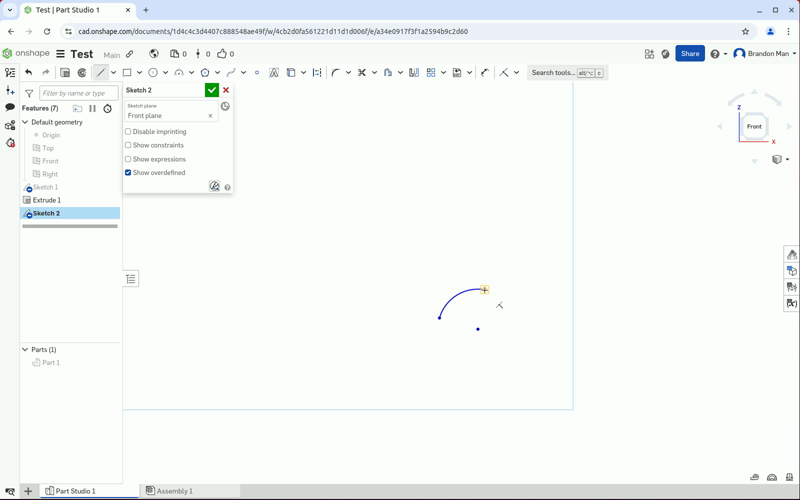
scroll(-6)
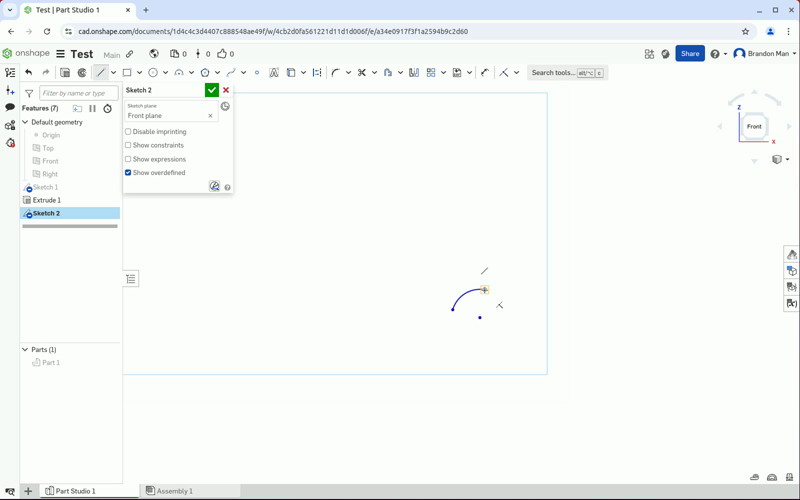
scroll(-6)
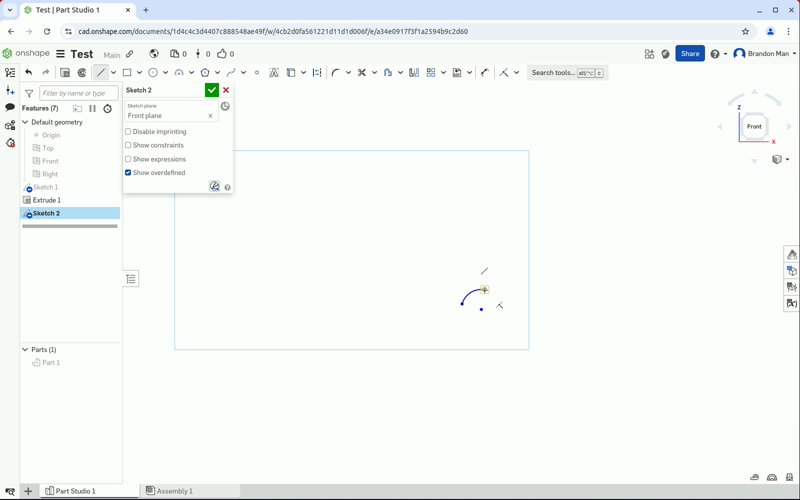
scroll(-6)
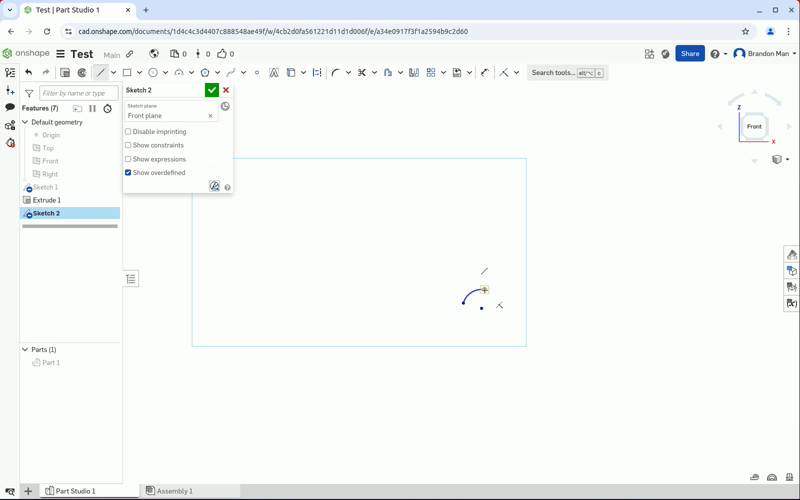
scroll(-6)
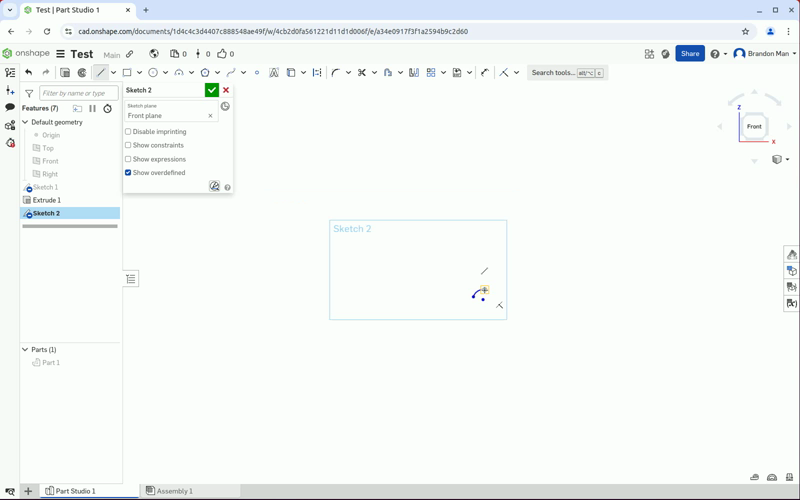
scroll(-6)
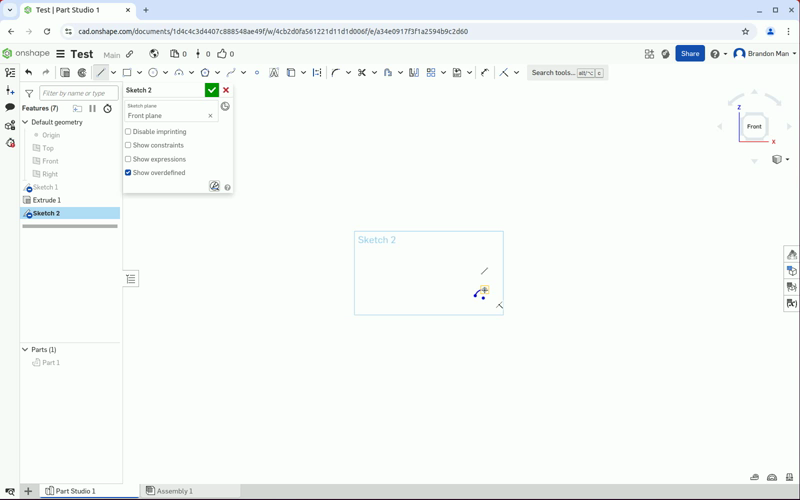
scroll(-6)
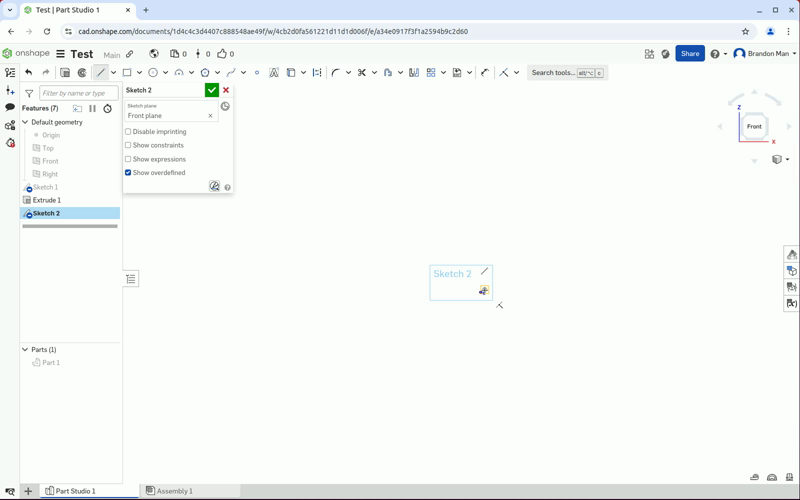
key_down(shift)
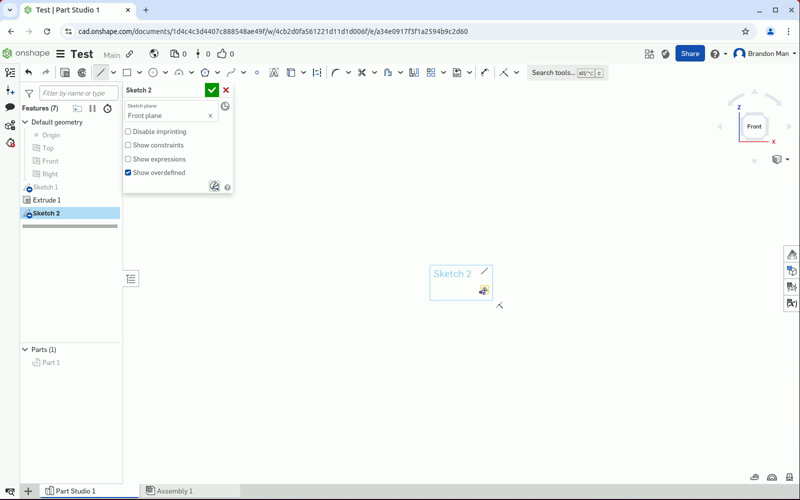
mouse_move(514, 289)
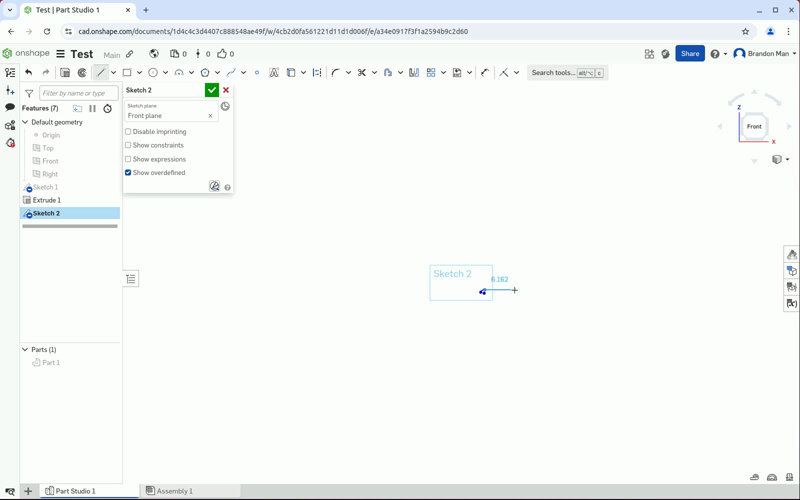
mouse_move(542, 289)
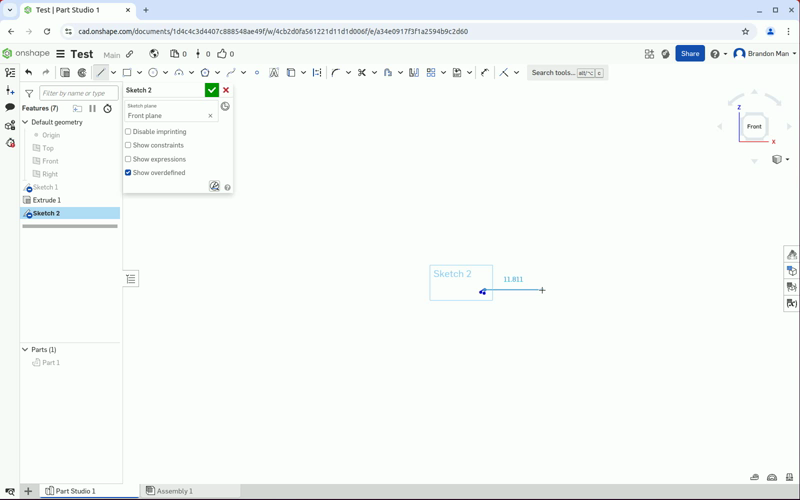
click(542, 289)
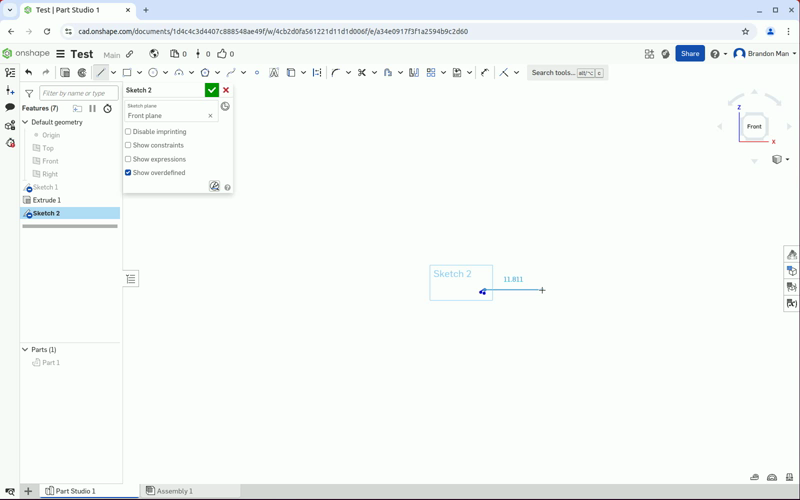
key_up(shift)
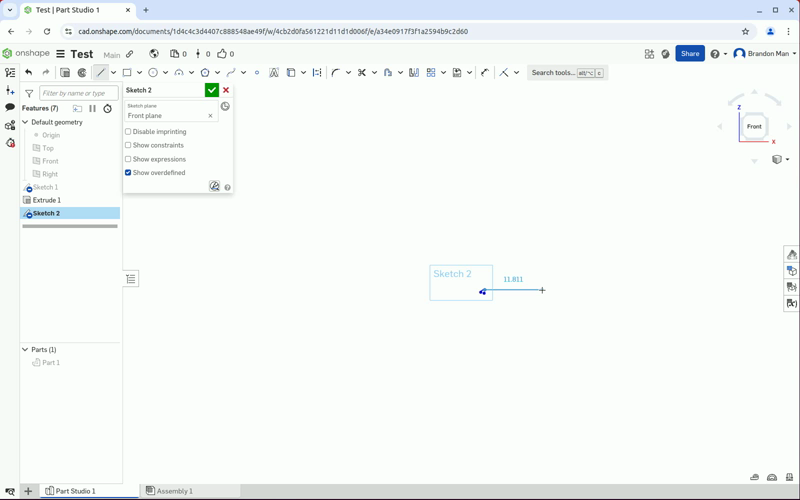
key(esc)
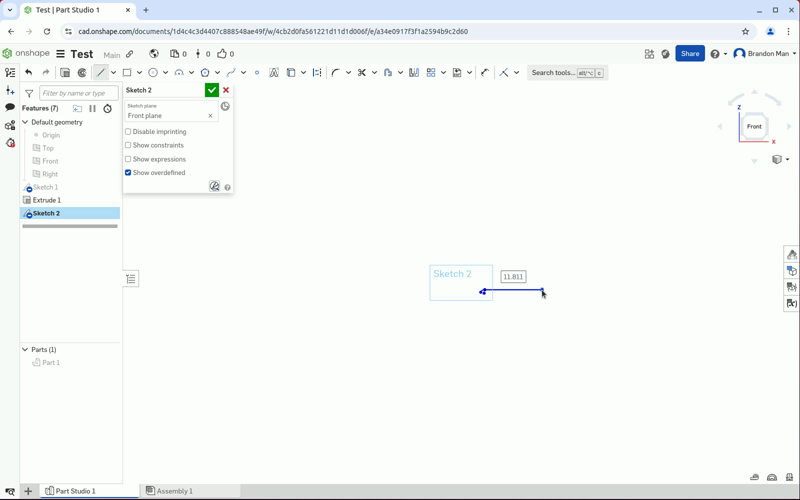
key(a)
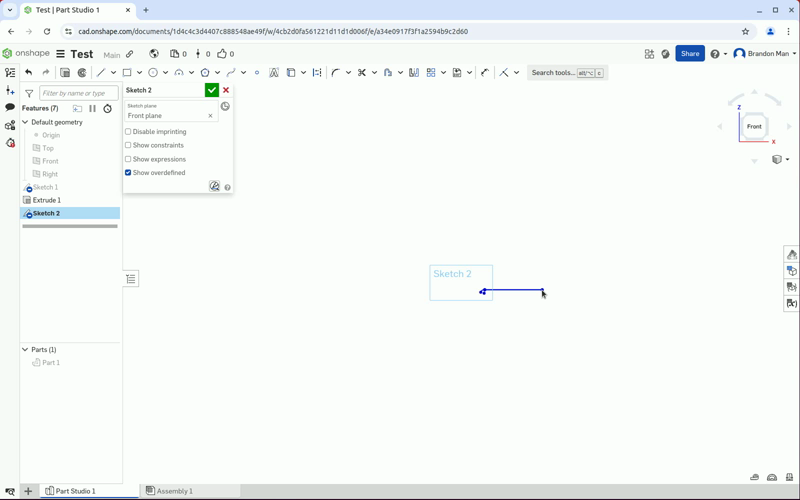
mouse_move(542, 289)
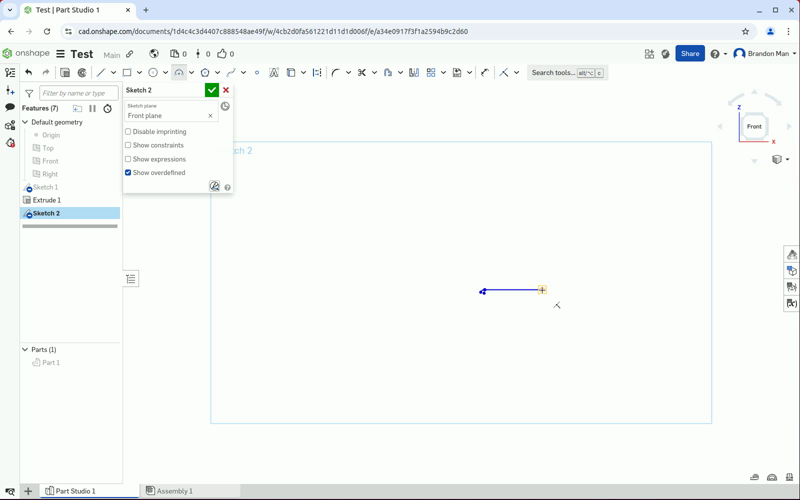
click(542, 289)
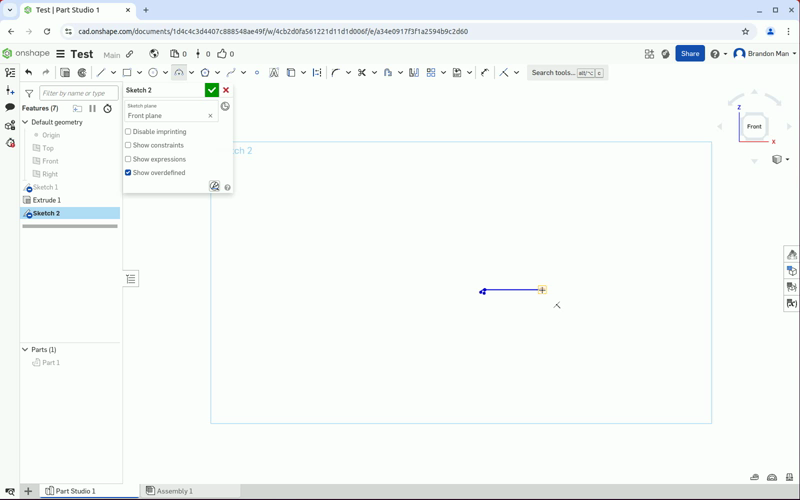
key_down(shift)
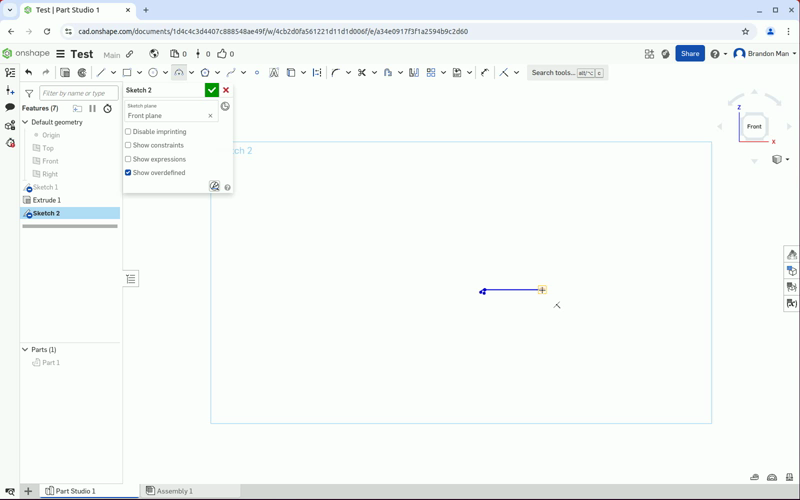
mouse_move(545, 291)
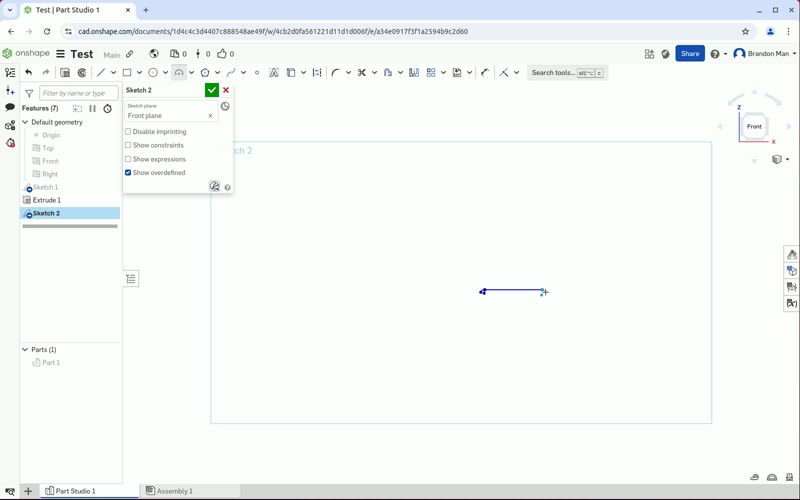
scroll(6)
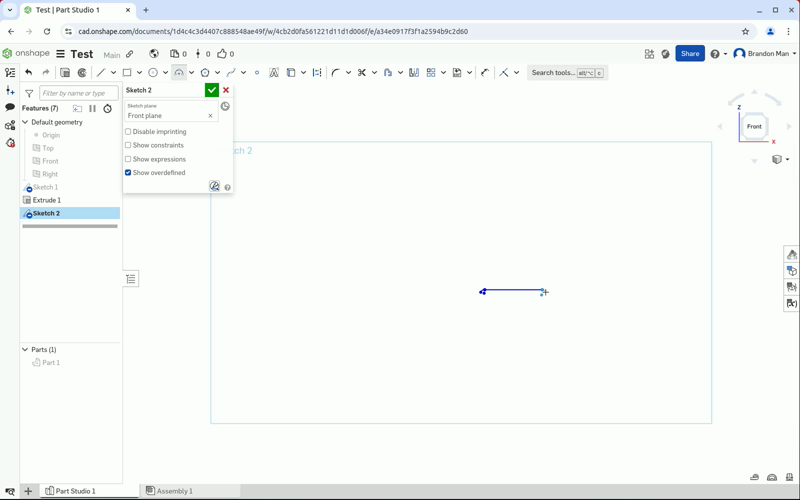
scroll(6)
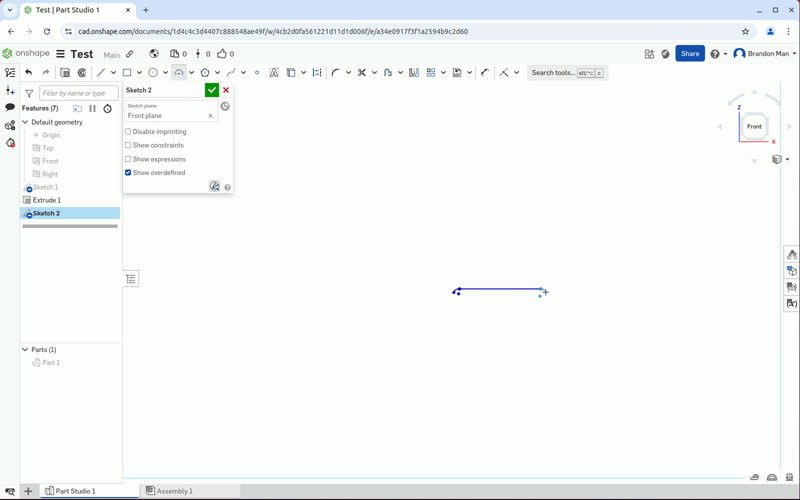
scroll(6)
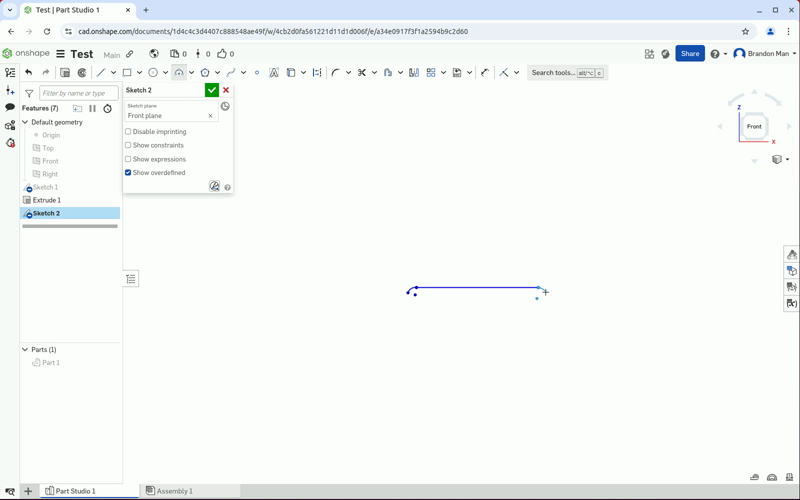
scroll(6)
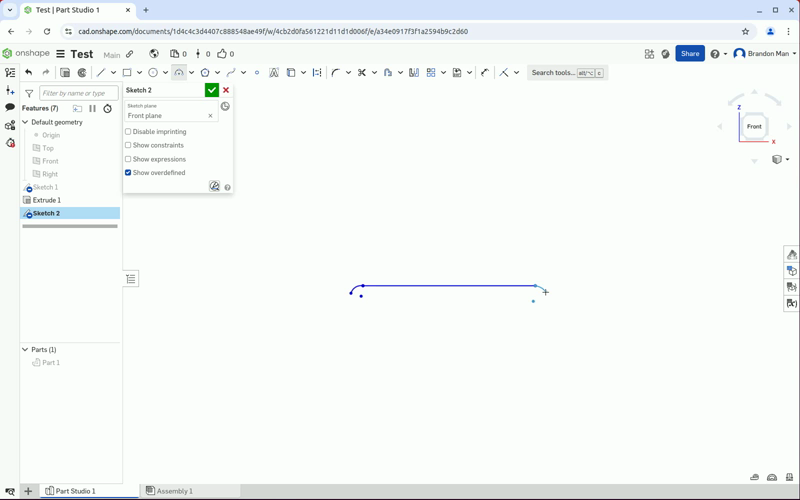
scroll(6)
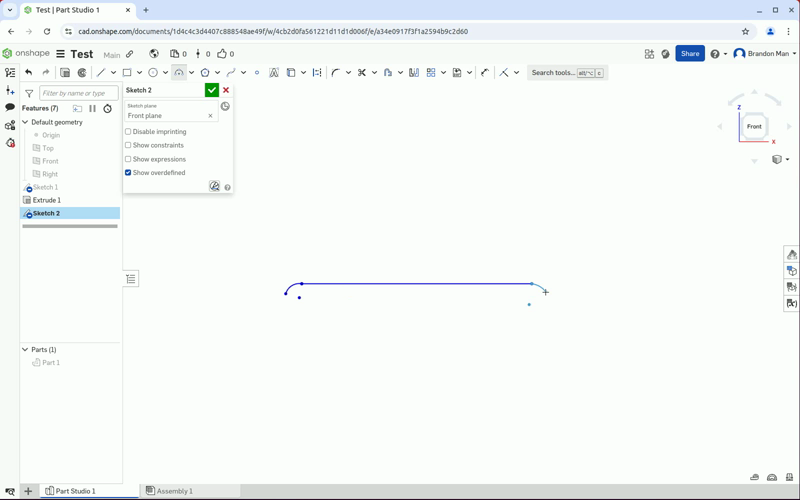
scroll(6)
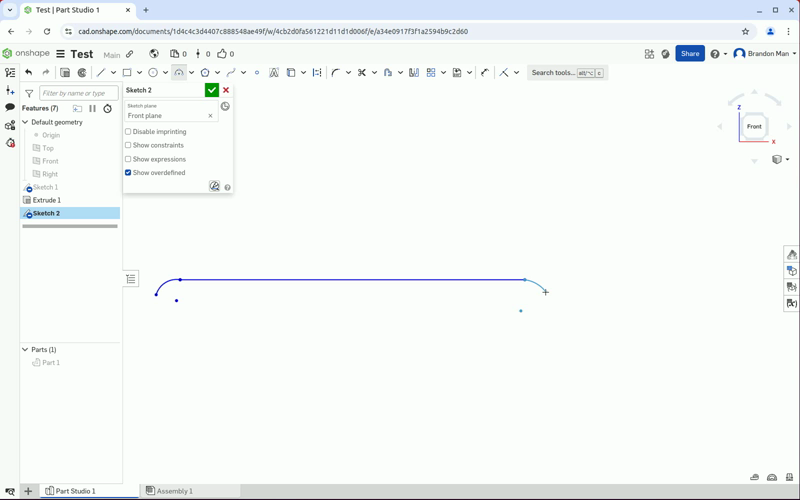
scroll(6)
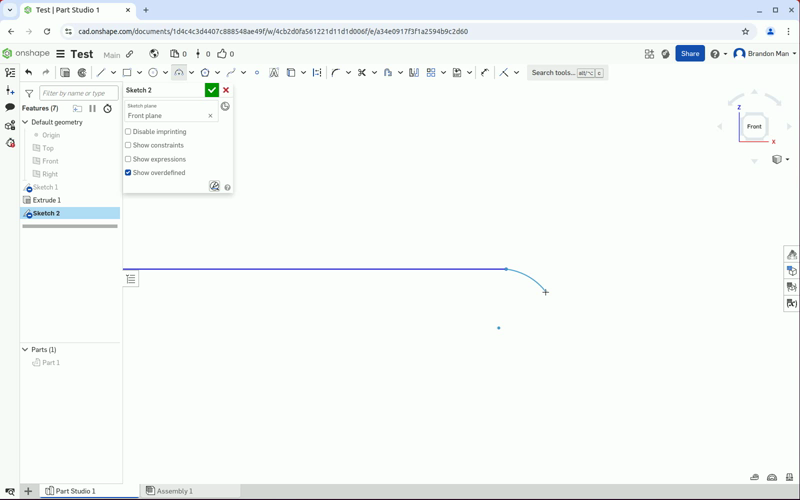
click(545, 291)
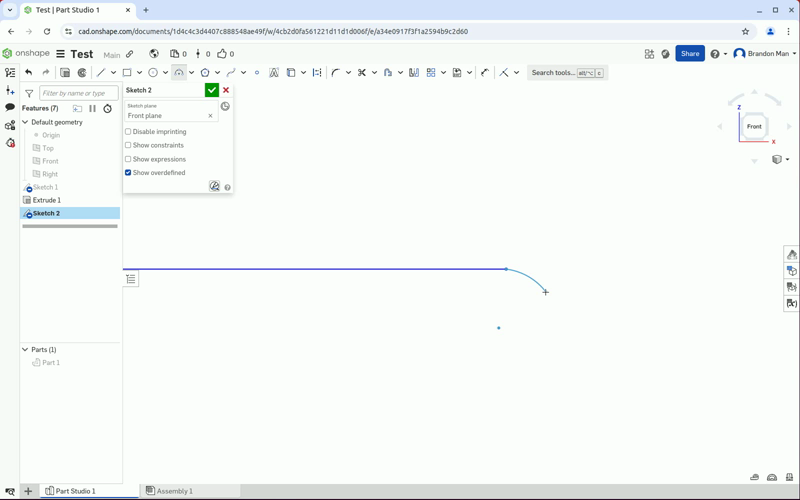
scroll(-6)
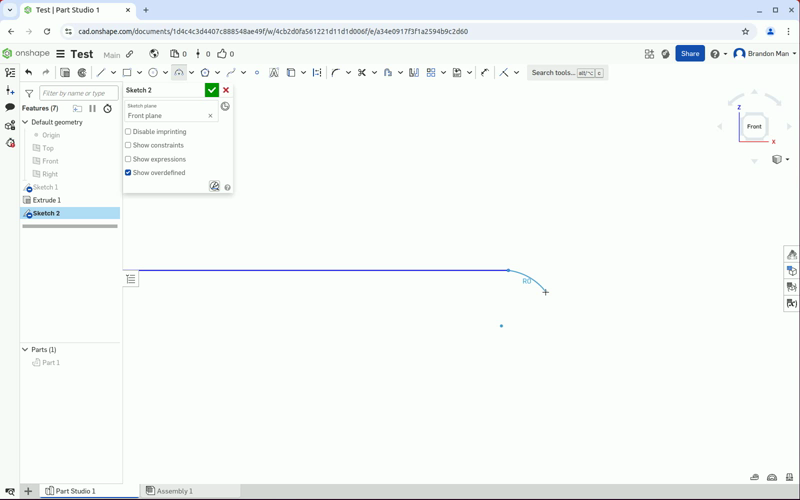
scroll(-6)
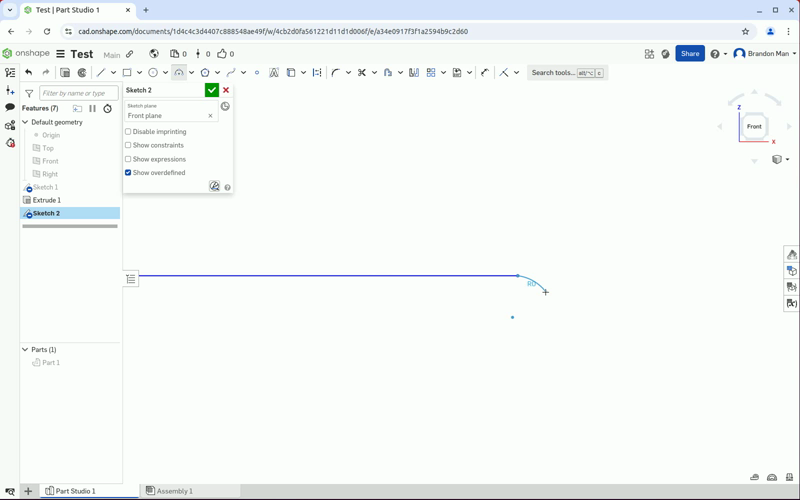
scroll(-6)
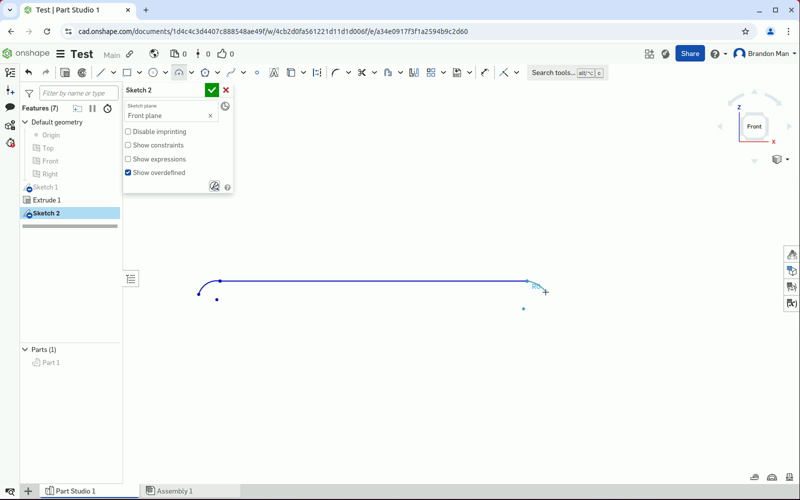
scroll(-6)
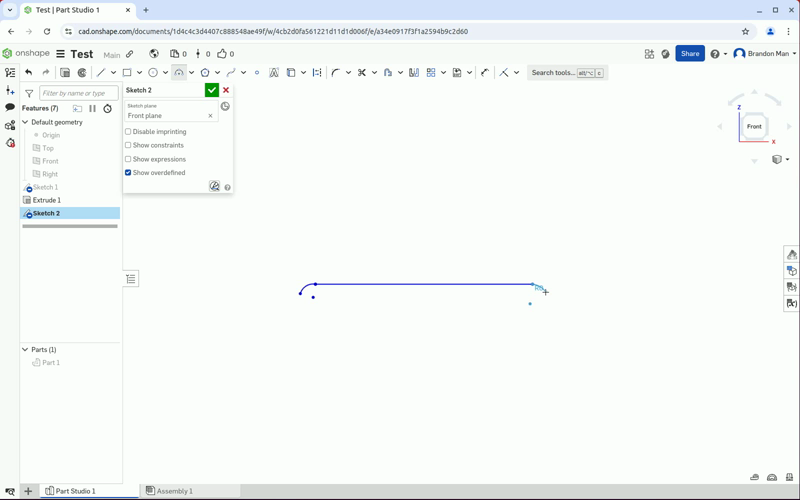
scroll(-6)
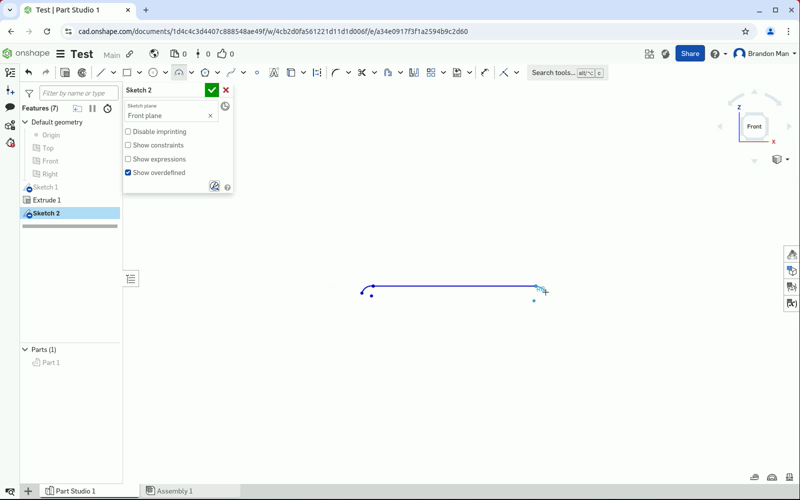
scroll(-6)
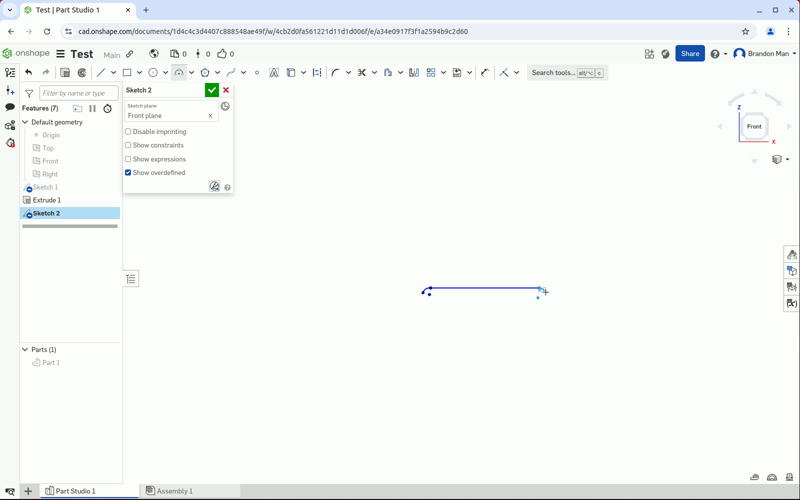
scroll(-6)
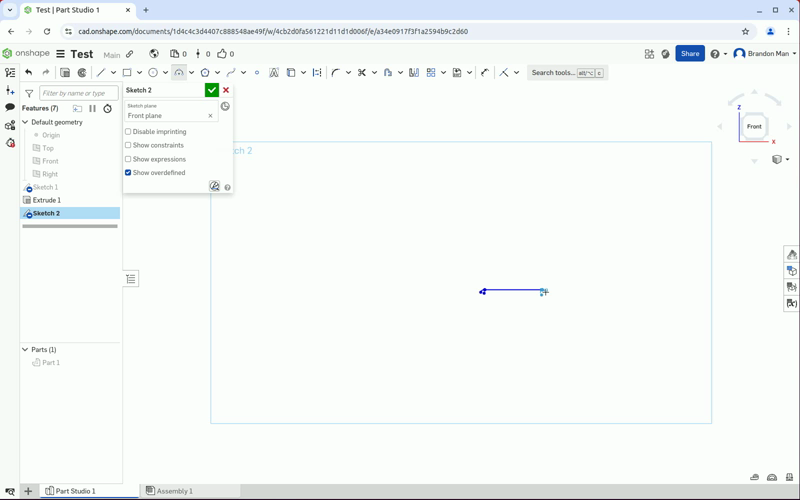
mouse_move(544, 290)
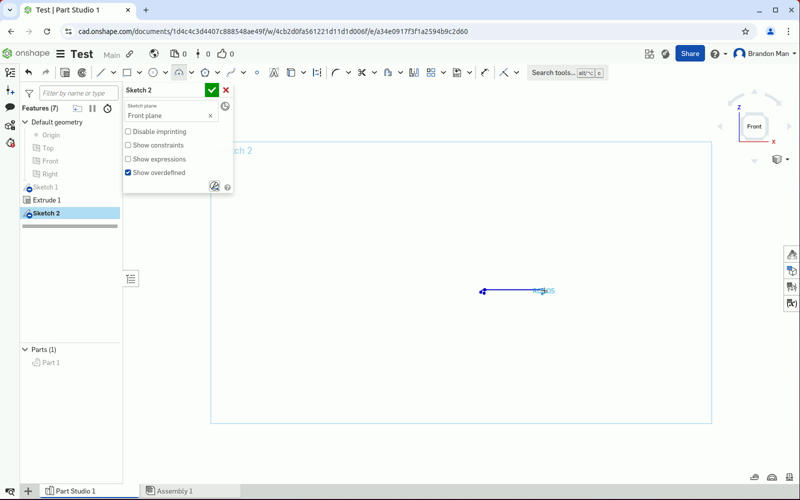
scroll(6)
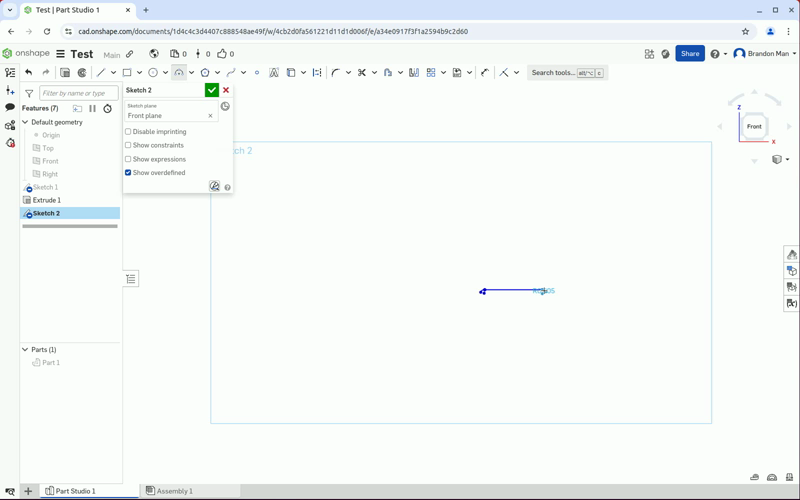
scroll(6)
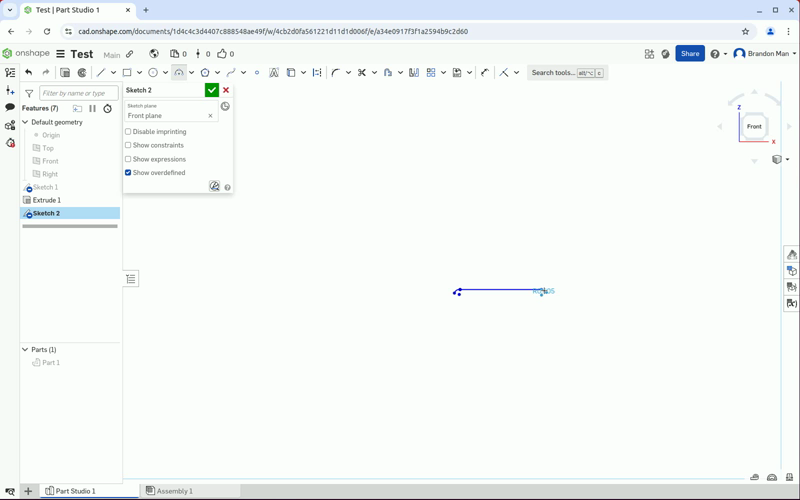
scroll(6)
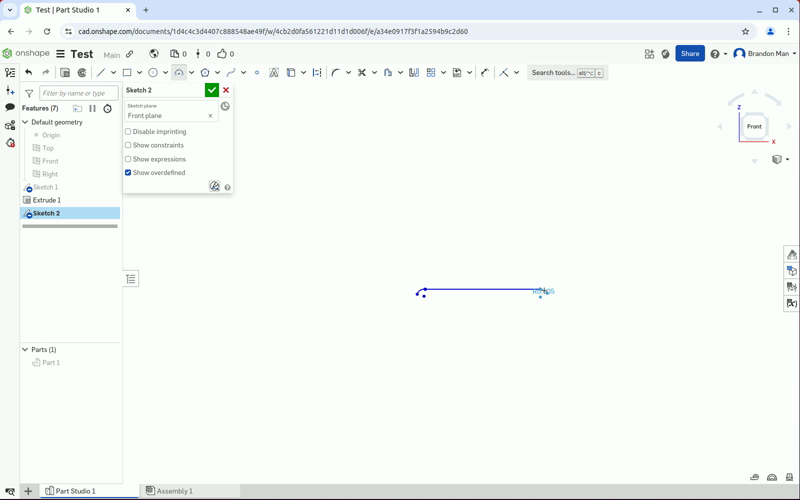
scroll(6)
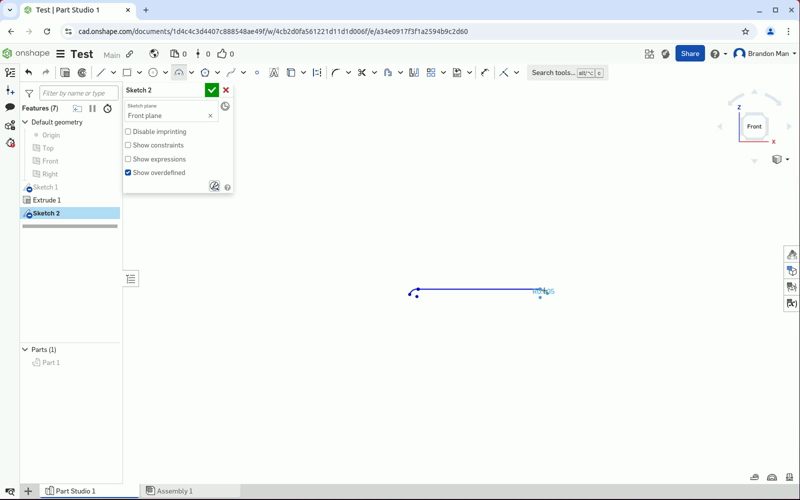
scroll(6)
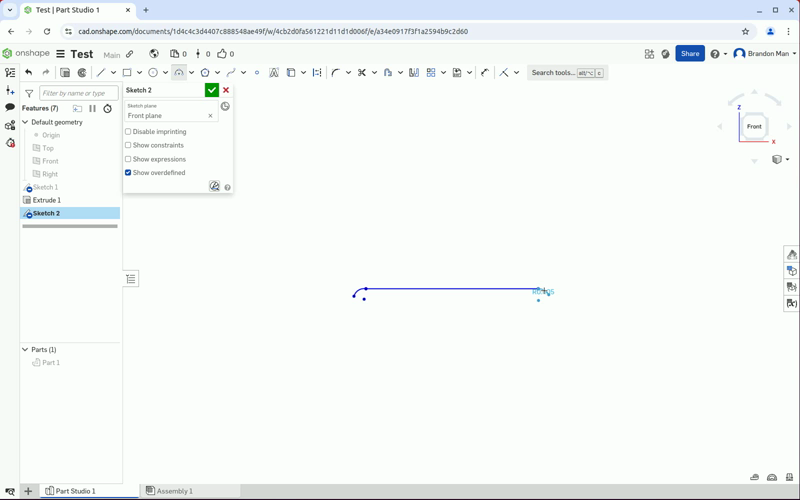
scroll(6)
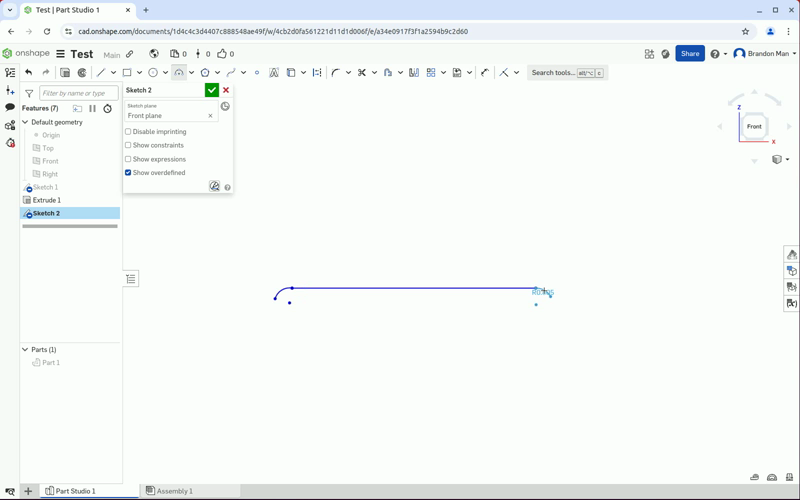
scroll(6)
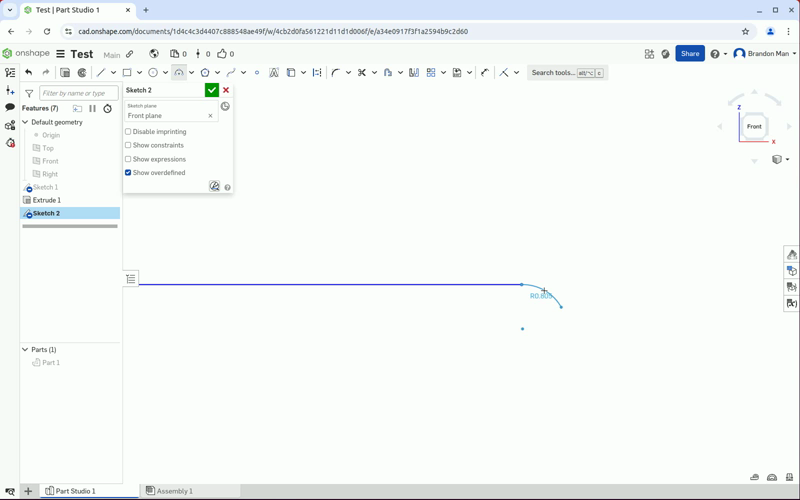
click(544, 290)
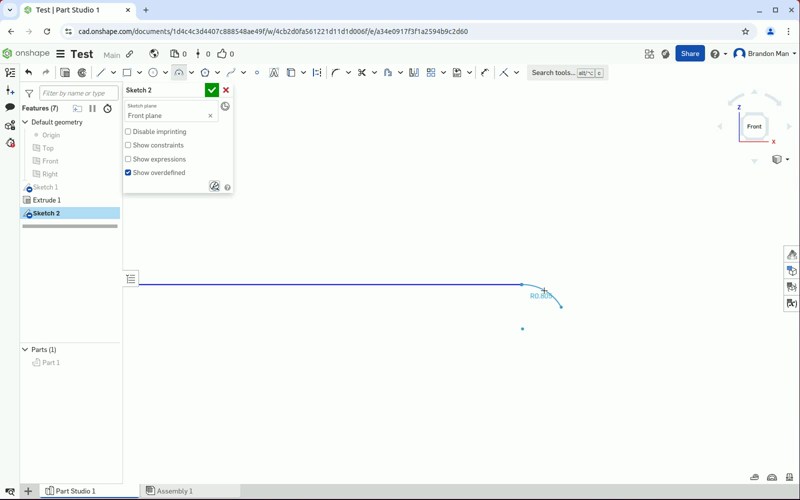
scroll(-6)
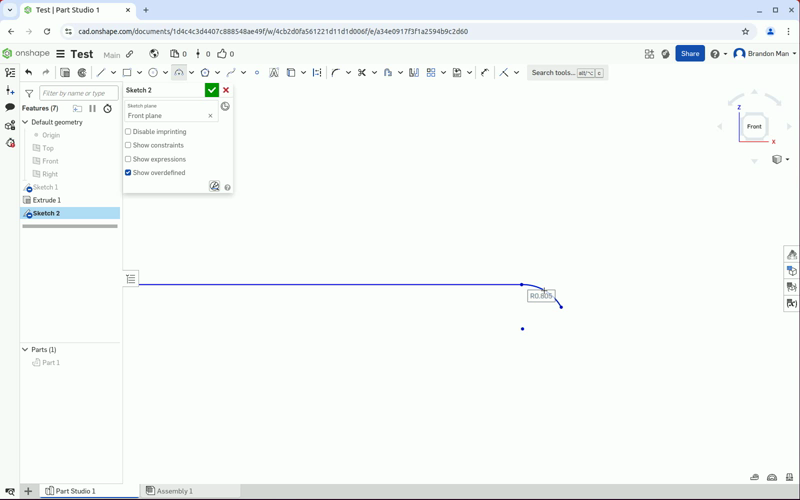
scroll(-6)
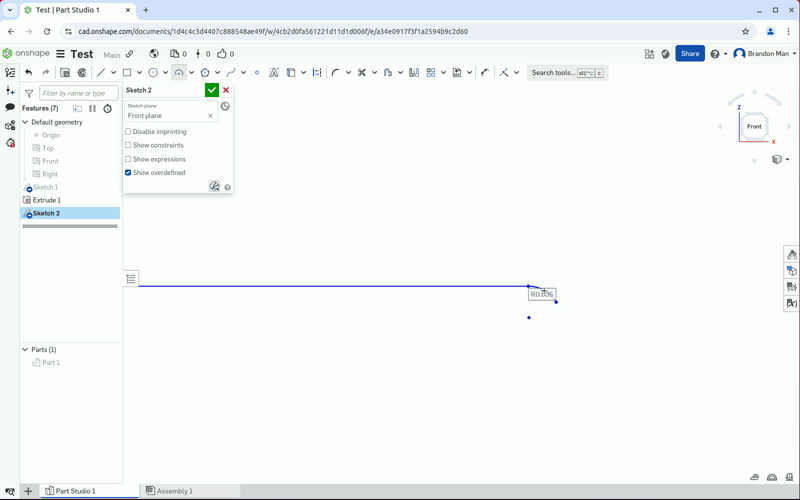
scroll(-6)
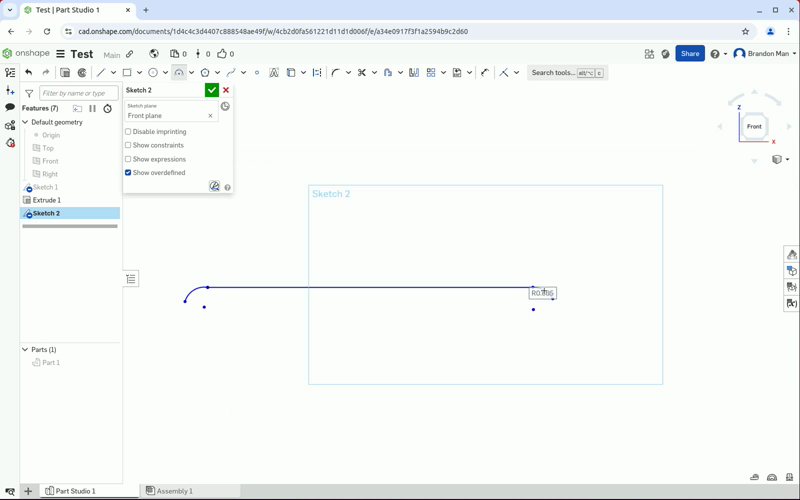
scroll(-6)
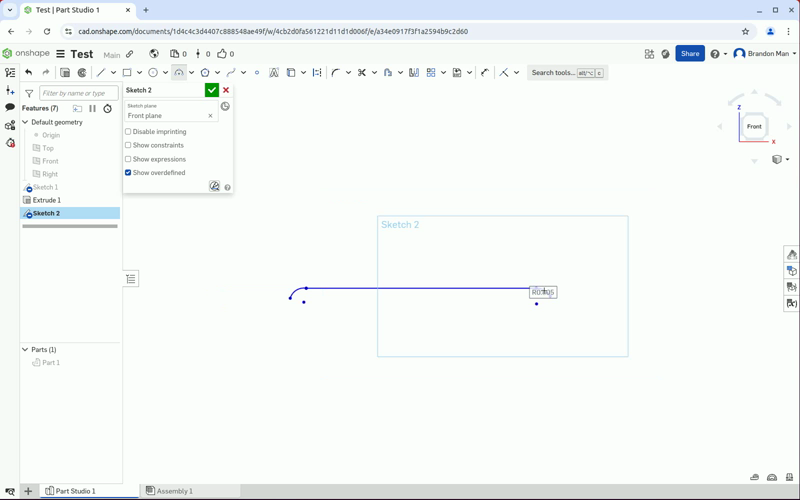
scroll(-6)
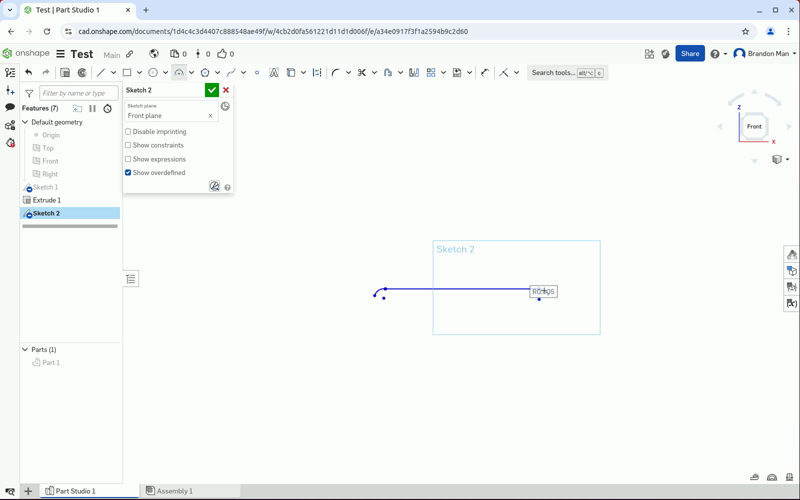
scroll(-6)
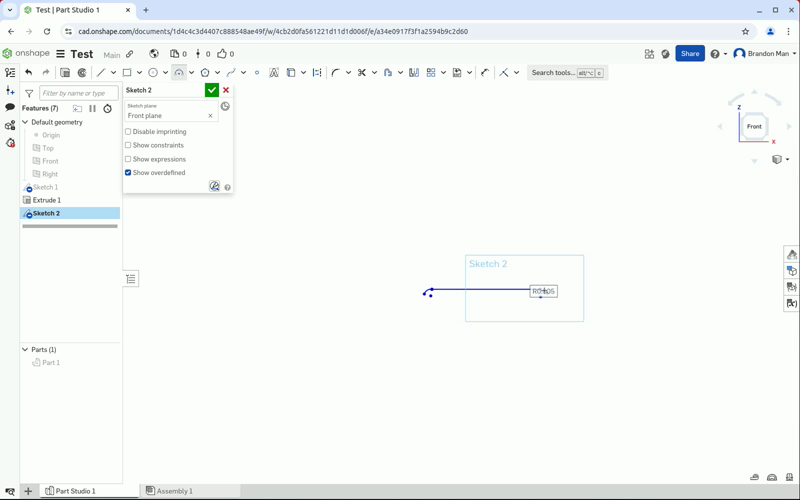
scroll(-6)
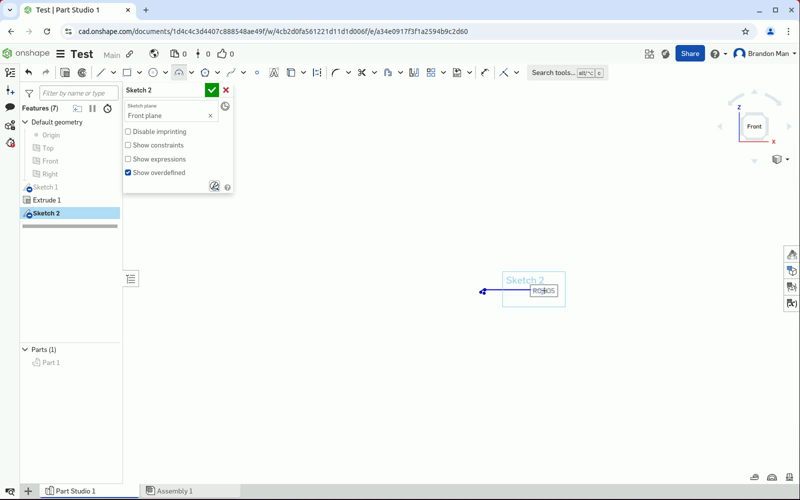
key_up(shift)
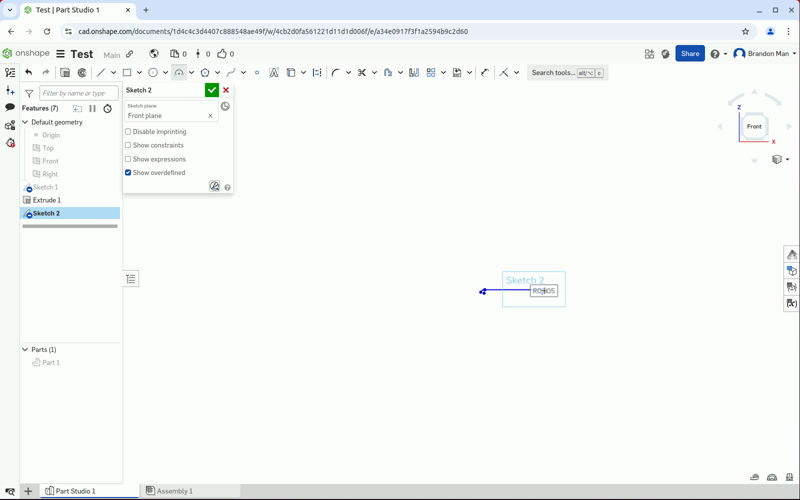
mouse_move(545, 291)
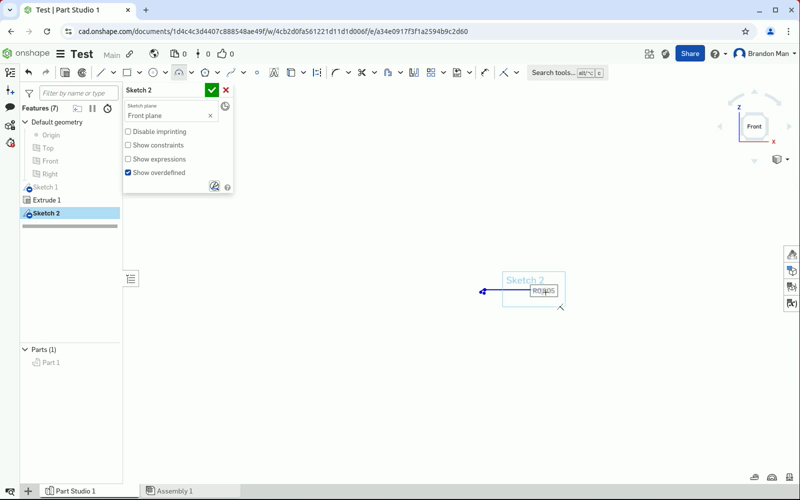
scroll(6)
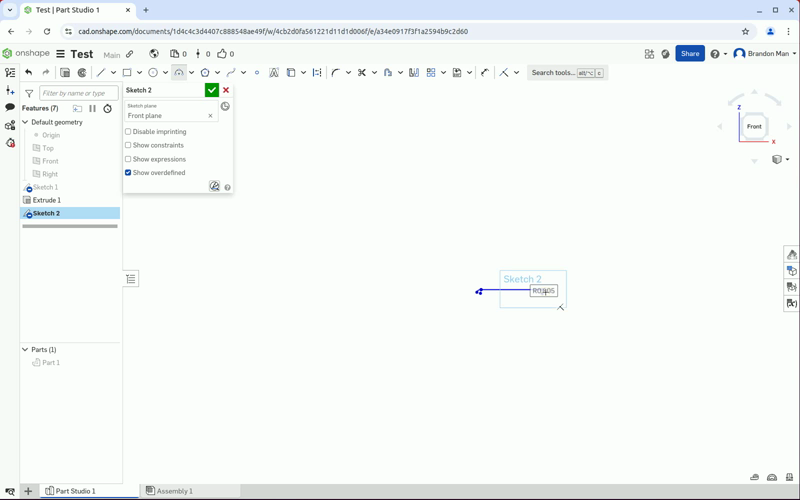
scroll(6)
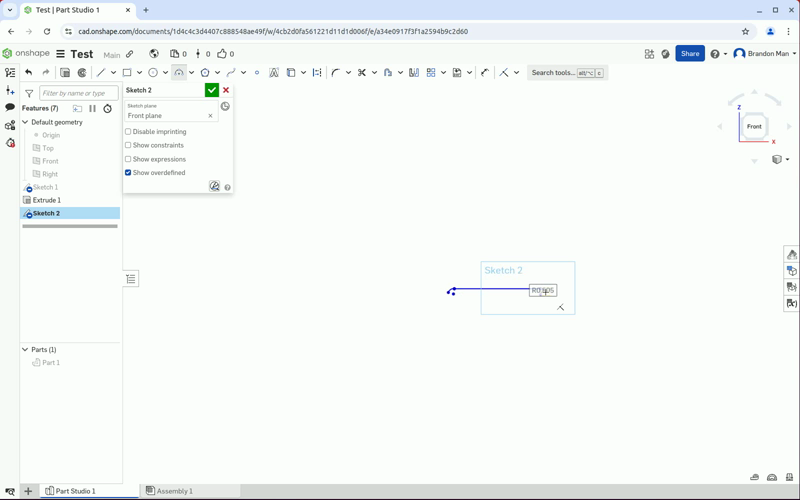
scroll(6)
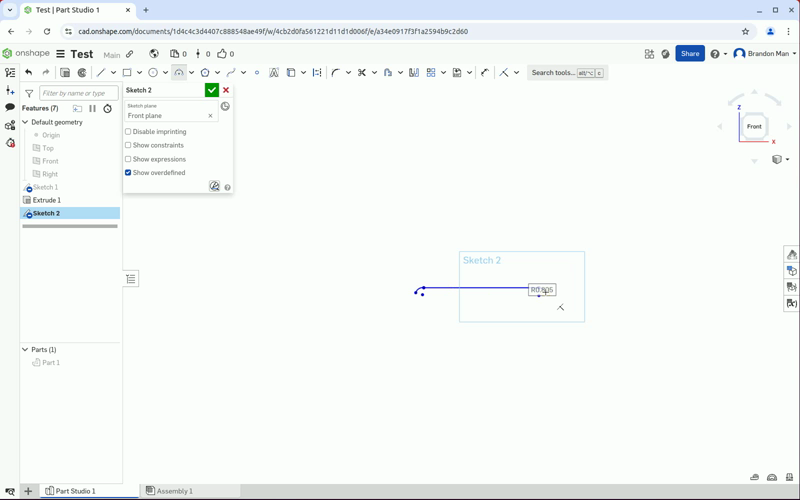
scroll(6)
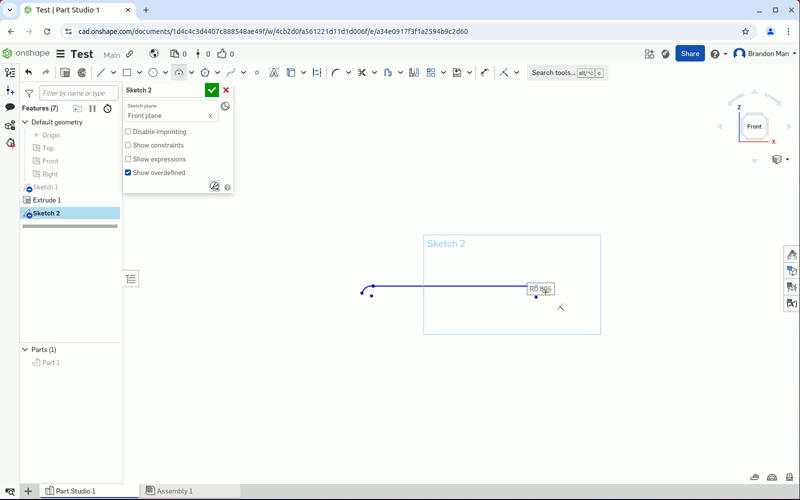
scroll(6)
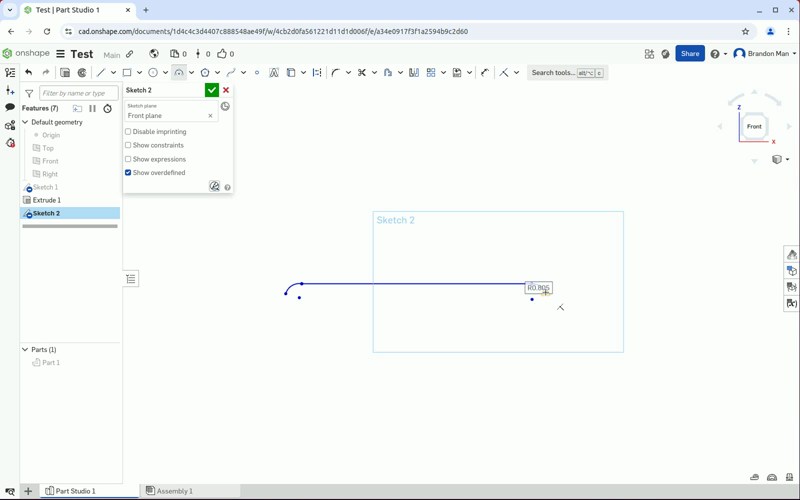
scroll(6)
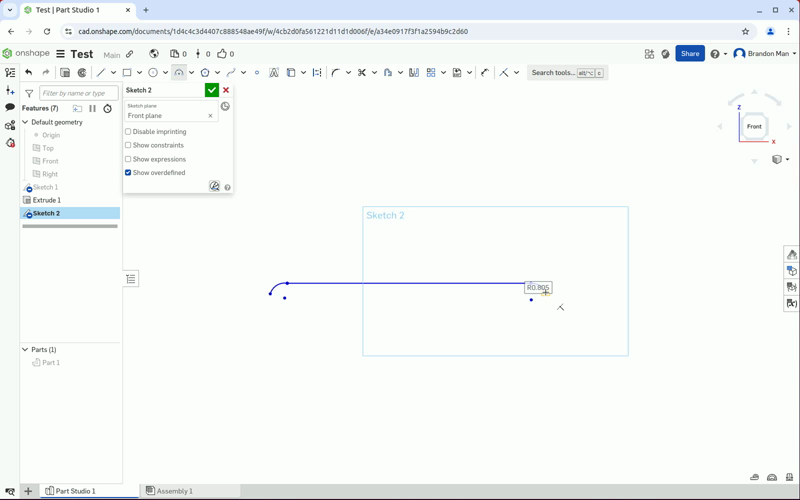
scroll(6)
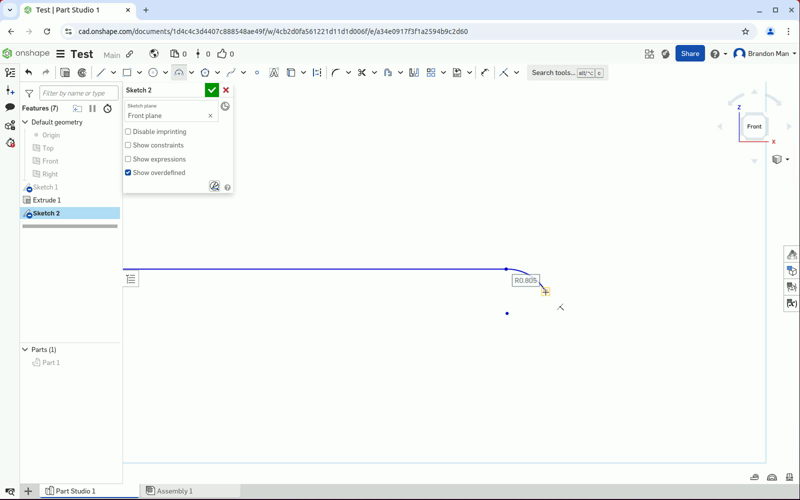
click(545, 291)
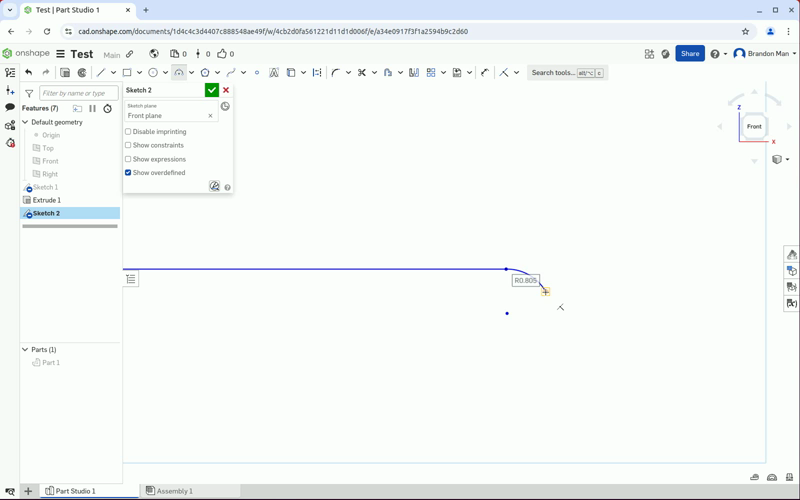
scroll(-6)
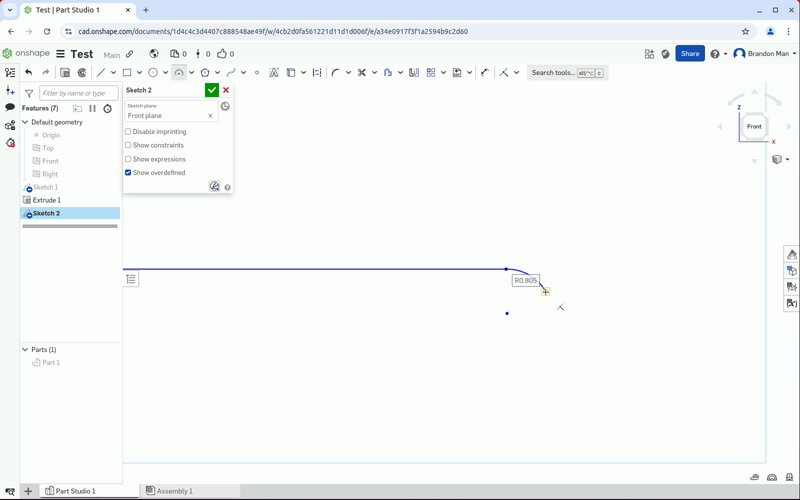
scroll(-6)
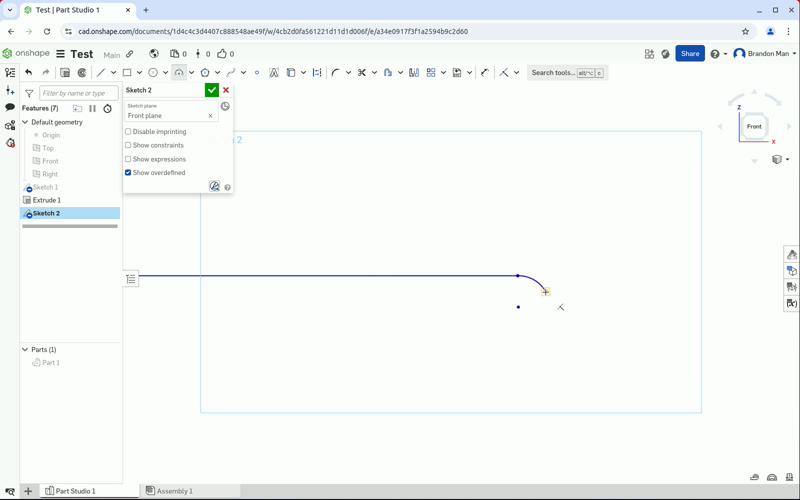
scroll(-6)
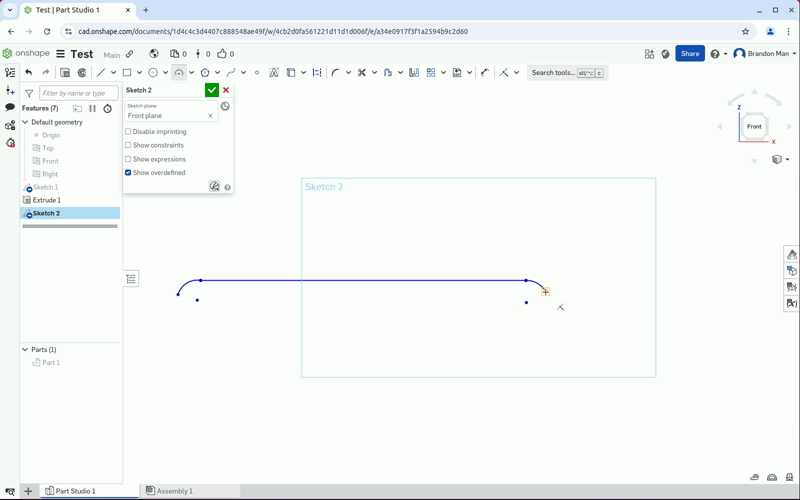
scroll(-6)
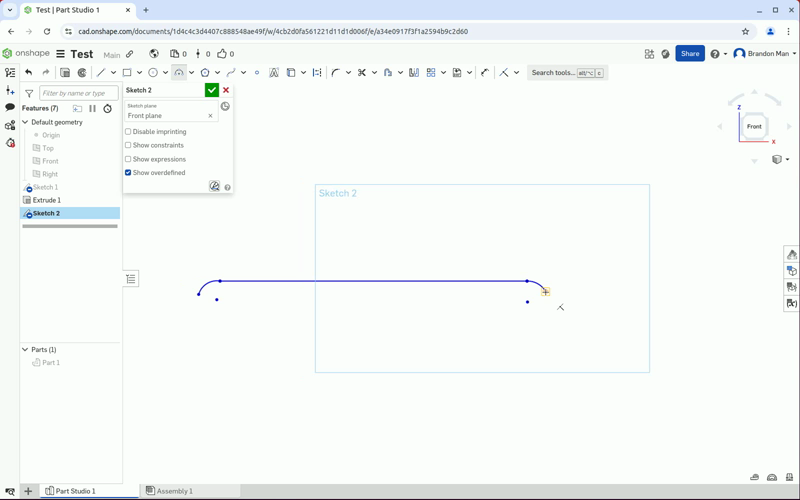
scroll(-6)
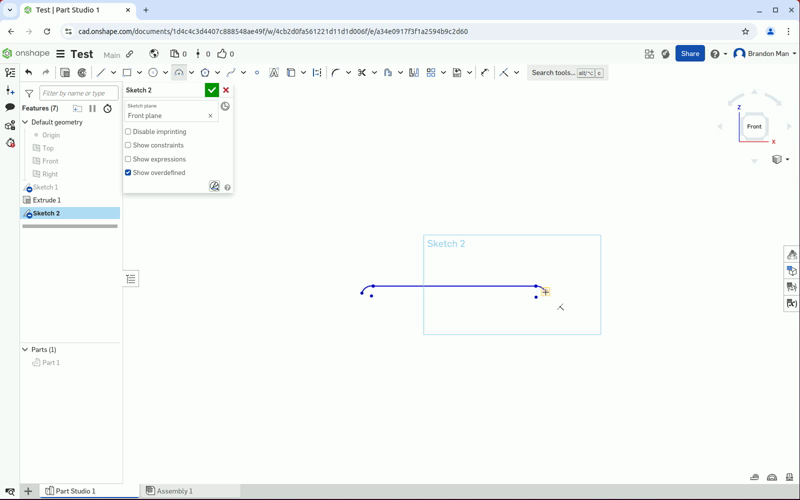
scroll(-6)
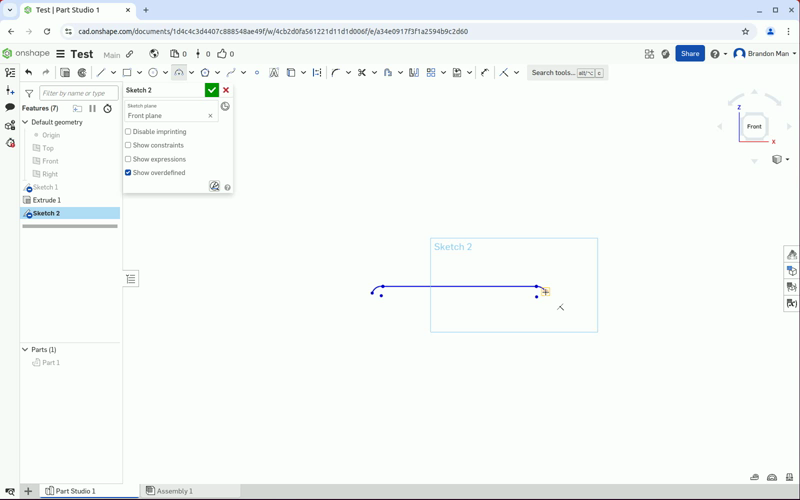
scroll(-6)
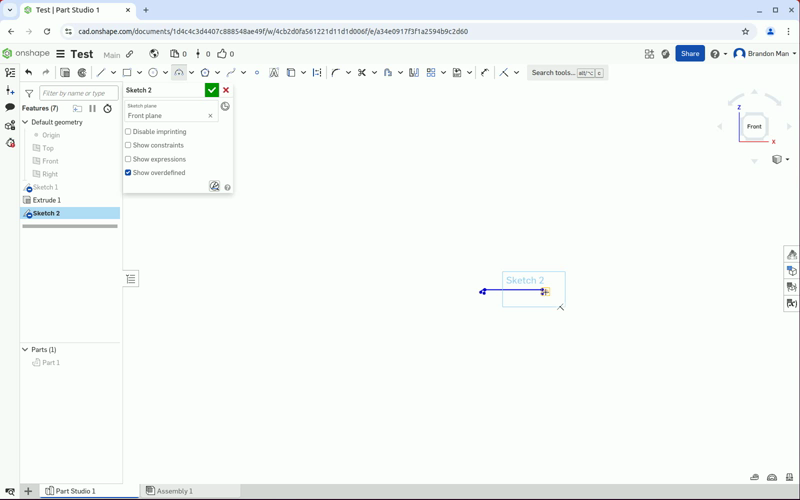
key_down(shift)
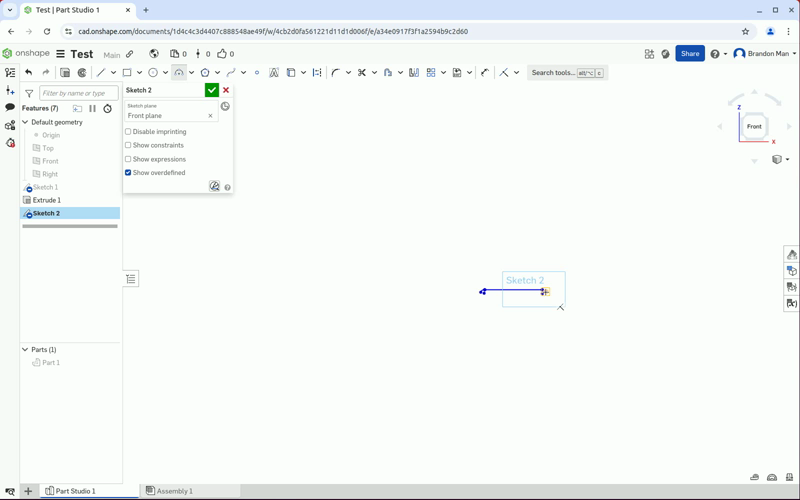
mouse_move(545, 273)
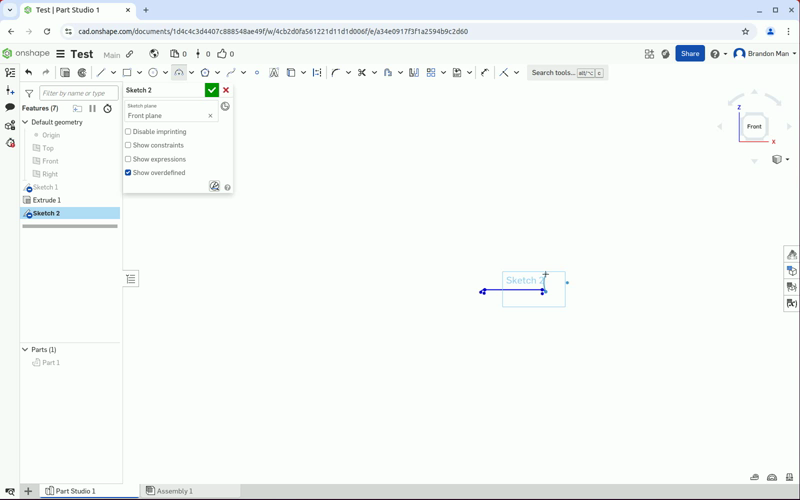
click(545, 273)
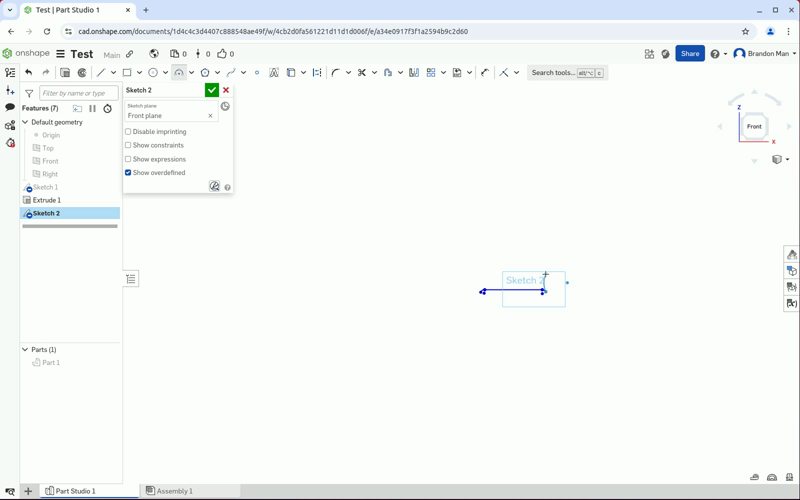
mouse_move(542, 282)
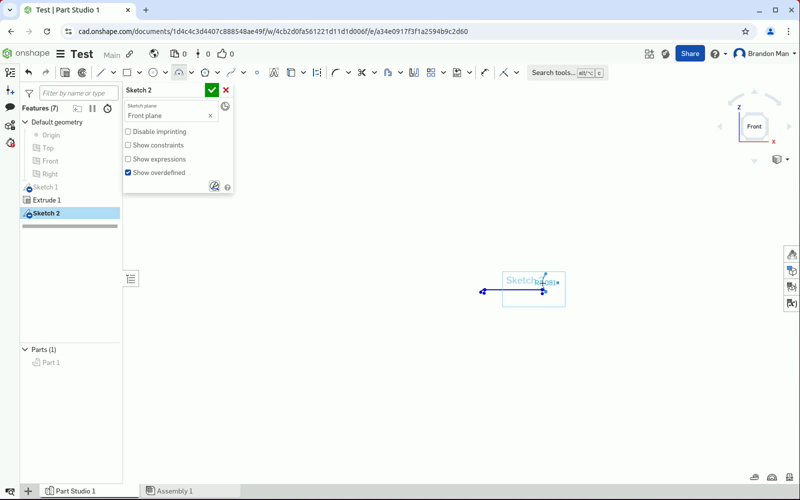
click(542, 282)
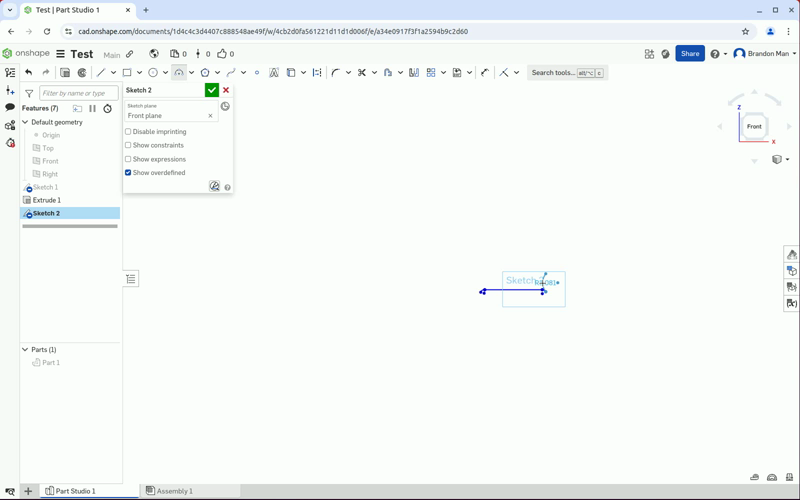
key_up(shift)
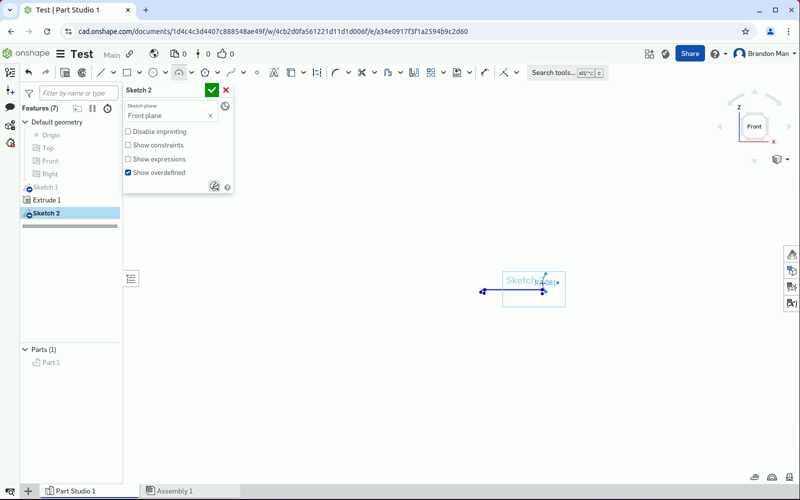
mouse_move(545, 273)
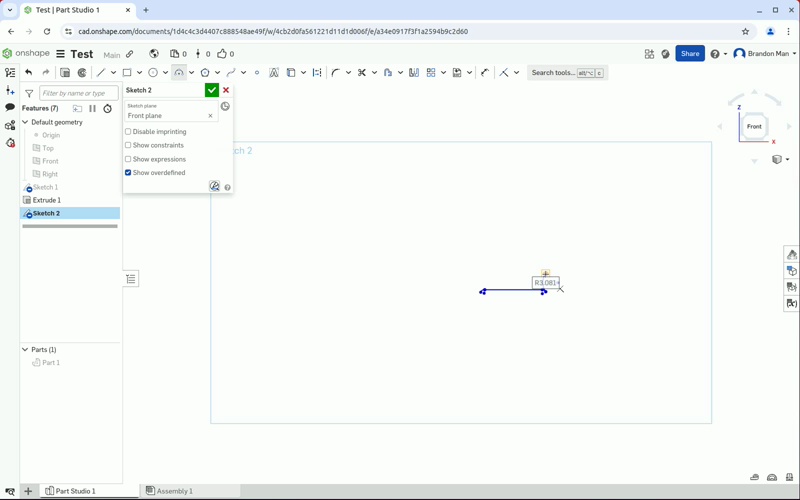
click(545, 273)
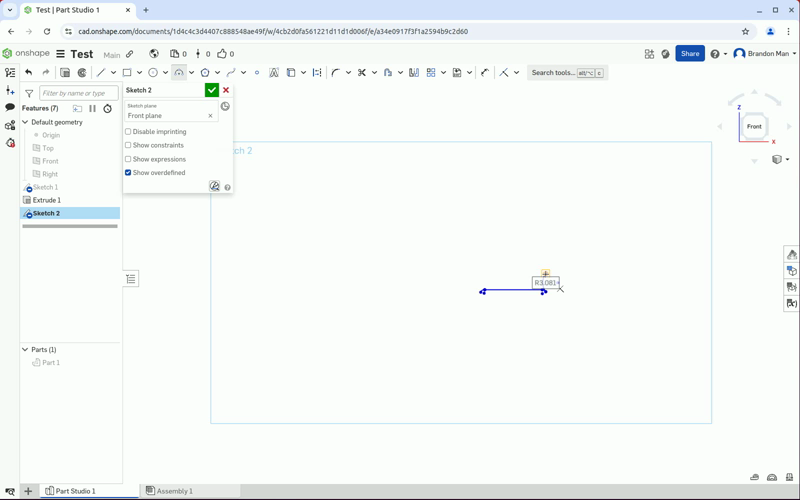
key_down(shift)
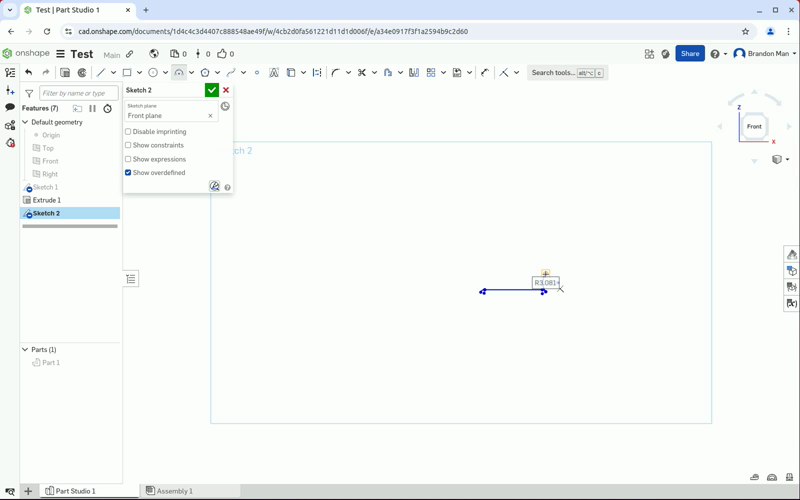
mouse_move(541, 275)
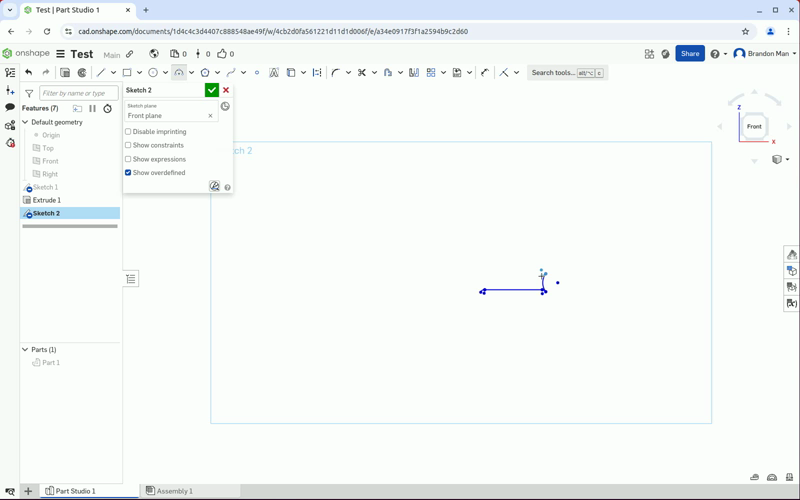
scroll(6)
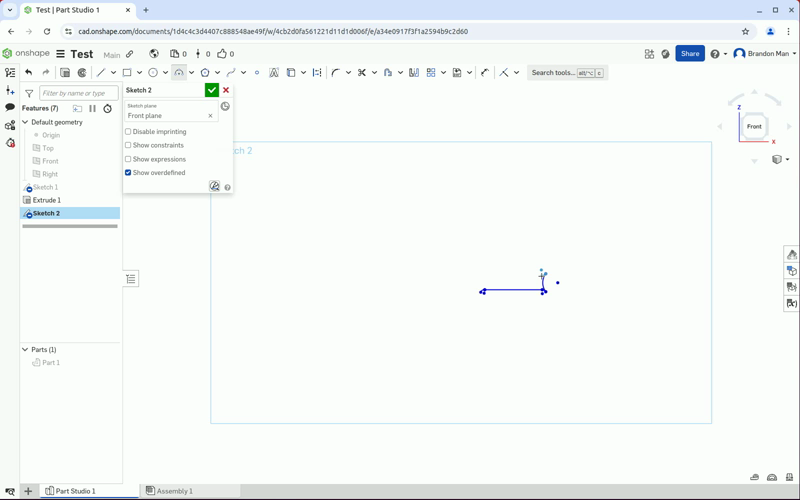
scroll(6)
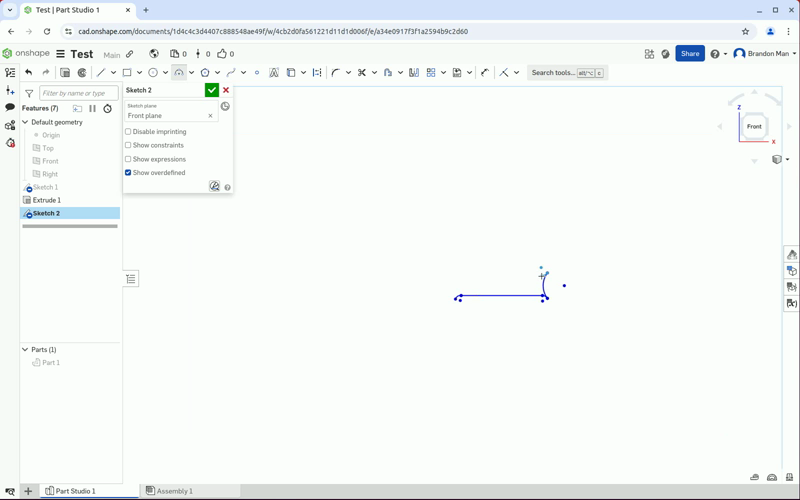
scroll(6)
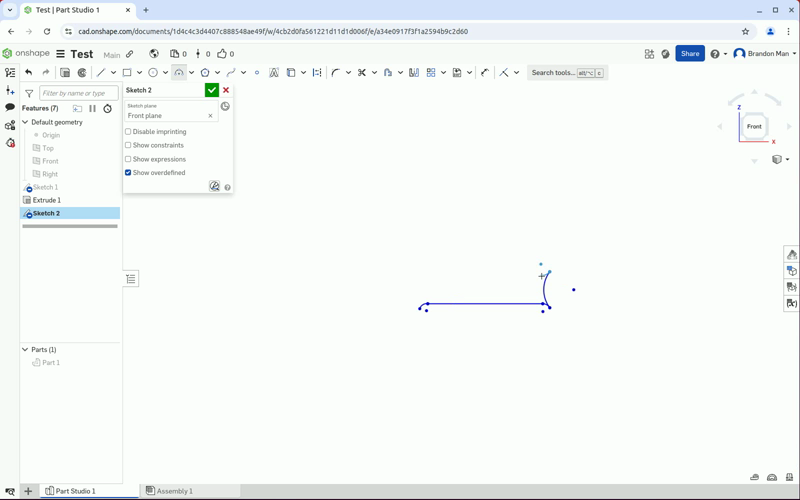
scroll(6)
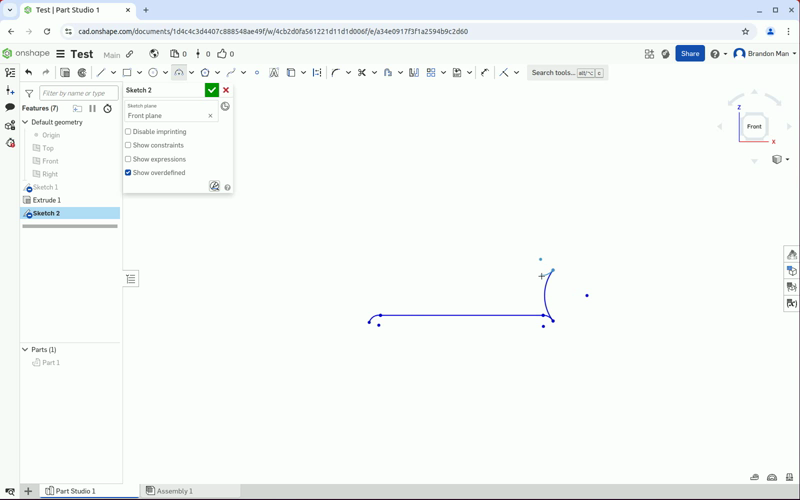
scroll(6)
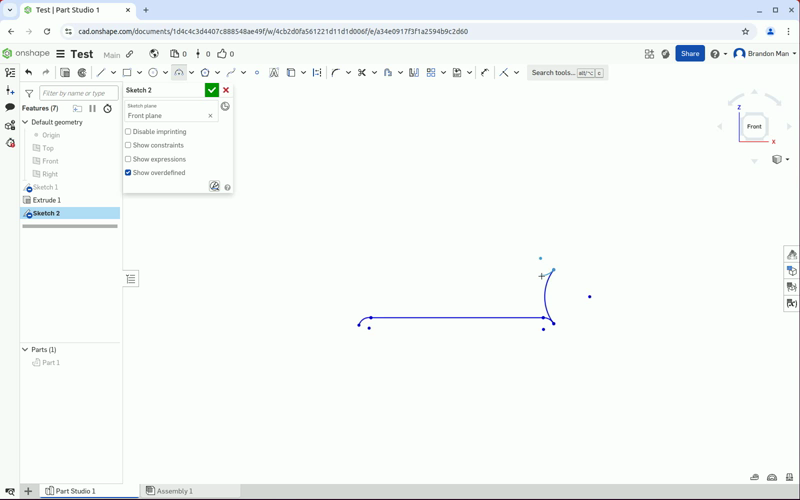
scroll(6)
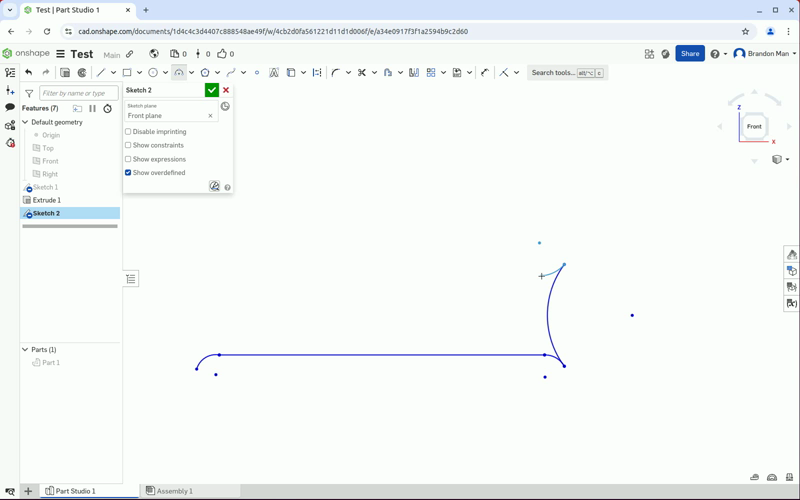
scroll(6)
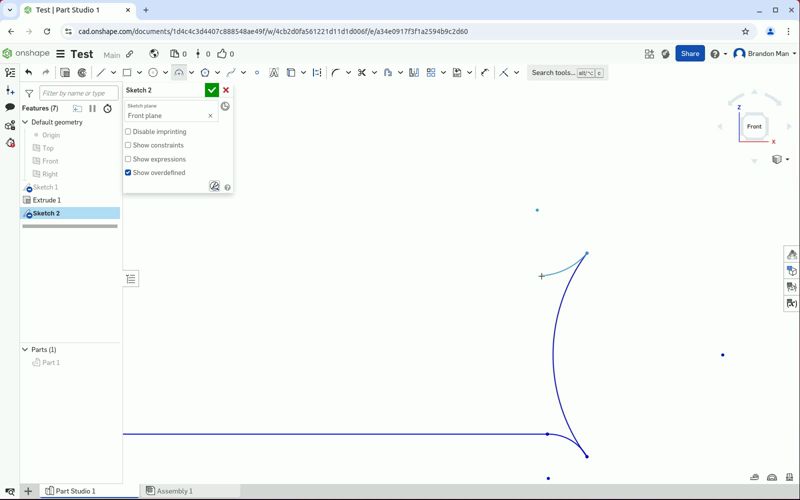
click(541, 275)
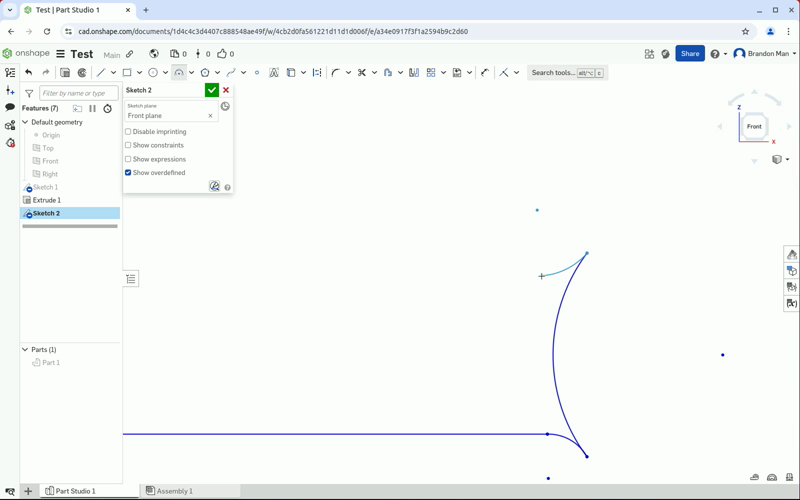
scroll(-6)
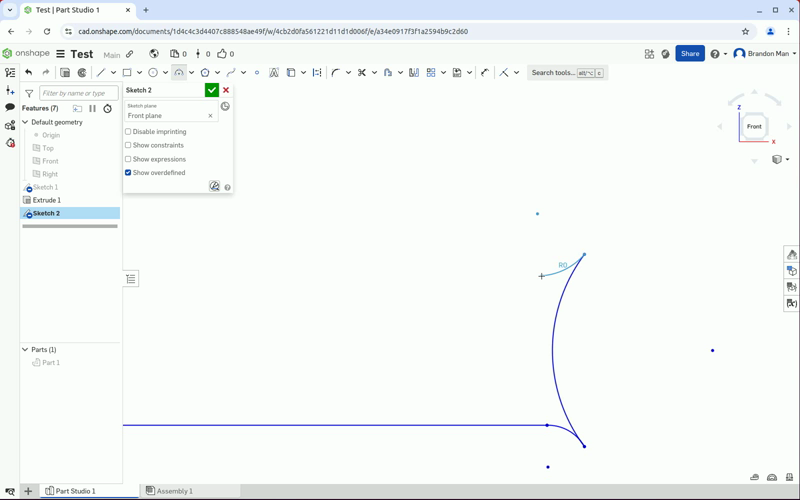
scroll(-6)
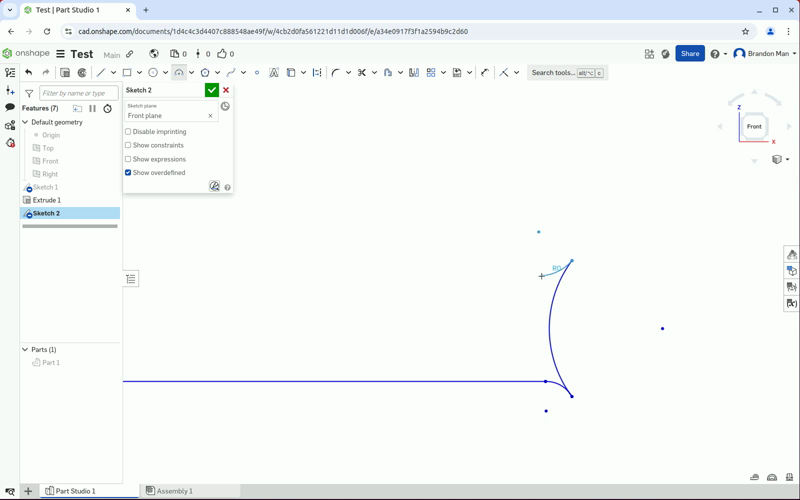
scroll(-6)
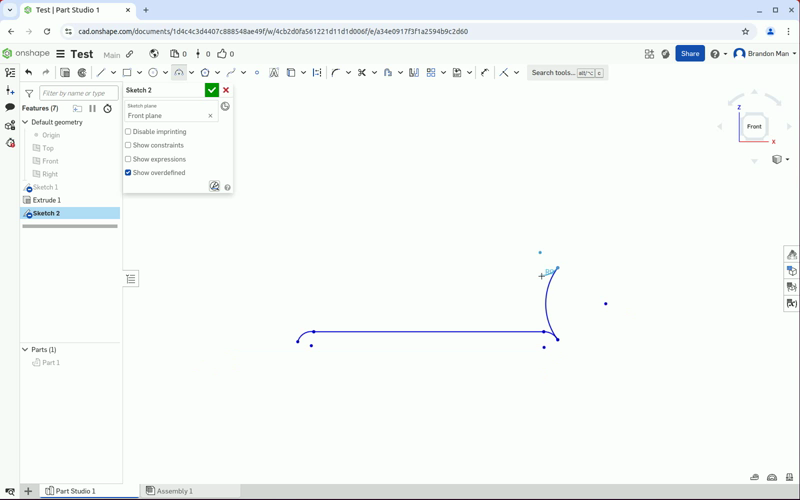
scroll(-6)
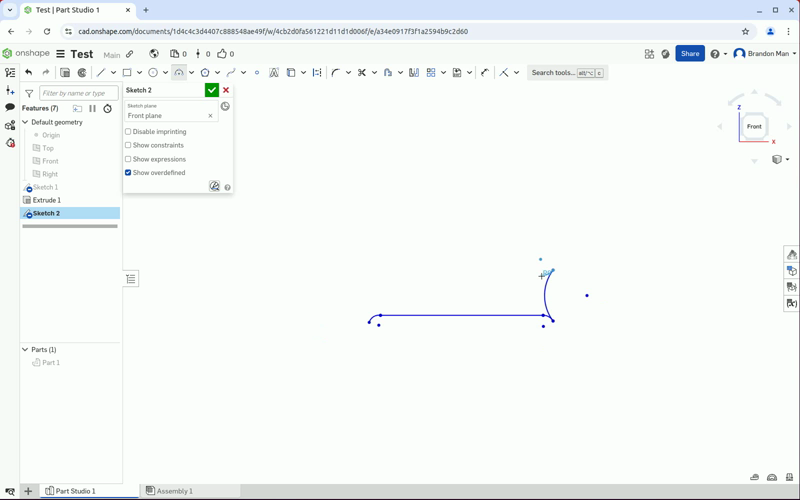
scroll(-6)
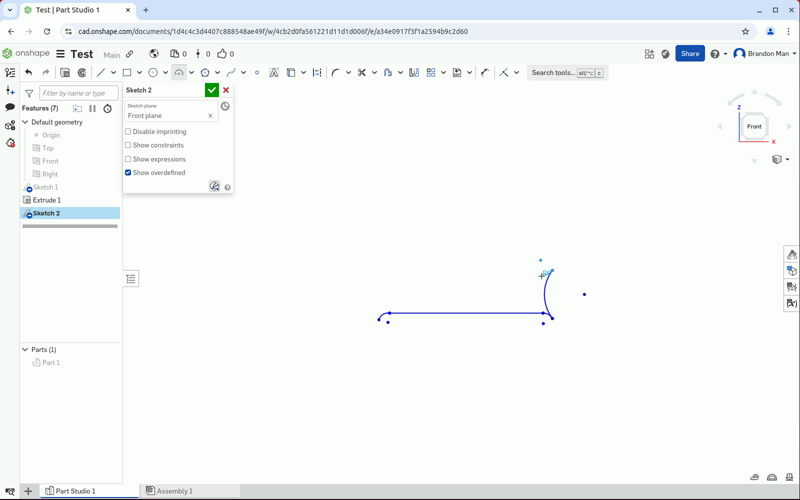
scroll(-6)
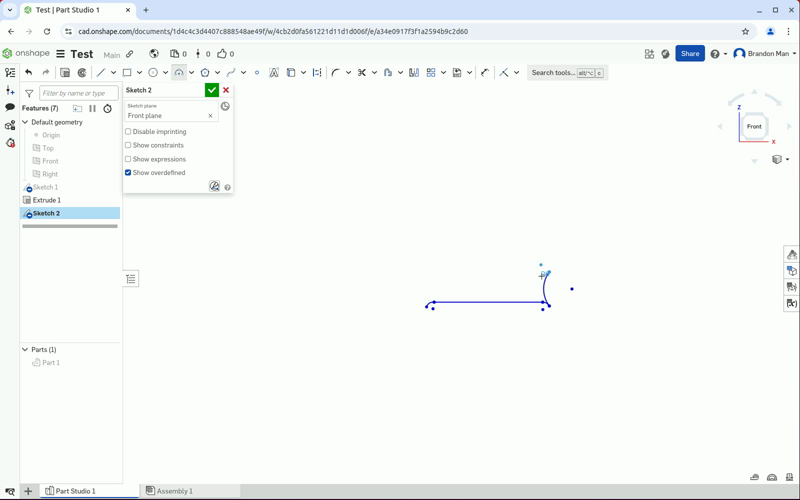
scroll(-6)
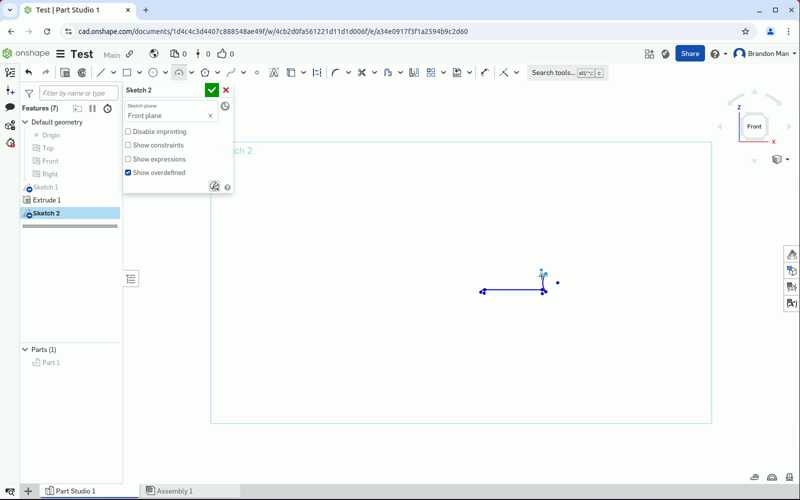
mouse_move(543, 276)
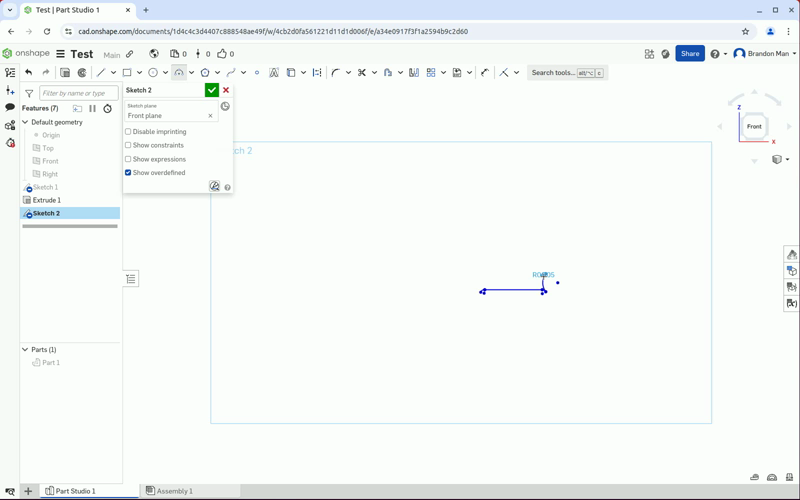
scroll(6)
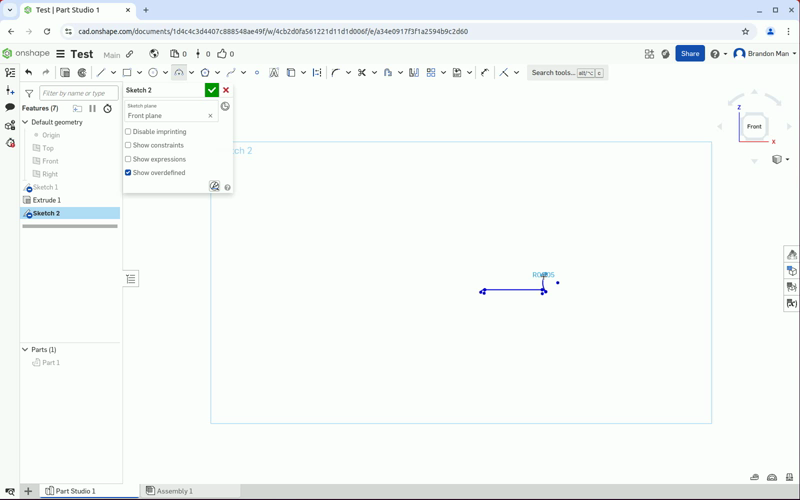
scroll(6)
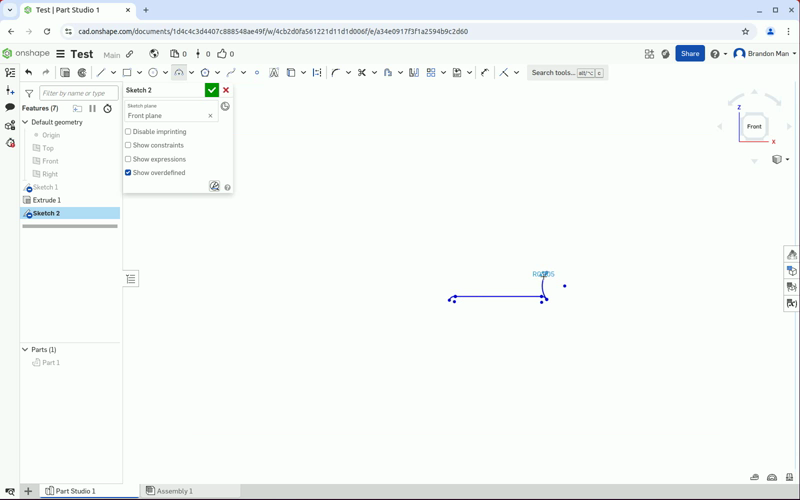
scroll(6)
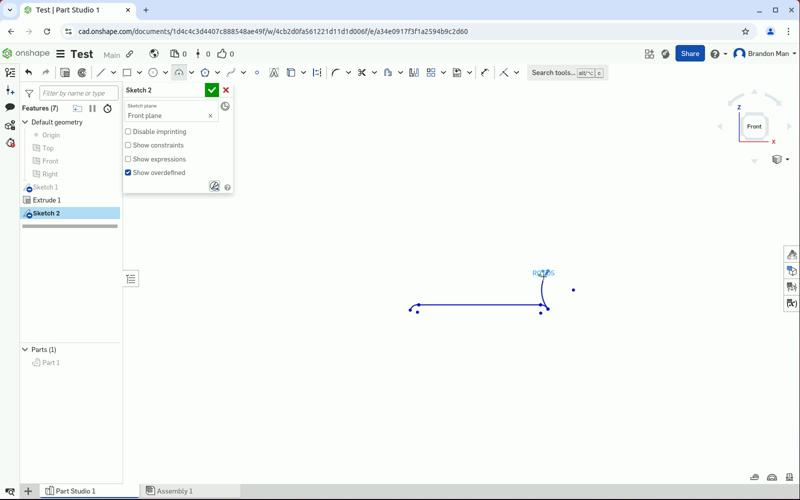
scroll(6)
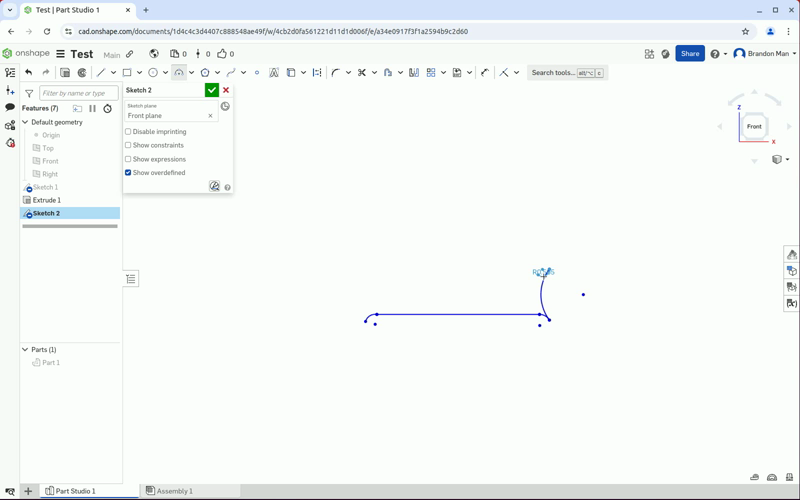
scroll(6)
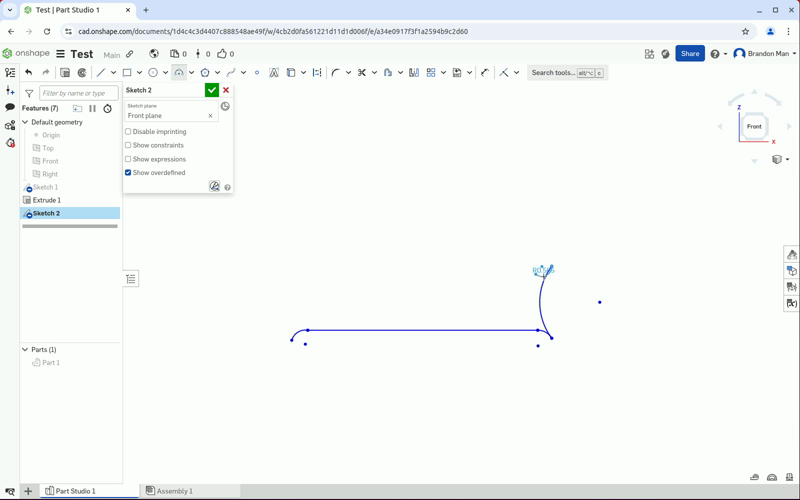
scroll(6)
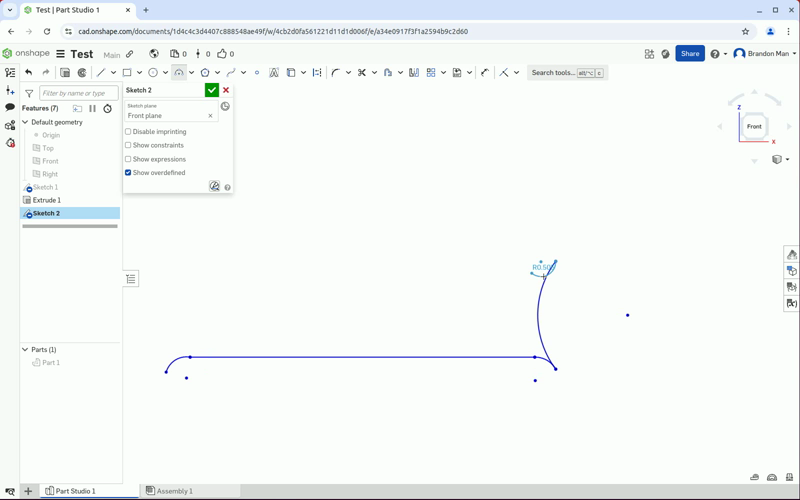
scroll(6)
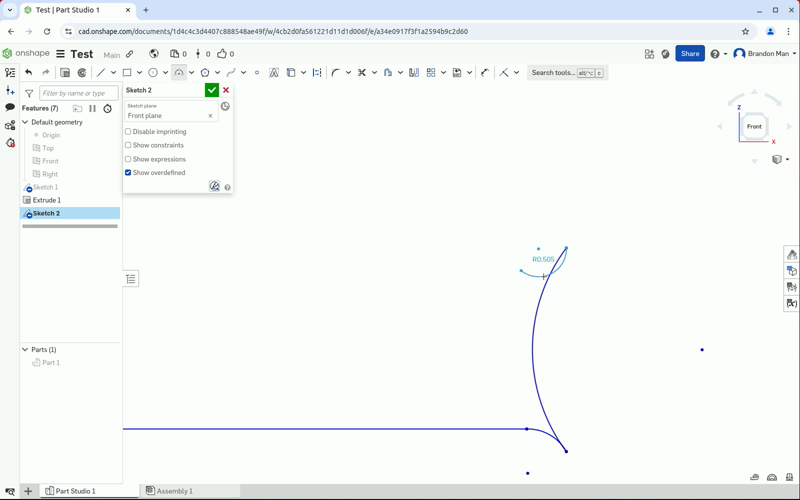
click(543, 276)
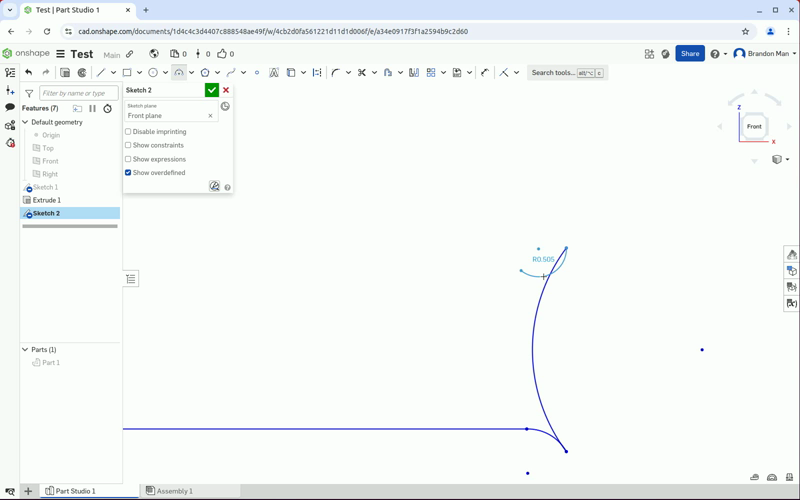
scroll(-6)
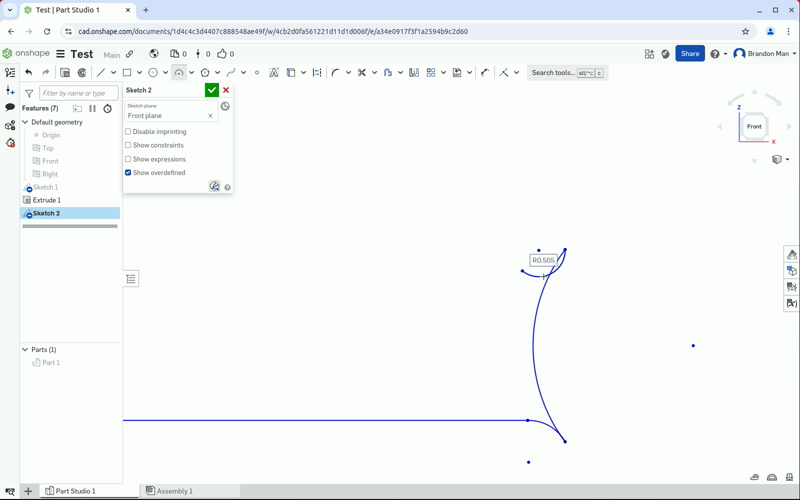
scroll(-6)
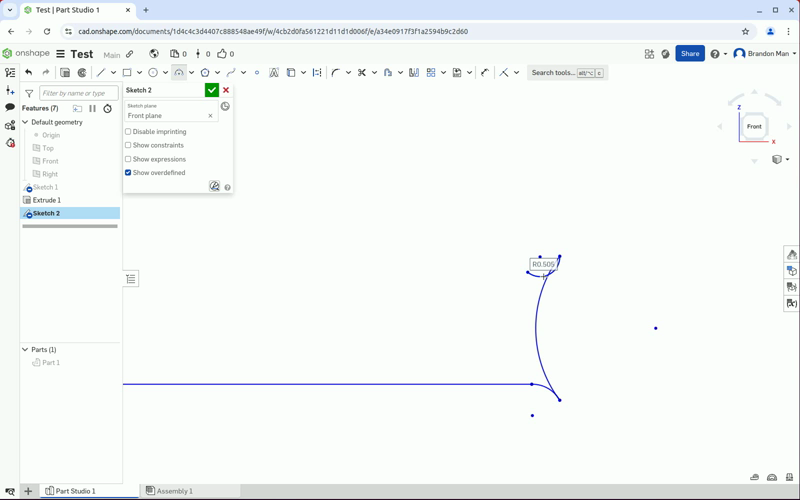
scroll(-6)
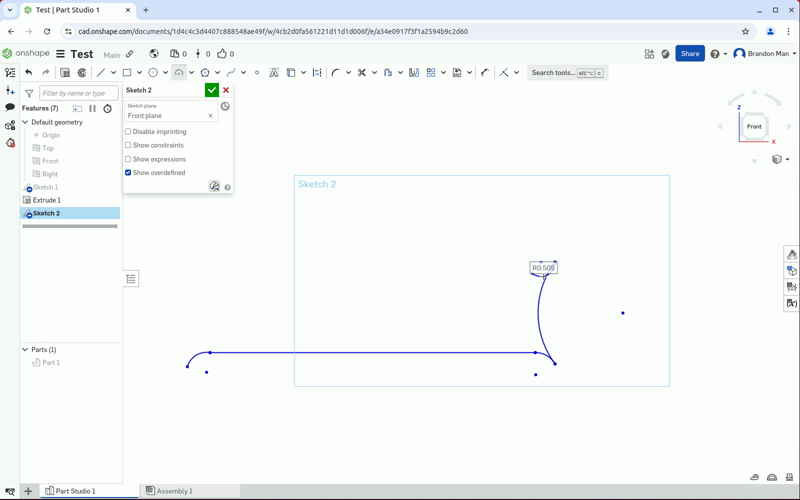
scroll(-6)
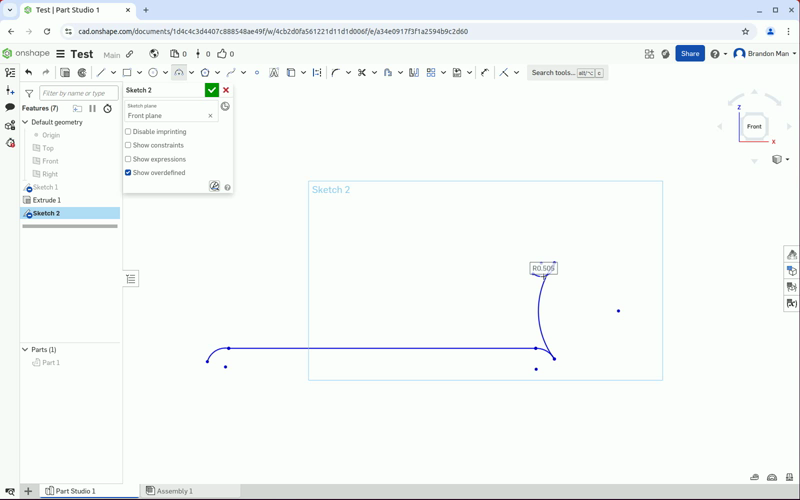
scroll(-6)
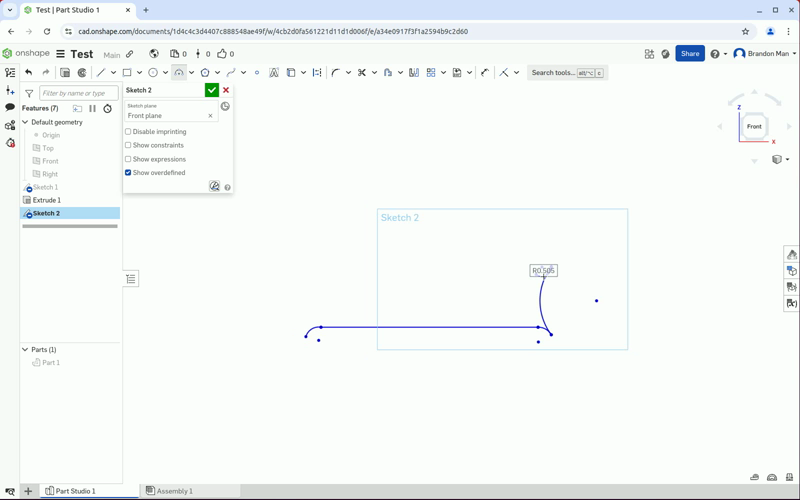
scroll(-6)
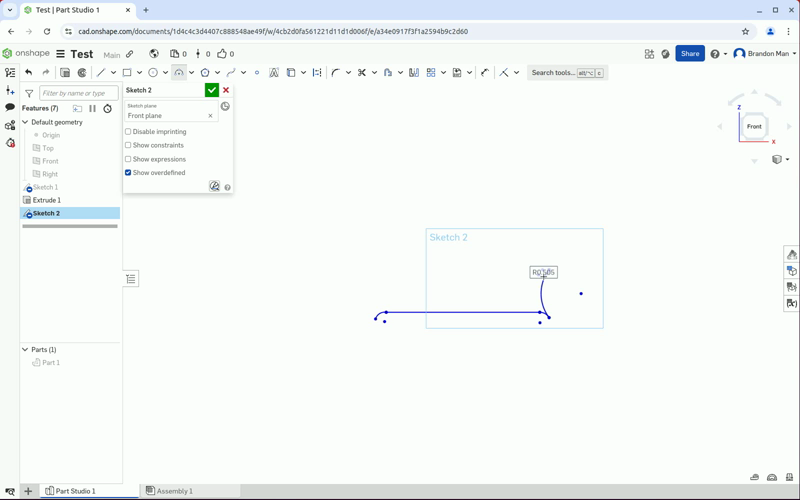
scroll(-6)
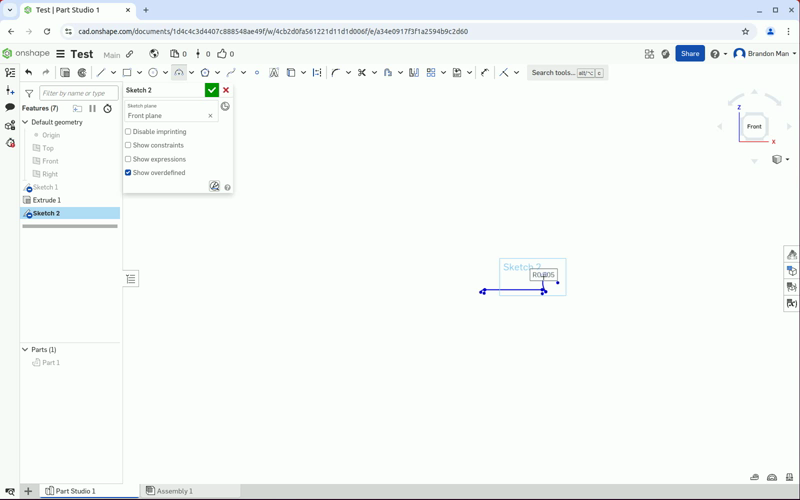
key_up(shift)
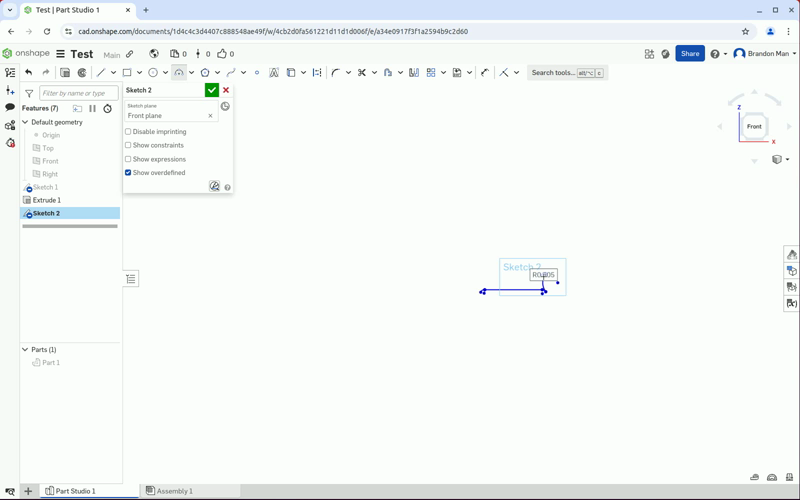
key(esc)
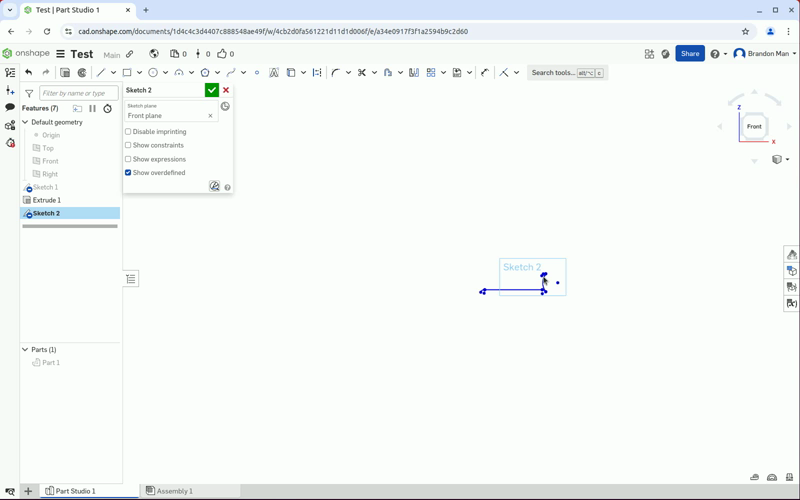
key(l)
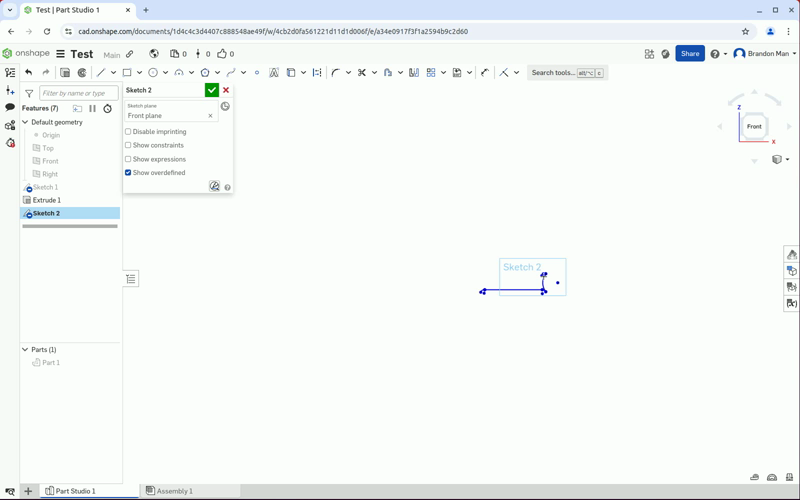
mouse_move(541, 275)
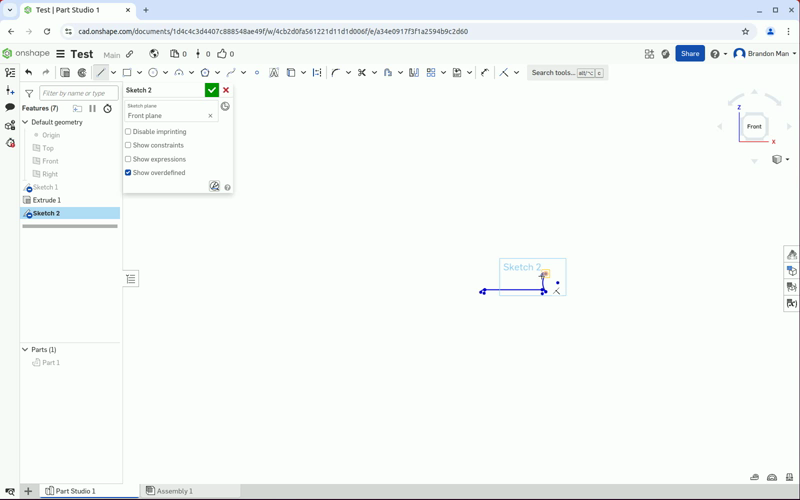
scroll(6)
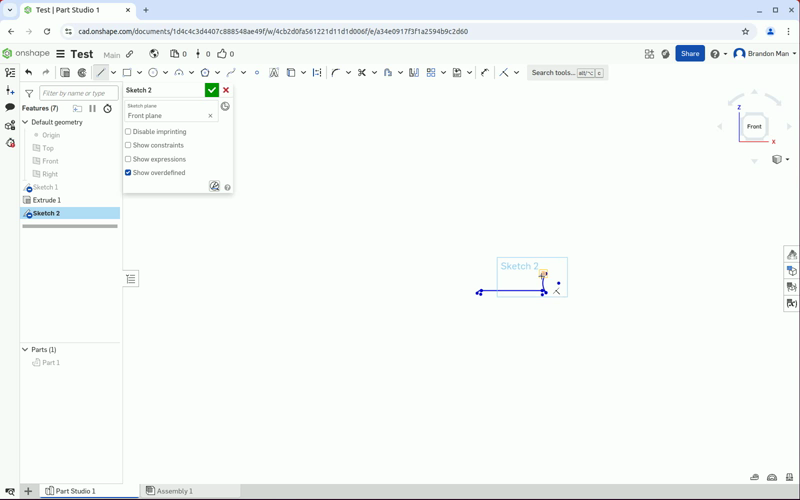
scroll(6)
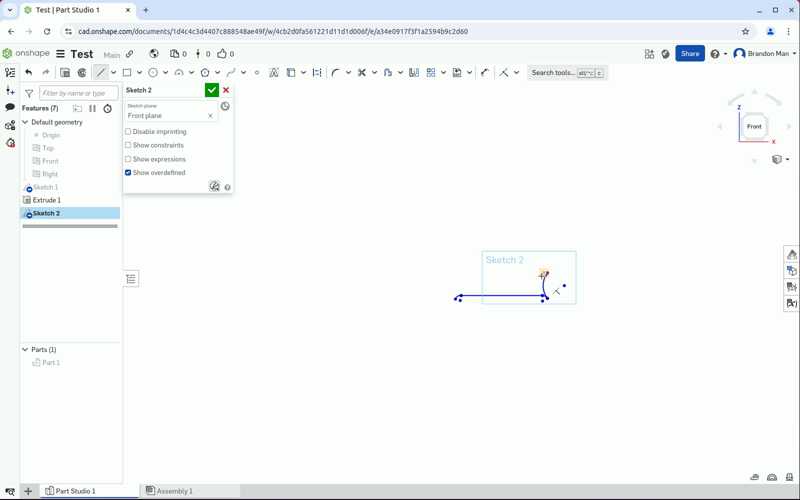
scroll(6)
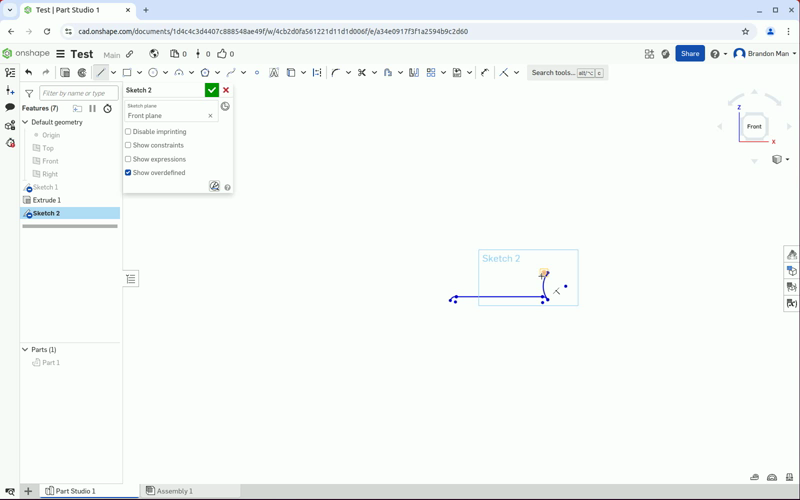
scroll(6)
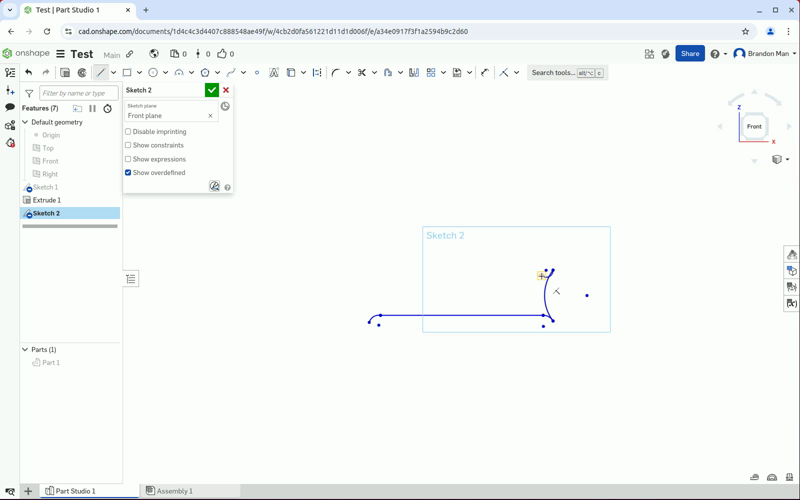
scroll(6)
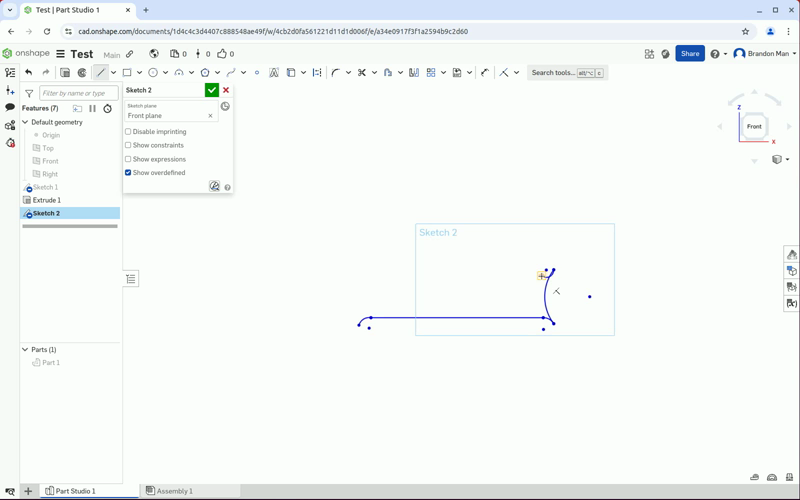
scroll(6)
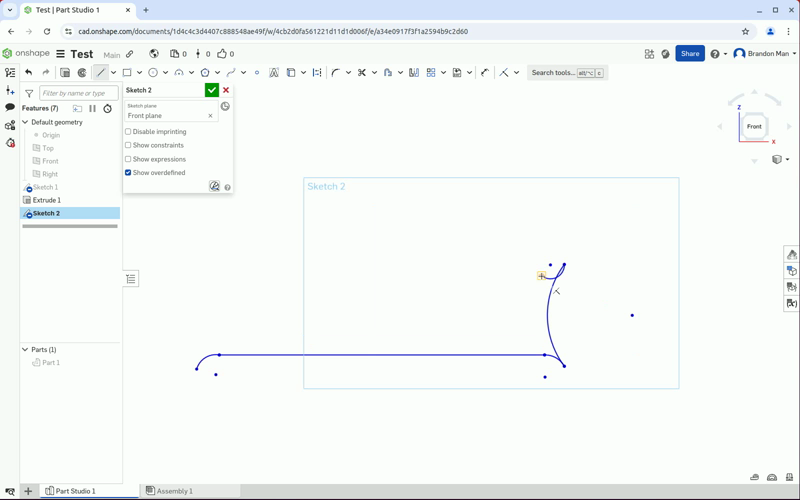
scroll(6)
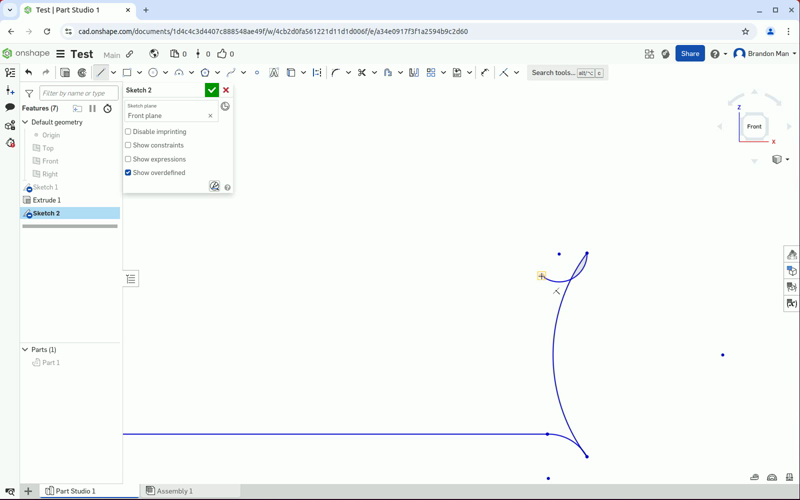
click(541, 275)
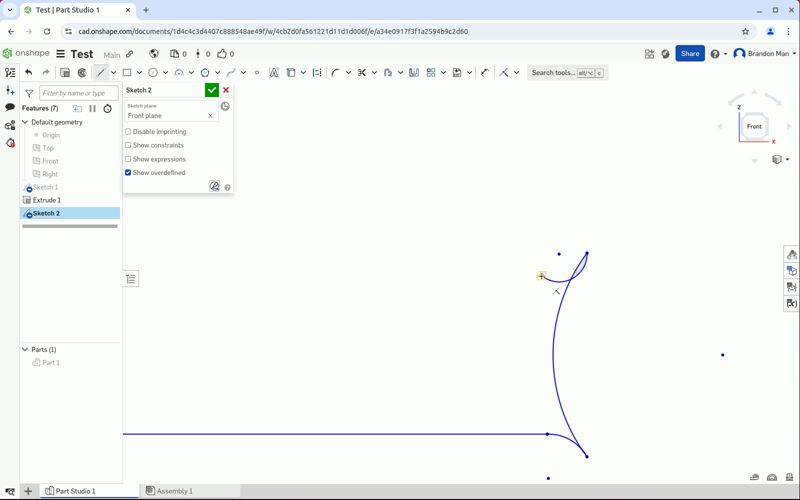
scroll(-6)
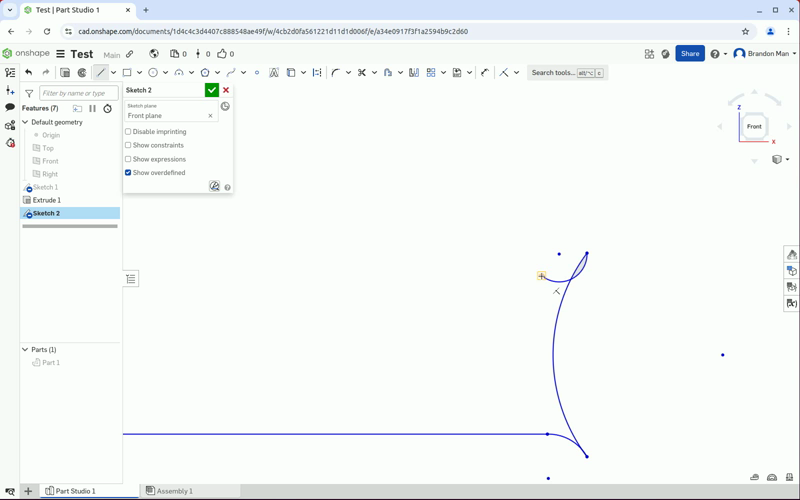
scroll(-6)
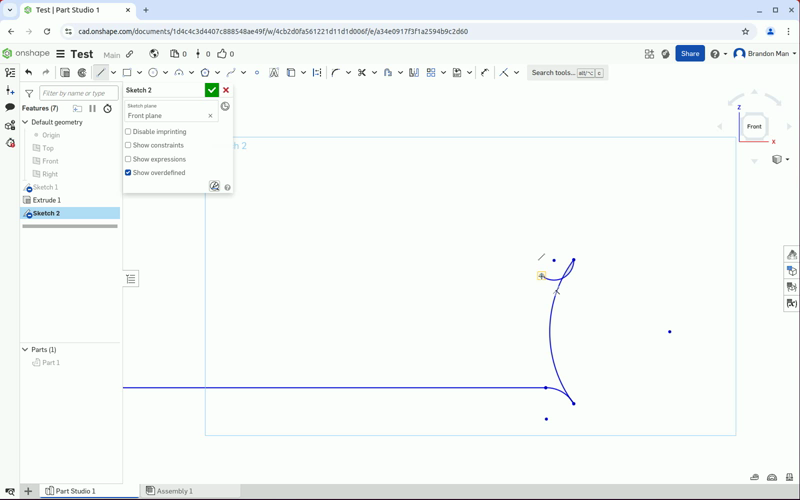
scroll(-6)
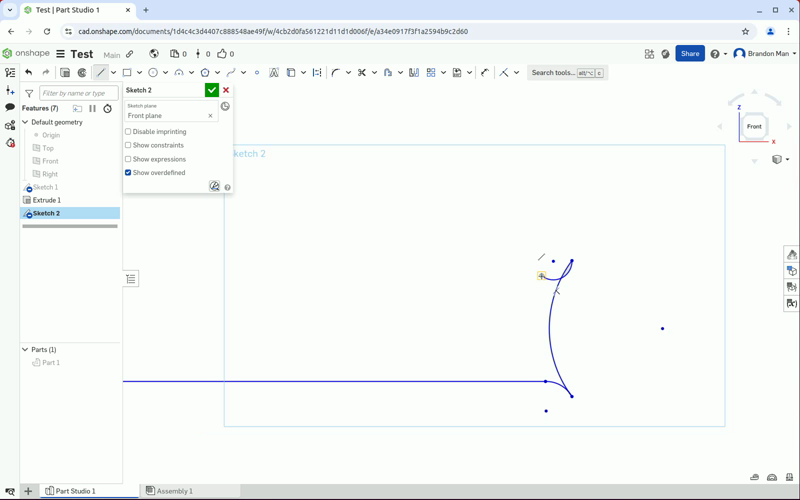
scroll(-6)
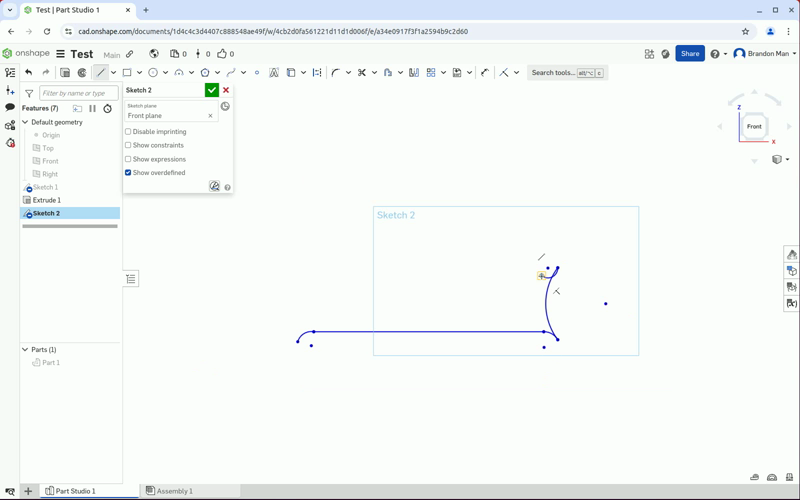
scroll(-6)
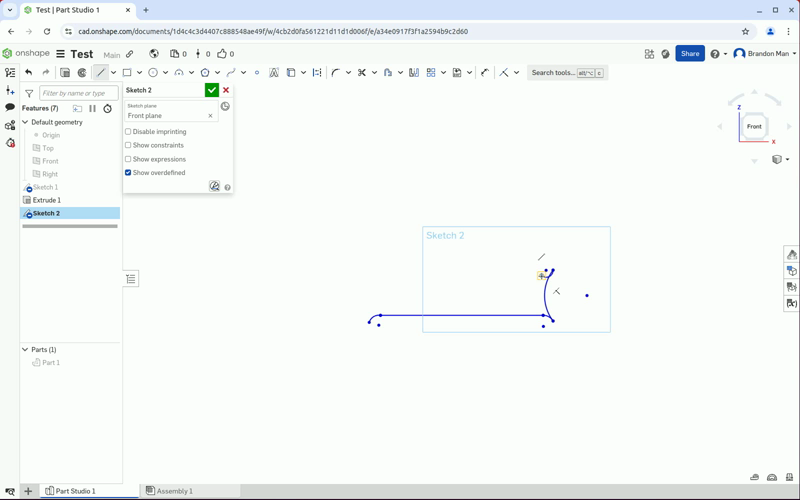
scroll(-6)
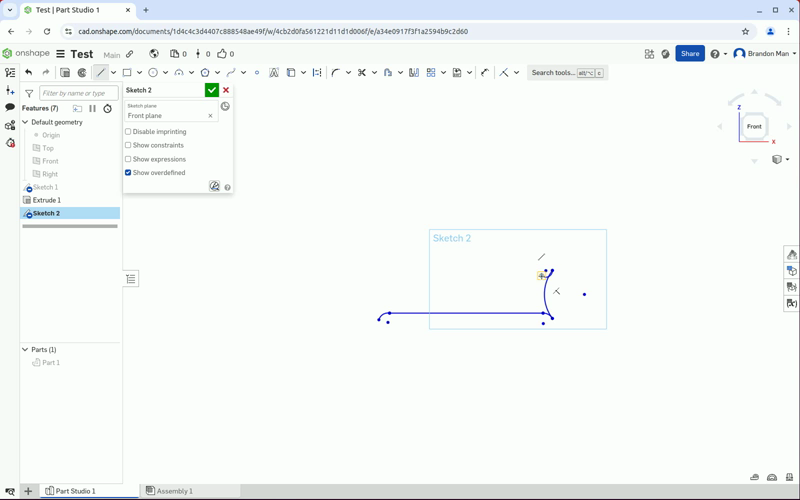
scroll(-6)
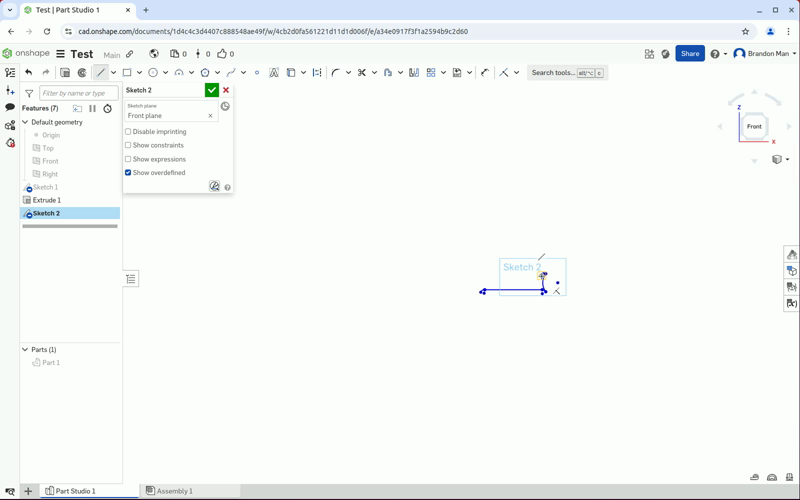
key_down(shift)
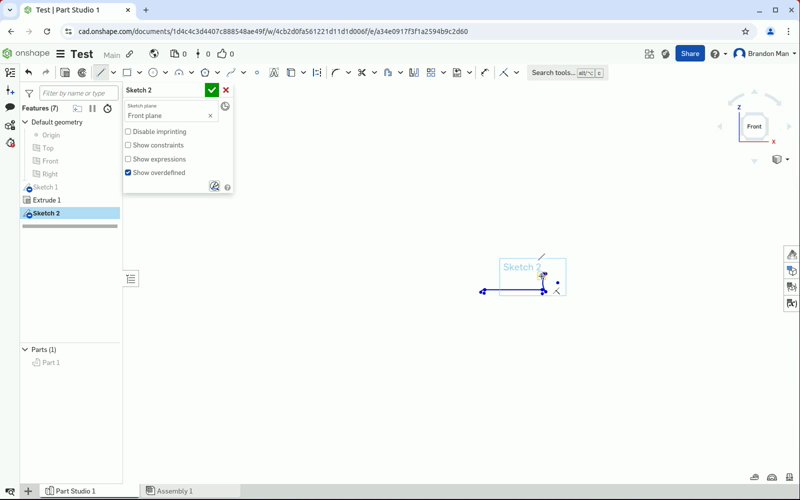
mouse_move(571, 275)
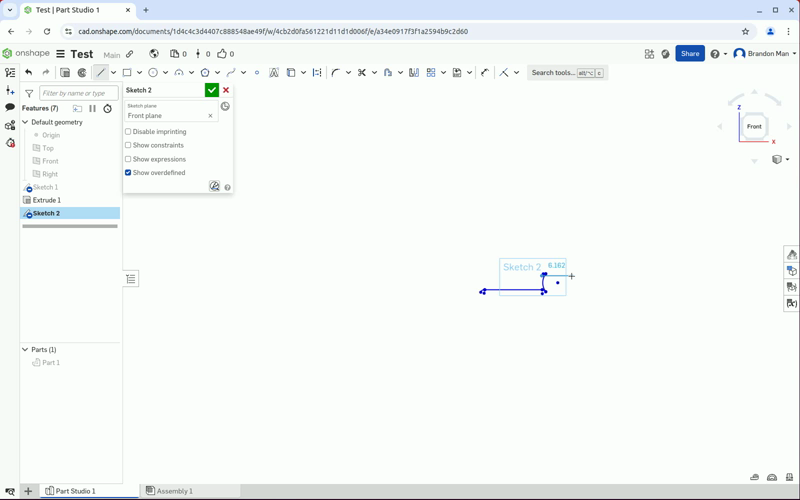
mouse_move(484, 275)
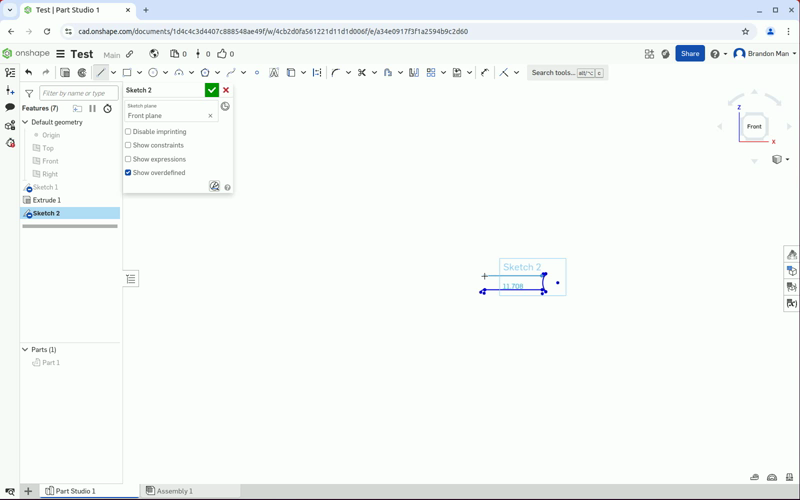
click(484, 275)
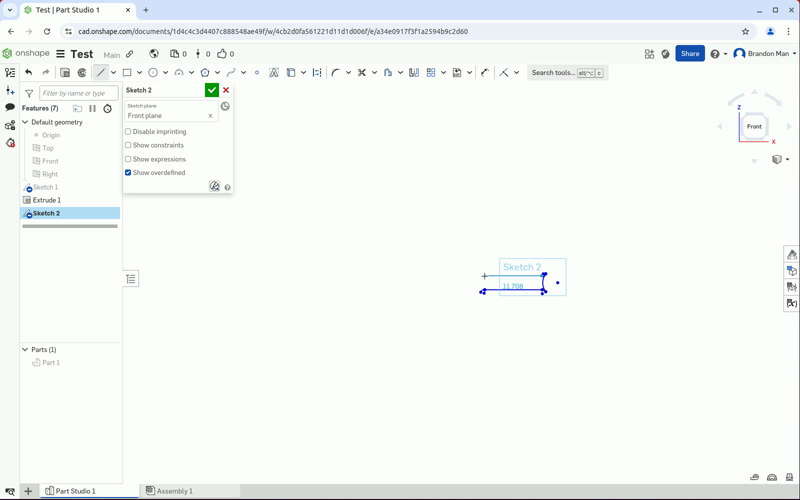
key_up(shift)
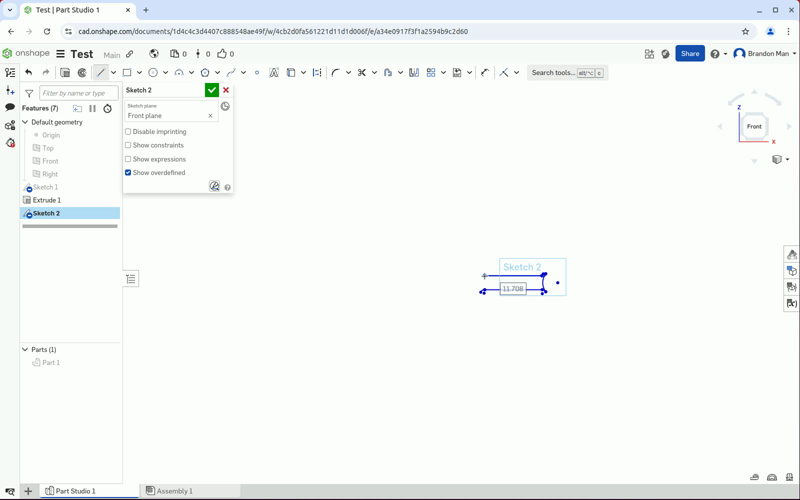
key(esc)
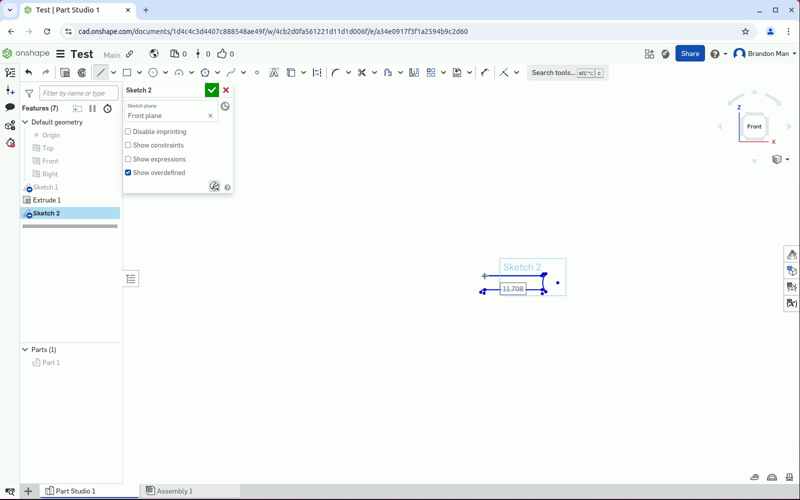
key(a)
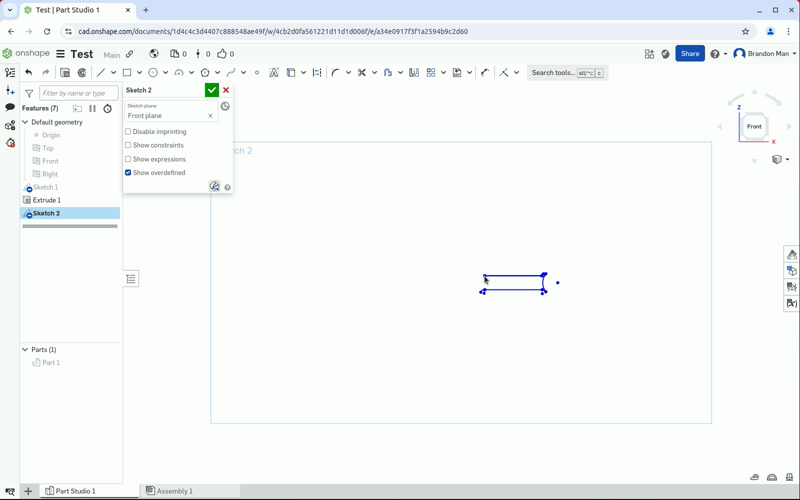
mouse_move(484, 275)
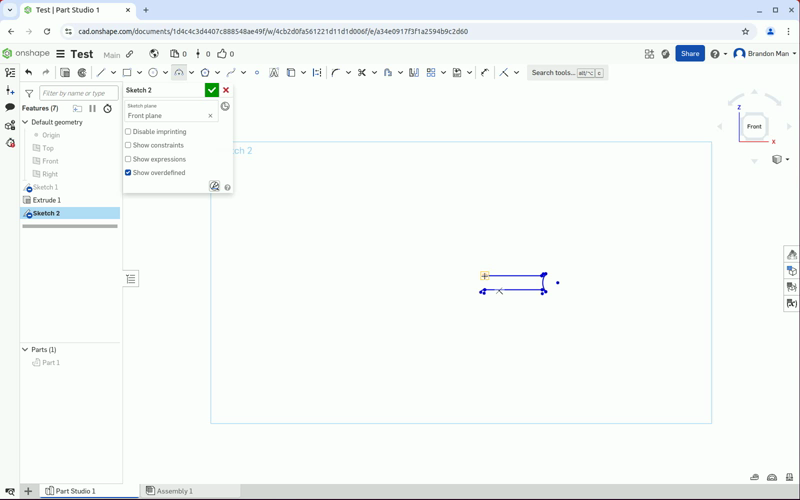
click(484, 275)
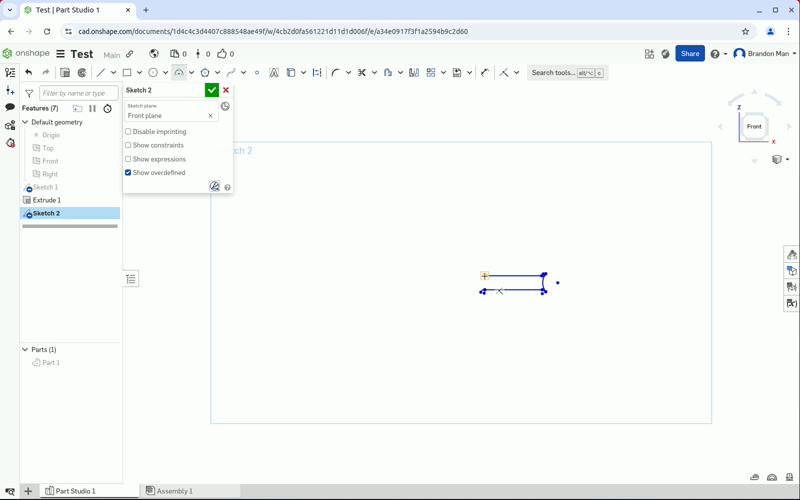
key_down(shift)
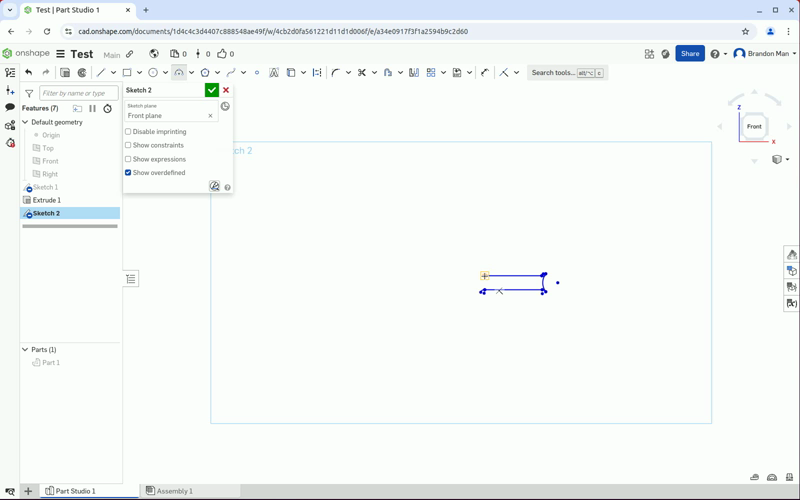
mouse_move(480, 273)
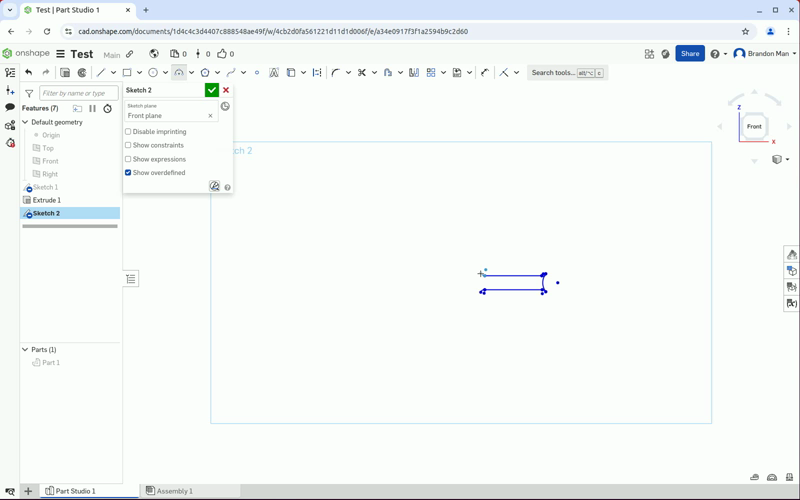
scroll(6)
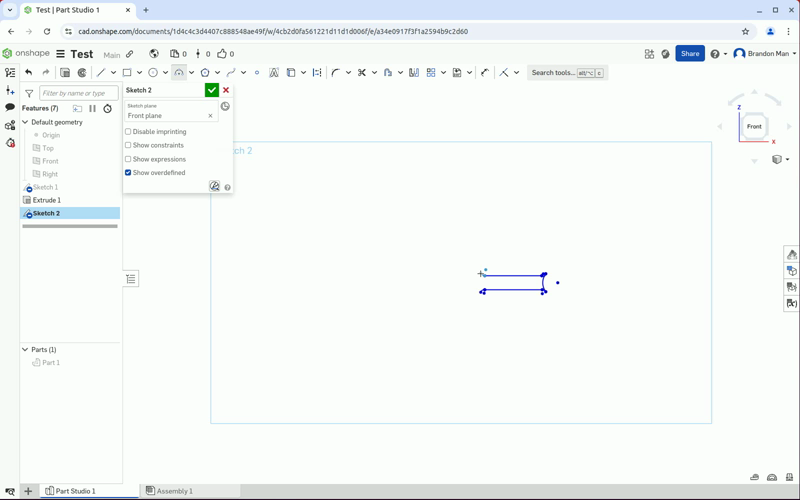
scroll(6)
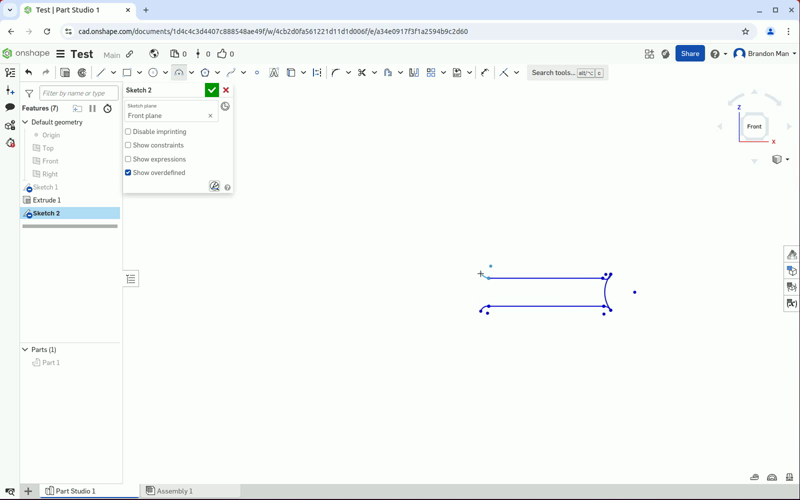
scroll(6)
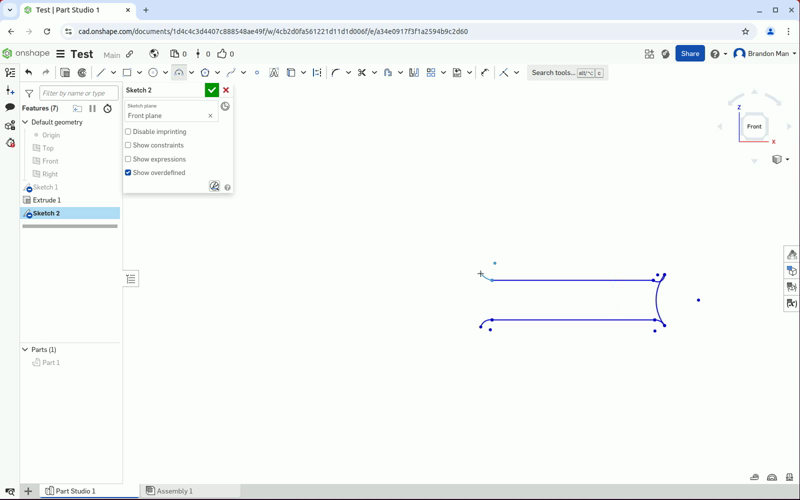
scroll(6)
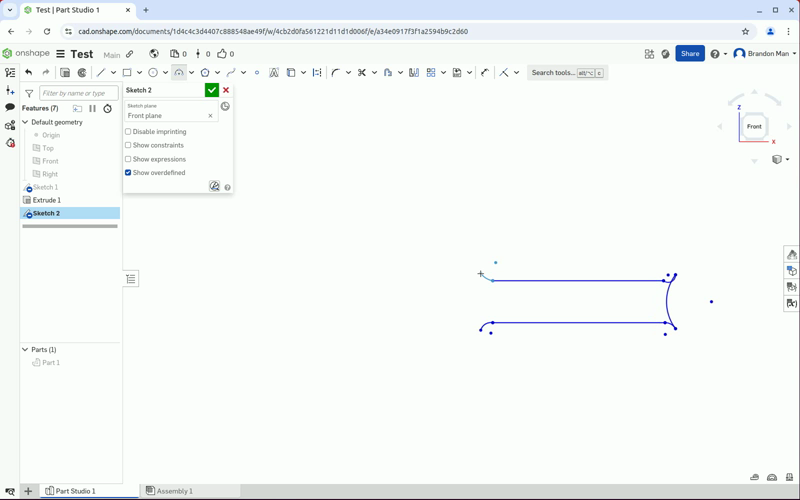
scroll(6)
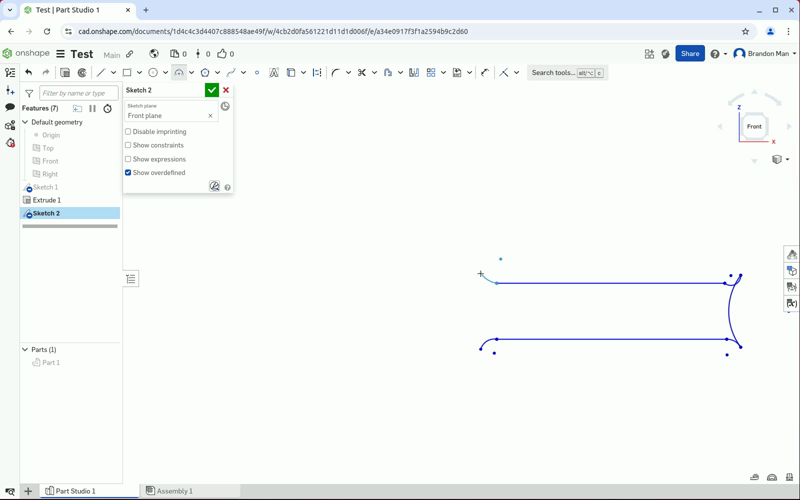
scroll(6)
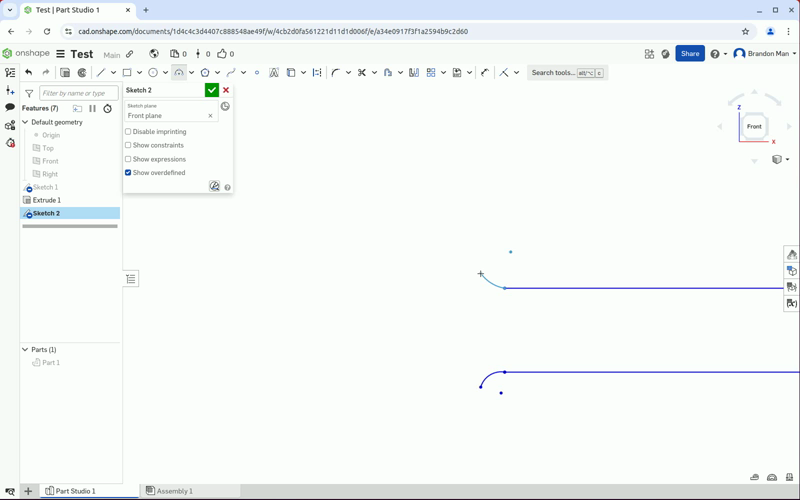
scroll(6)
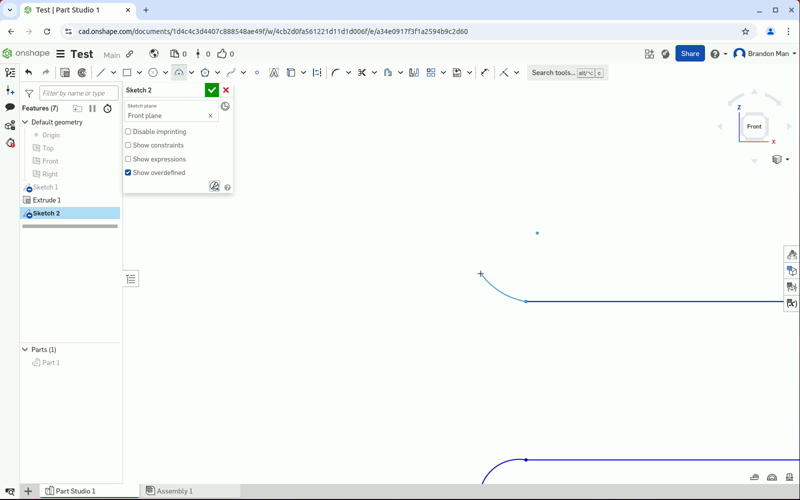
click(480, 273)
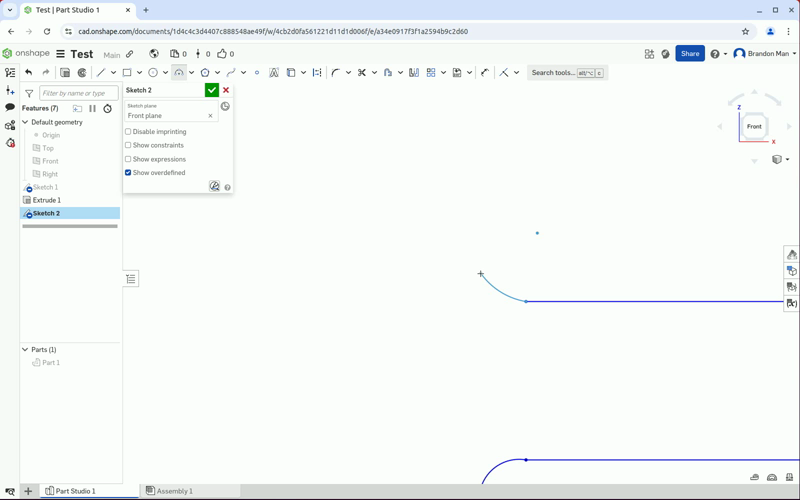
scroll(-6)
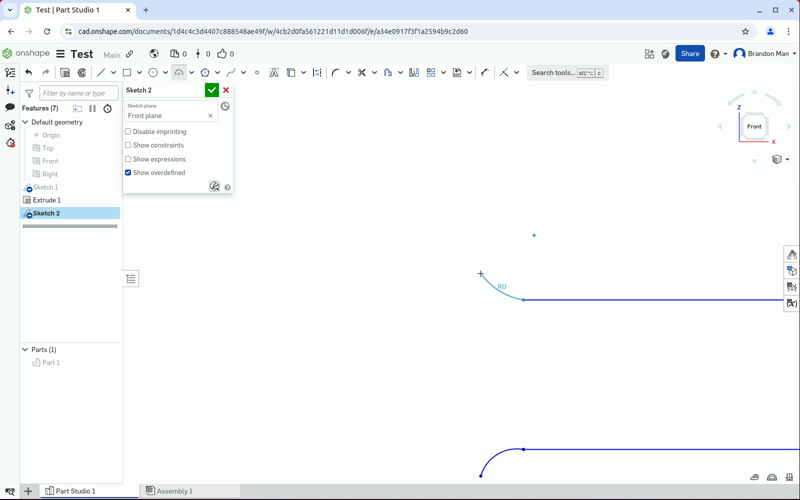
scroll(-6)
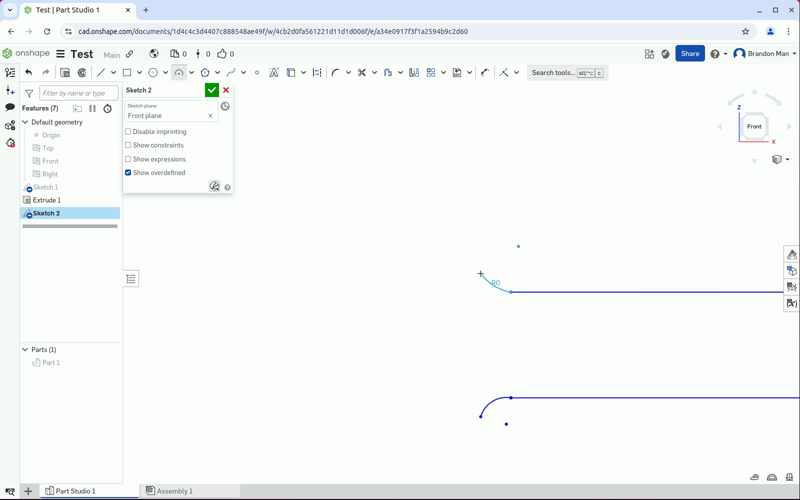
scroll(-6)
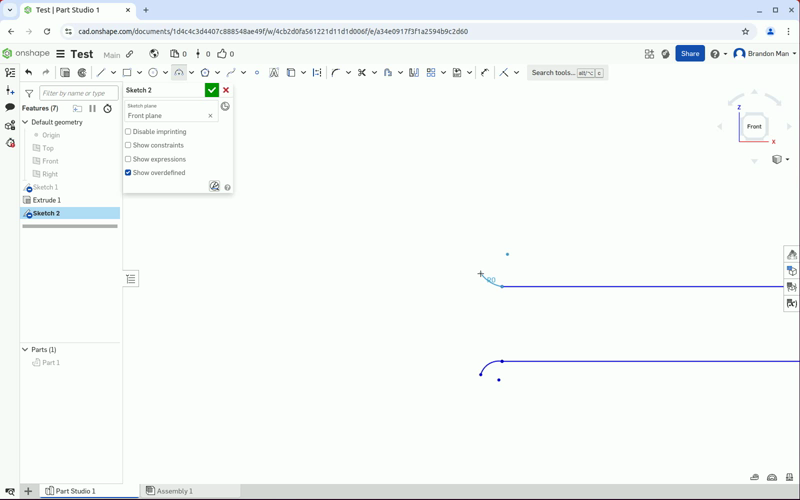
scroll(-6)
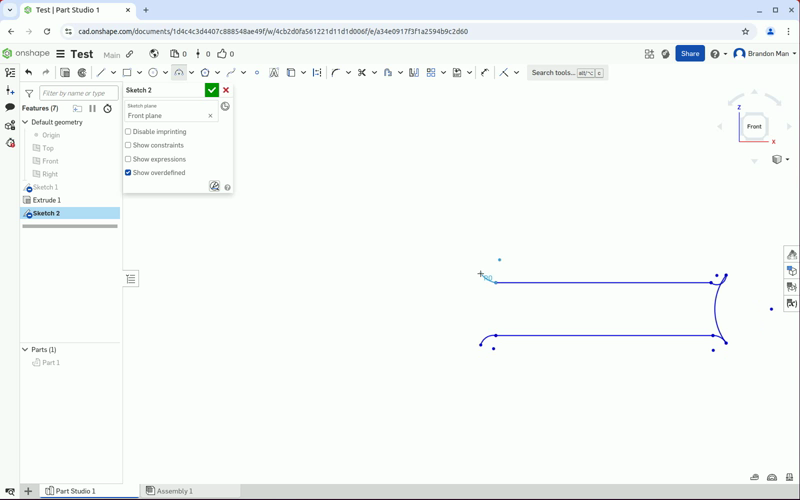
scroll(-6)
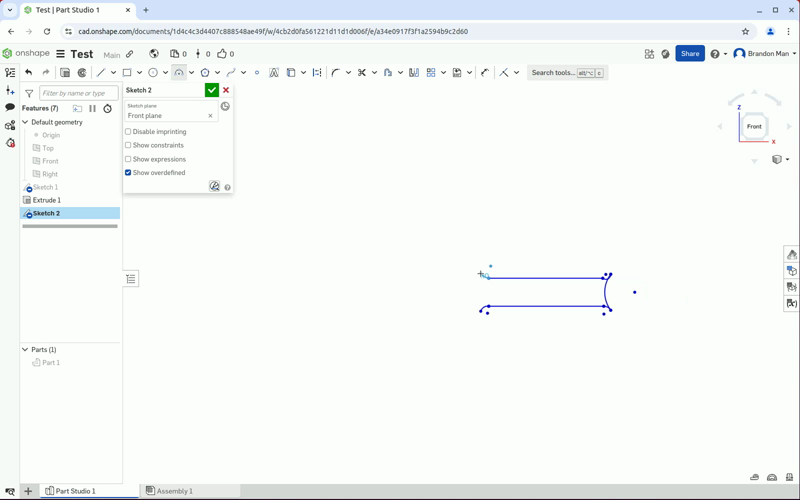
scroll(-6)
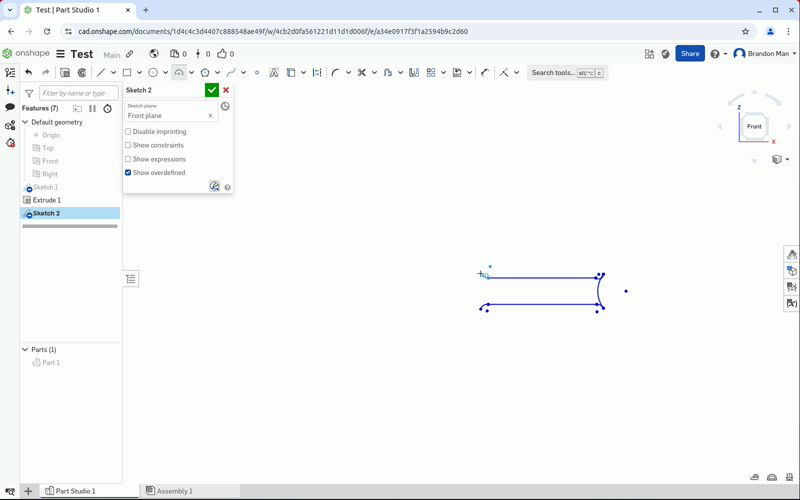
scroll(-6)
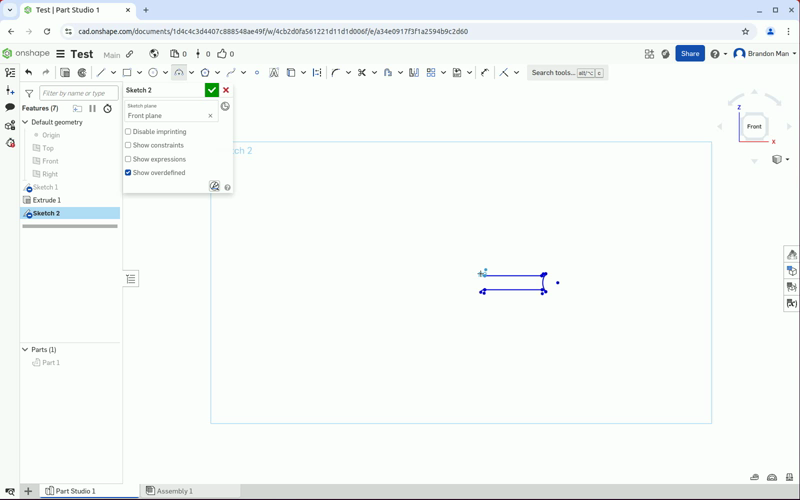
mouse_move(482, 275)
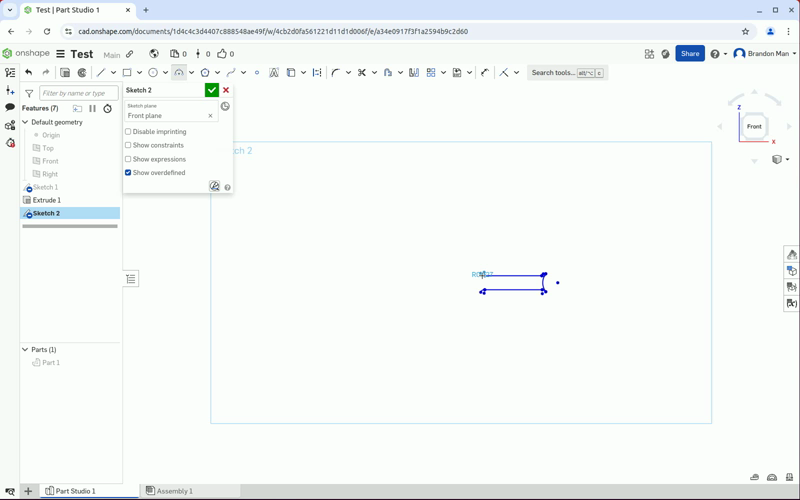
scroll(6)
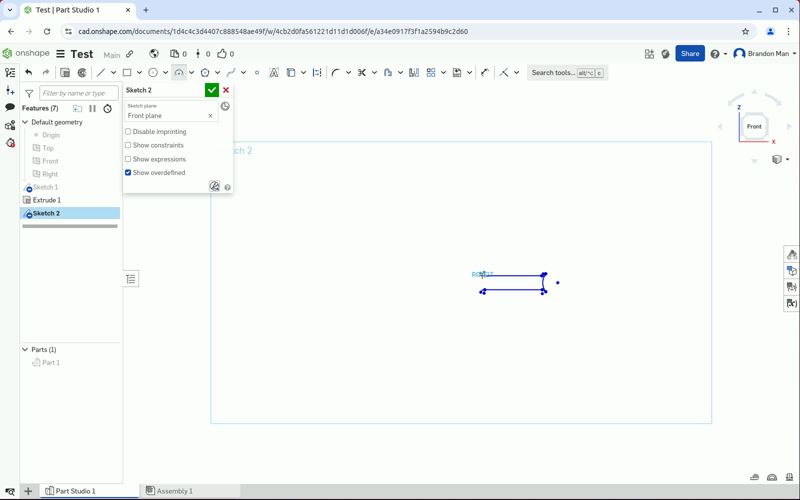
scroll(6)
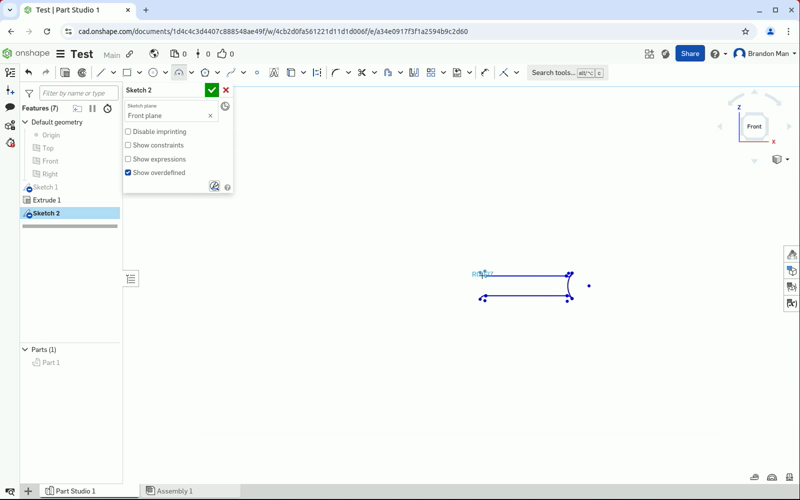
scroll(6)
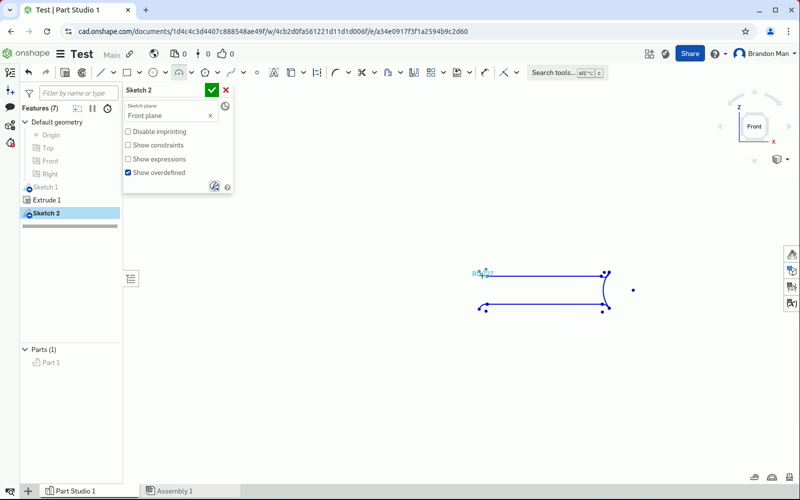
scroll(6)
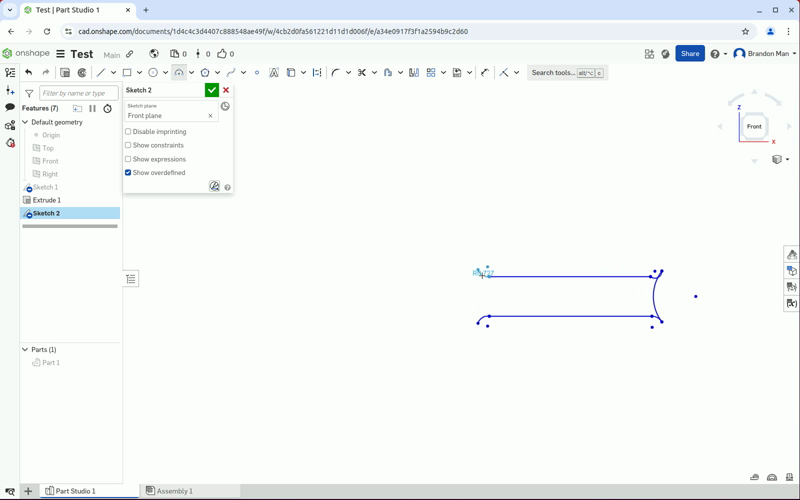
scroll(6)
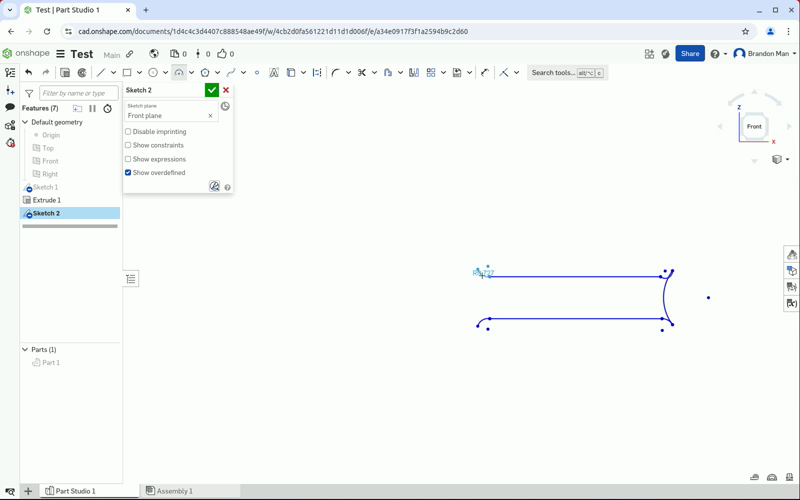
scroll(6)
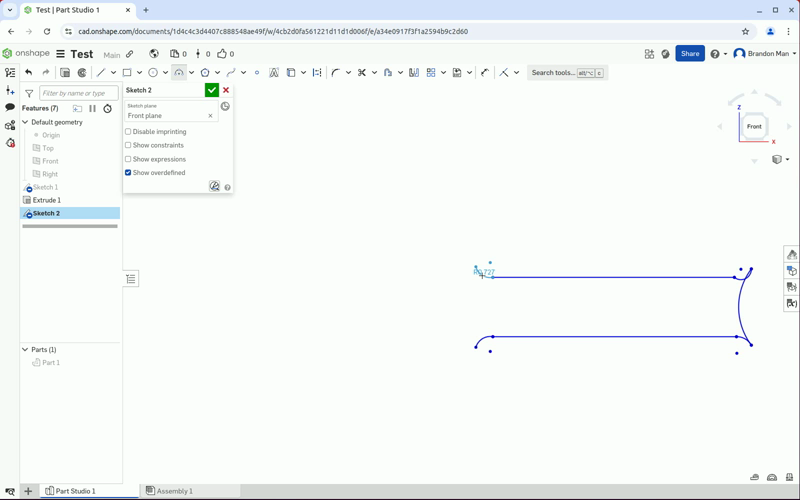
scroll(6)
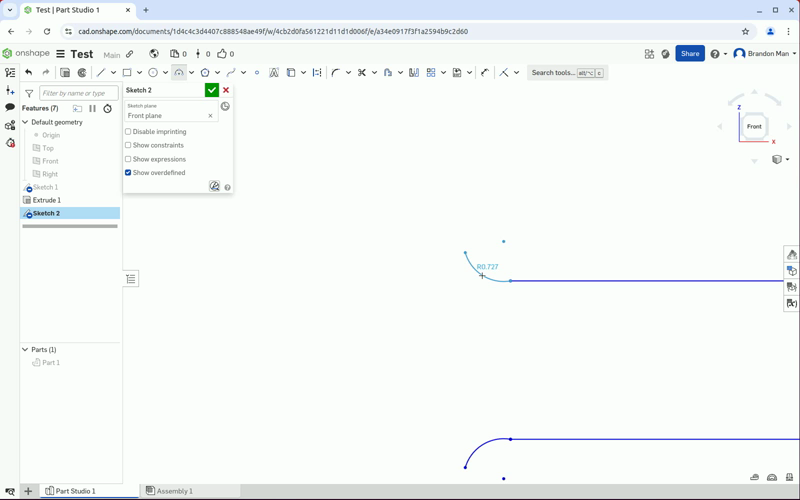
click(482, 275)
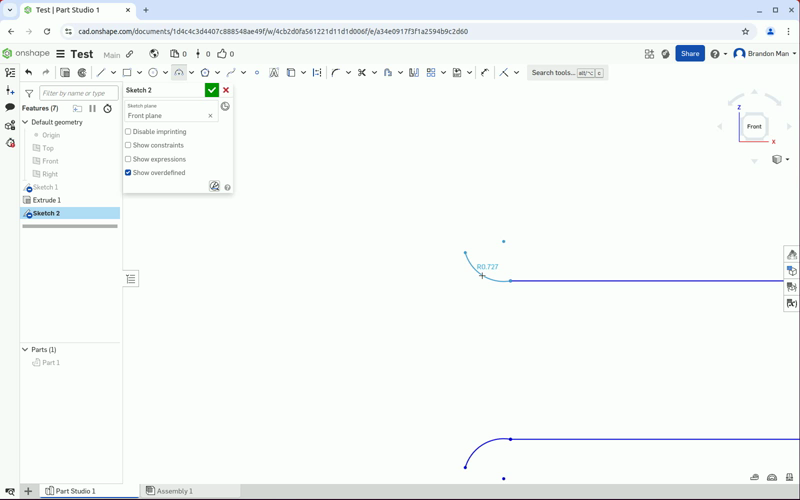
scroll(-6)
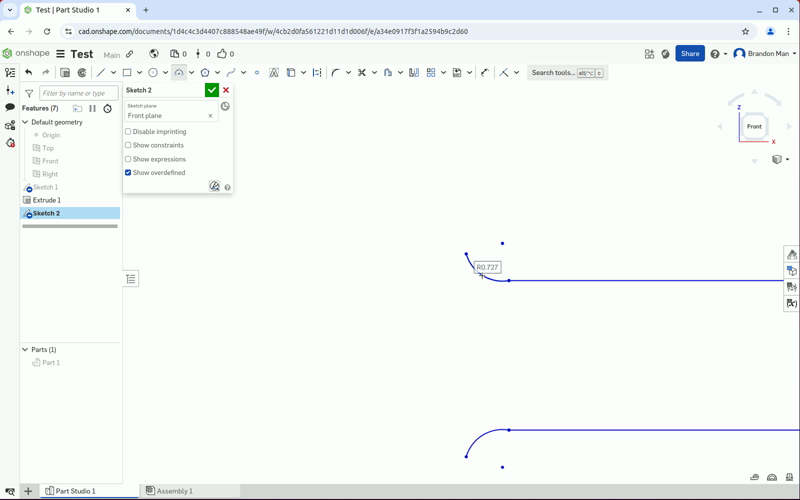
scroll(-6)
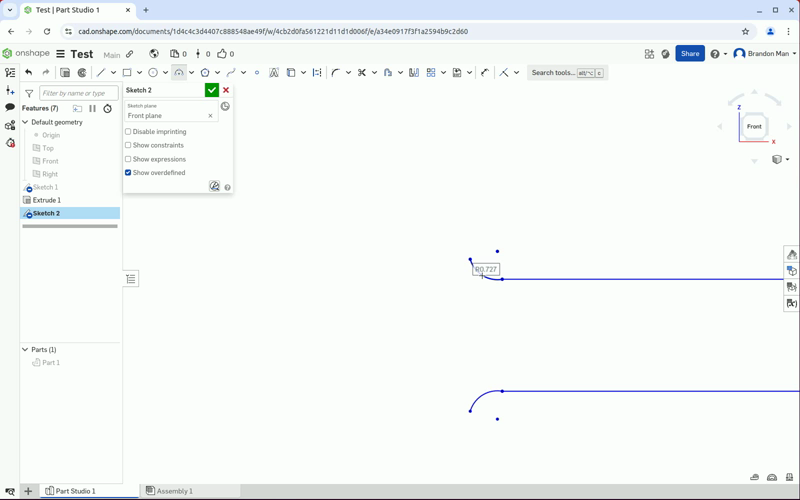
scroll(-6)
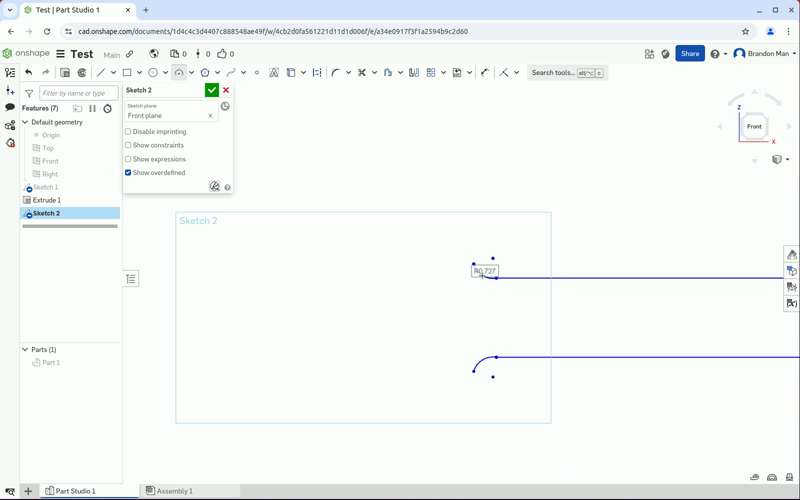
scroll(-6)
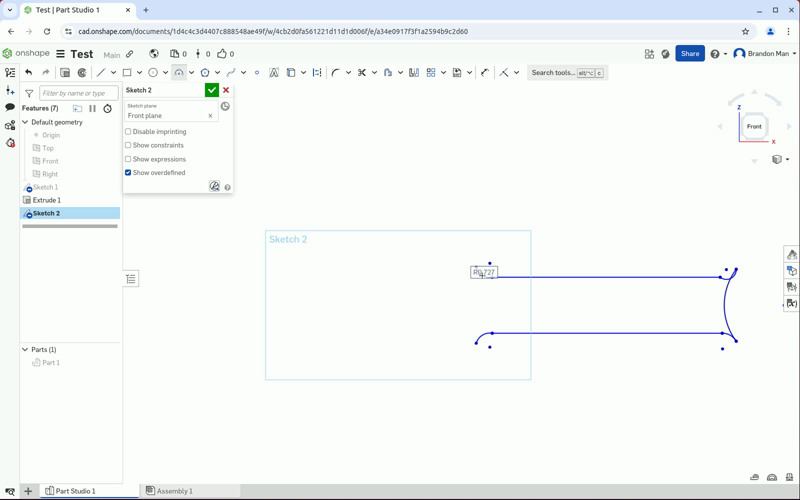
scroll(-6)
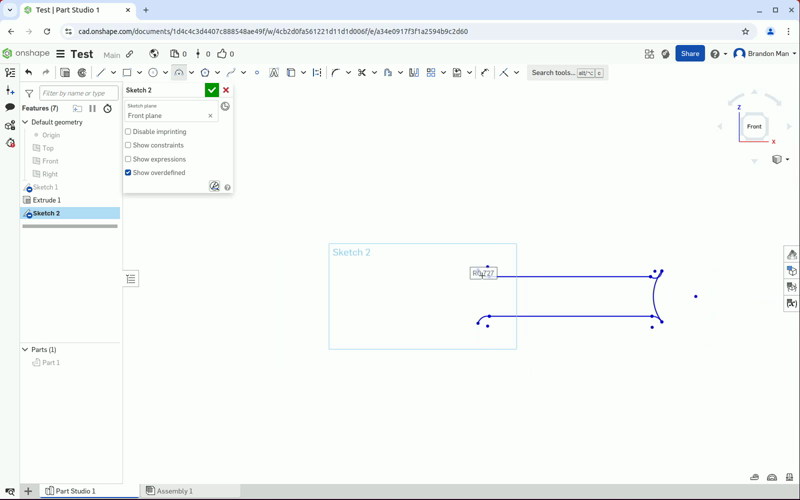
scroll(-6)
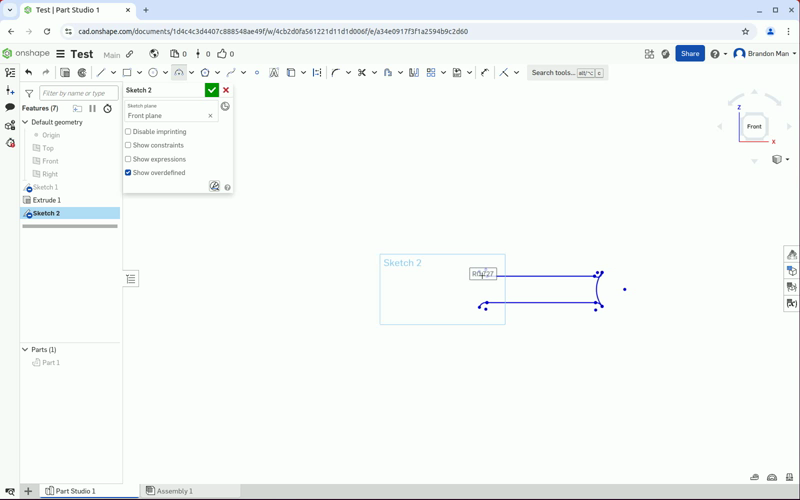
scroll(-6)
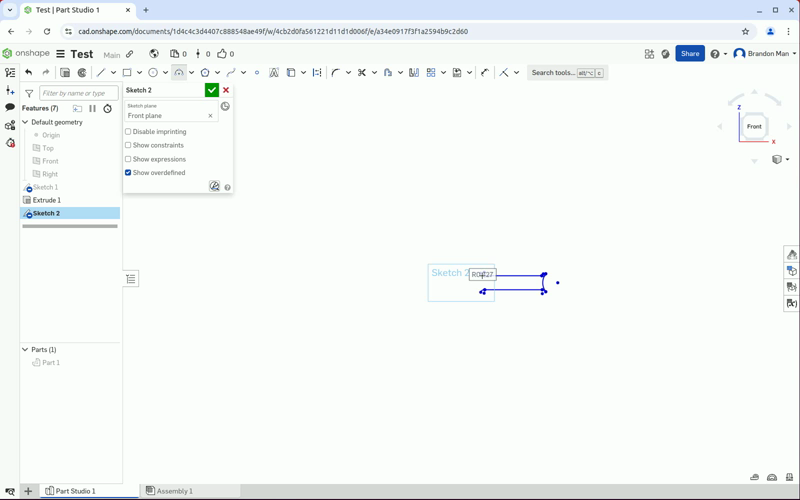
key_up(shift)
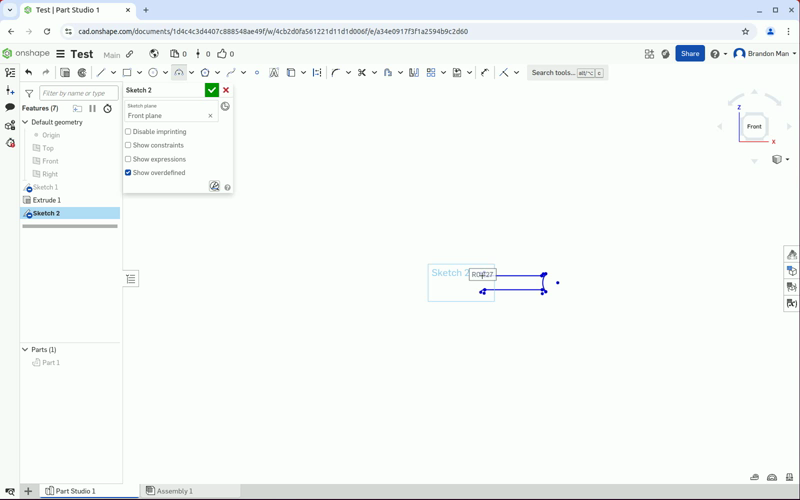
mouse_move(480, 273)
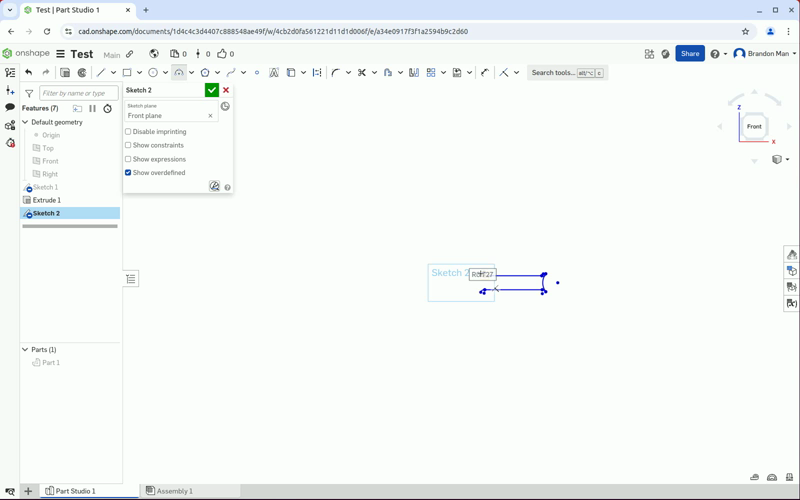
scroll(6)
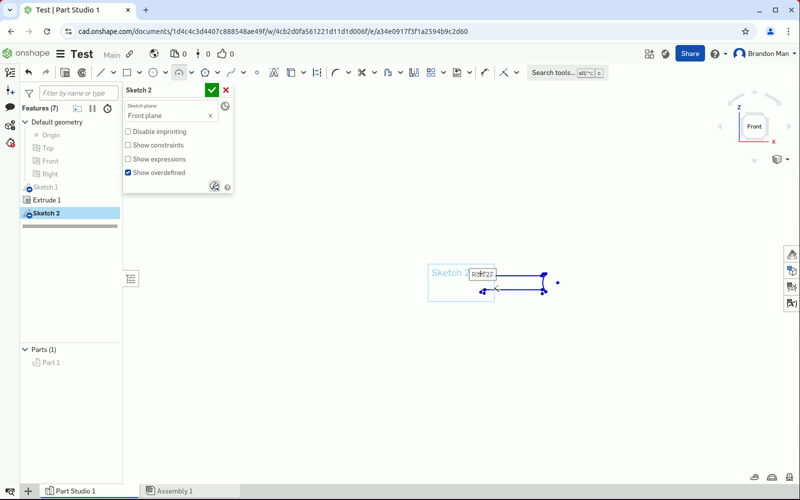
scroll(6)
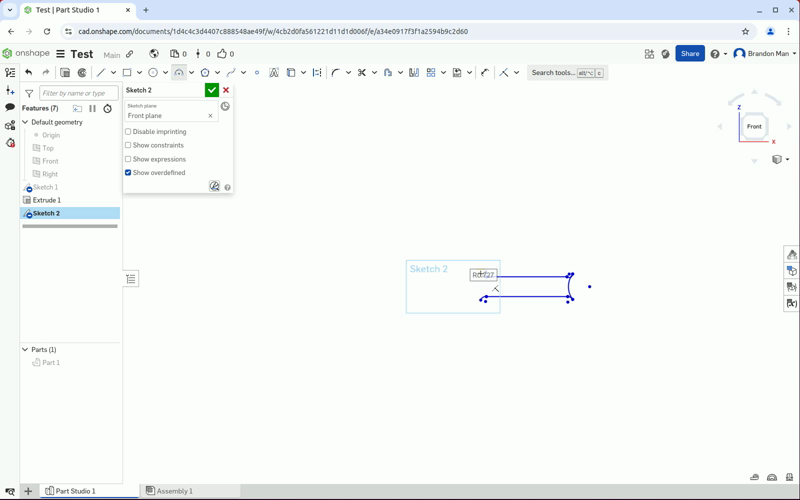
scroll(6)
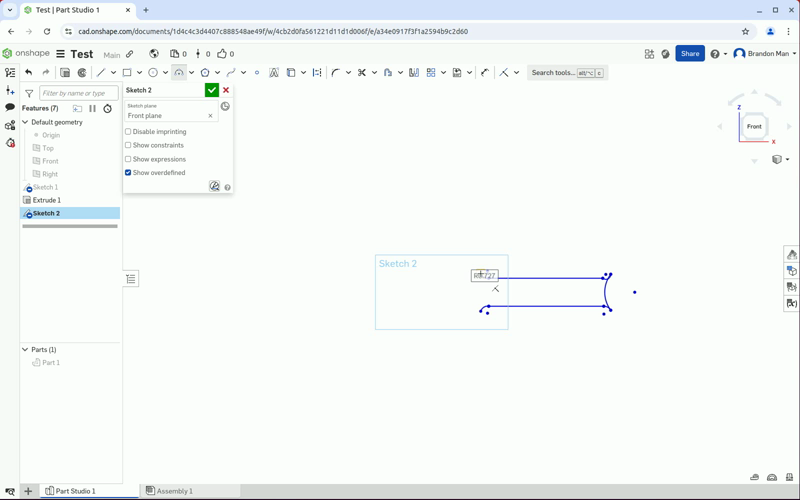
scroll(6)
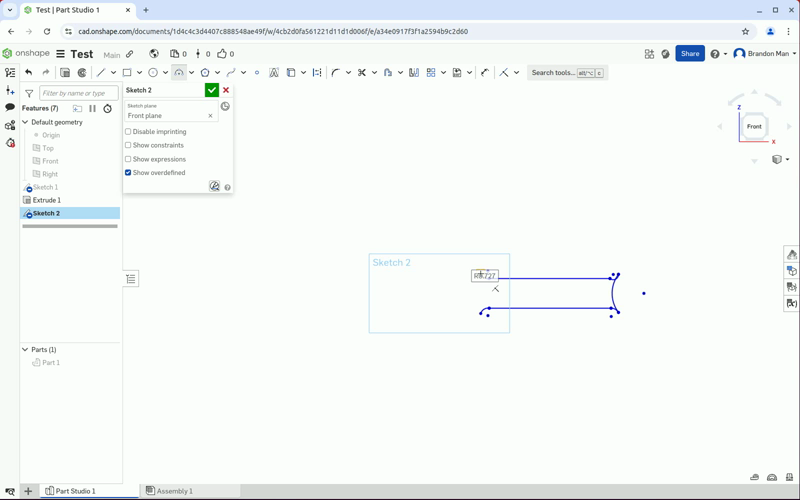
scroll(6)
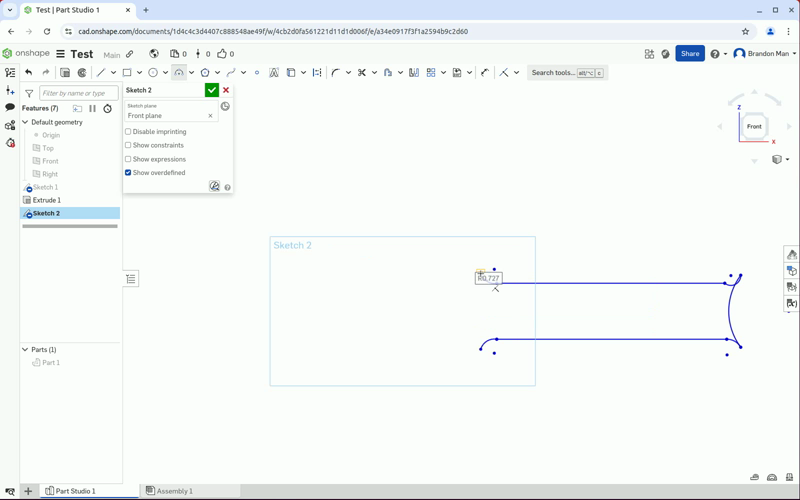
scroll(6)
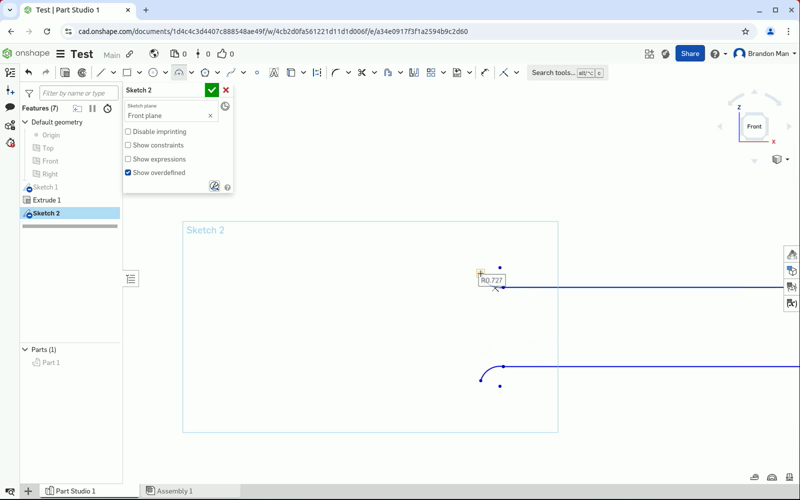
scroll(6)
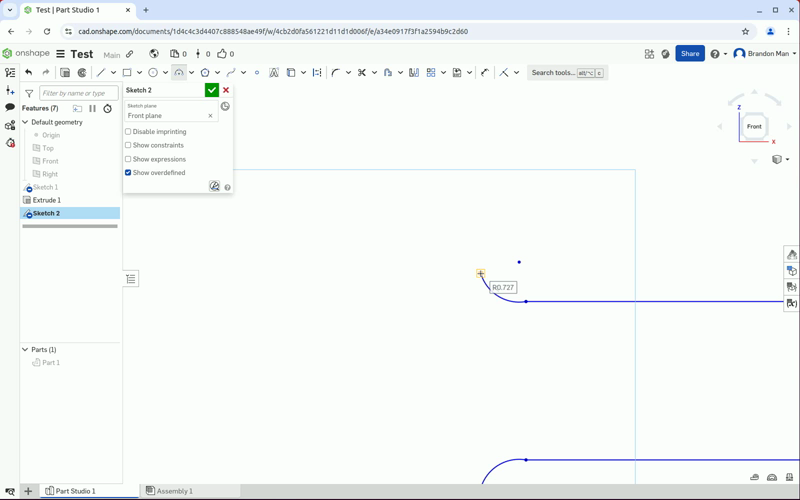
click(480, 273)
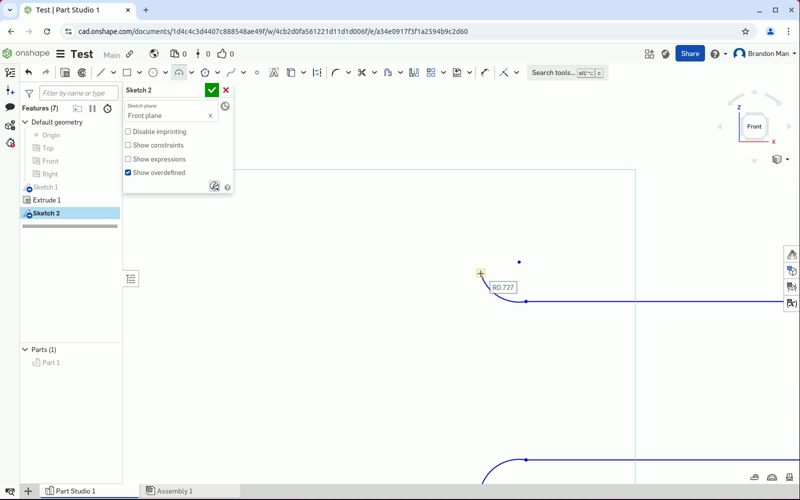
scroll(-6)
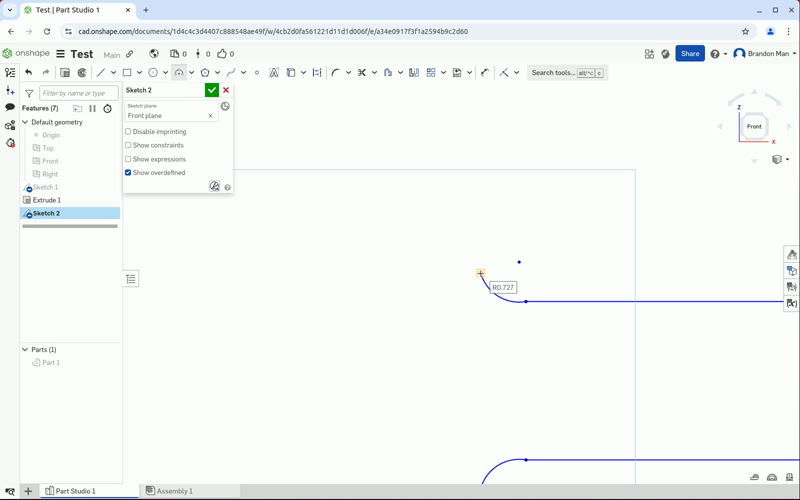
scroll(-6)
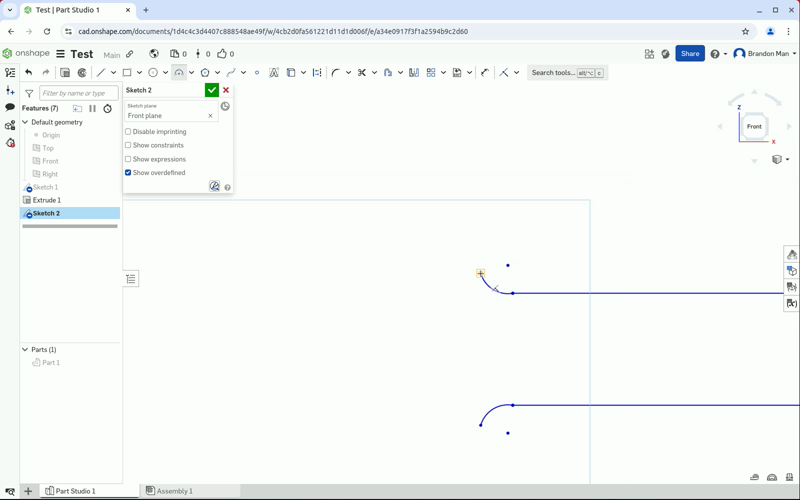
scroll(-6)
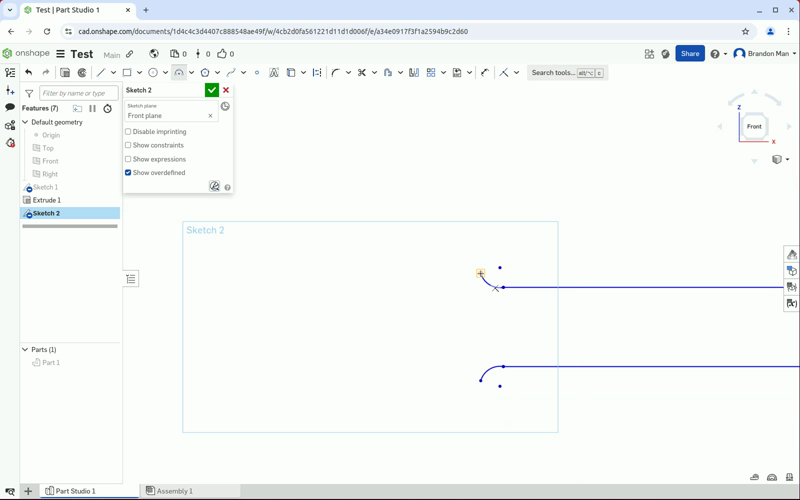
scroll(-6)
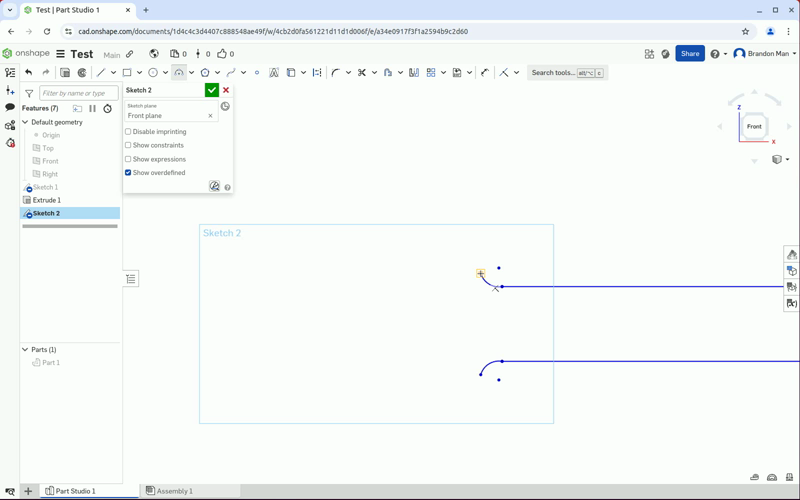
scroll(-6)
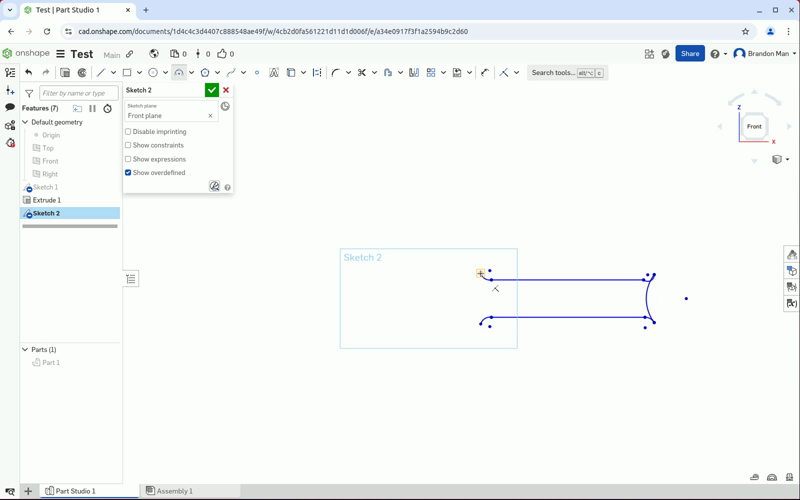
scroll(-6)
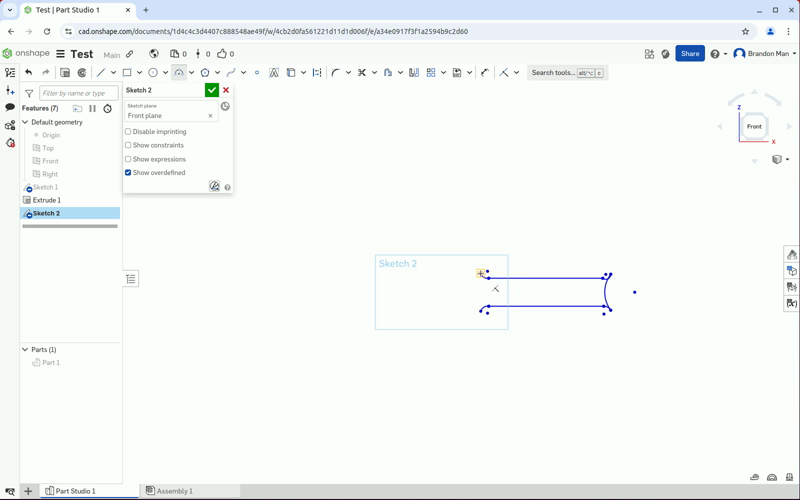
scroll(-6)
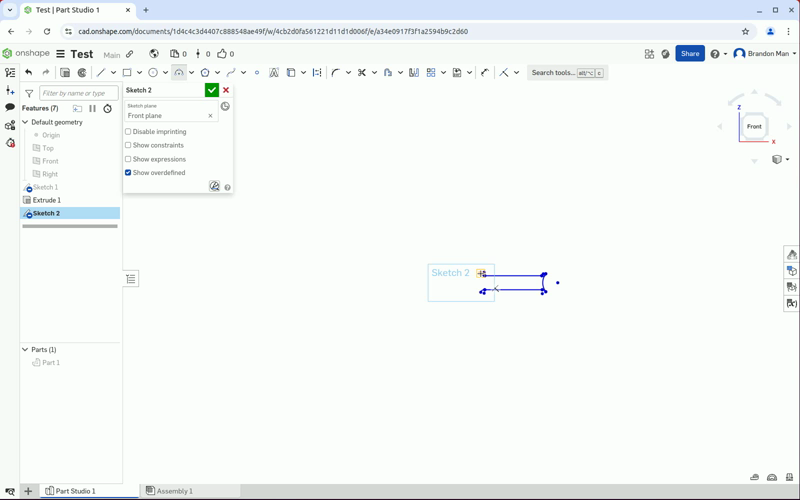
mouse_move(480, 292)
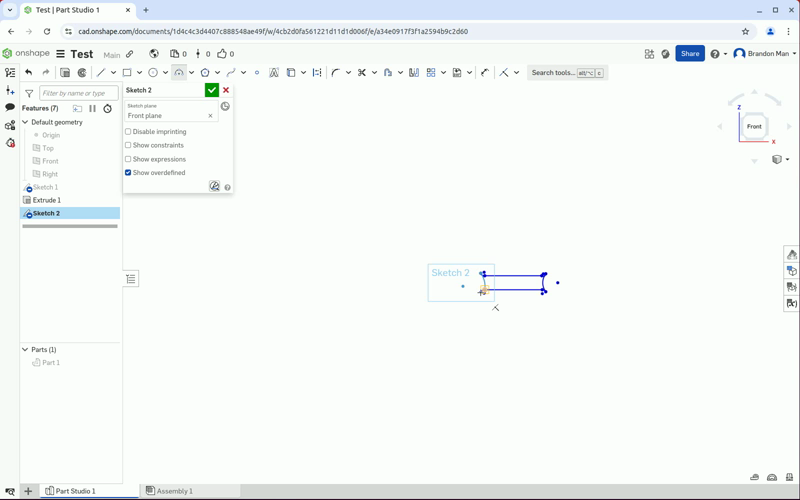
scroll(6)
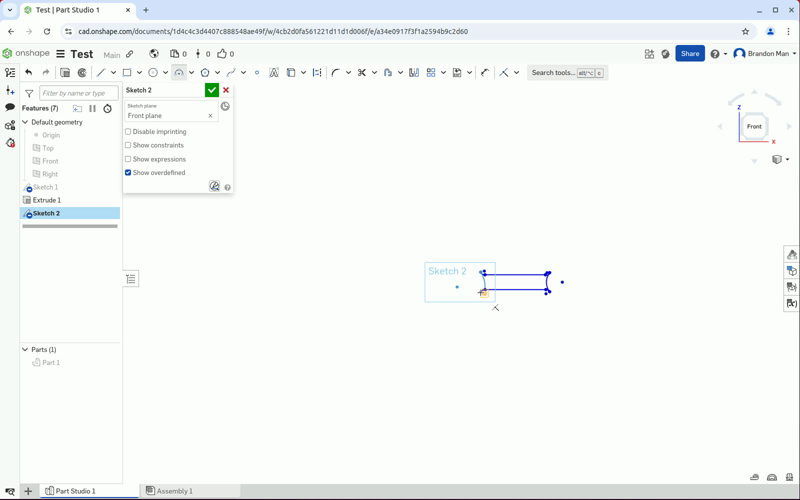
scroll(6)
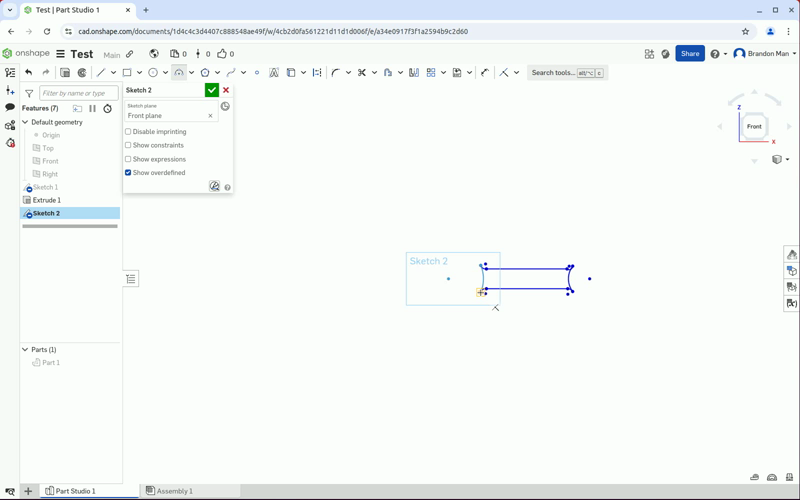
scroll(6)
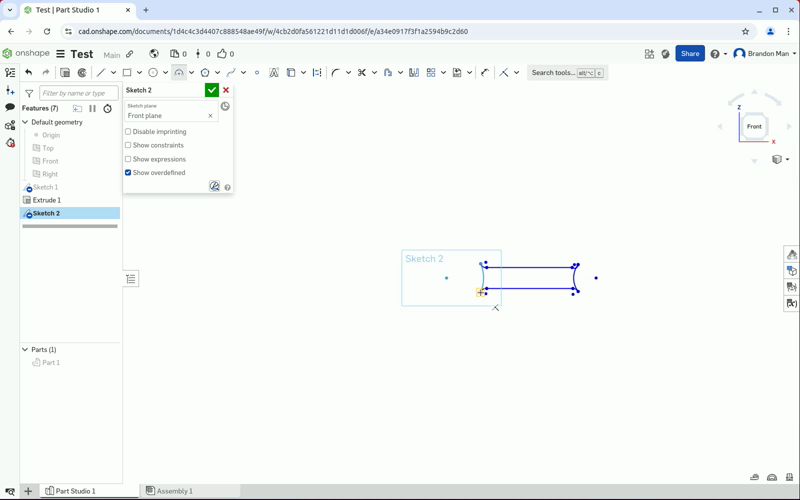
scroll(6)
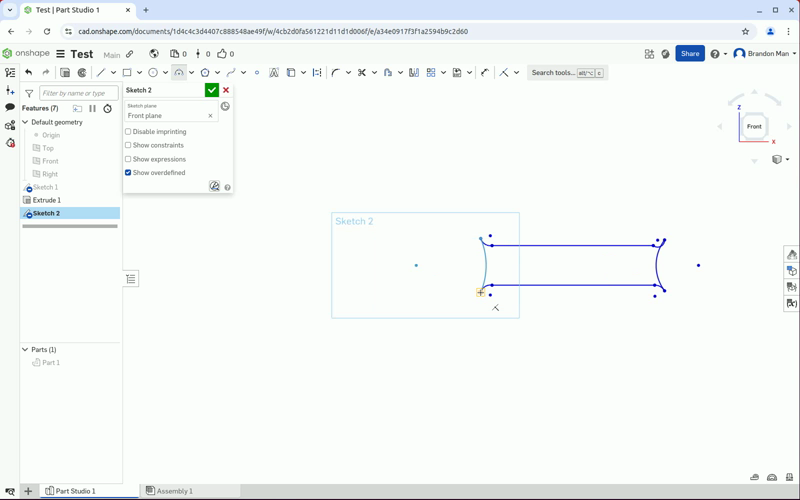
scroll(6)
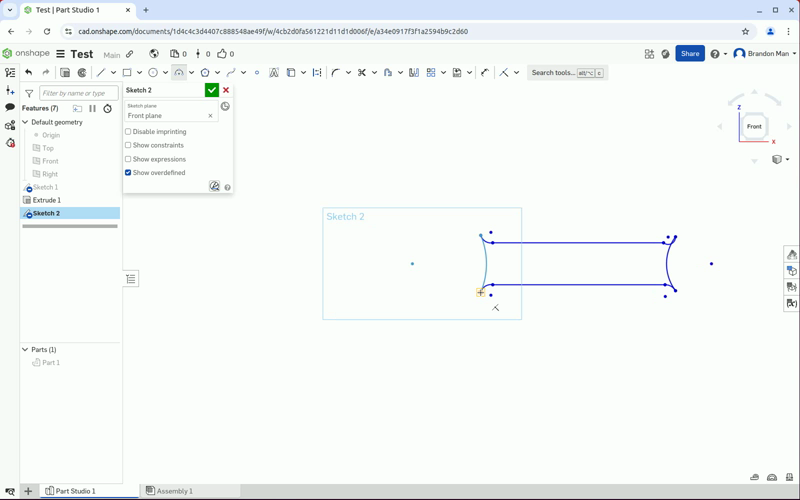
scroll(6)
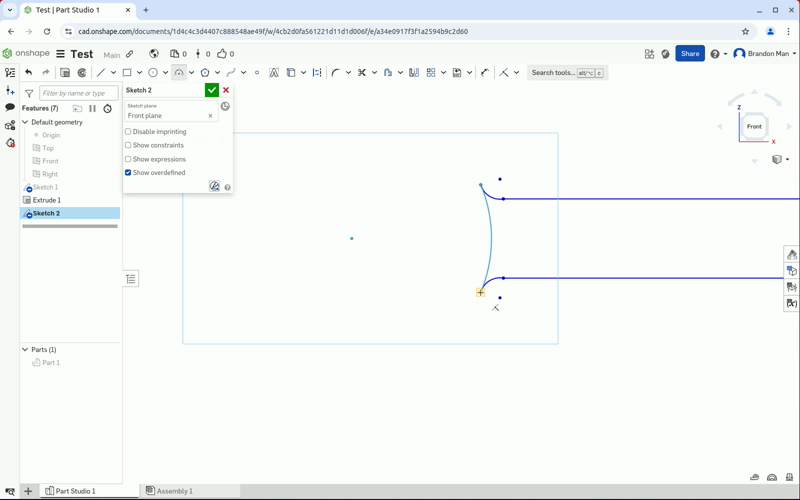
scroll(6)
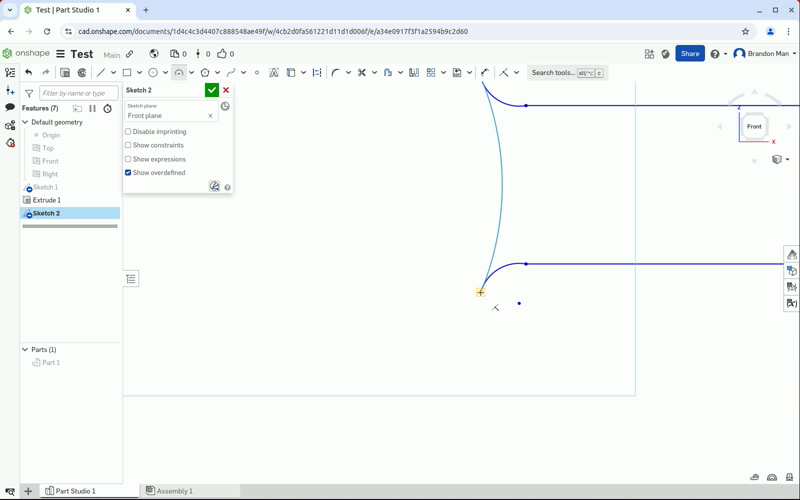
click(480, 292)
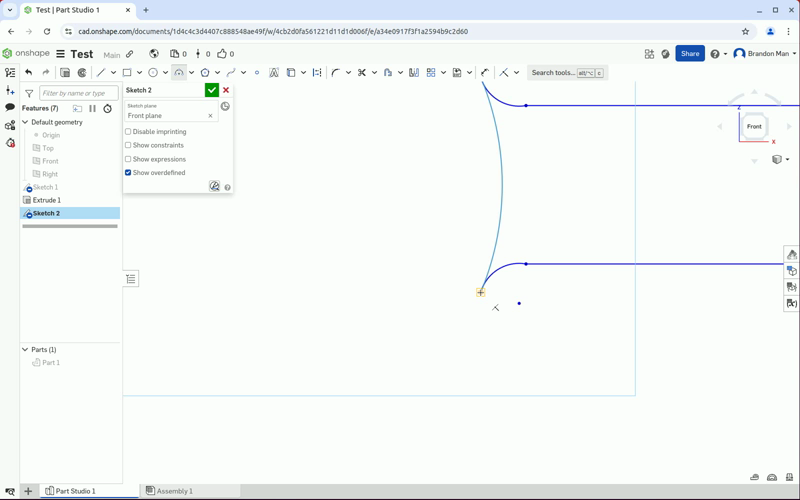
scroll(-6)
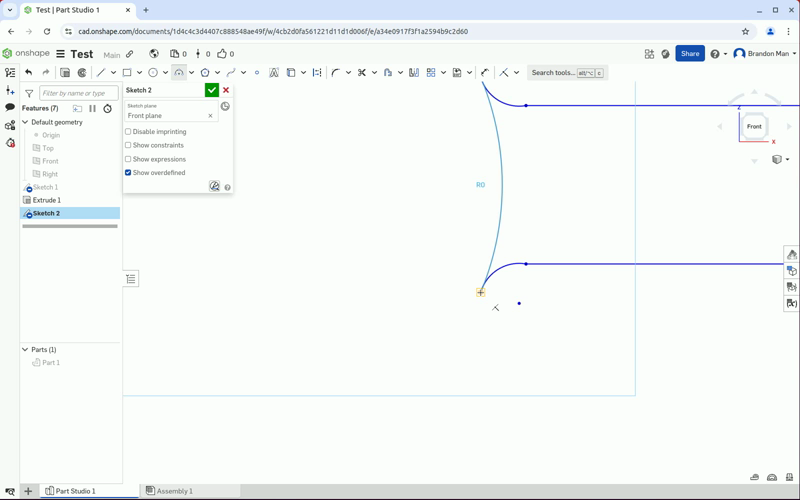
scroll(-6)
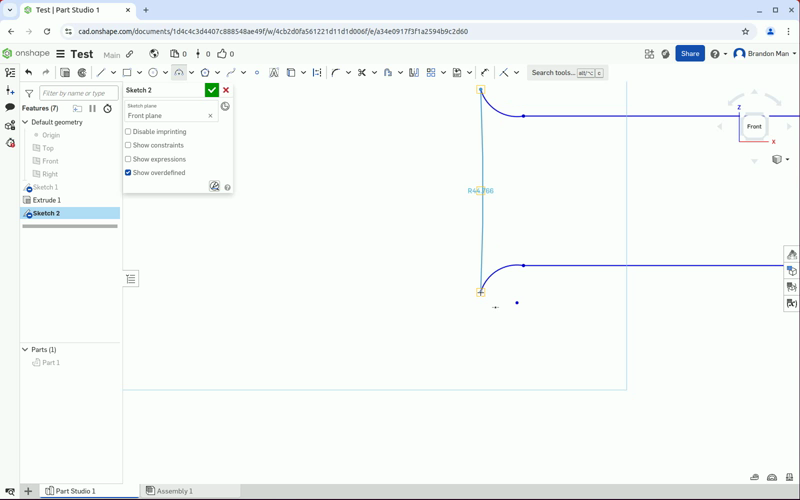
scroll(-6)
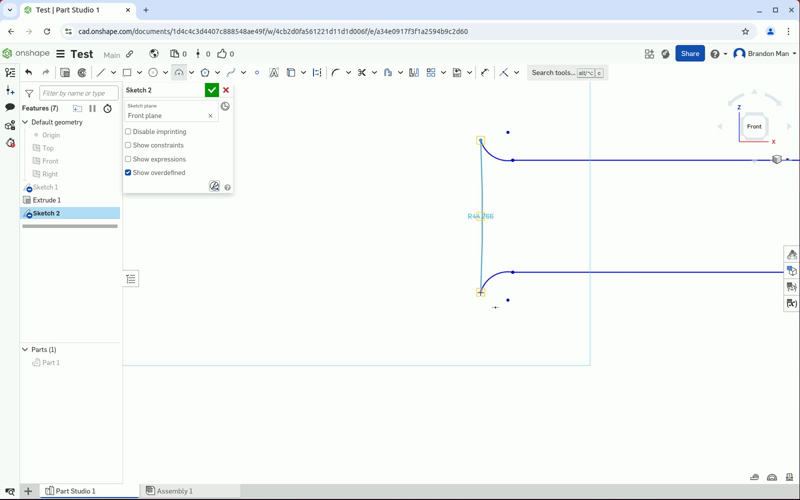
scroll(-6)
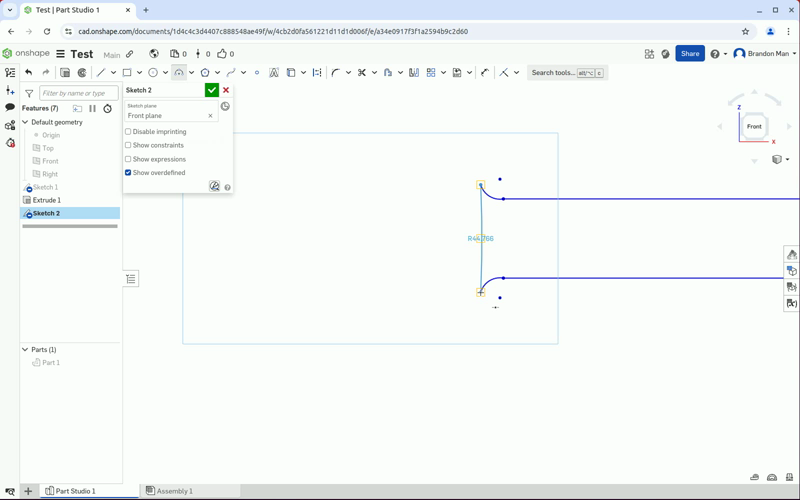
scroll(-6)
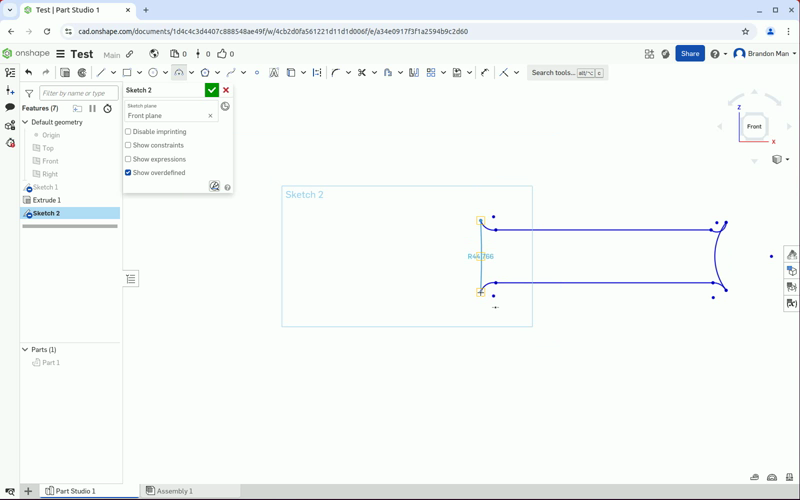
scroll(-6)
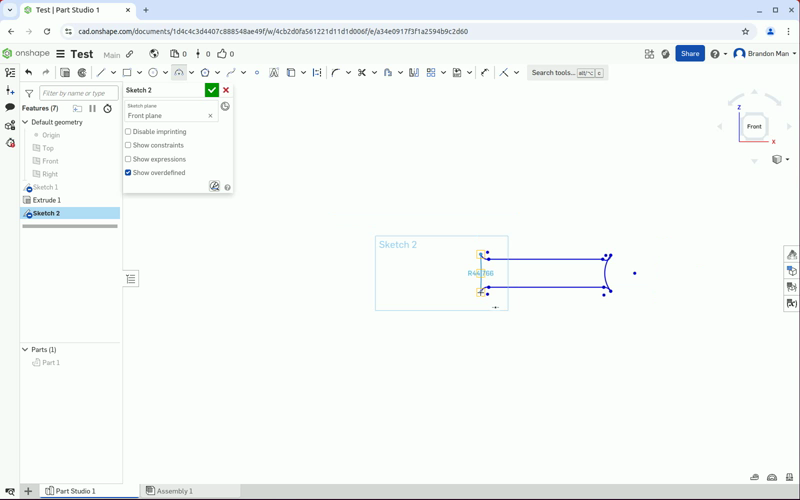
scroll(-6)
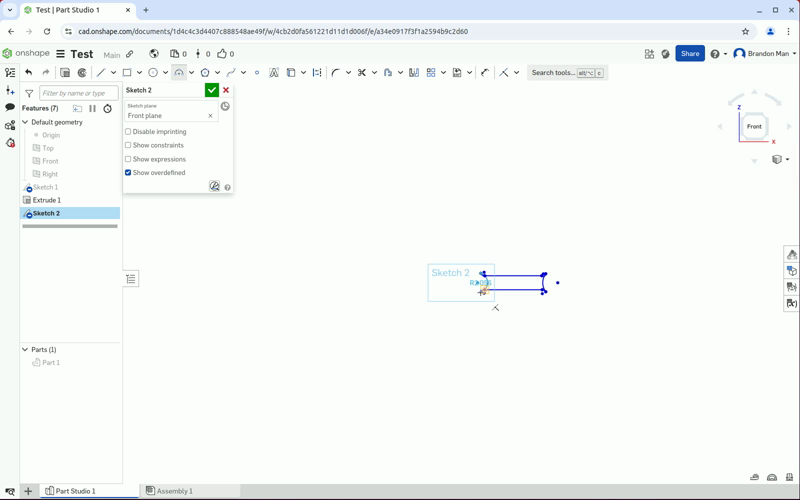
key_down(shift)
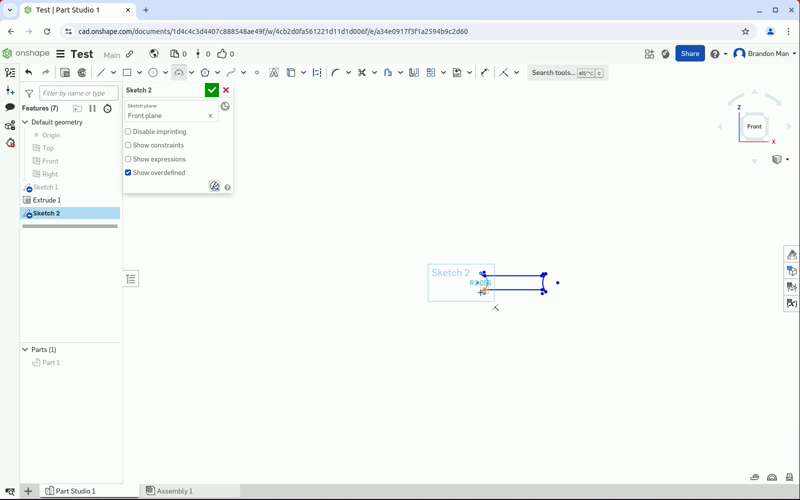
mouse_move(482, 282)
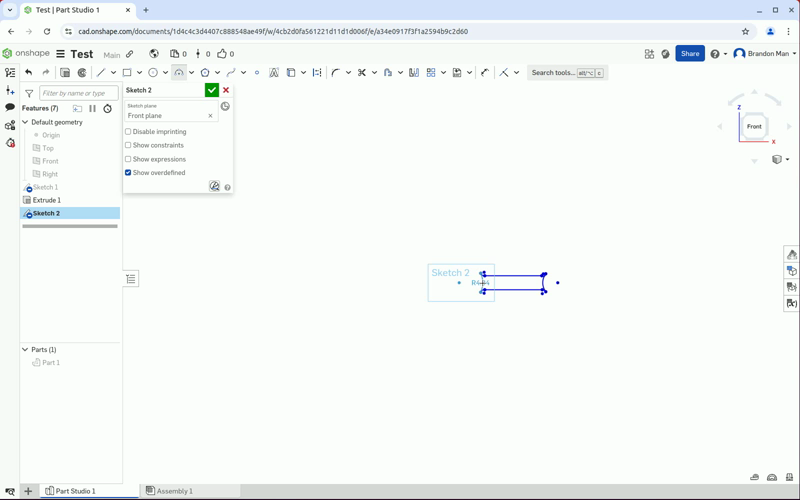
click(482, 282)
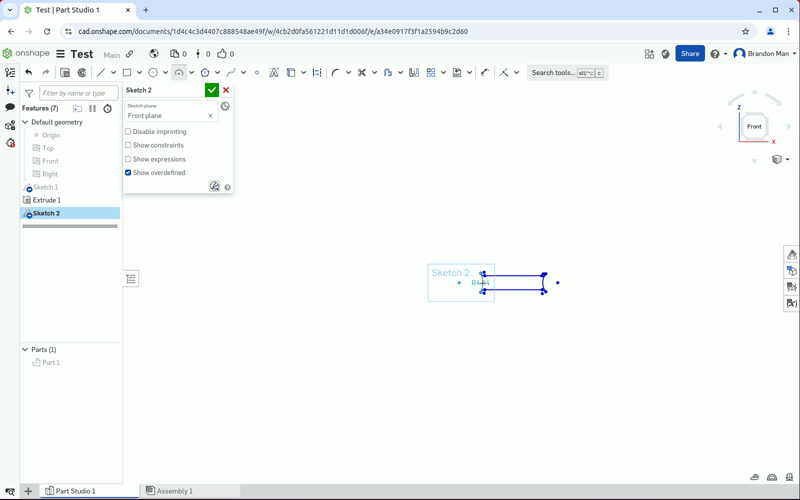
key_up(shift)
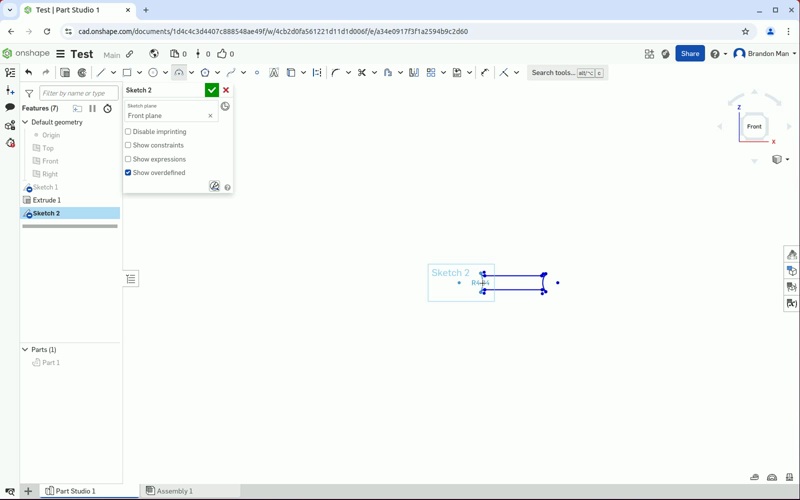
key(esc)
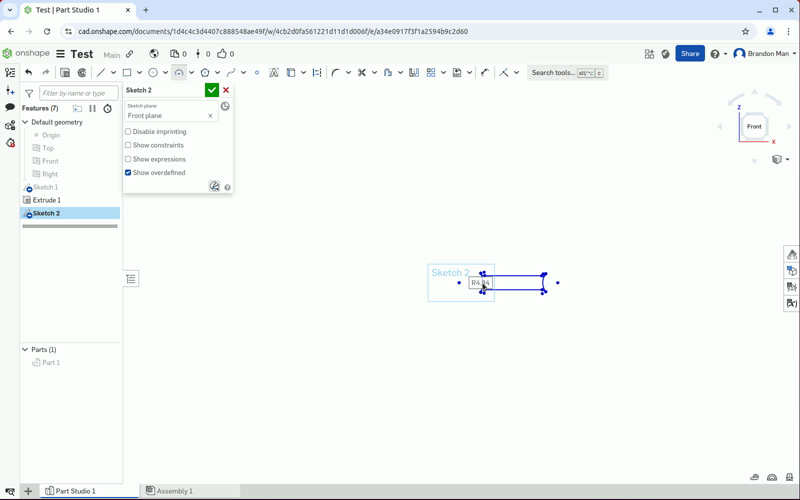
key(l)
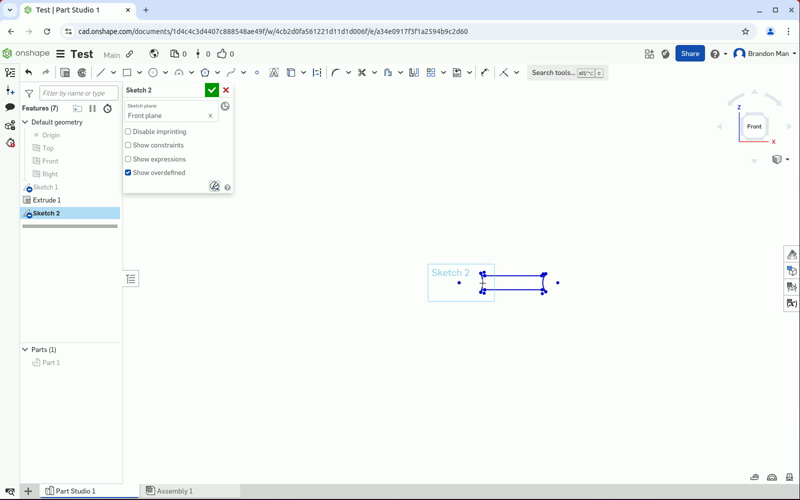
key_down(shift)
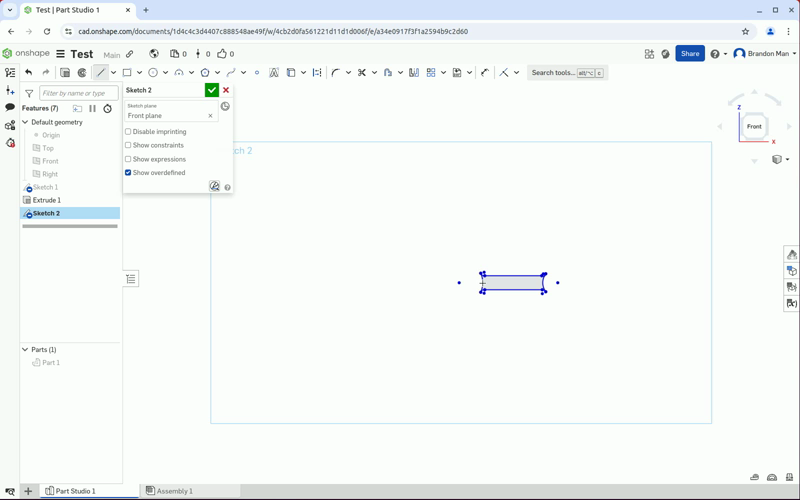
mouse_move(491, 285)
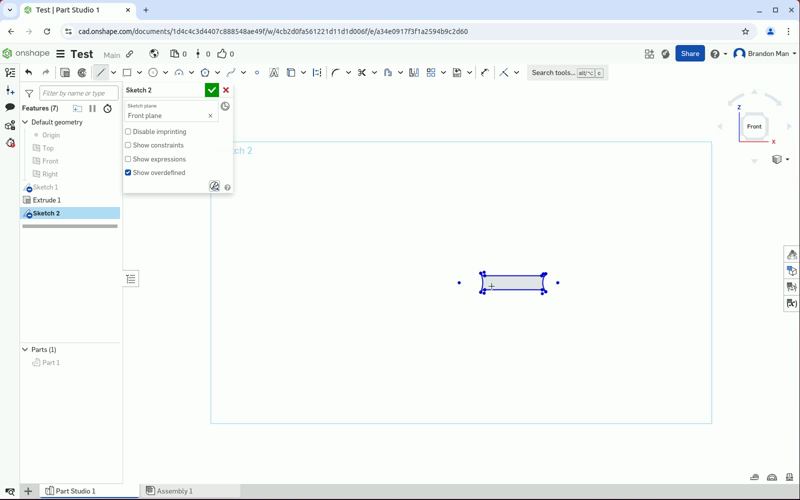
click(491, 285)
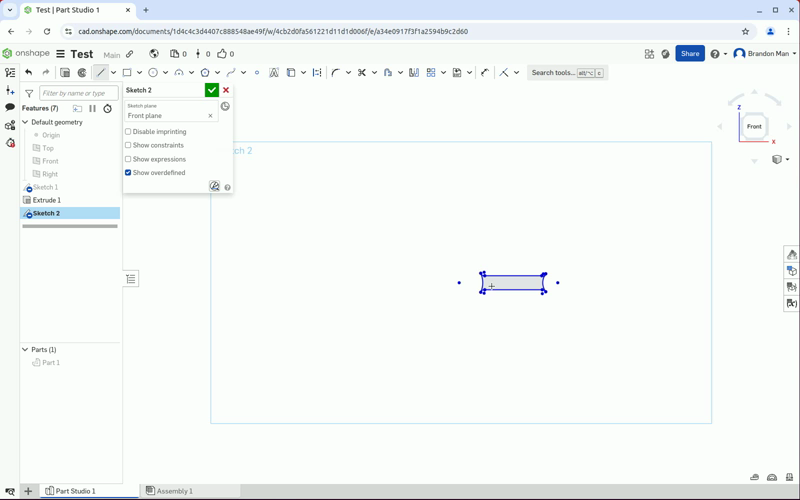
key_up(shift)
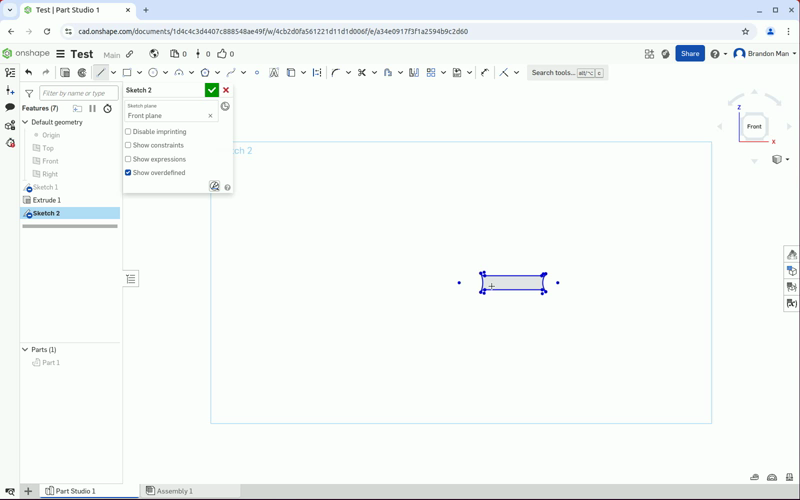
key_down(shift)
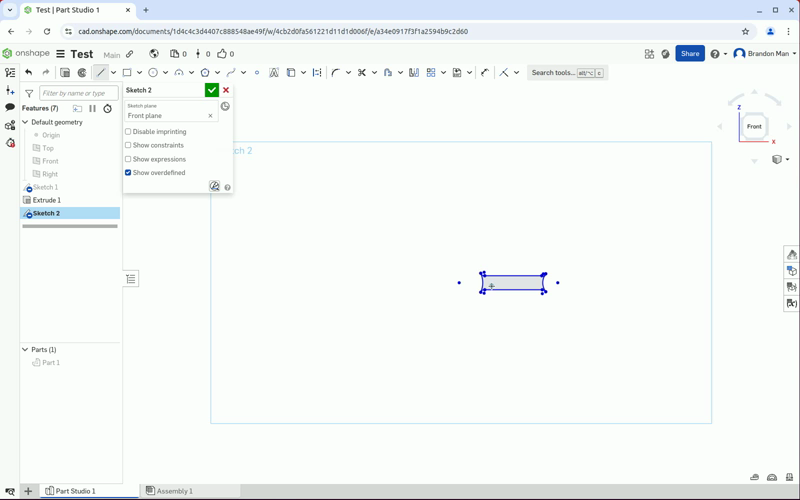
mouse_move(521, 285)
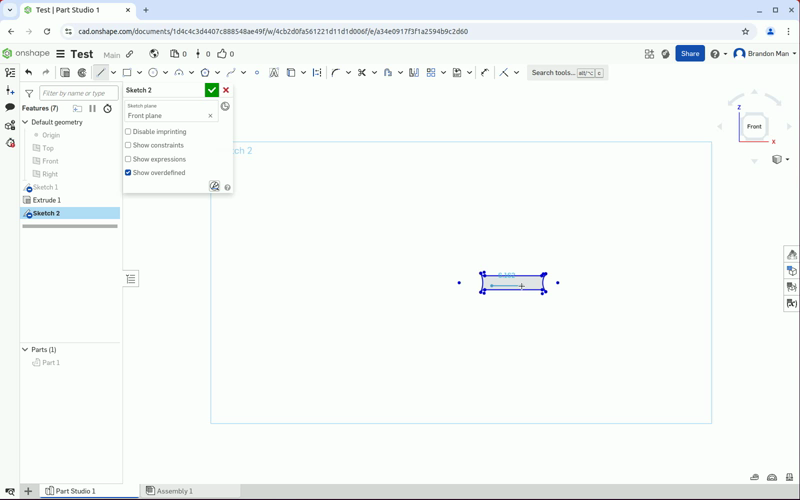
mouse_move(536, 285)
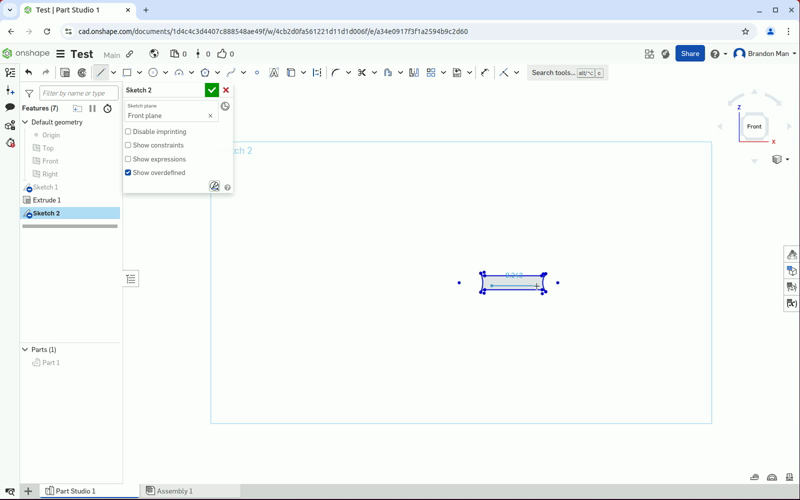
click(536, 285)
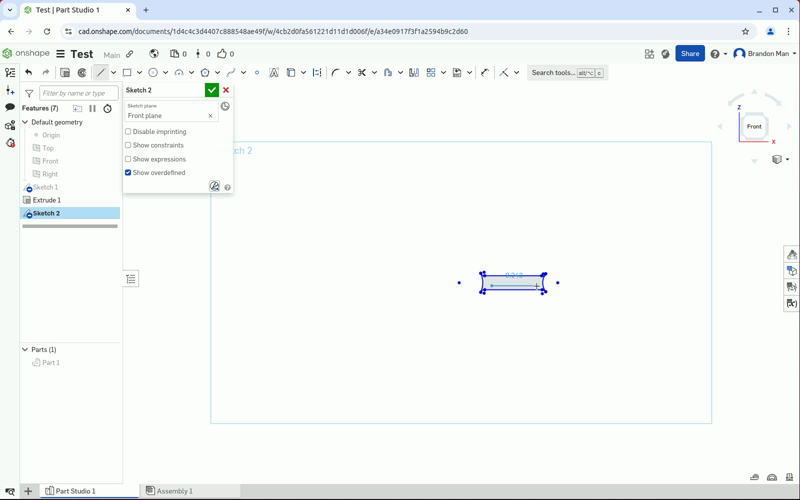
key_up(shift)
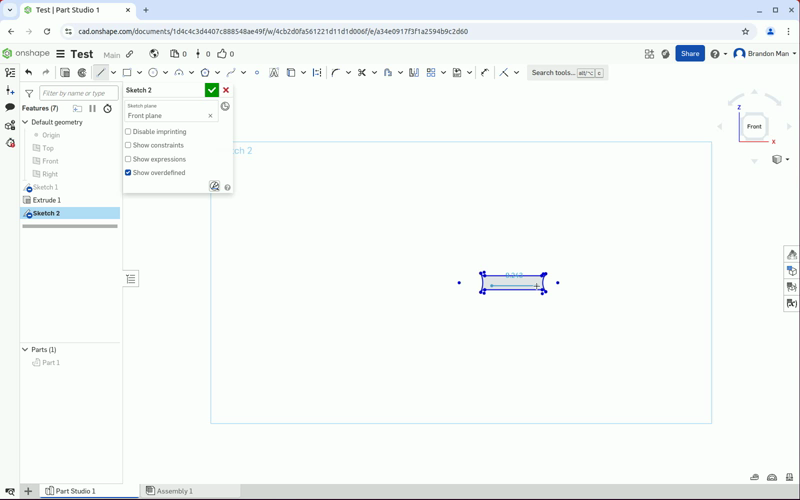
key(esc)
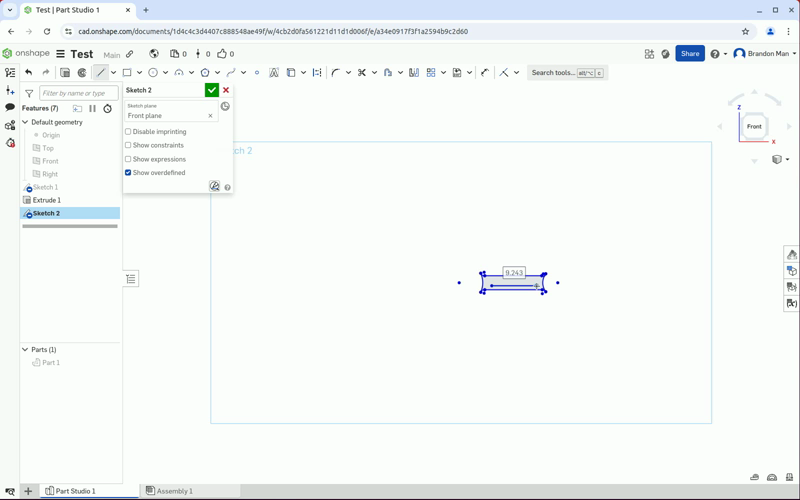
key(a)
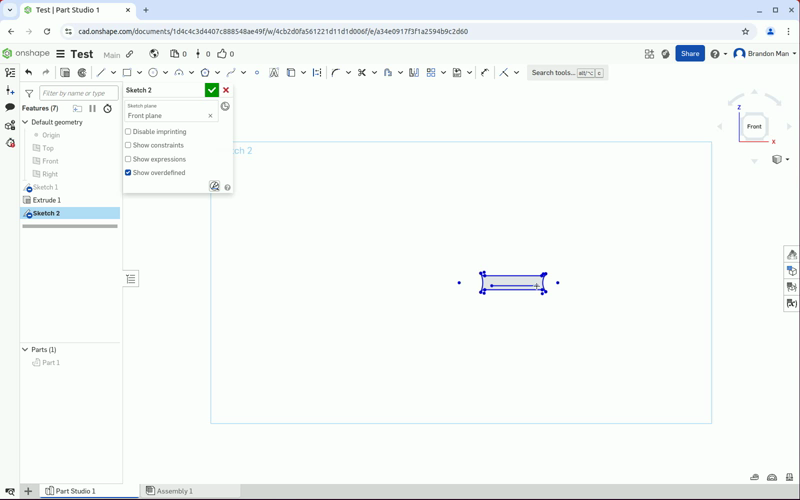
mouse_move(536, 285)
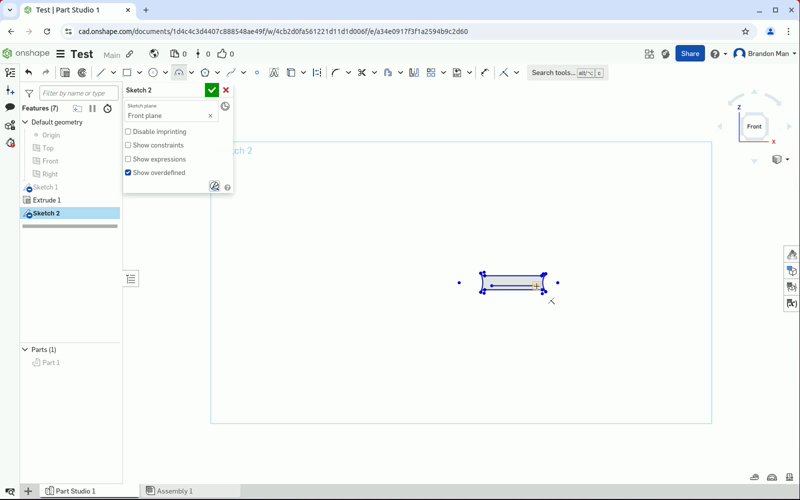
click(536, 285)
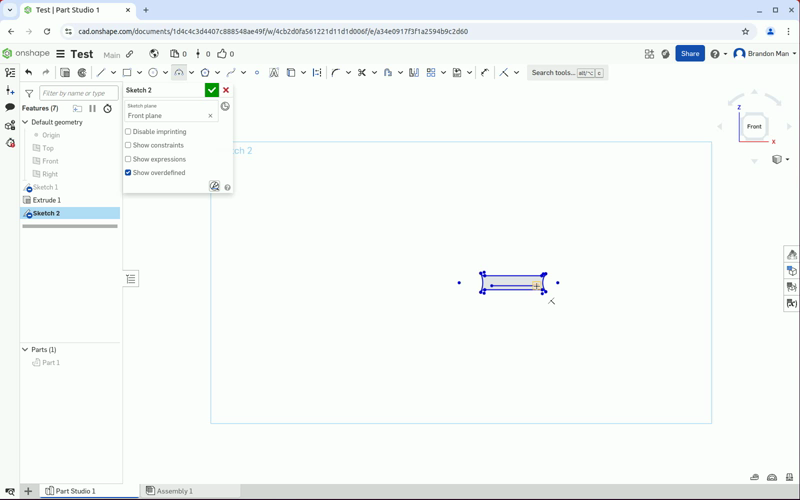
key_down(shift)
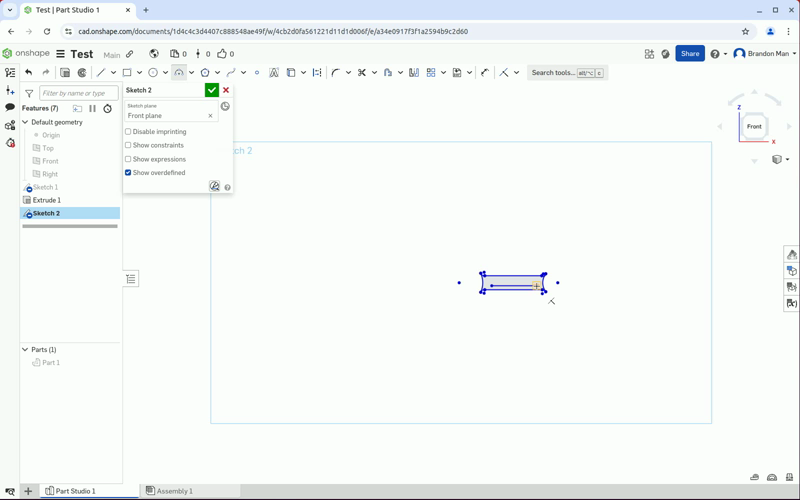
mouse_move(536, 278)
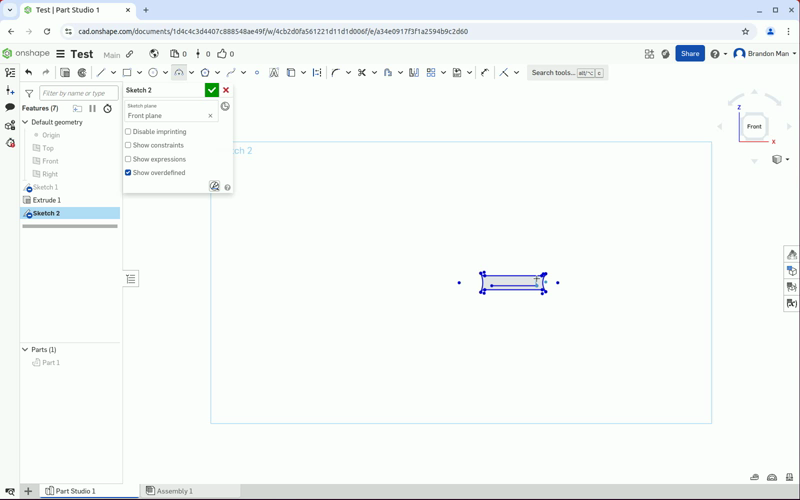
click(536, 278)
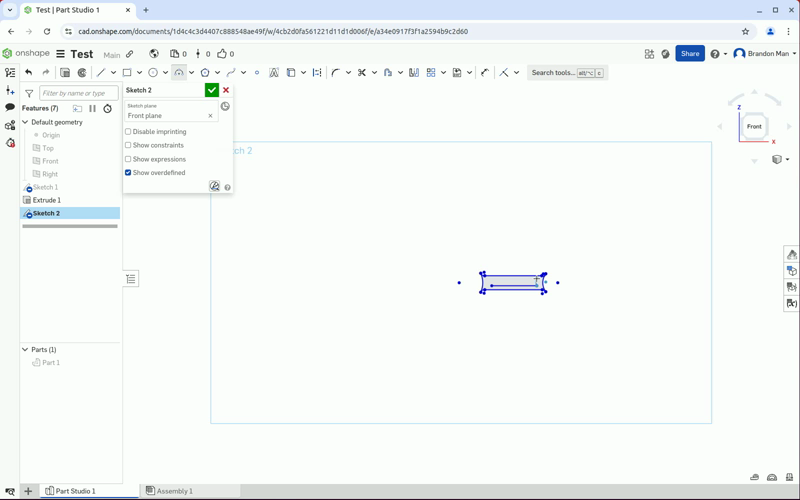
mouse_move(540, 282)
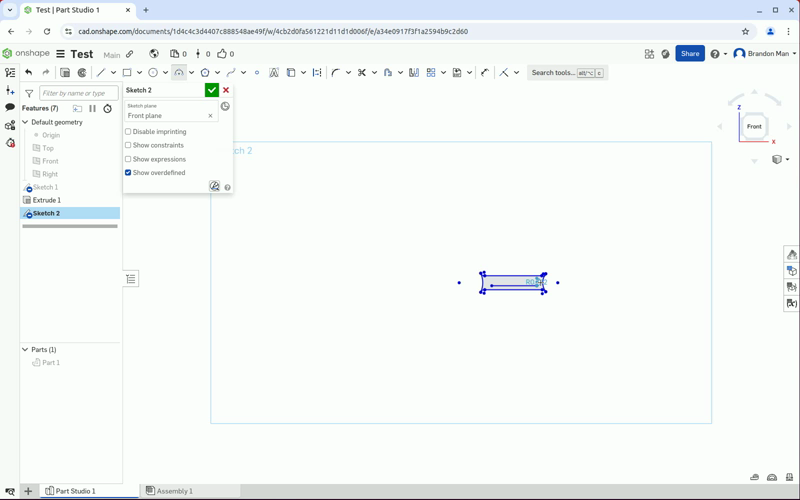
scroll(6)
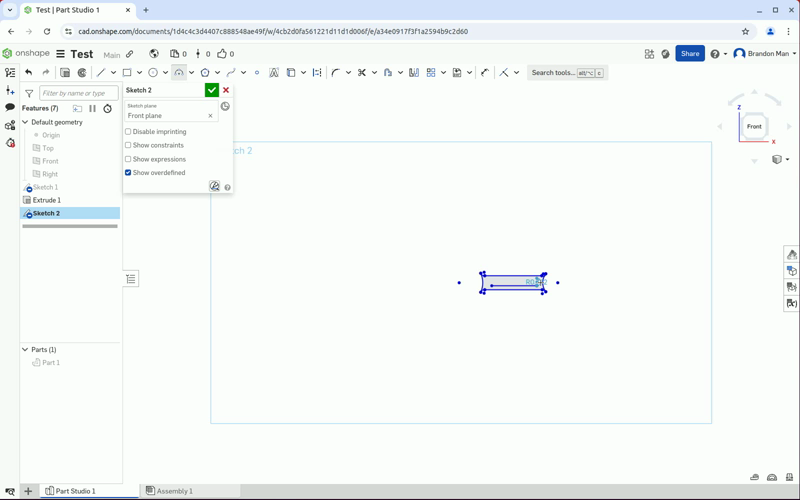
scroll(6)
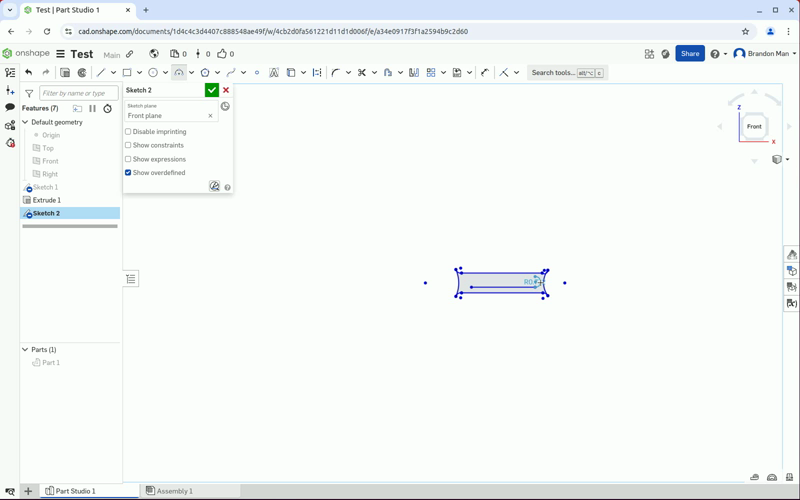
scroll(6)
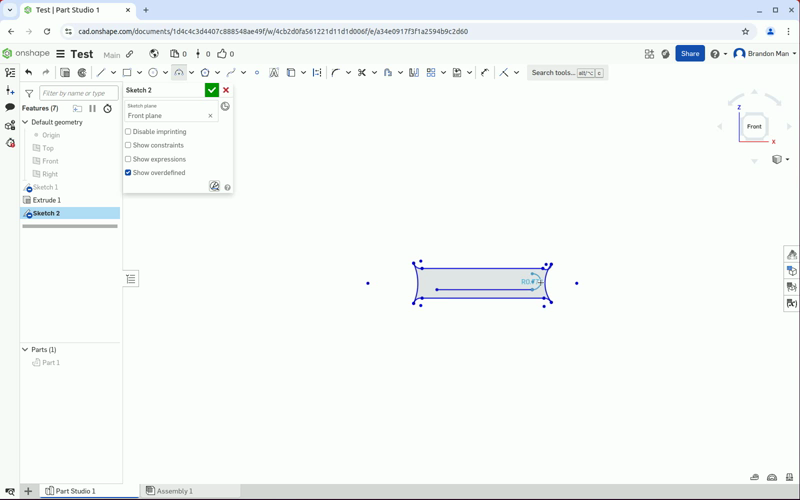
scroll(6)
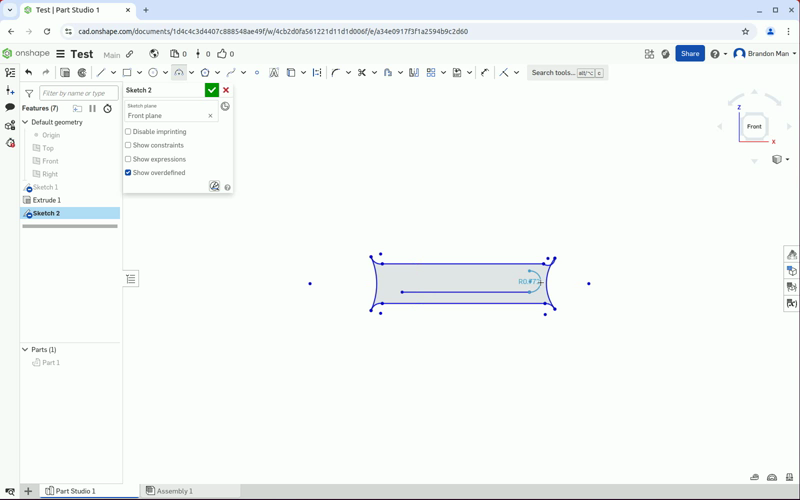
scroll(6)
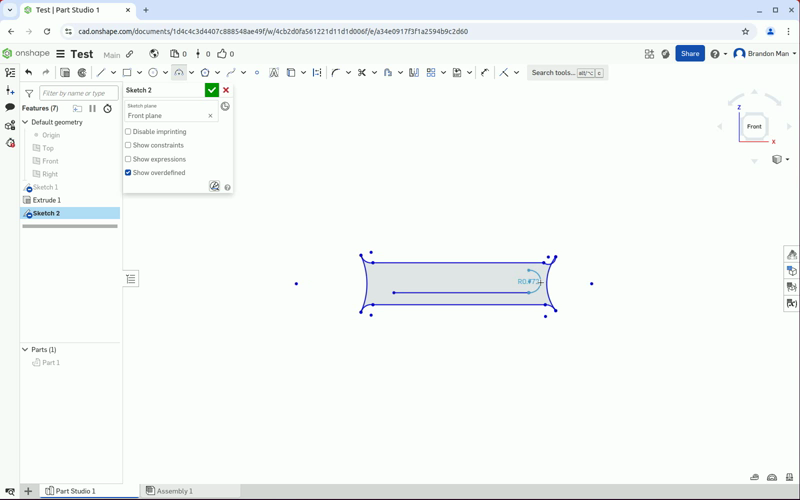
scroll(6)
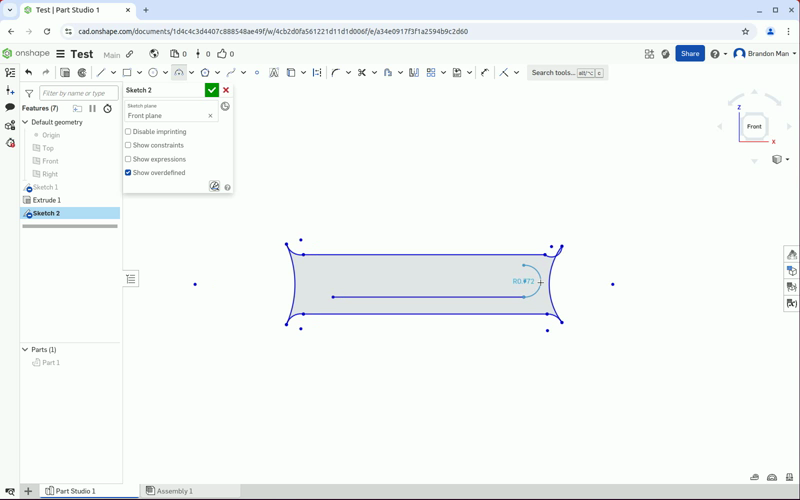
scroll(6)
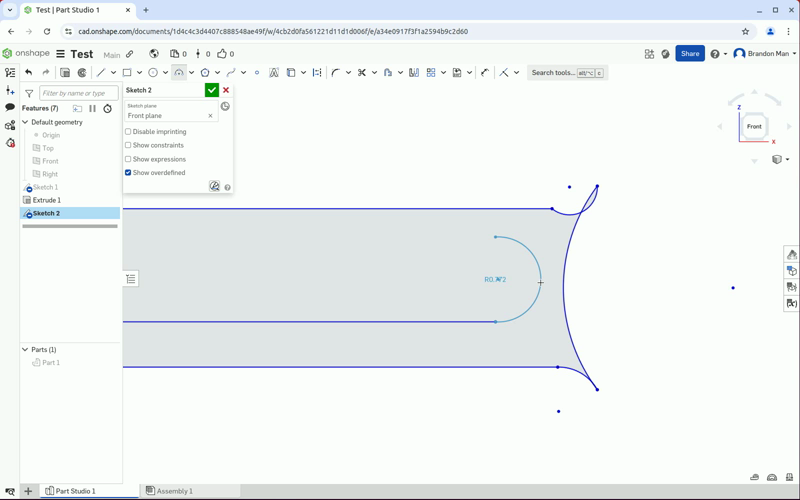
click(540, 282)
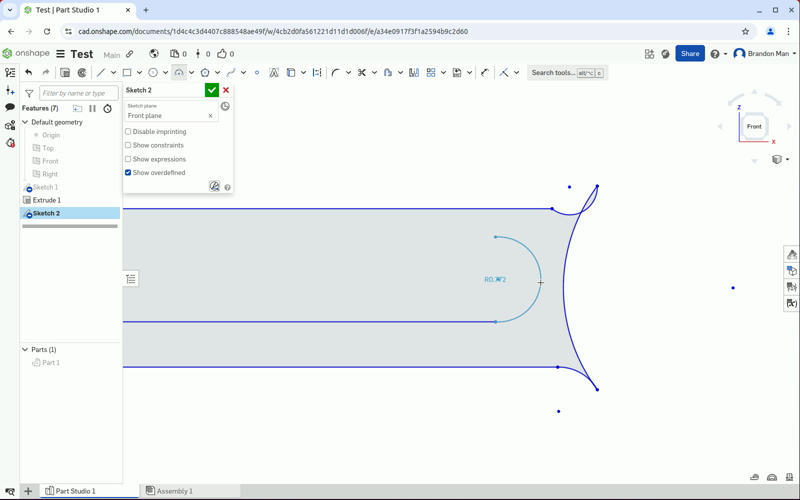
scroll(-6)
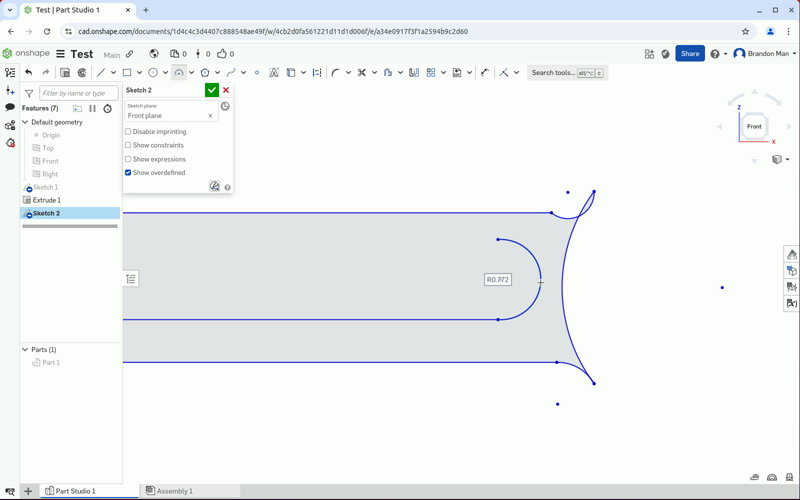
scroll(-6)
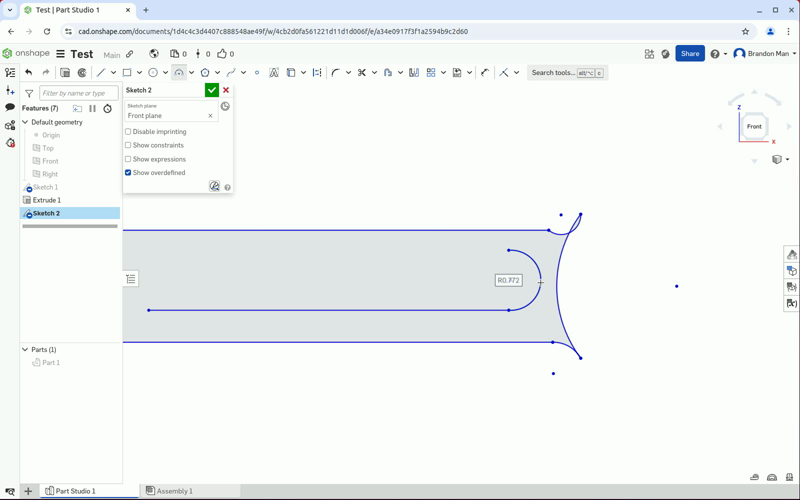
scroll(-6)
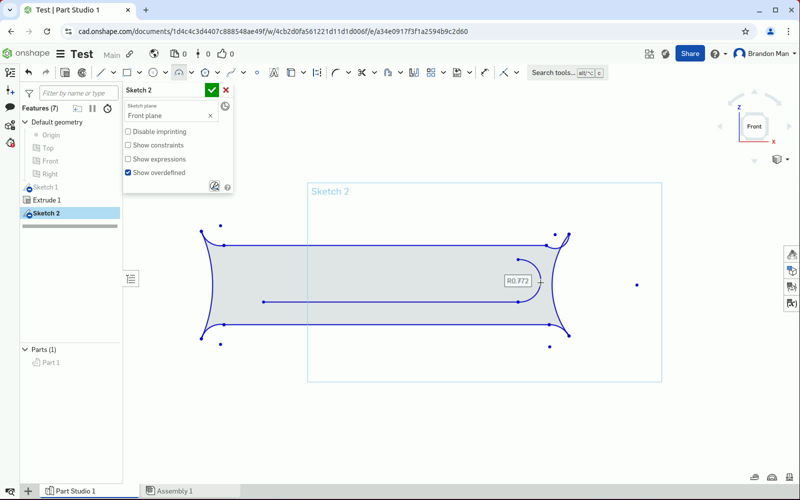
scroll(-6)
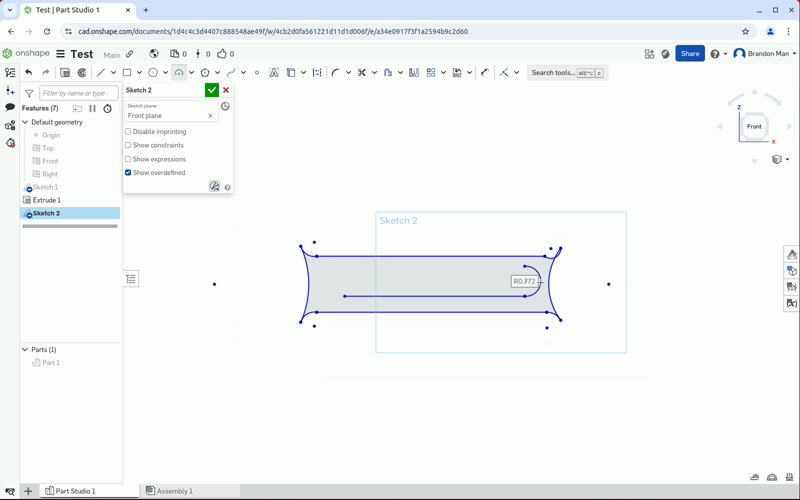
scroll(-6)
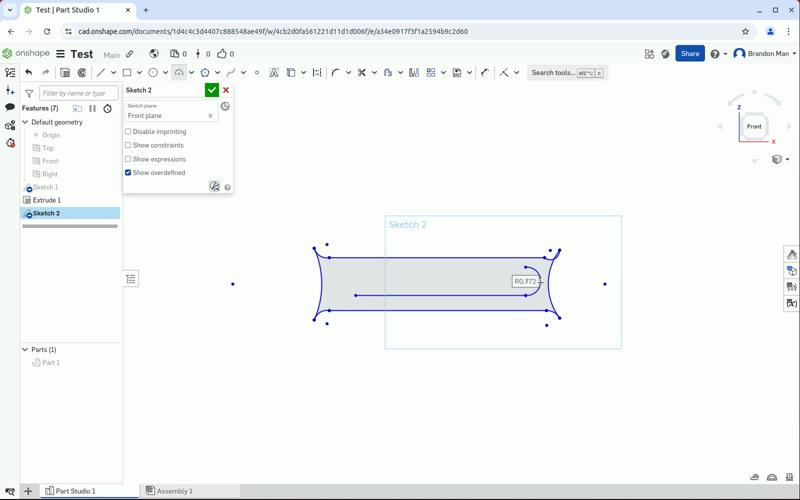
scroll(-6)
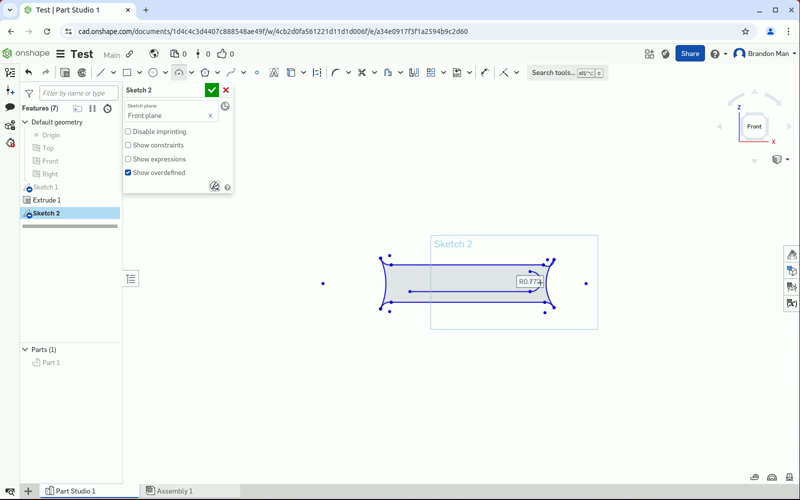
scroll(-6)
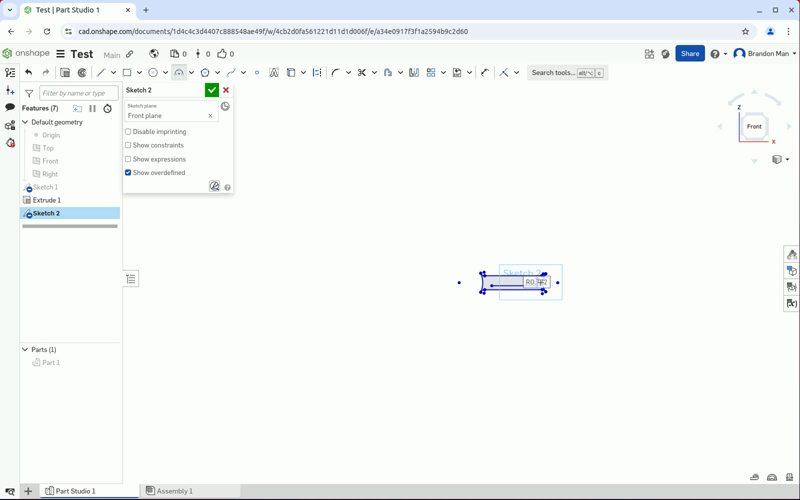
key_up(shift)
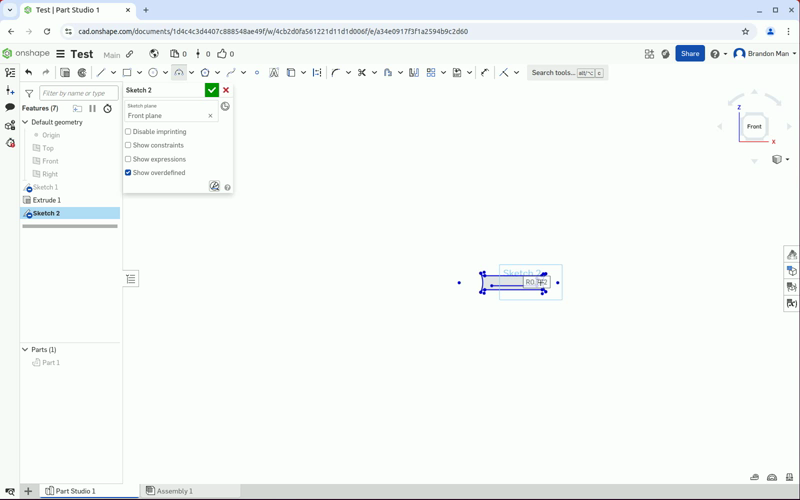
key(esc)
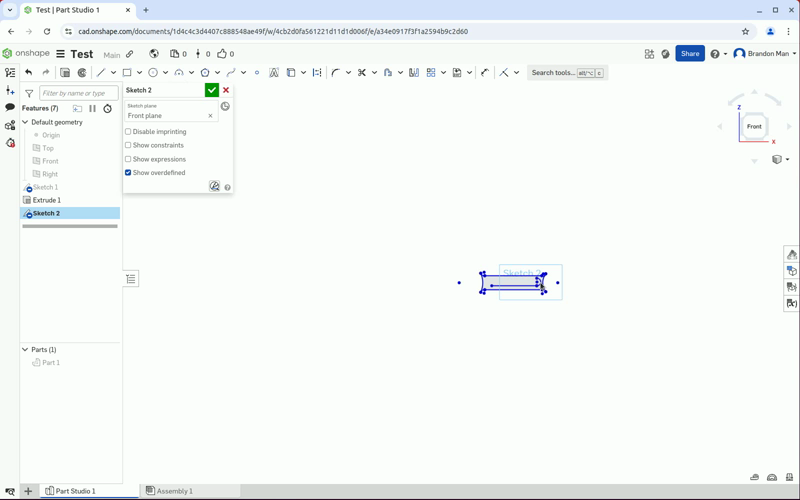
key(l)
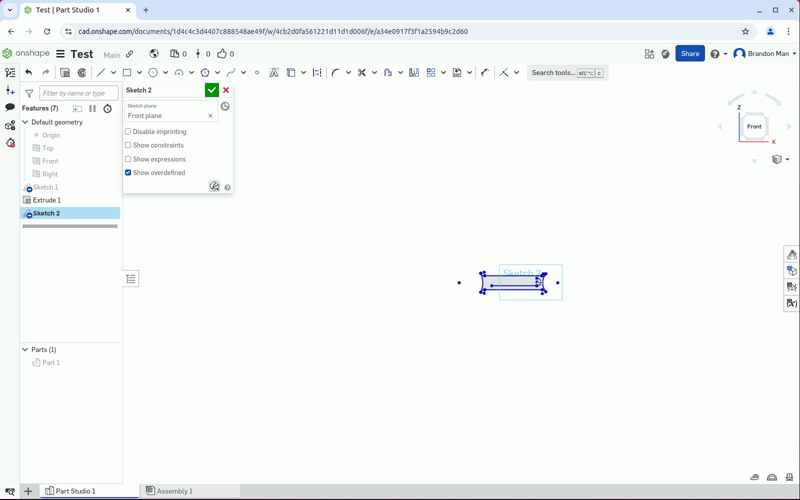
mouse_move(536, 278)
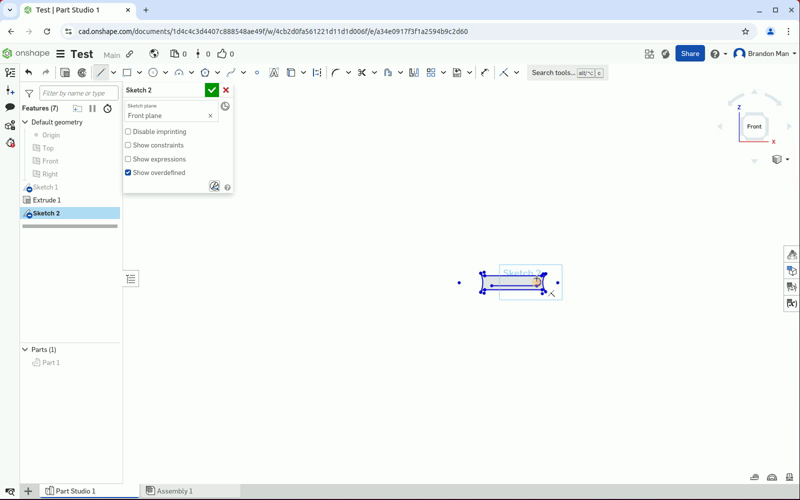
scroll(6)
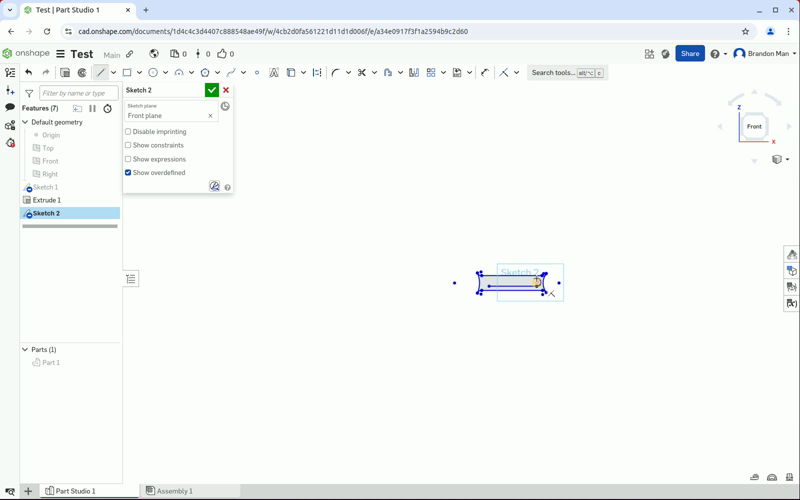
scroll(6)
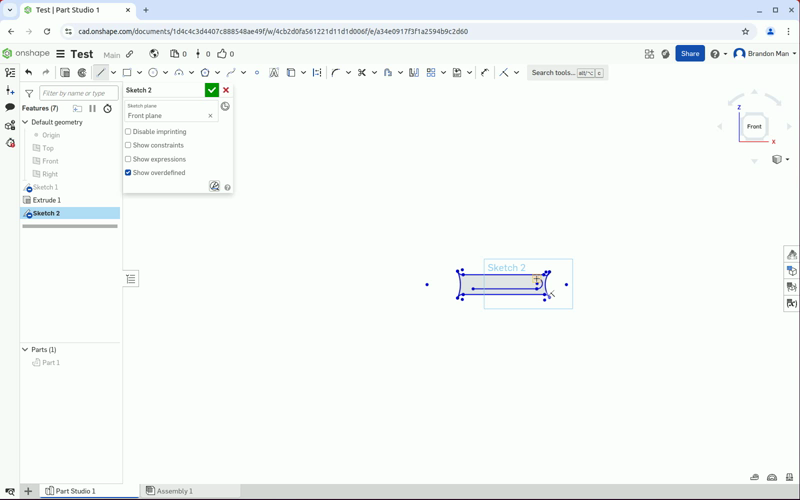
scroll(6)
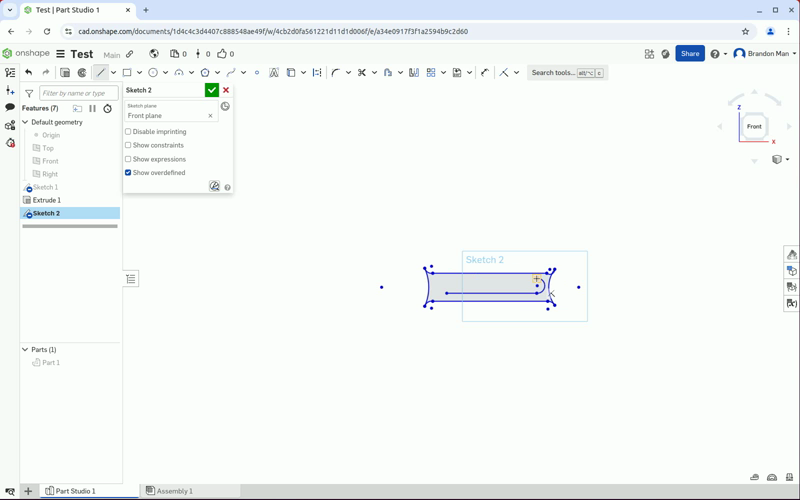
scroll(6)
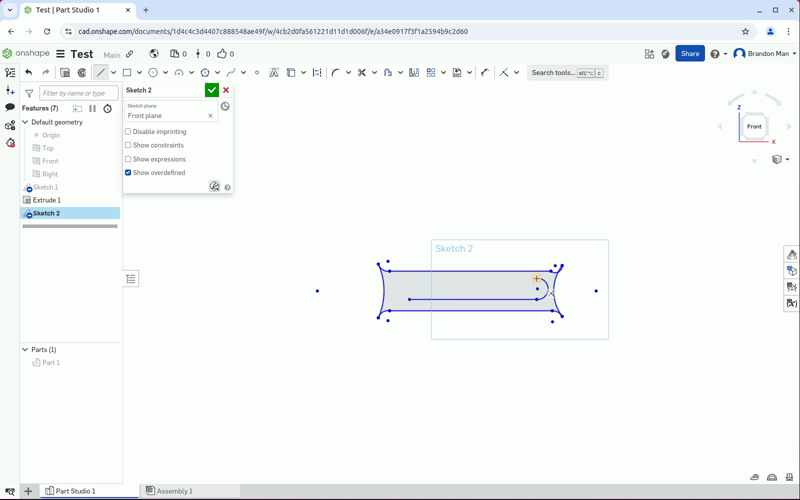
scroll(6)
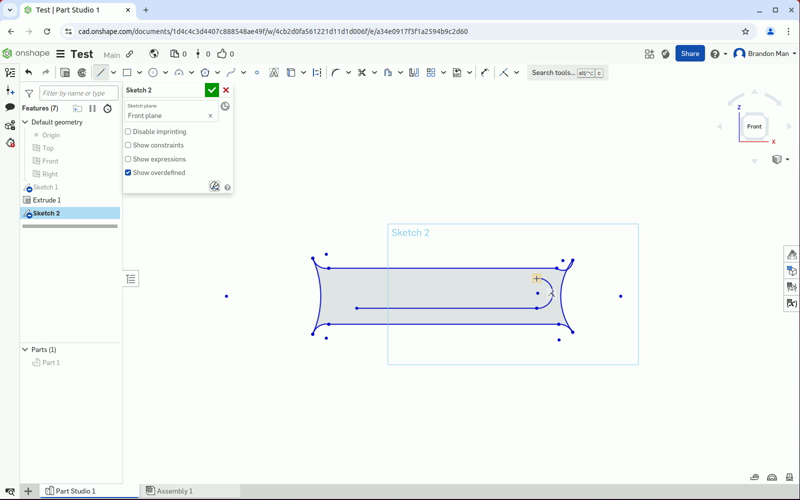
scroll(6)
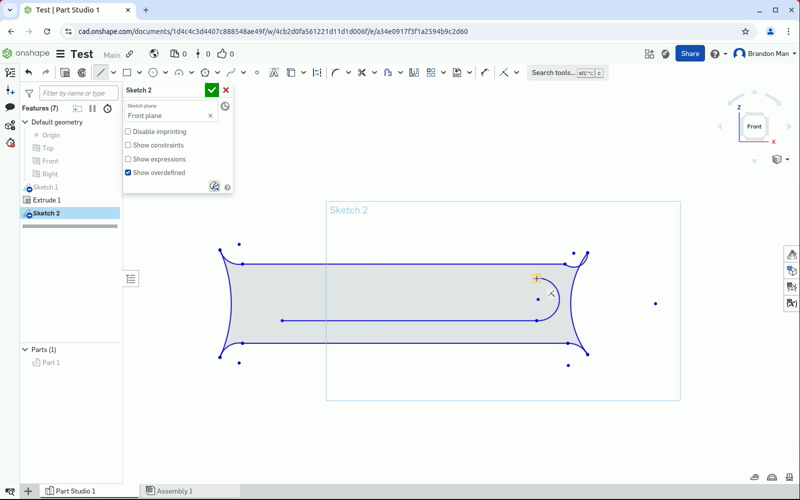
scroll(6)
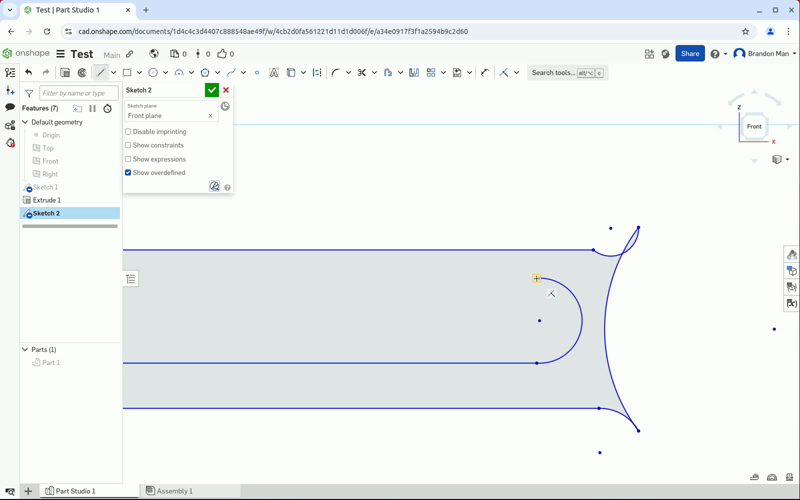
click(536, 278)
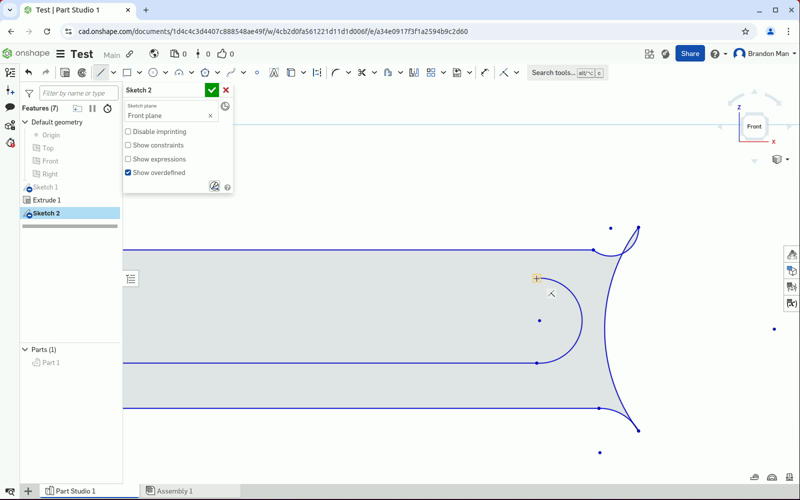
scroll(-6)
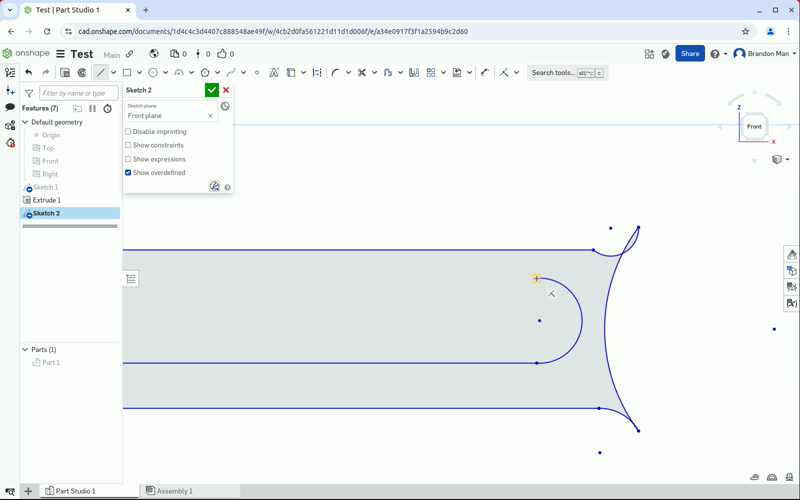
scroll(-6)
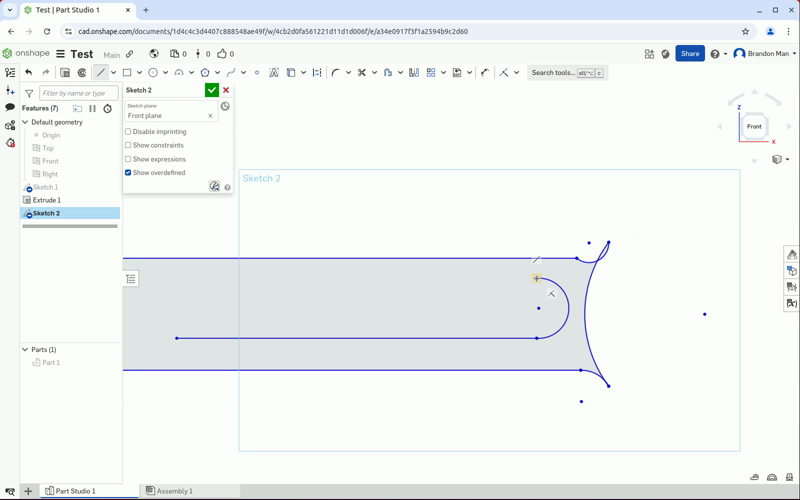
scroll(-6)
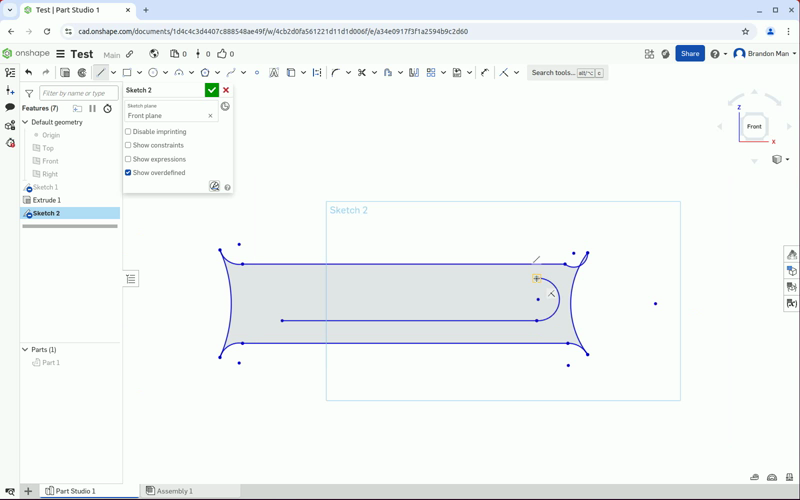
scroll(-6)
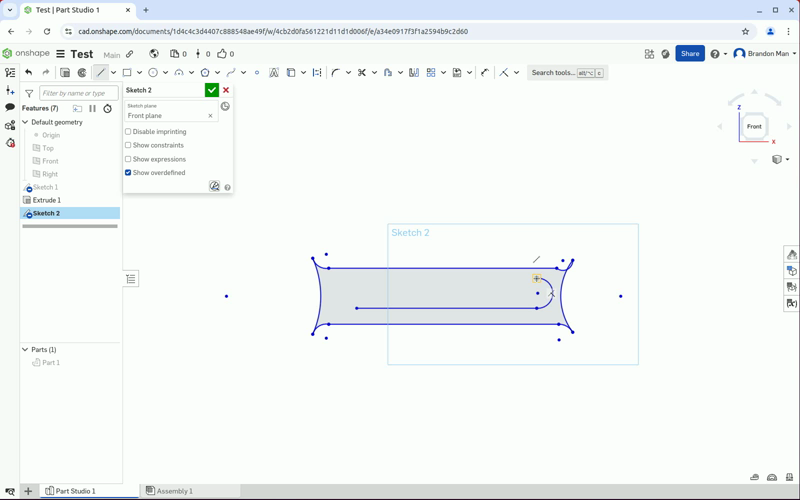
scroll(-6)
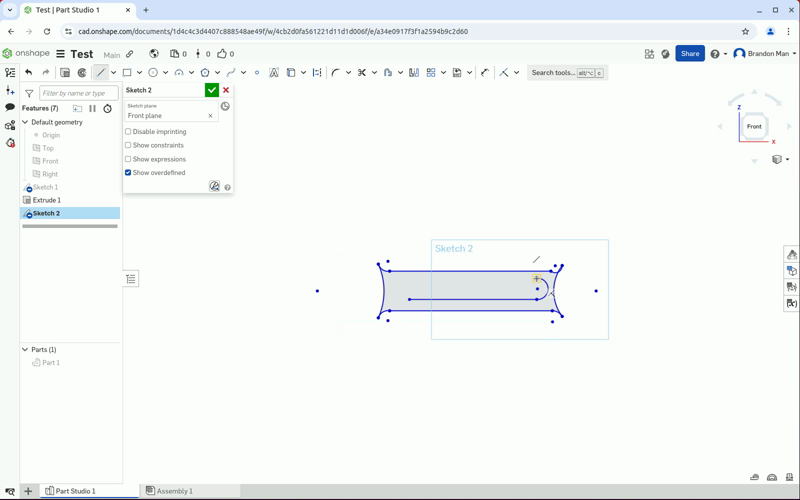
scroll(-6)
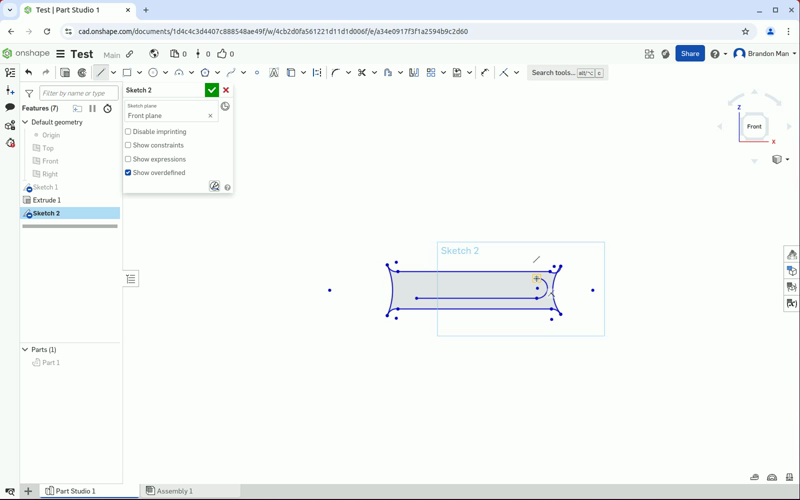
scroll(-6)
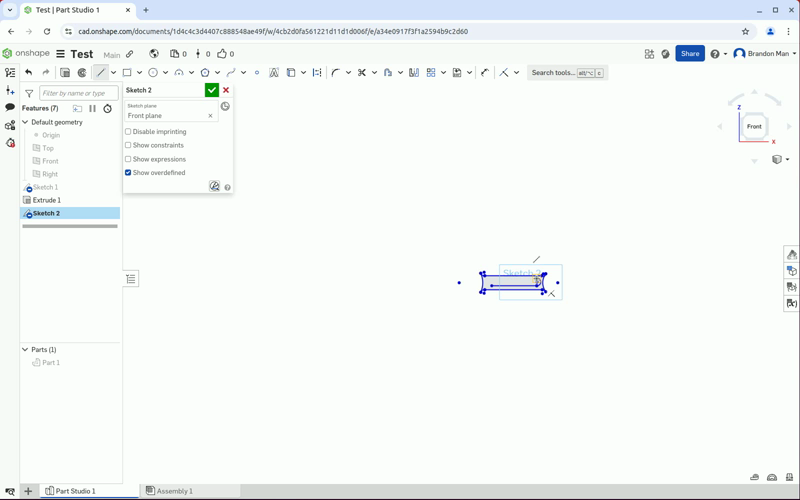
key_down(shift)
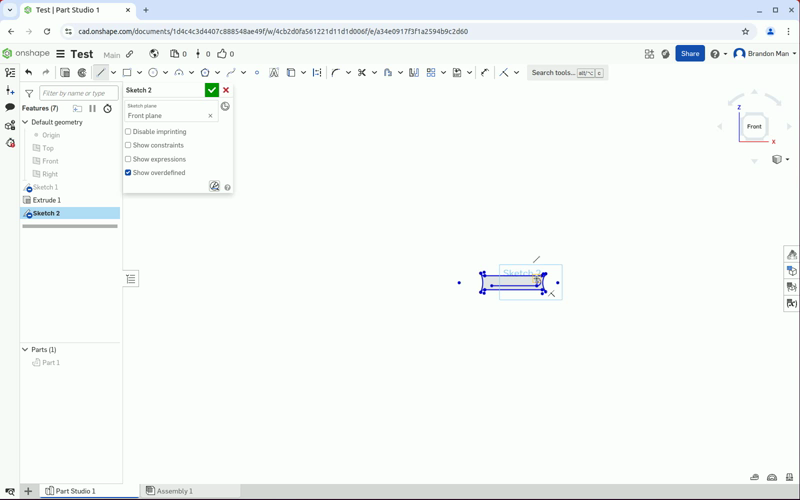
mouse_move(566, 278)
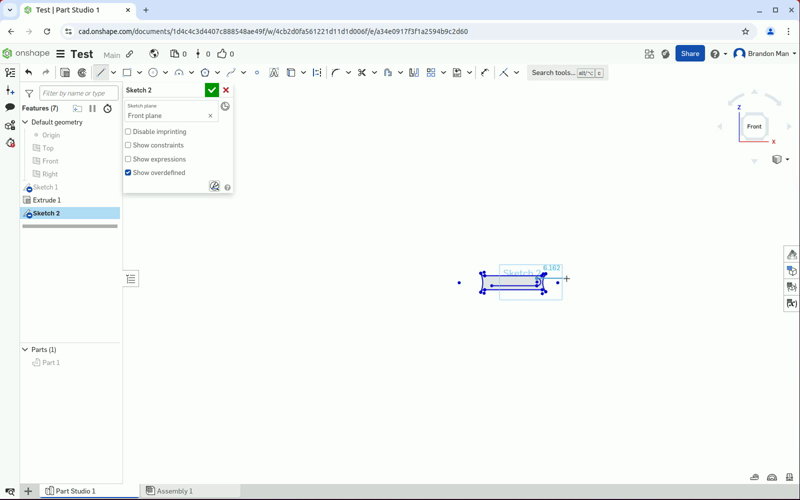
mouse_move(491, 278)
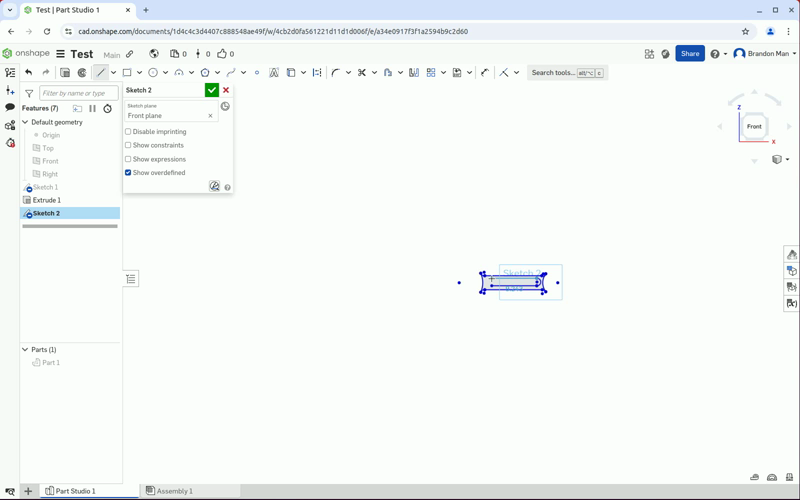
click(491, 278)
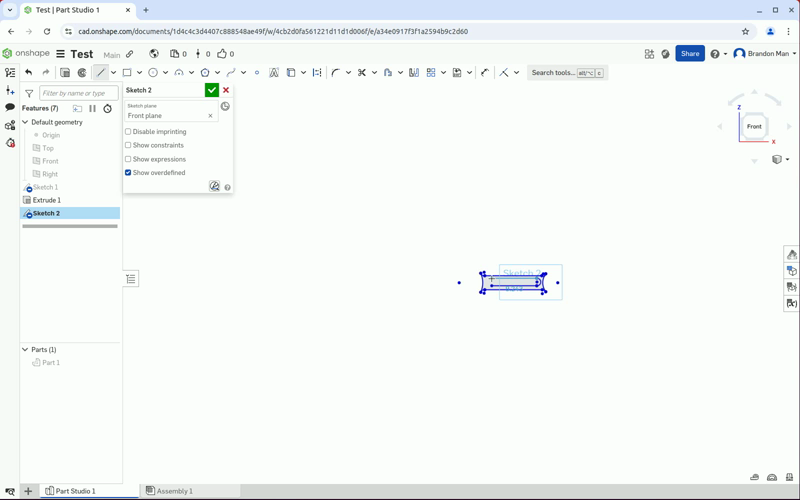
key_up(shift)
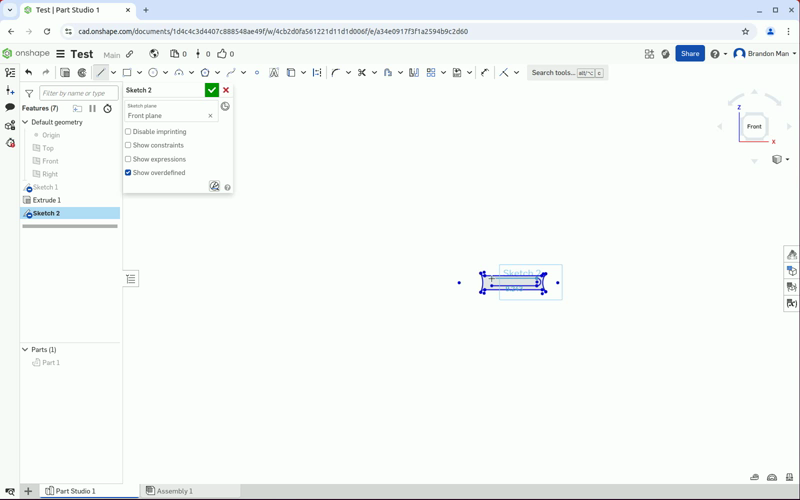
key(esc)
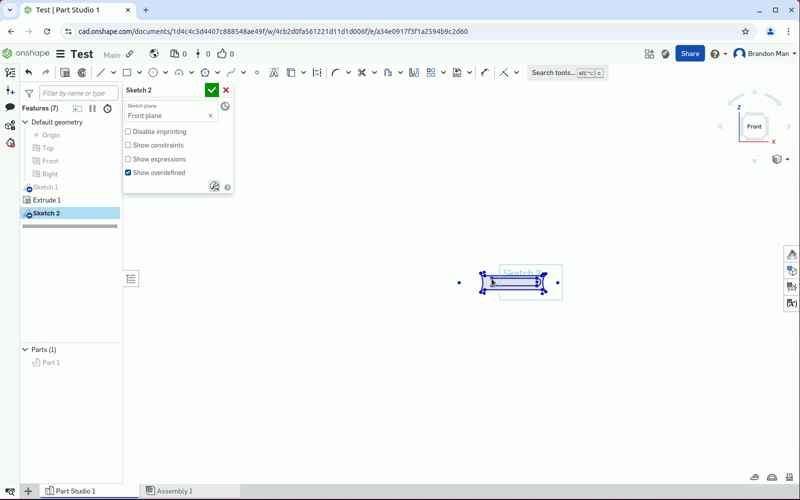
key(a)
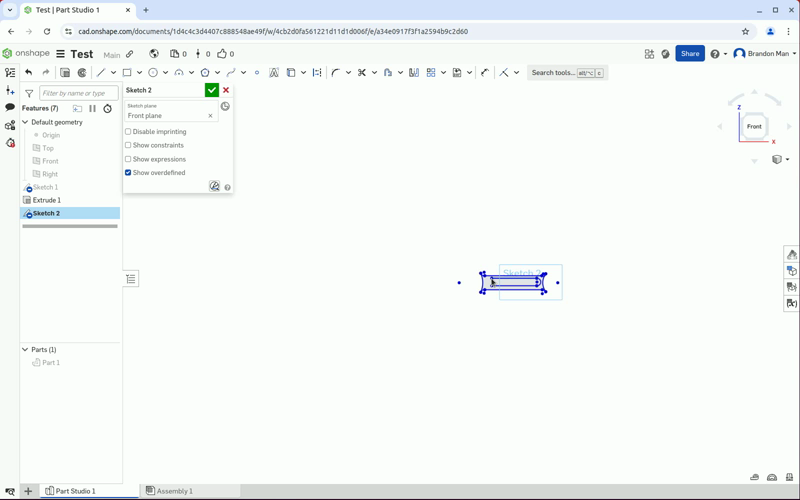
mouse_move(491, 278)
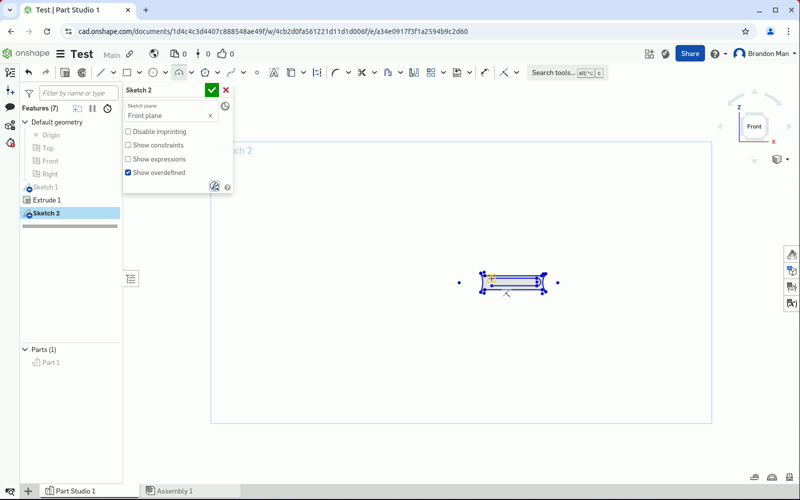
click(491, 278)
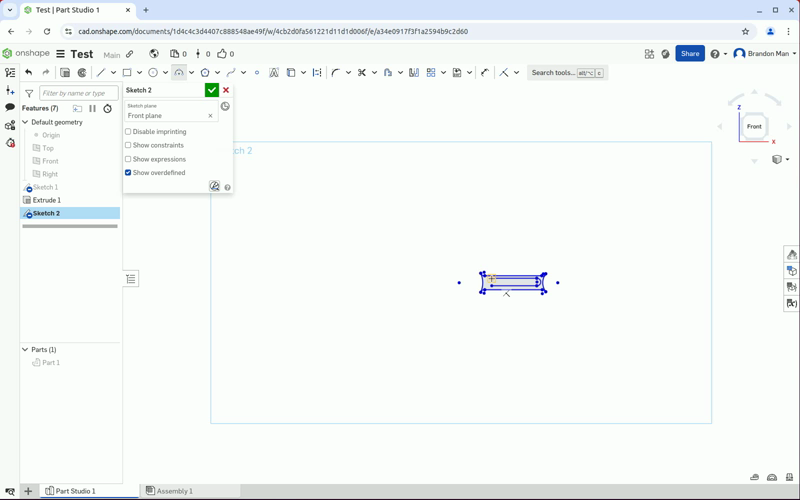
mouse_move(491, 285)
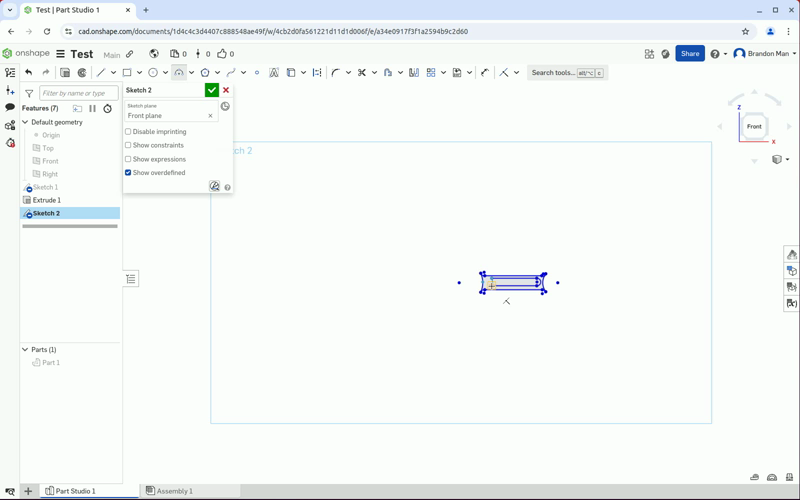
click(491, 285)
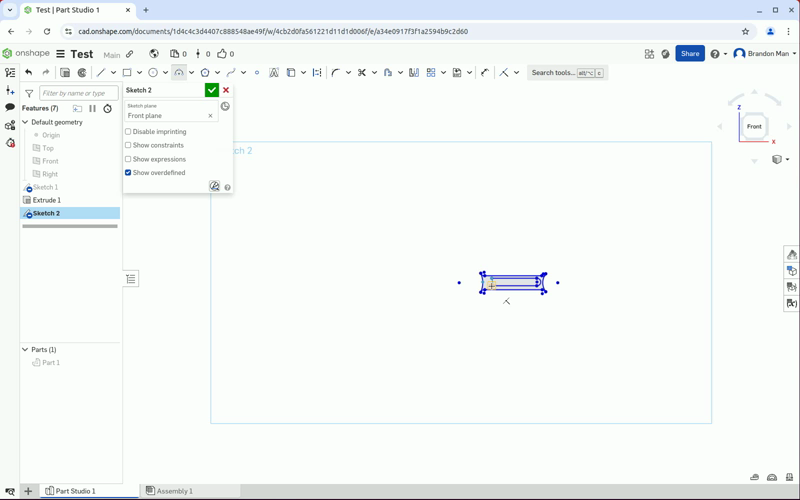
key_down(shift)
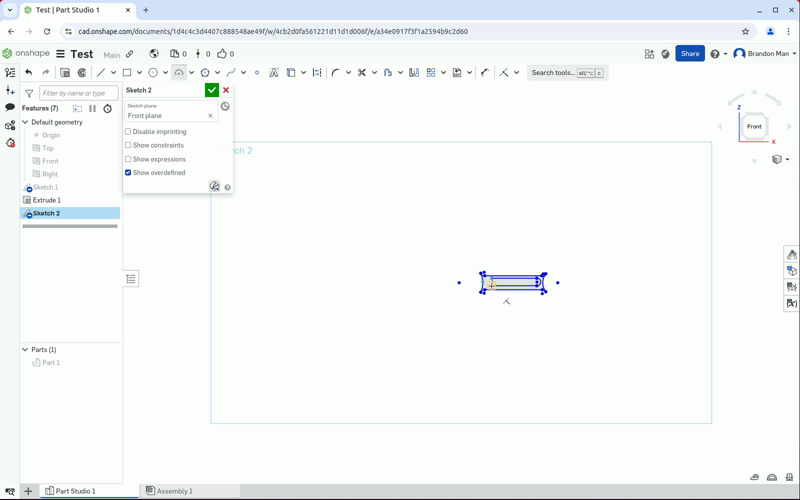
mouse_move(487, 282)
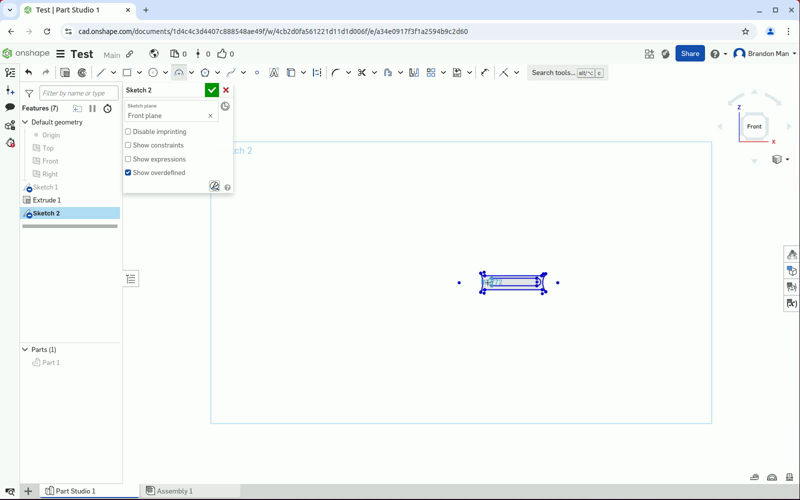
click(487, 282)
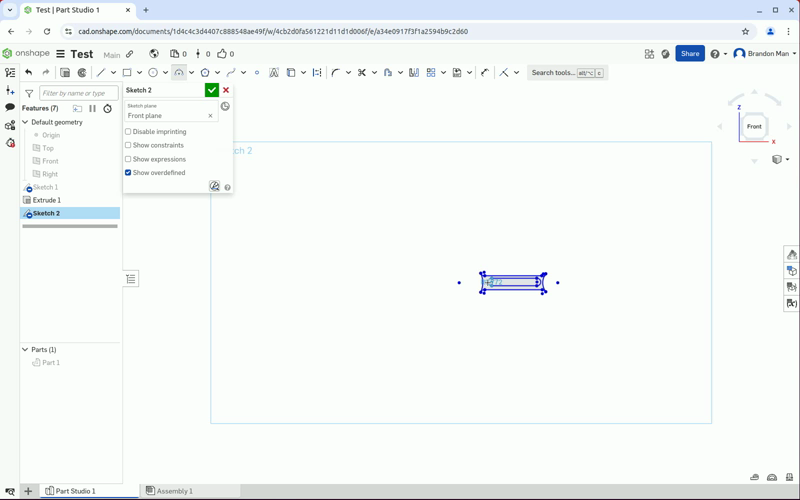
key_up(shift)
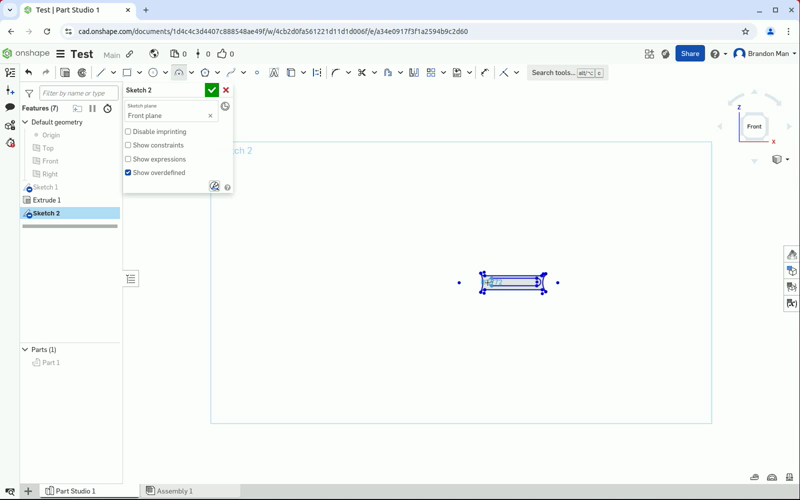
key(esc)
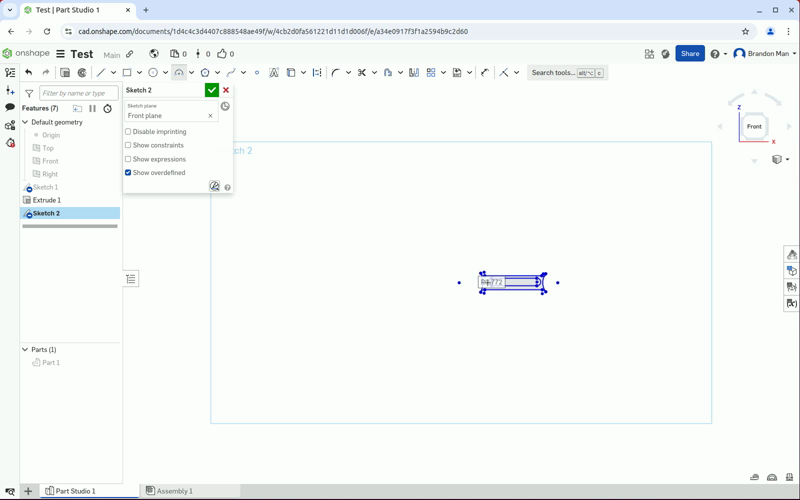
mouse_move(498, 288)
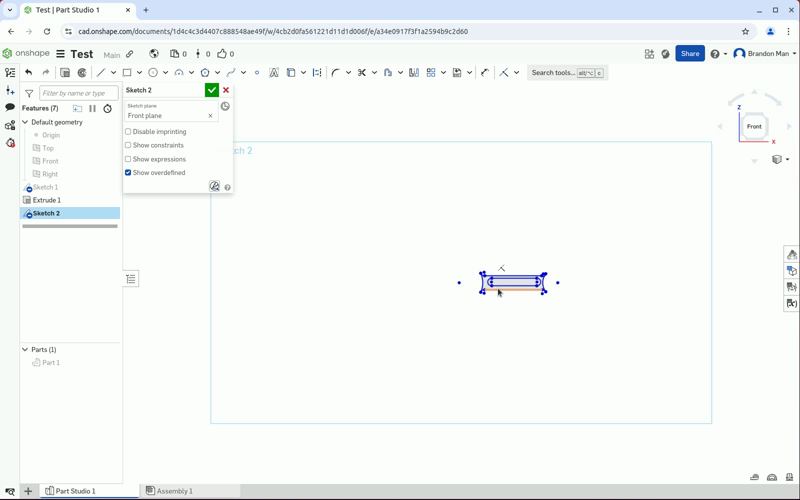
scroll(6)
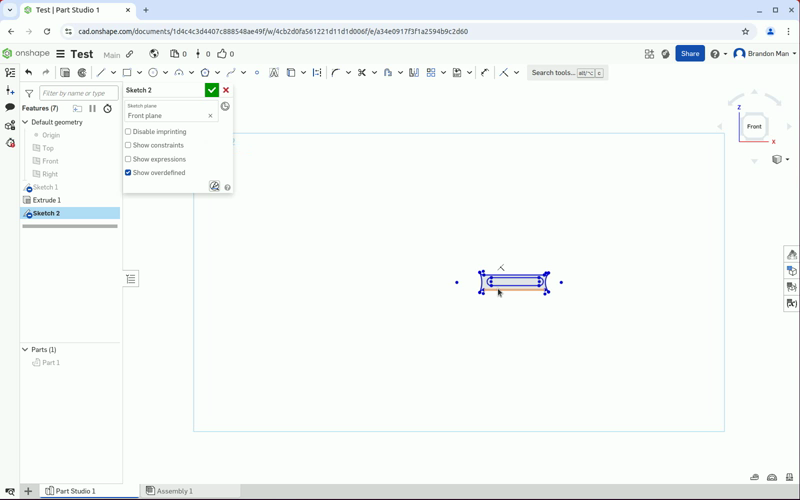
scroll(6)
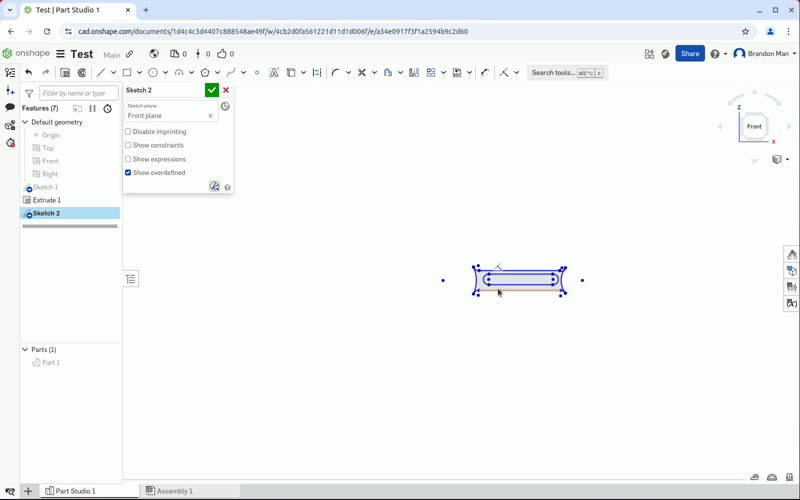
scroll(6)
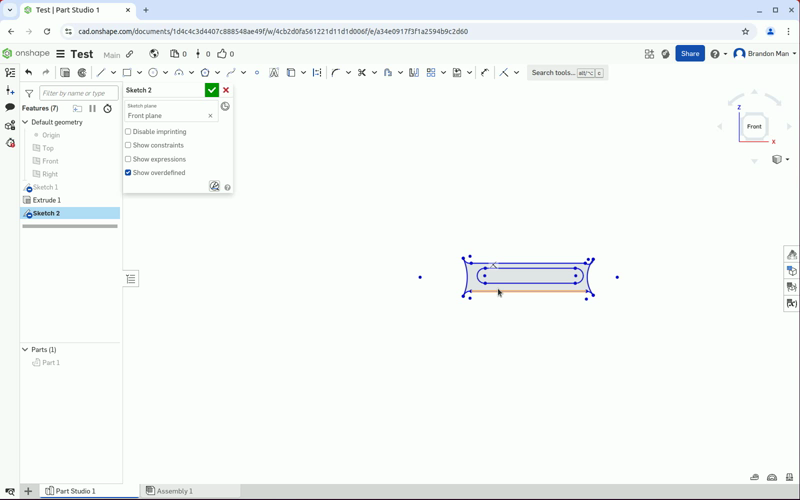
scroll(6)
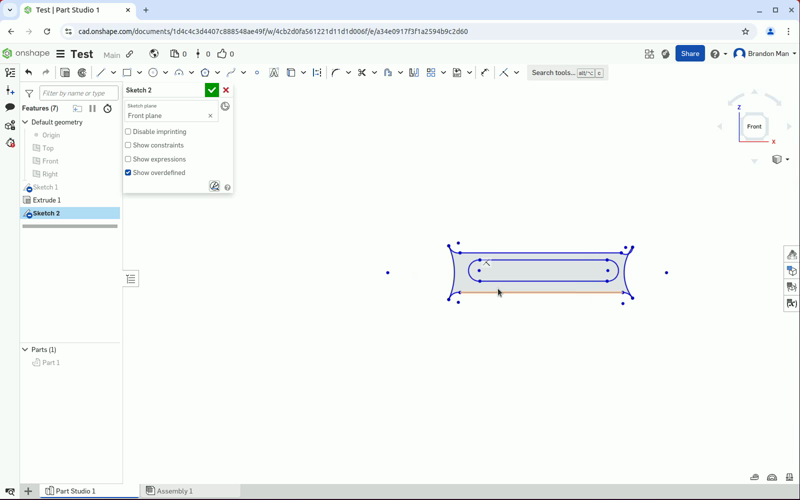
scroll(6)
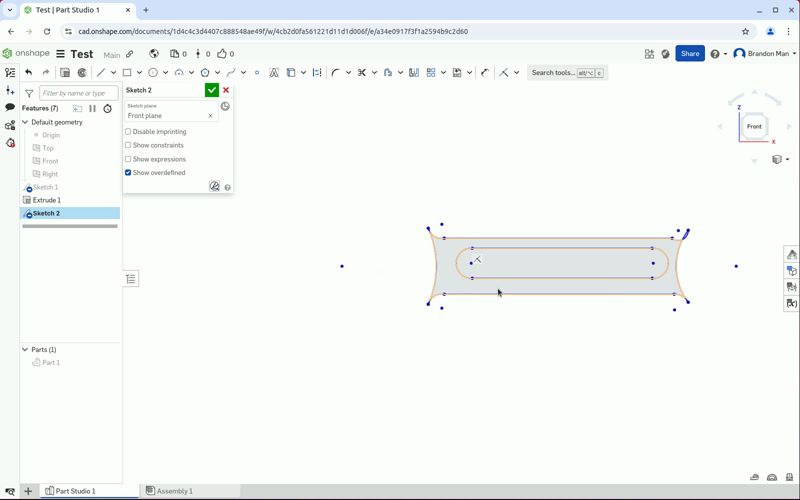
scroll(6)
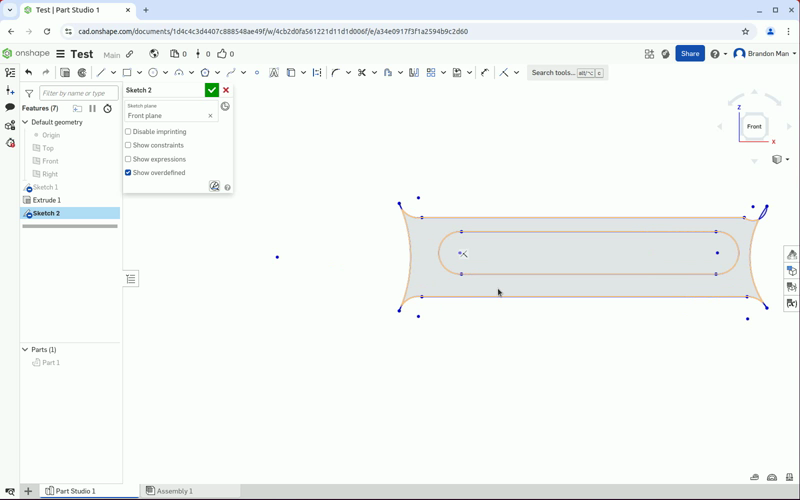
scroll(6)
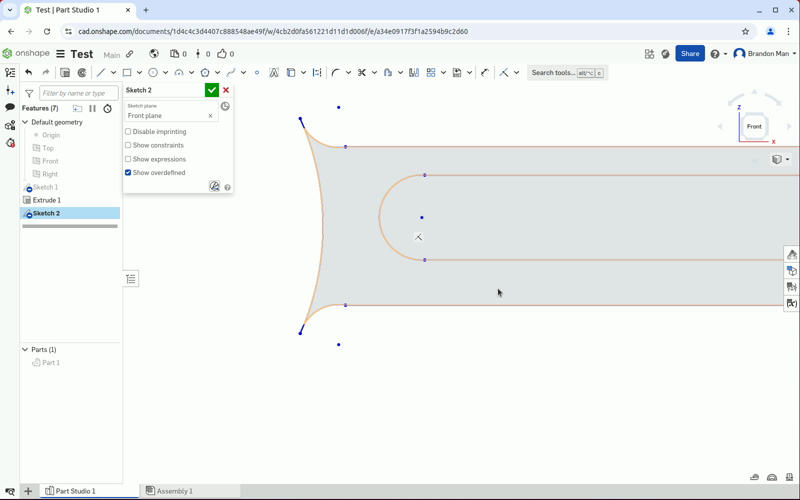
click(498, 288)
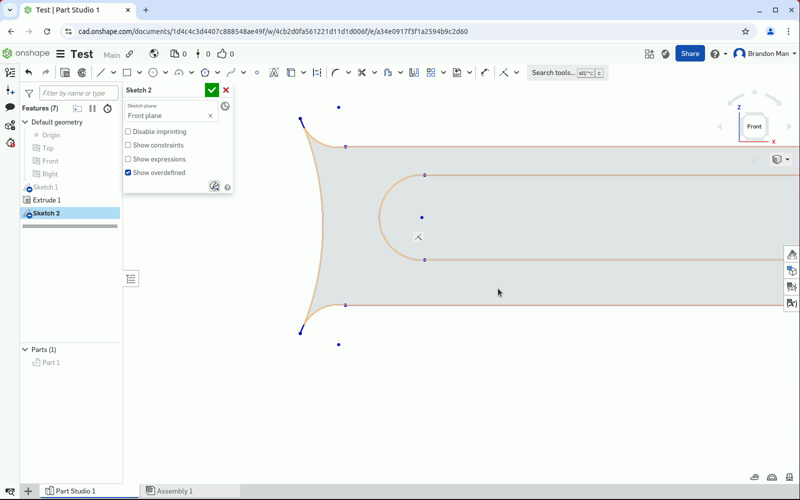
scroll(-6)
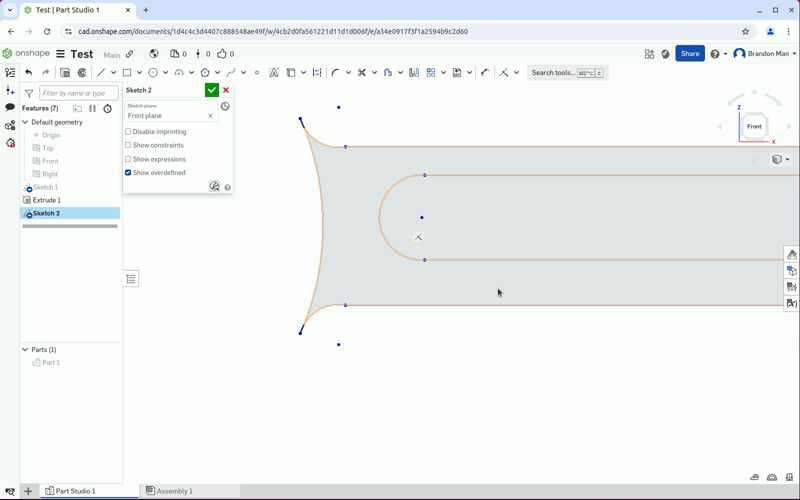
scroll(-6)
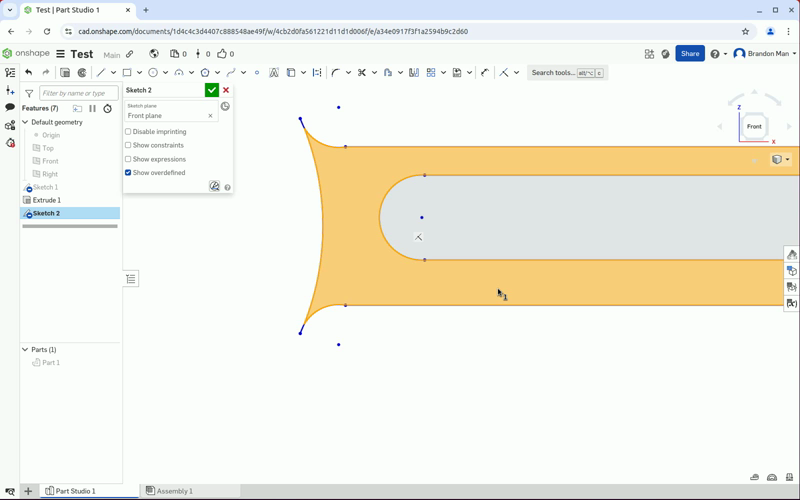
scroll(-6)
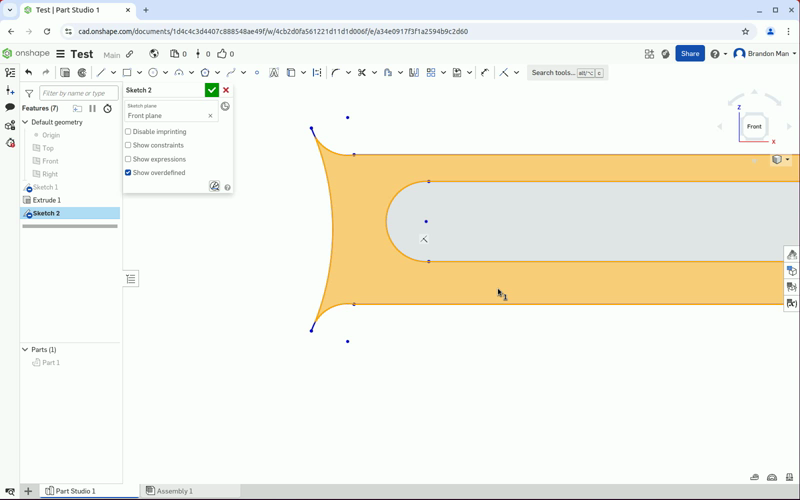
scroll(-6)
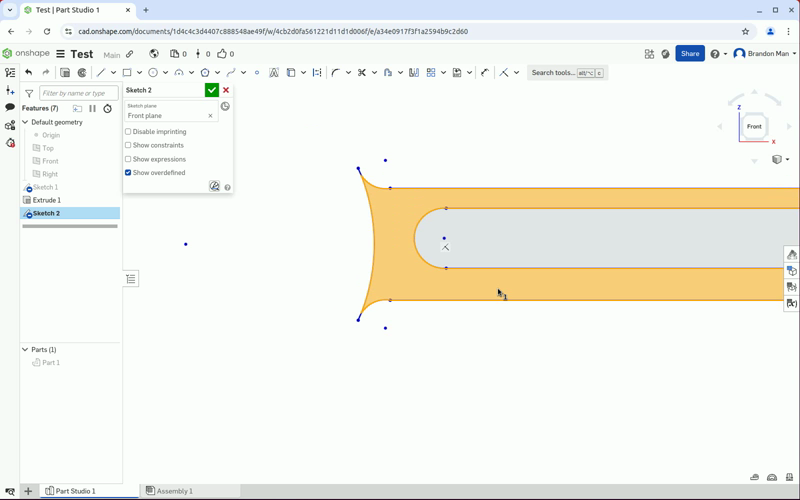
scroll(-6)
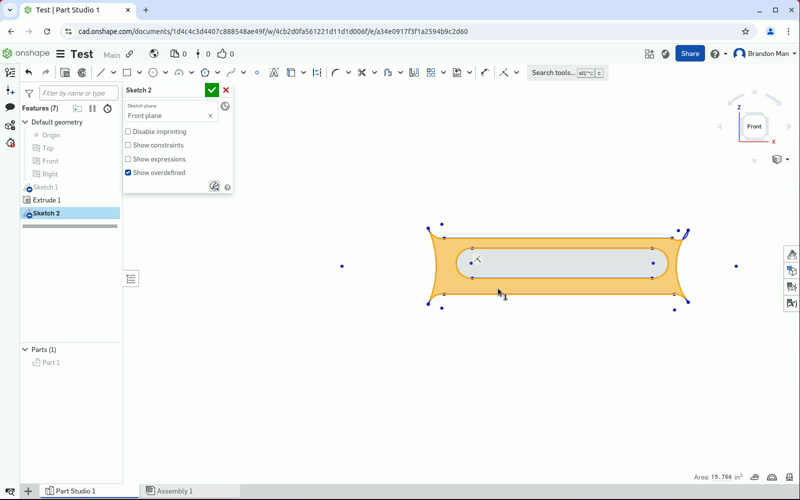
scroll(-6)
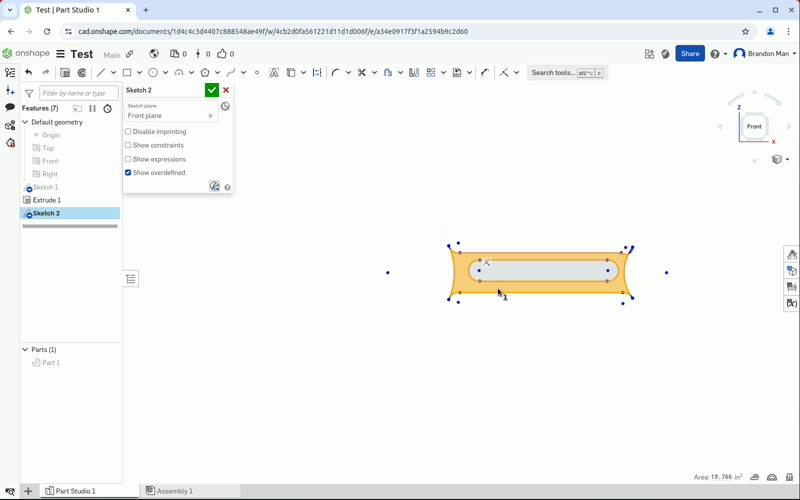
scroll(-6)
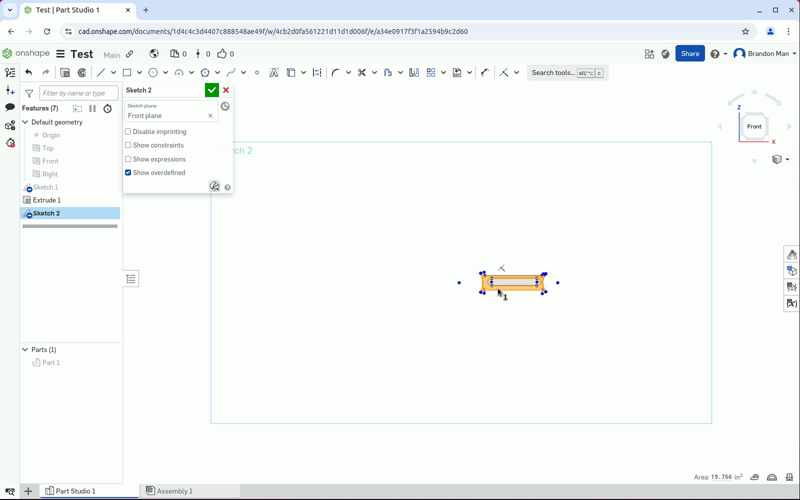
mouse_move(73, 352)
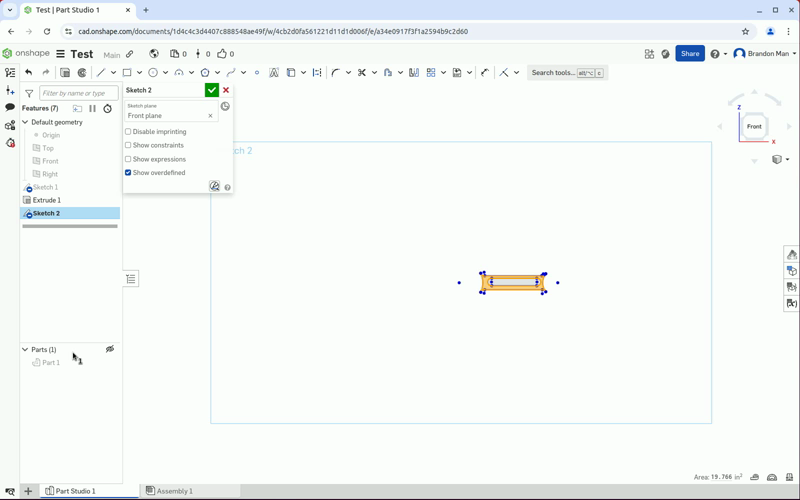
key(shift+y)
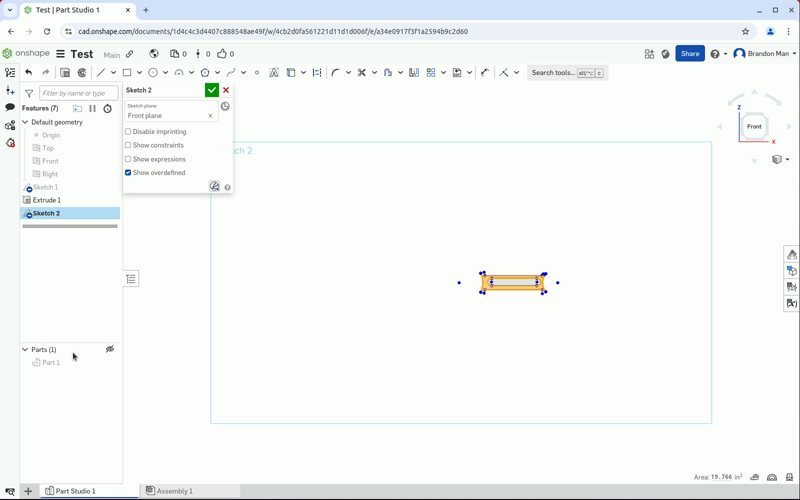
key(shift+e)
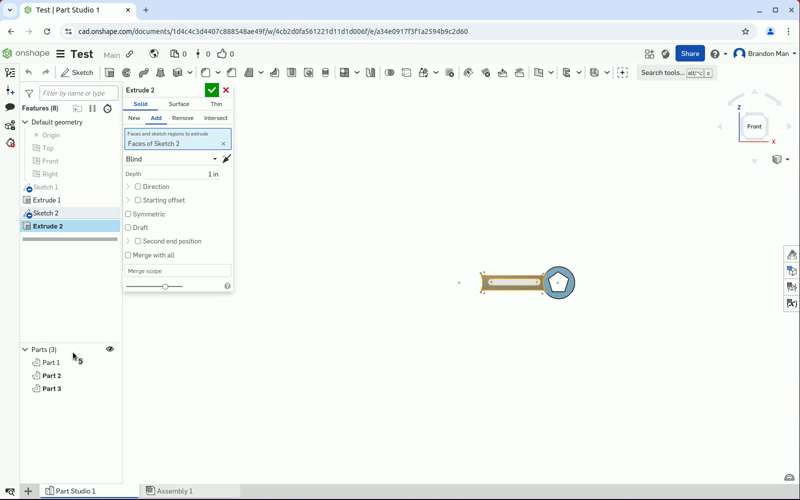
mouse_move(143, 106)
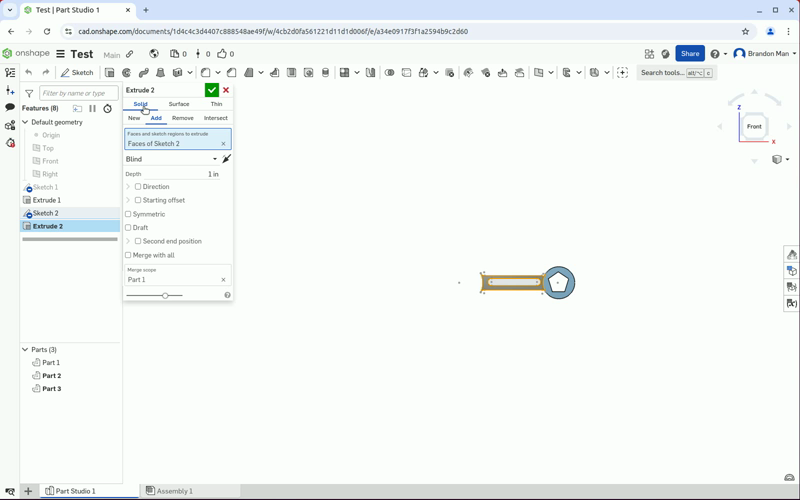
click(143, 106)
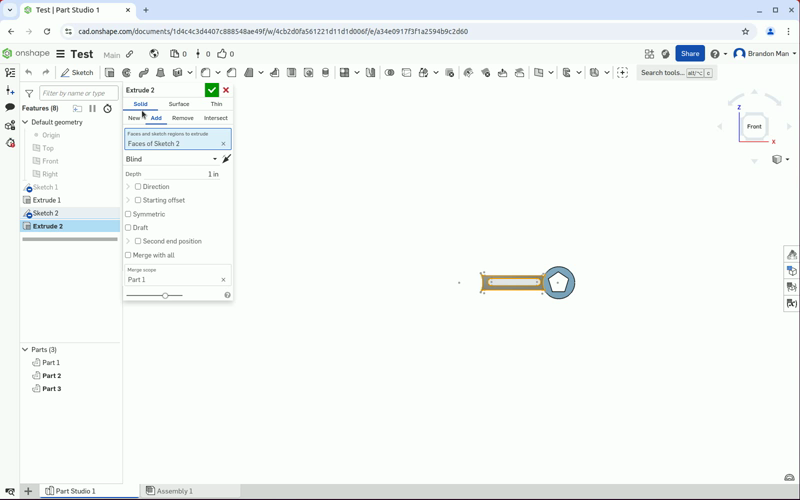
mouse_move(137, 120)
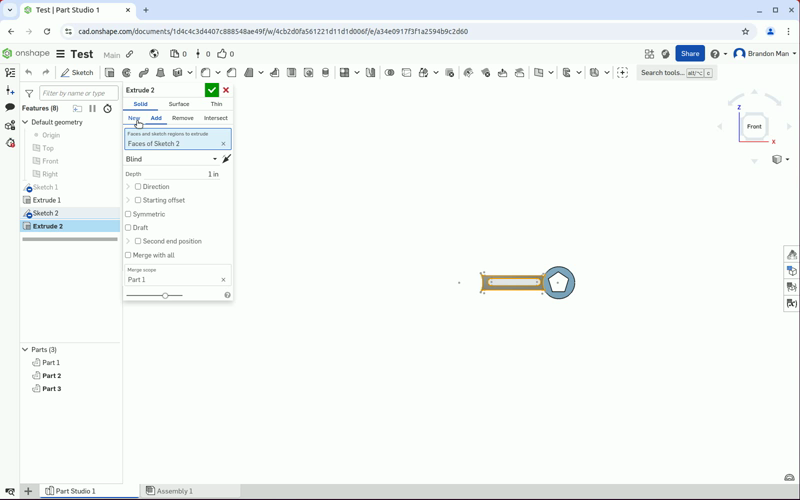
click(137, 120)
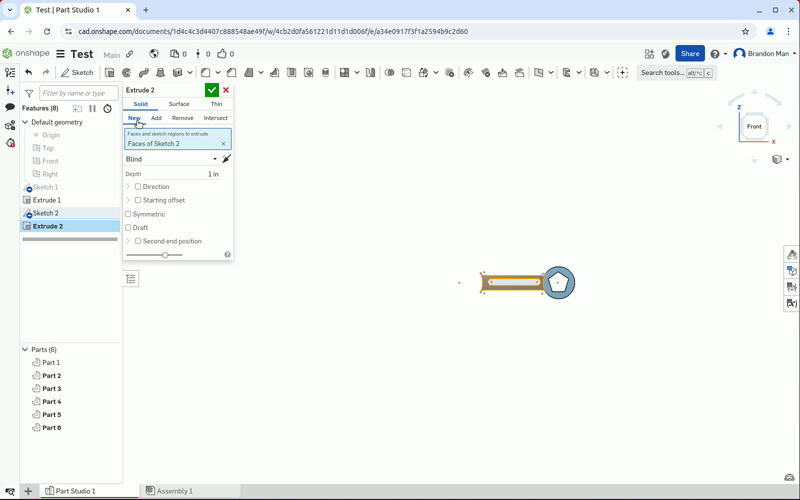
key(tab, 4)
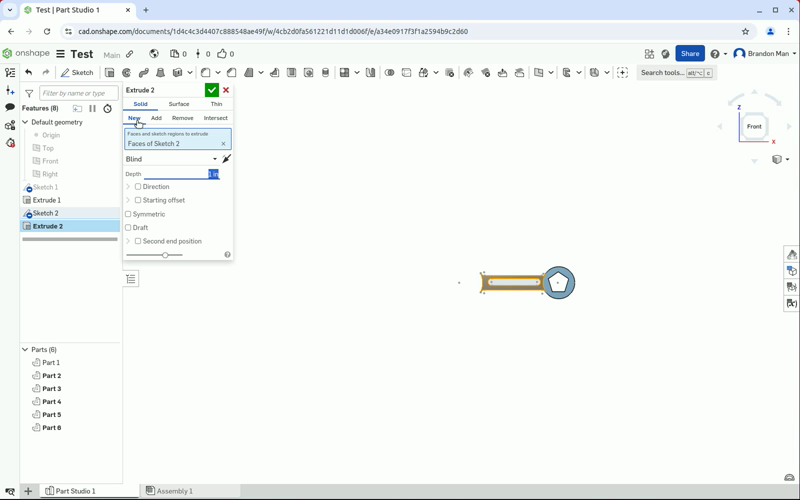
text(1.444)
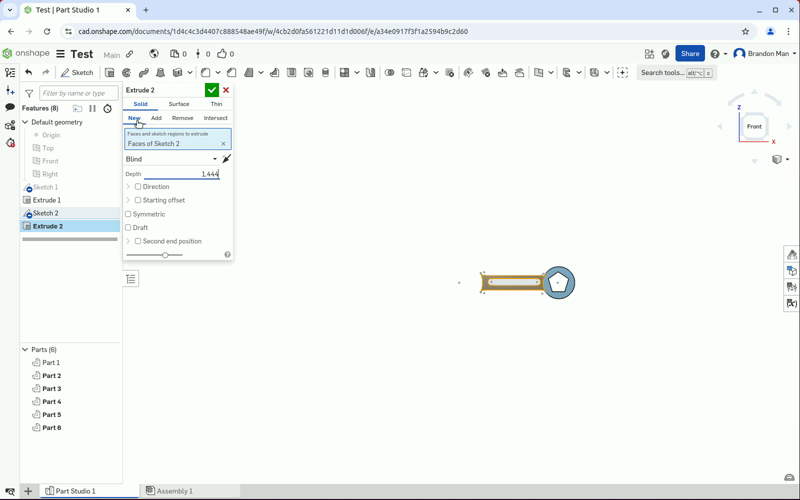
key(enter)
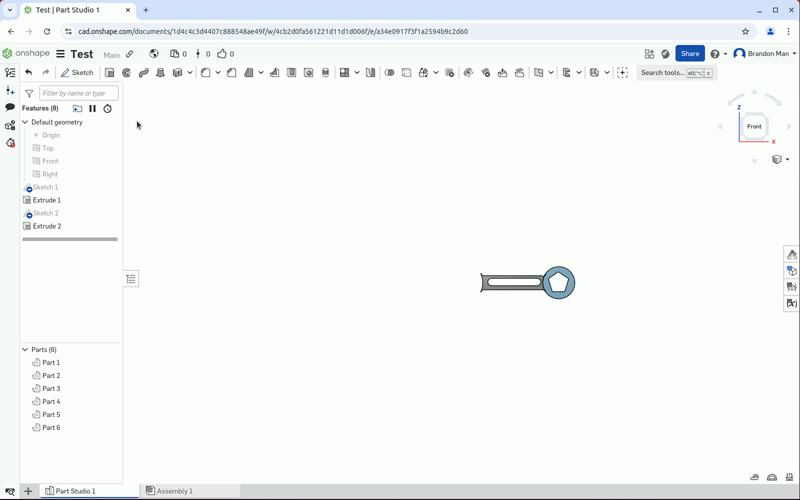
key(shift+h)
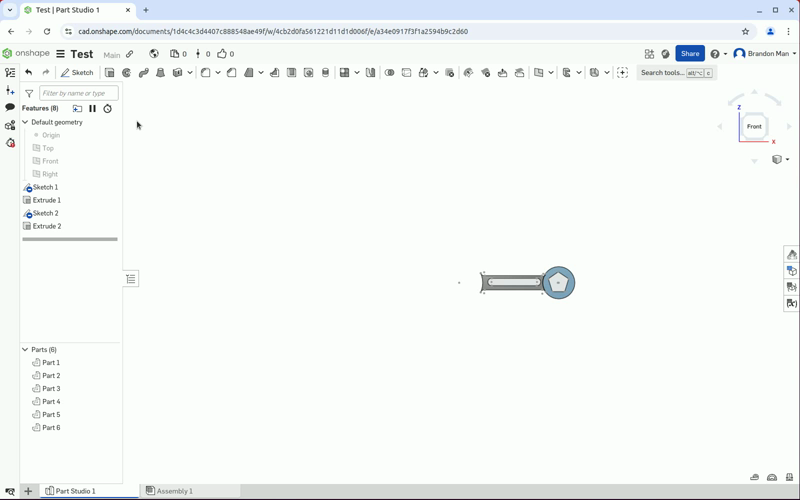
key(shift+h)
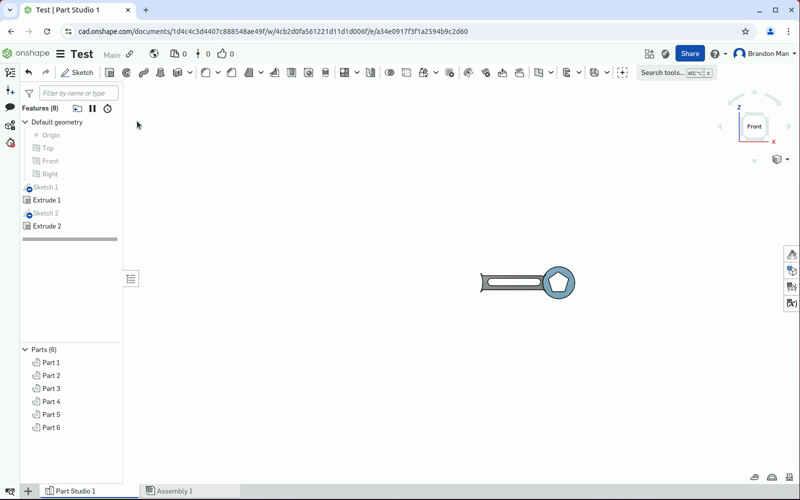
mouse_move(73, 189)
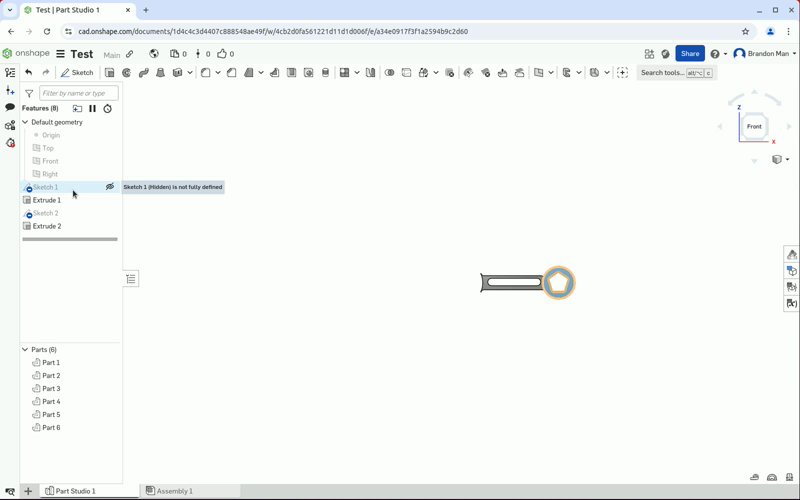
click(73, 189)
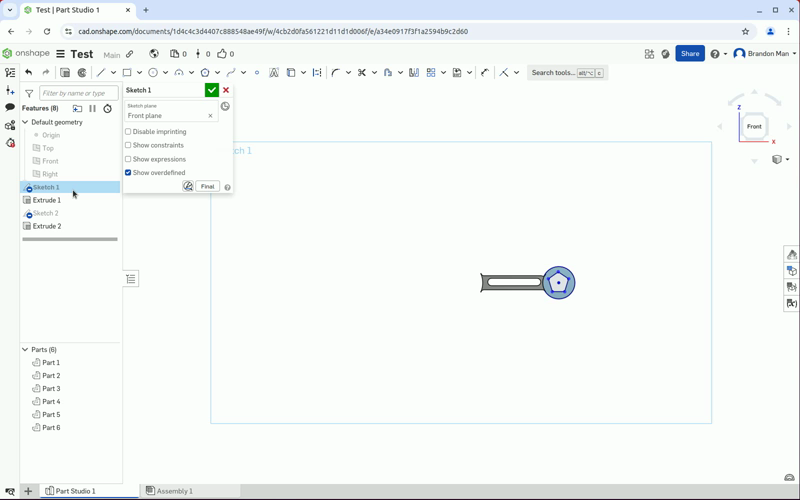
mouse_move(229, 92)
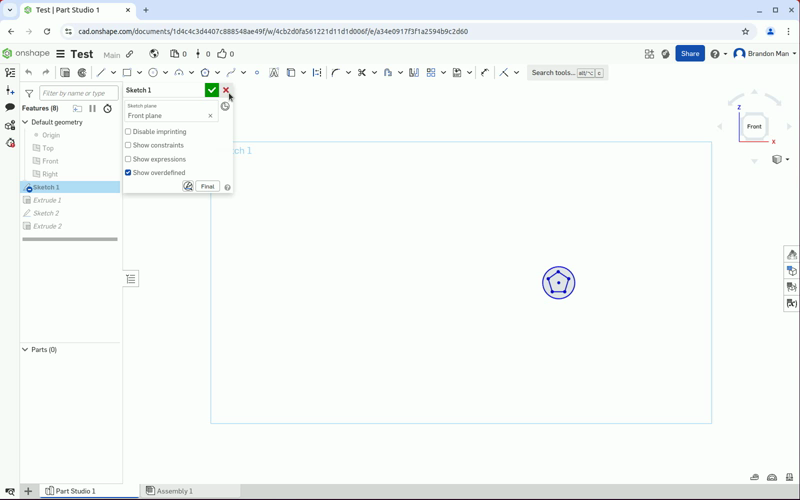
click(229, 92)
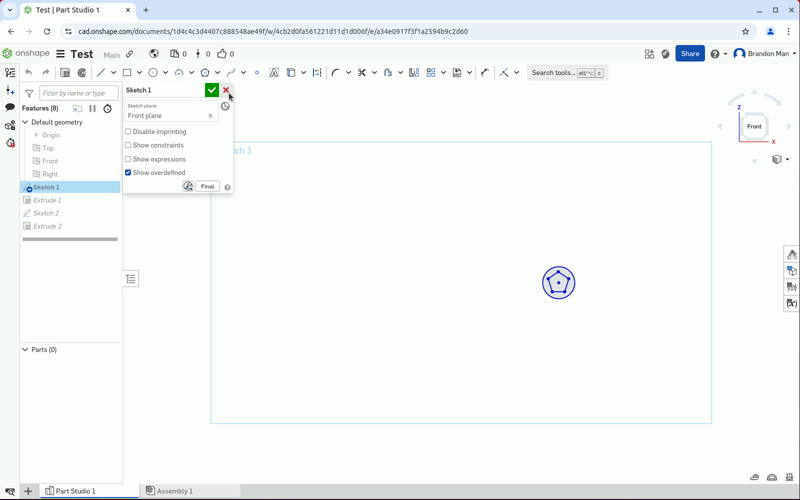
key(shift+s)
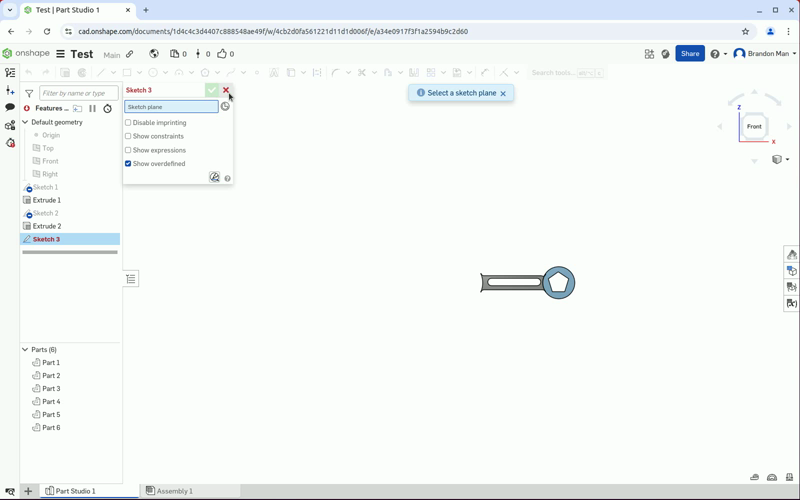
mouse_move(73, 163)
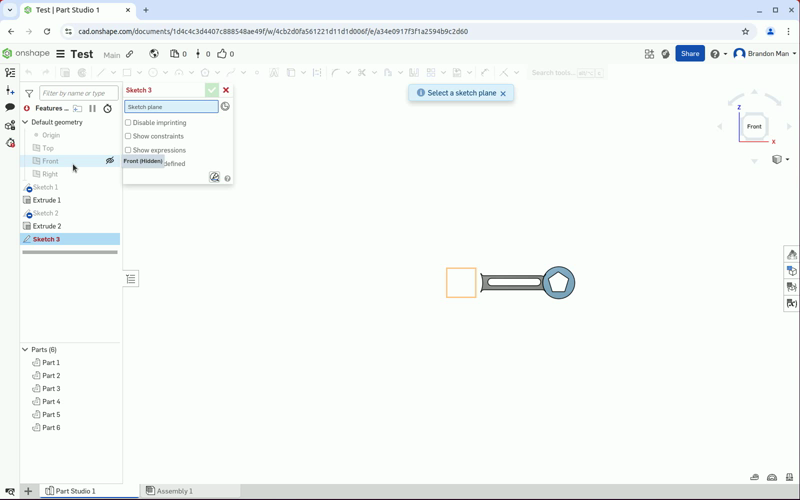
click(73, 163)
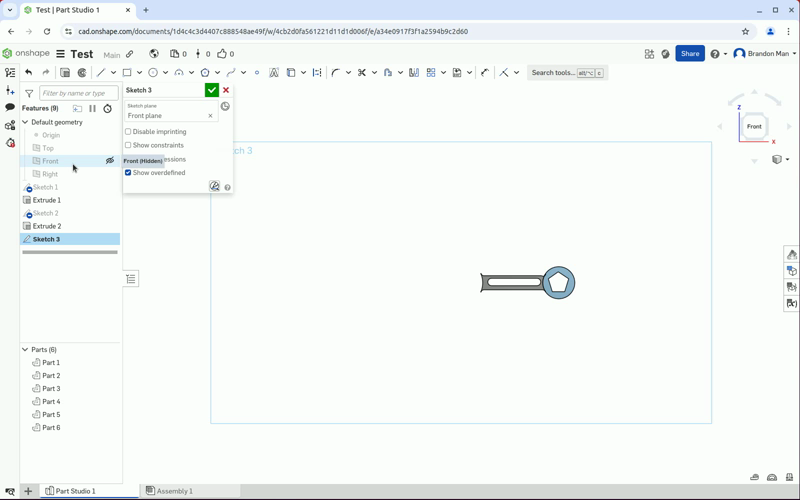
mouse_move(73, 352)
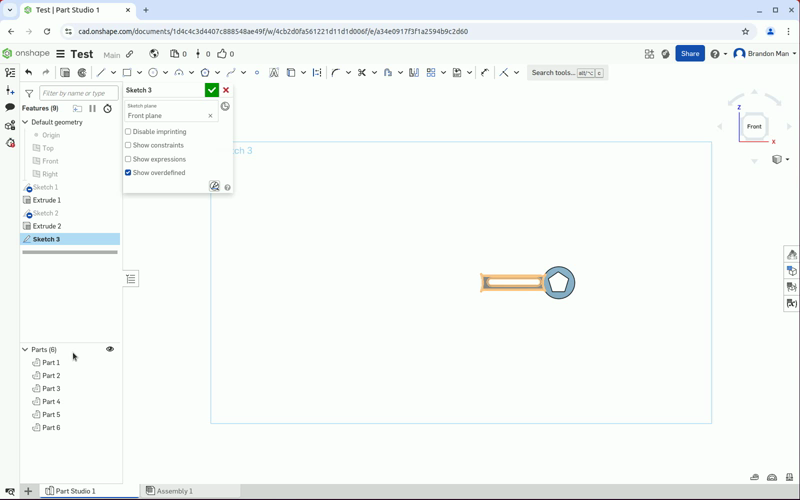
key(y)
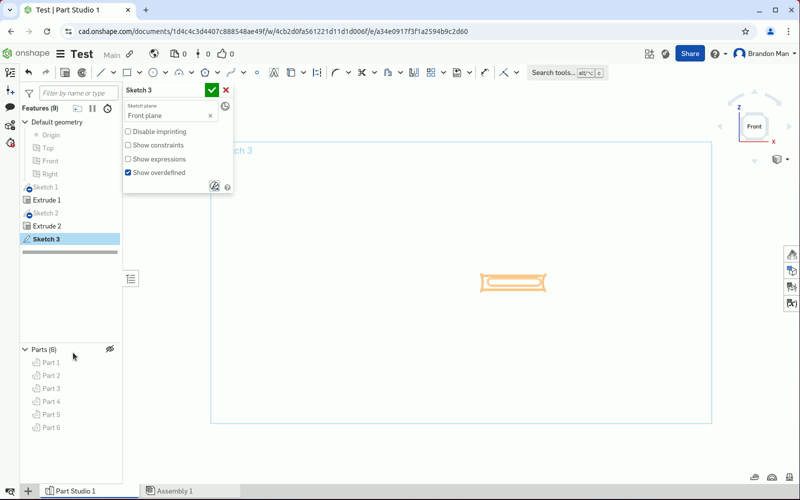
key(c)
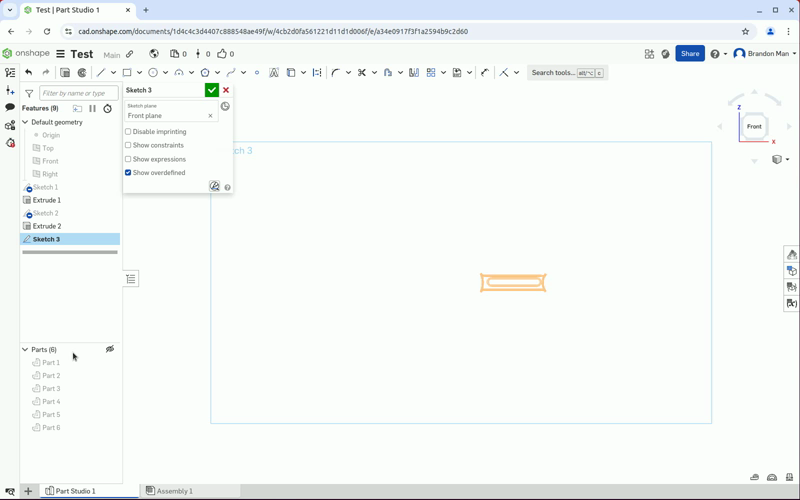
key_down(shift)
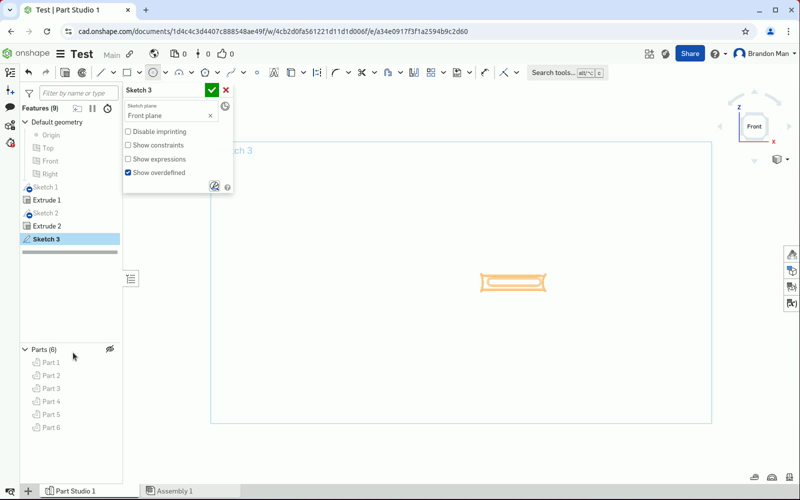
mouse_move(461, 282)
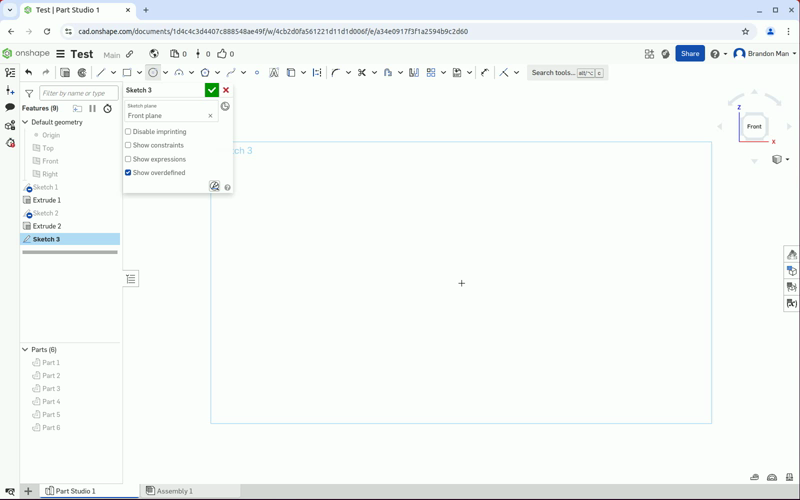
click(461, 282)
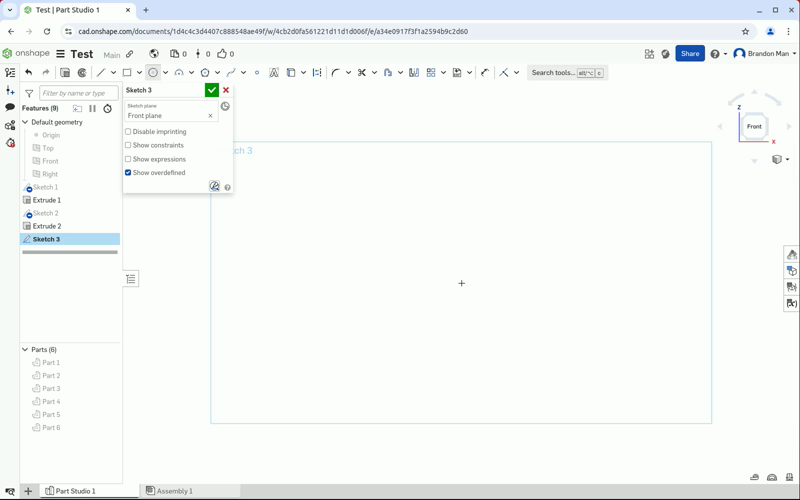
key_up(shift)
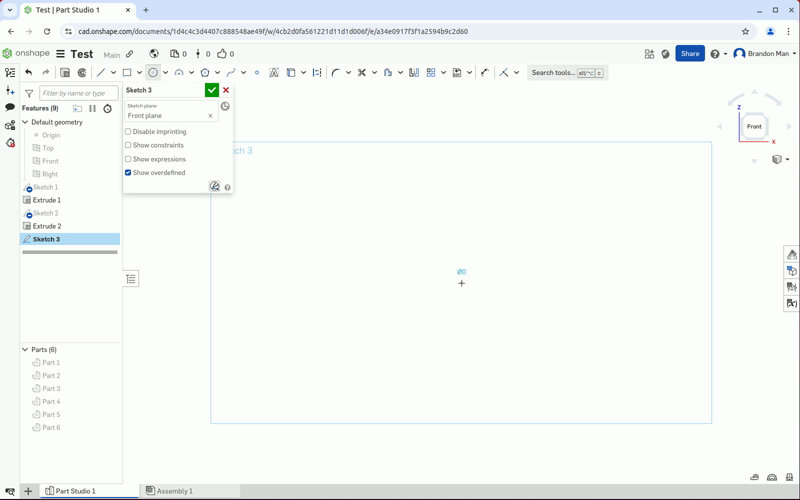
mouse_move(485, 282)
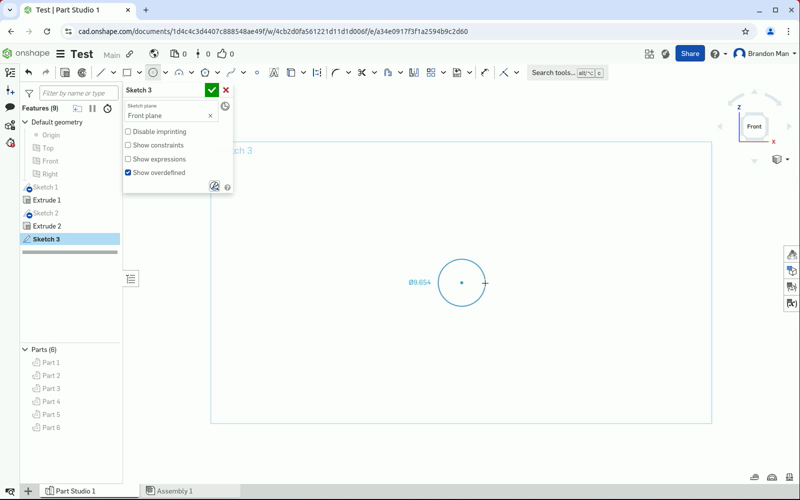
click(485, 282)
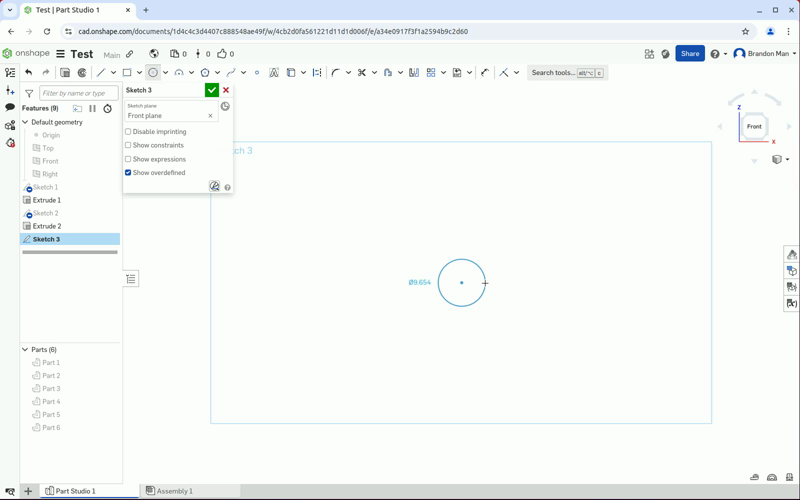
key(esc)
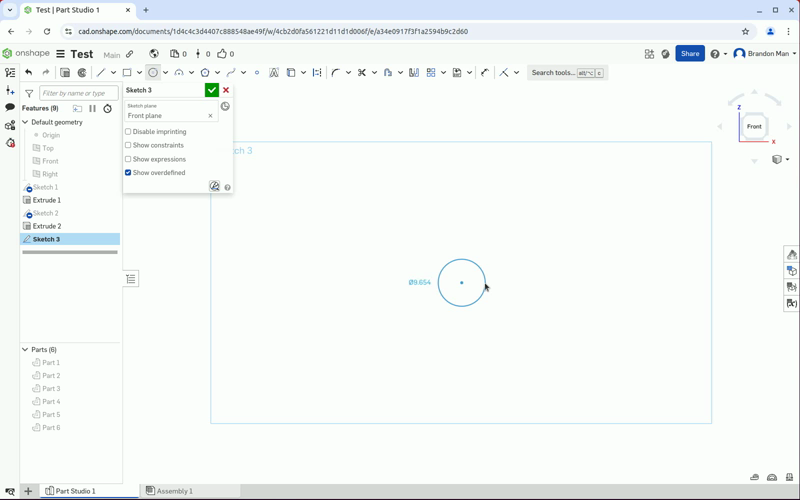
key(l)
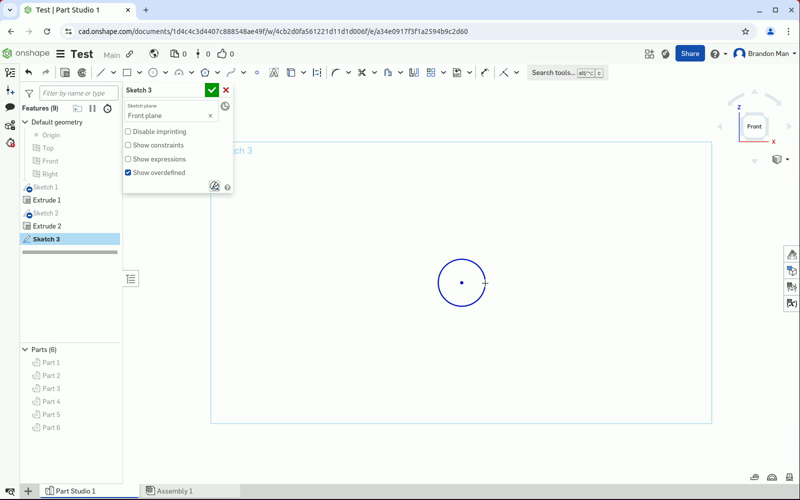
key_down(shift)
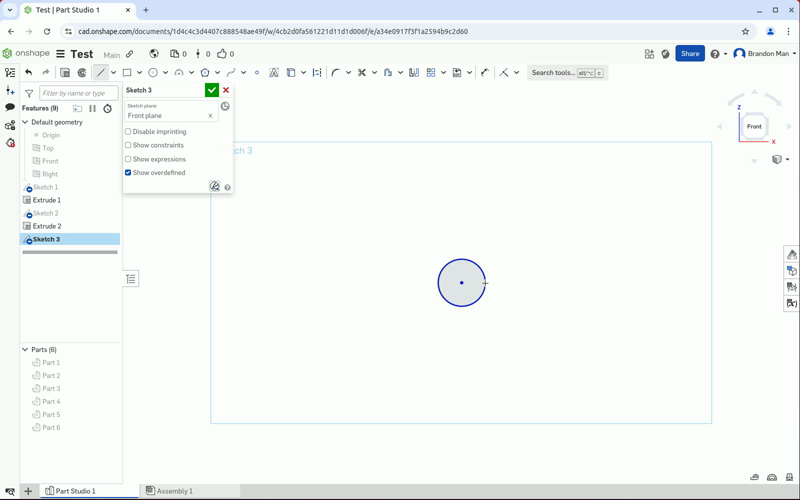
mouse_move(443, 282)
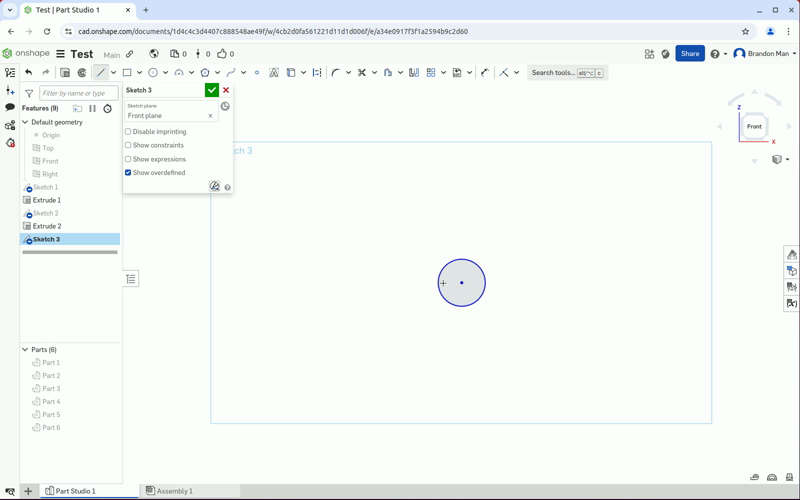
click(443, 282)
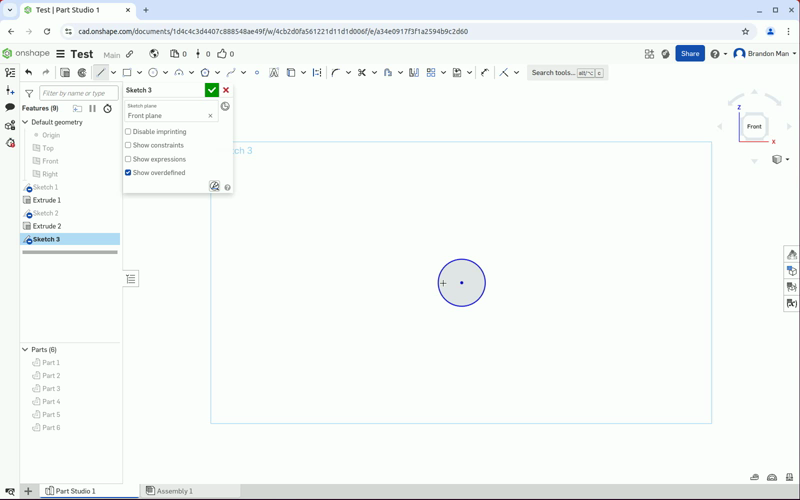
key_up(shift)
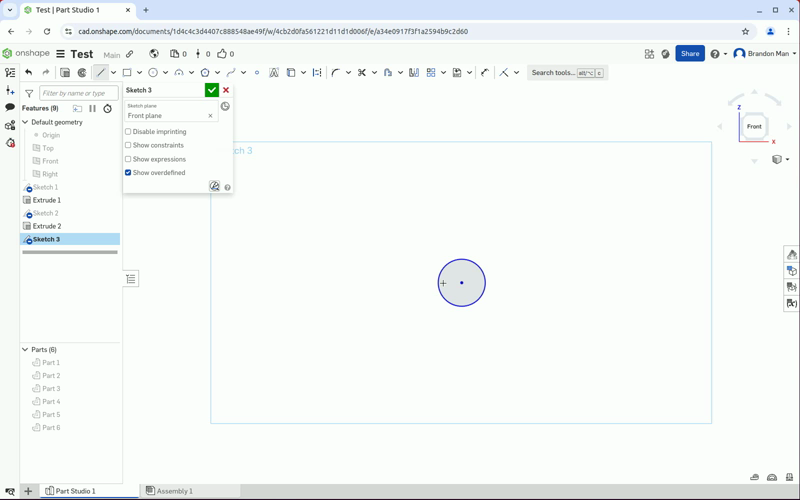
key_down(shift)
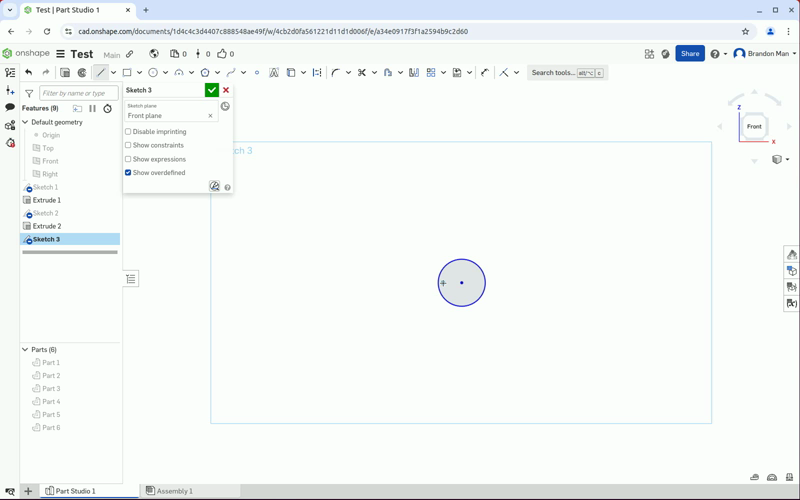
mouse_move(473, 282)
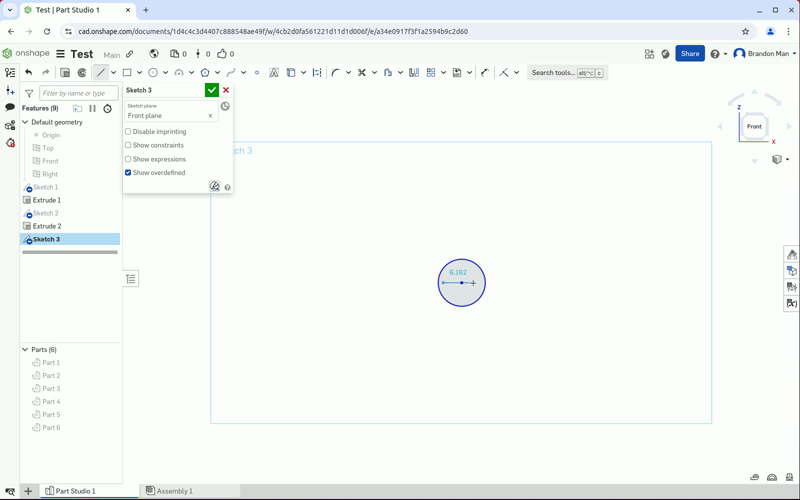
mouse_move(451, 299)
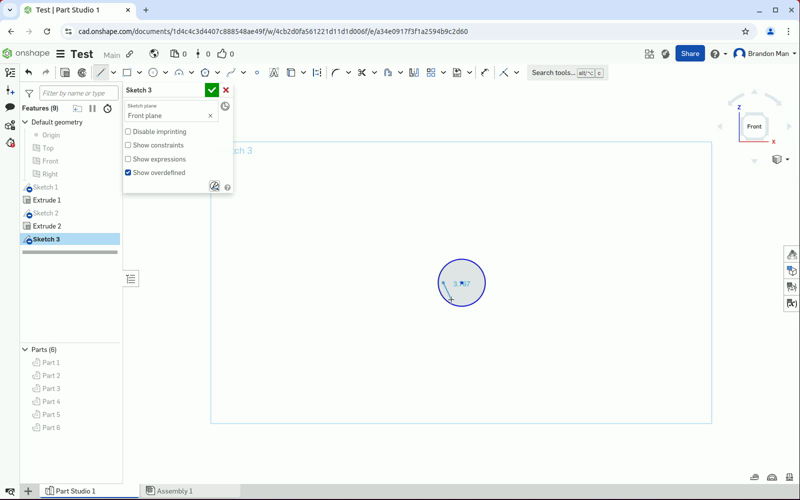
click(451, 299)
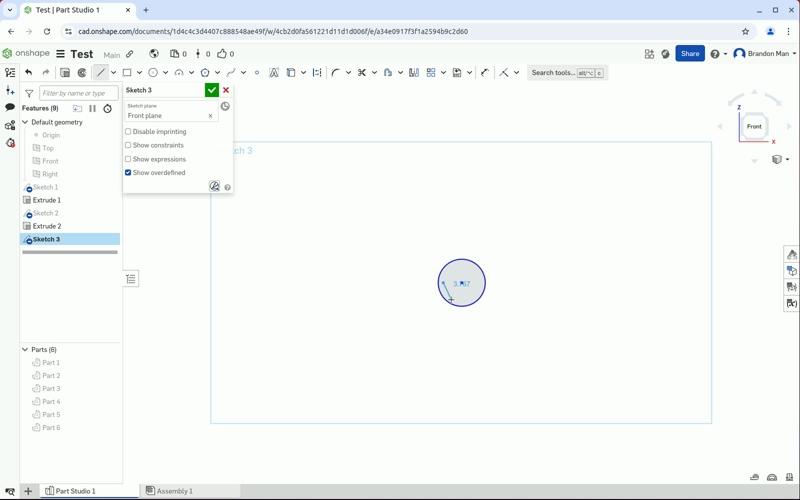
key_up(shift)
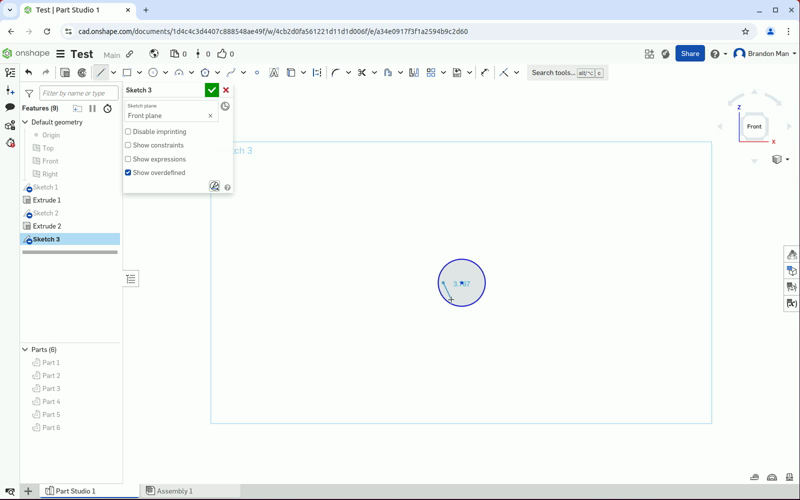
key_down(shift)
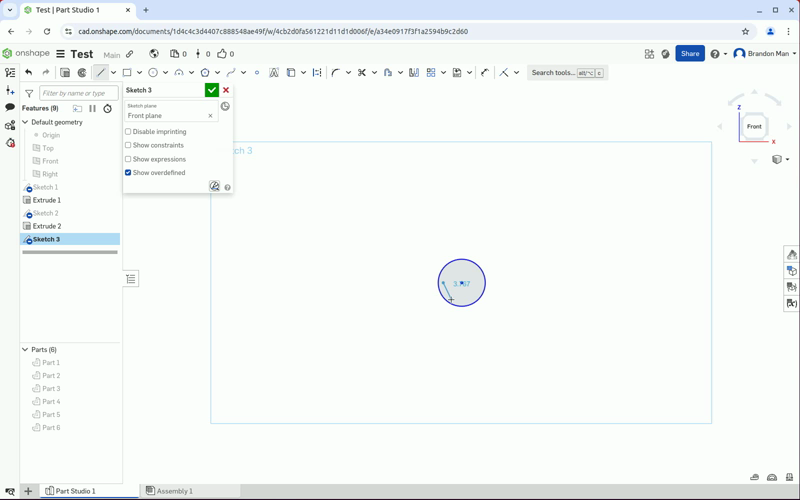
mouse_move(481, 299)
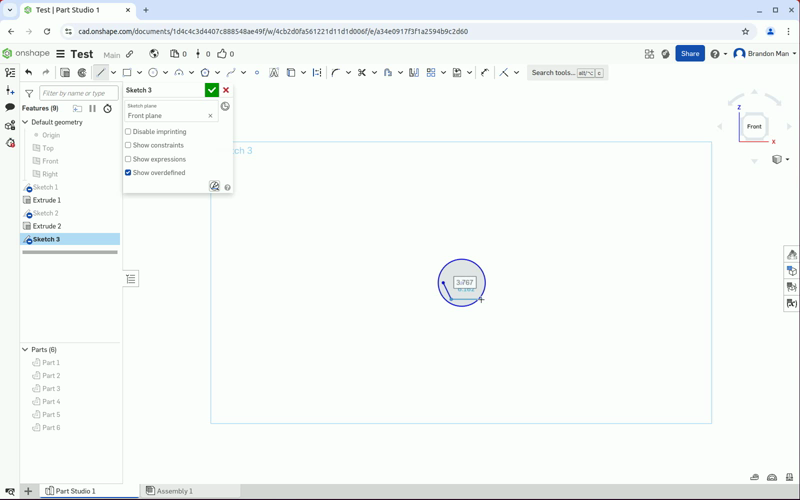
mouse_move(471, 299)
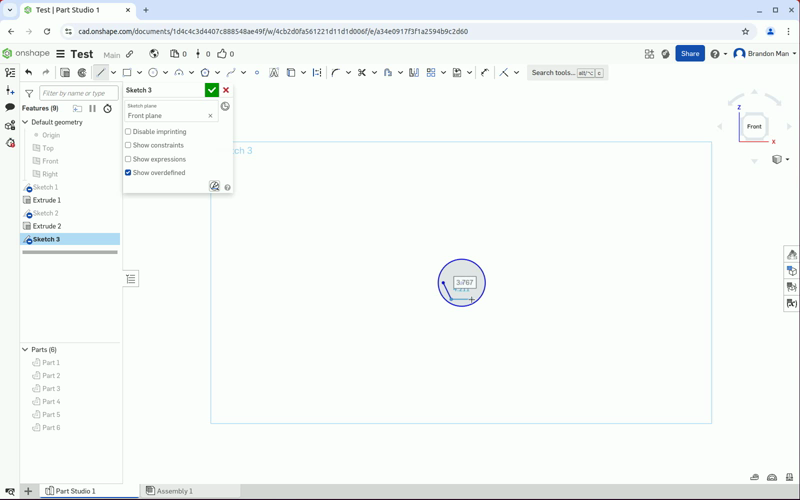
click(471, 299)
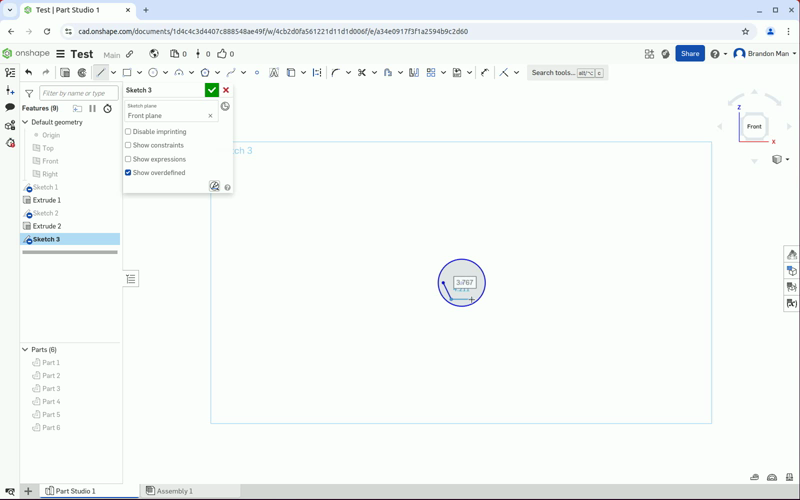
key_up(shift)
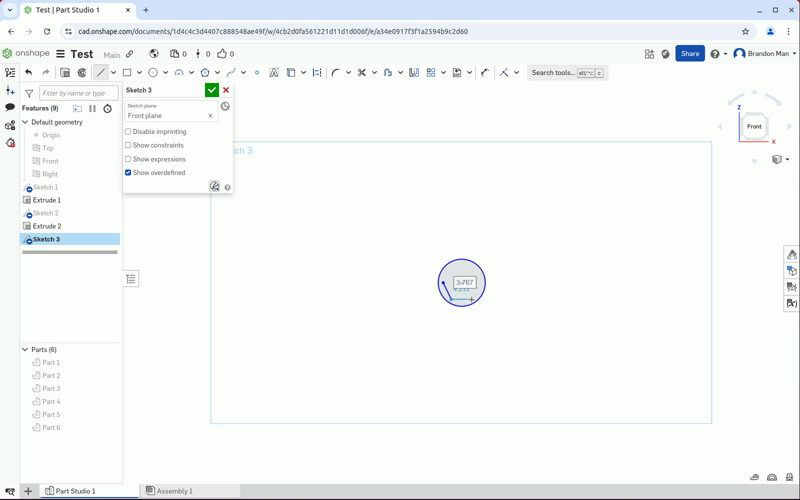
key_down(shift)
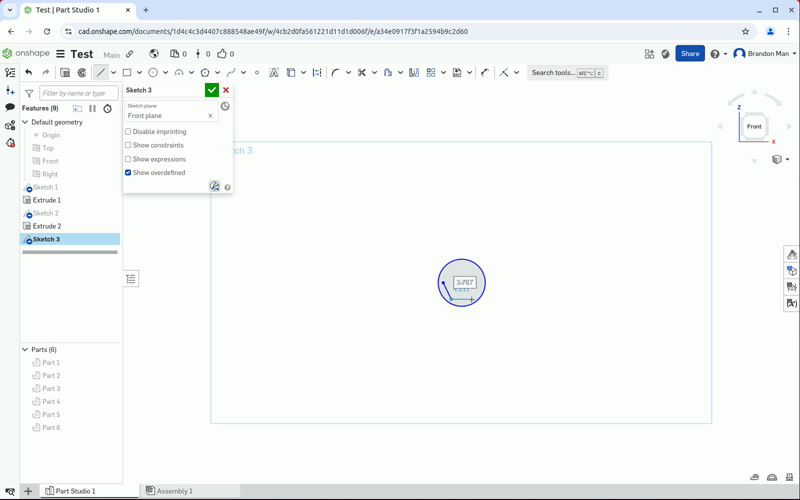
mouse_move(501, 299)
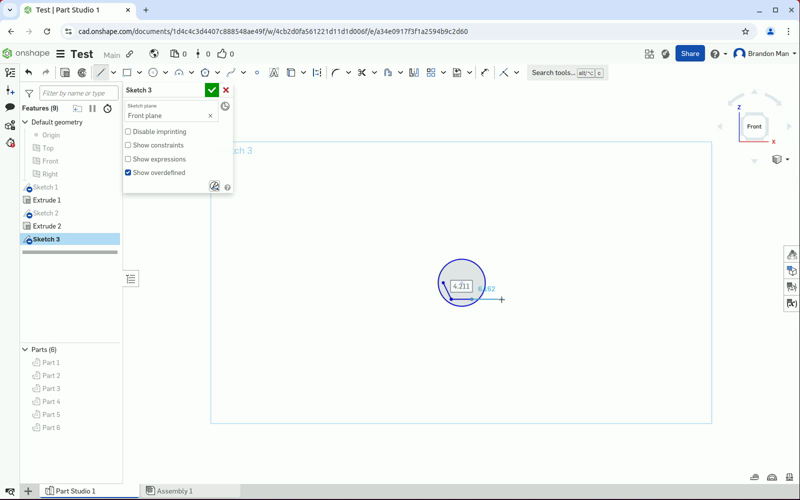
mouse_move(480, 282)
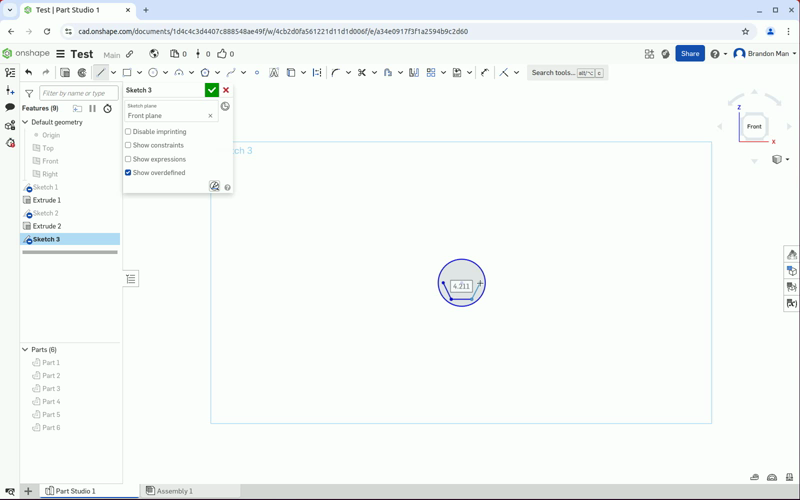
click(480, 282)
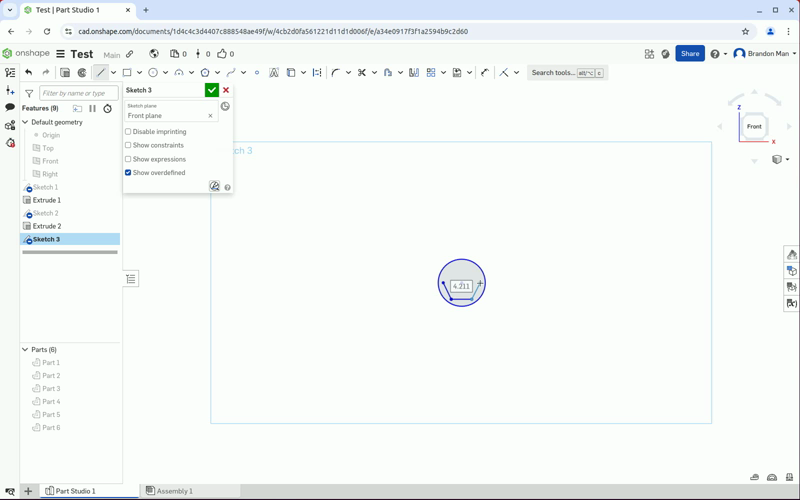
key_up(shift)
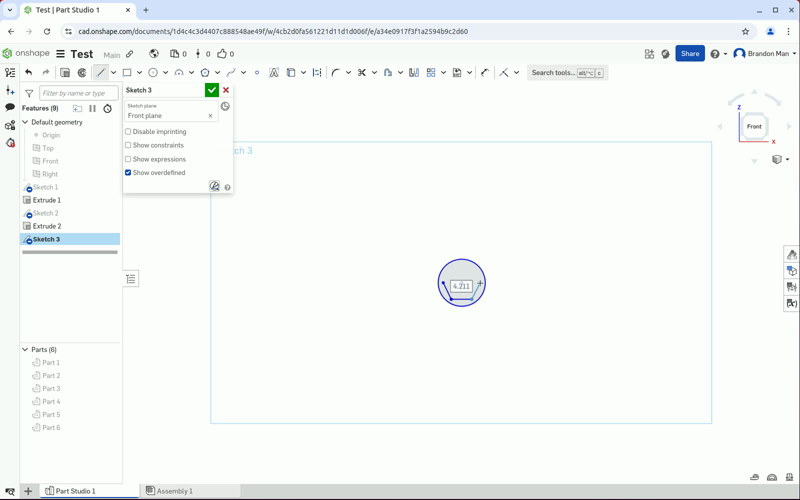
key_down(shift)
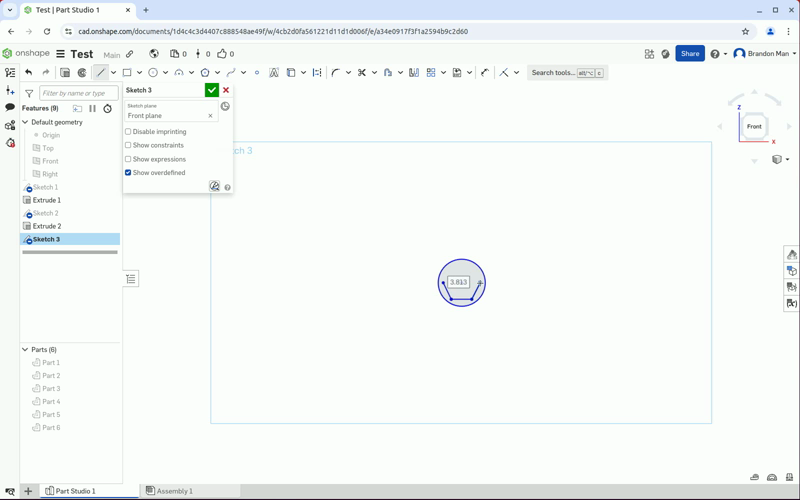
mouse_move(510, 282)
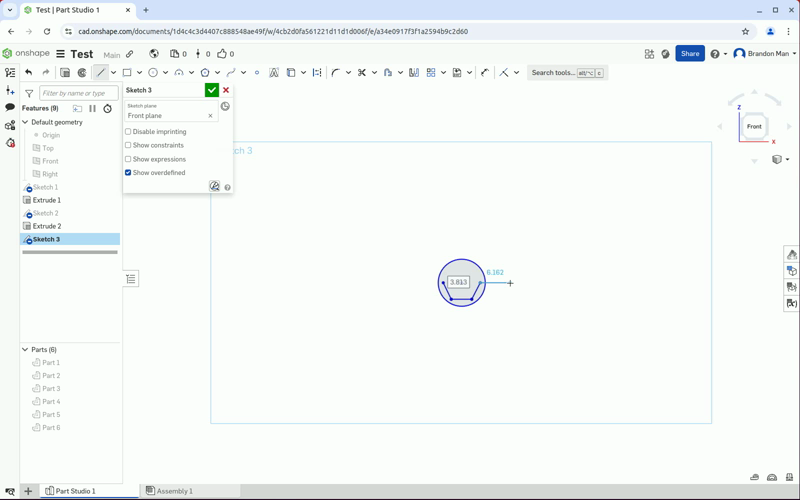
mouse_move(472, 268)
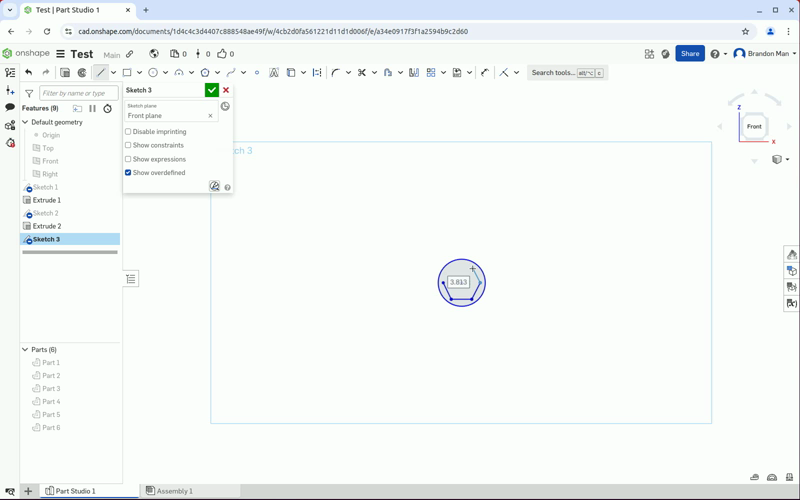
click(472, 268)
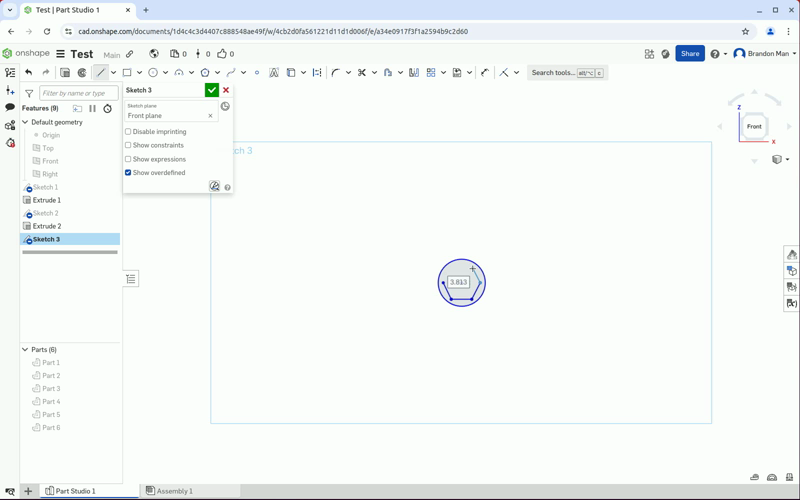
key_up(shift)
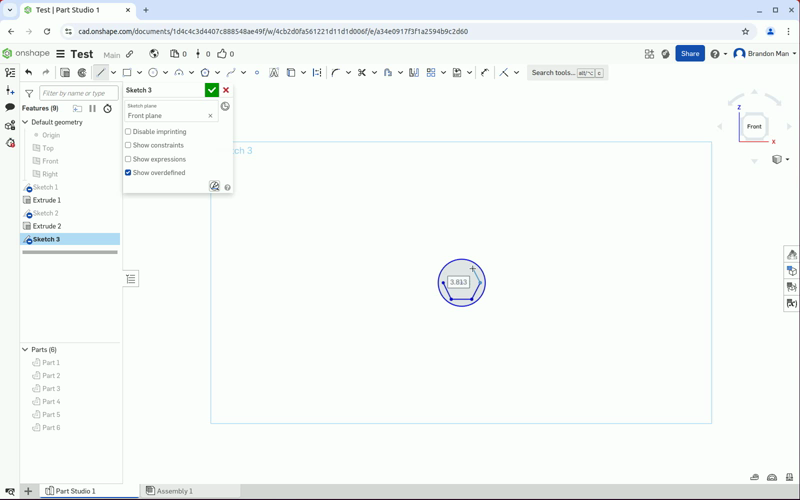
key_down(shift)
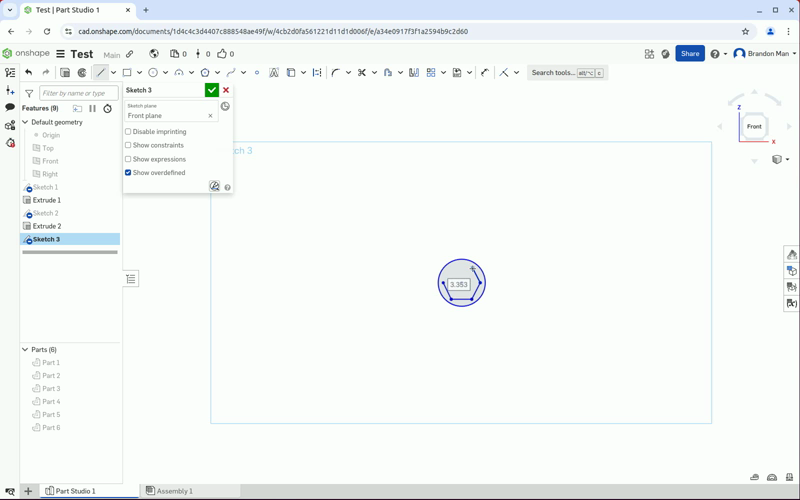
mouse_move(502, 268)
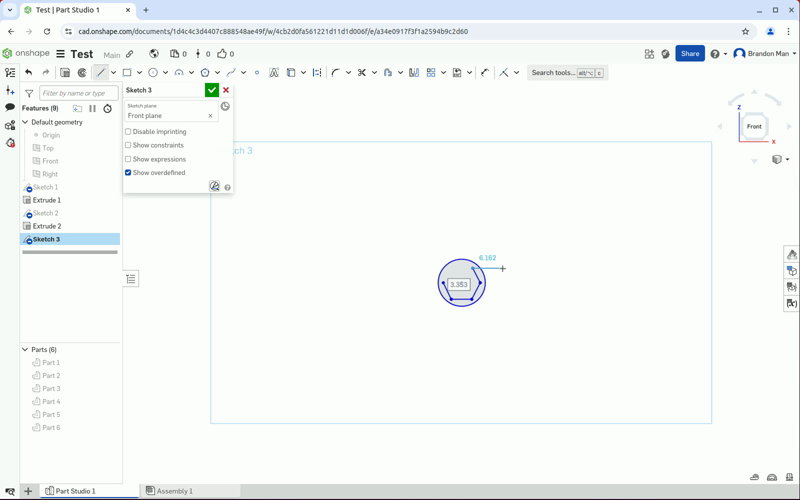
mouse_move(451, 268)
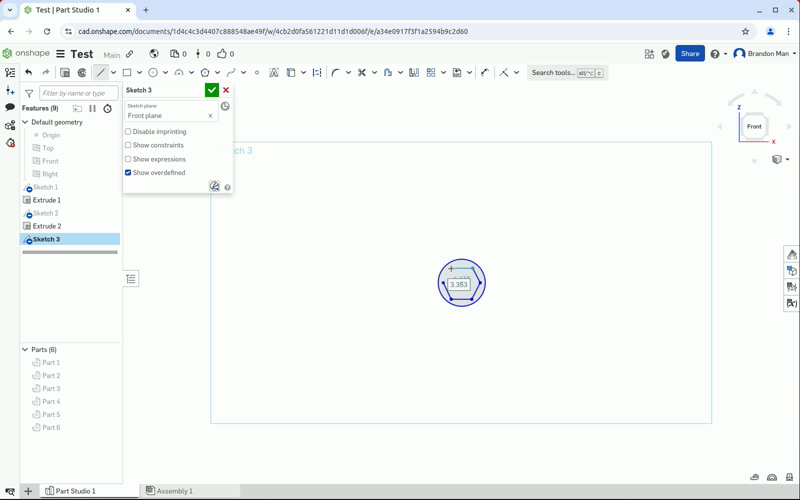
click(451, 268)
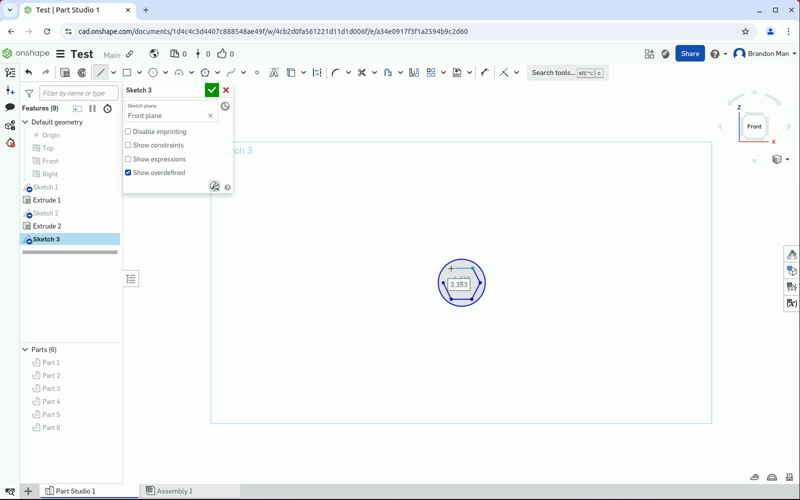
key_up(shift)
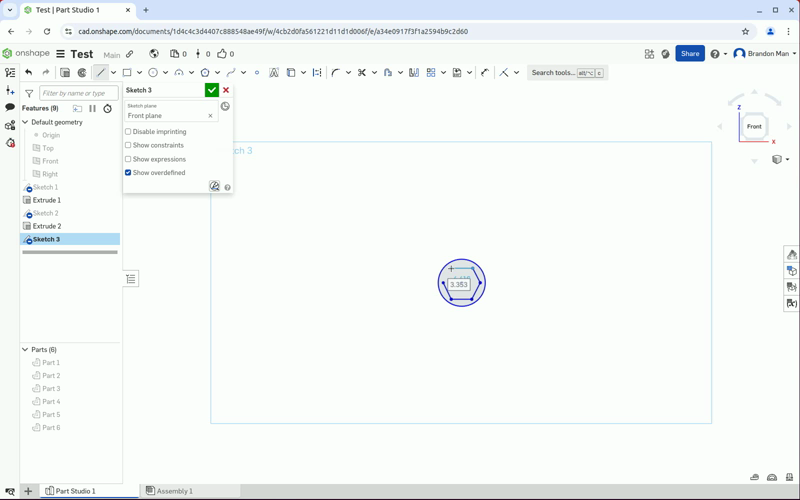
mouse_move(481, 268)
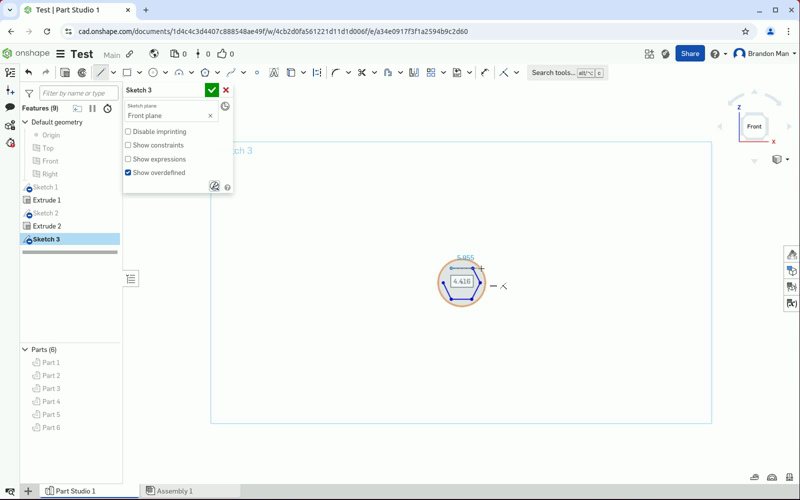
key_down(shift)
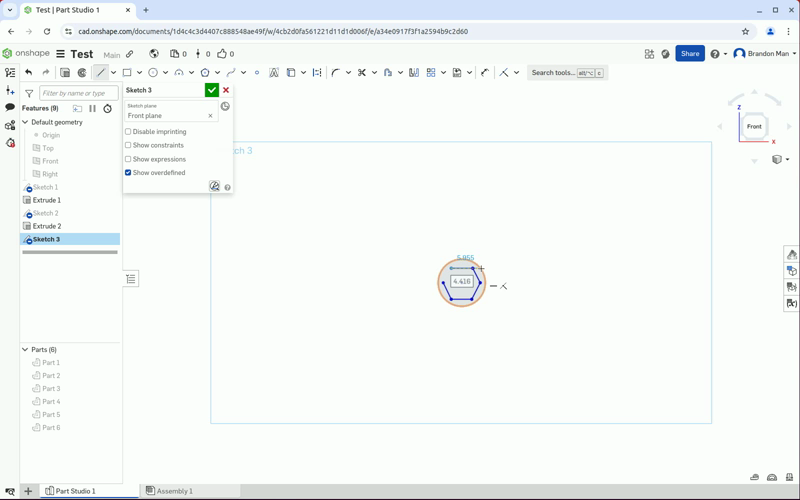
mouse_move(443, 282)
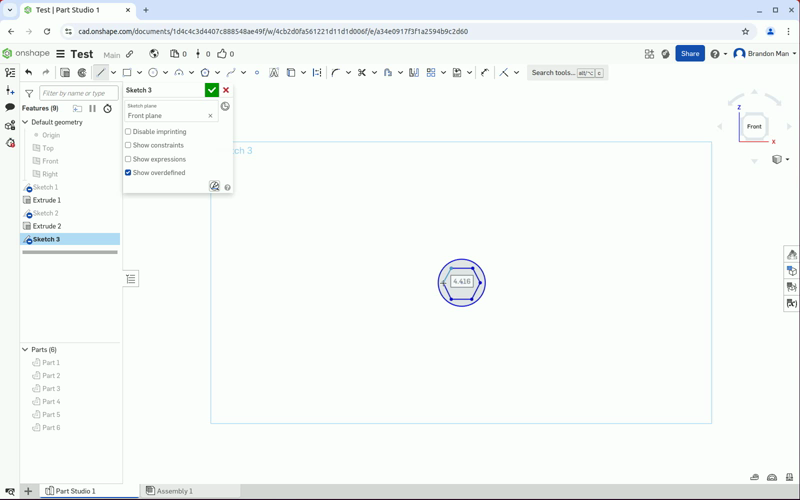
key_up(shift)
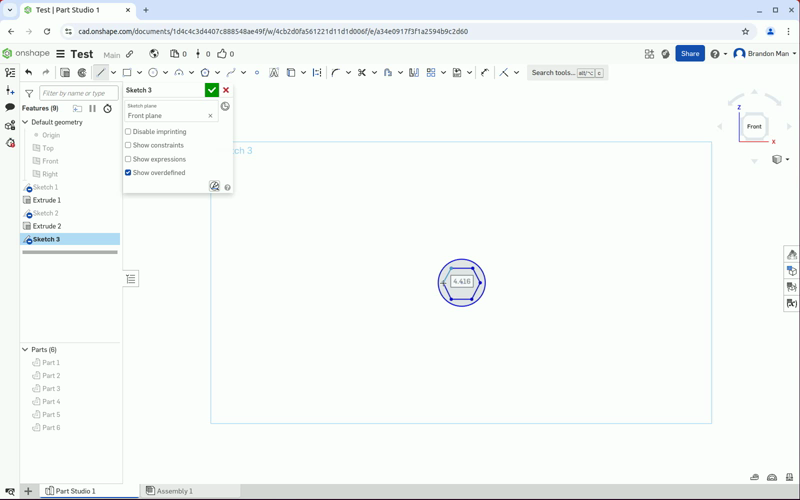
click(443, 282)
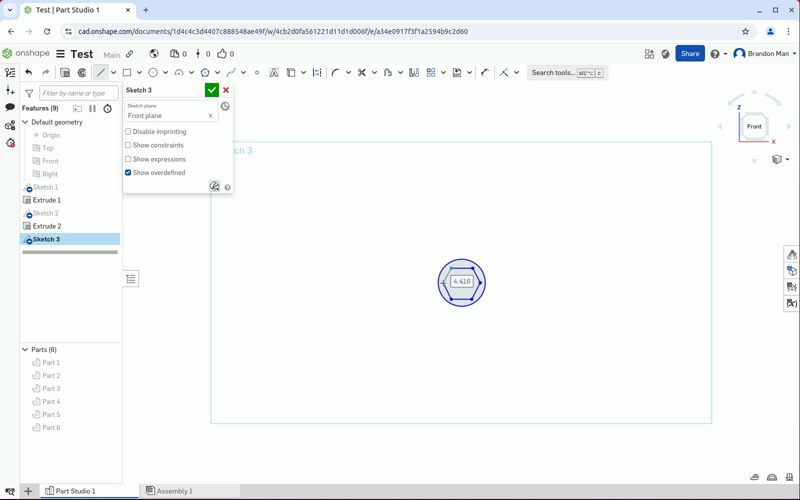
key(esc)
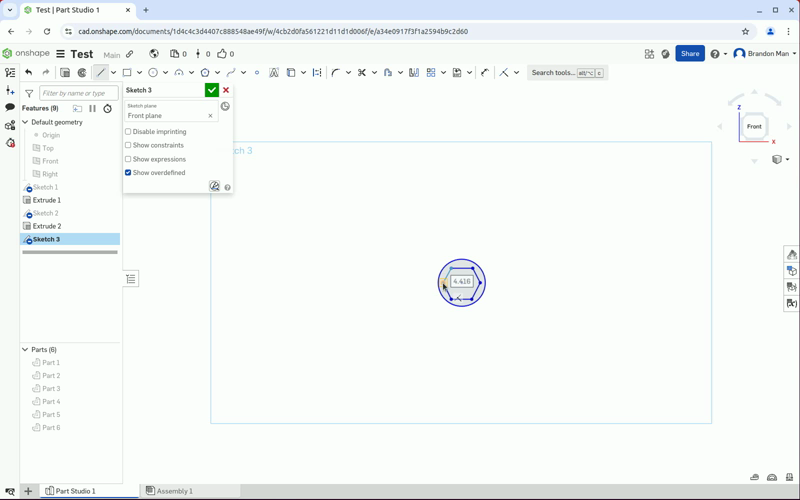
mouse_move(471, 263)
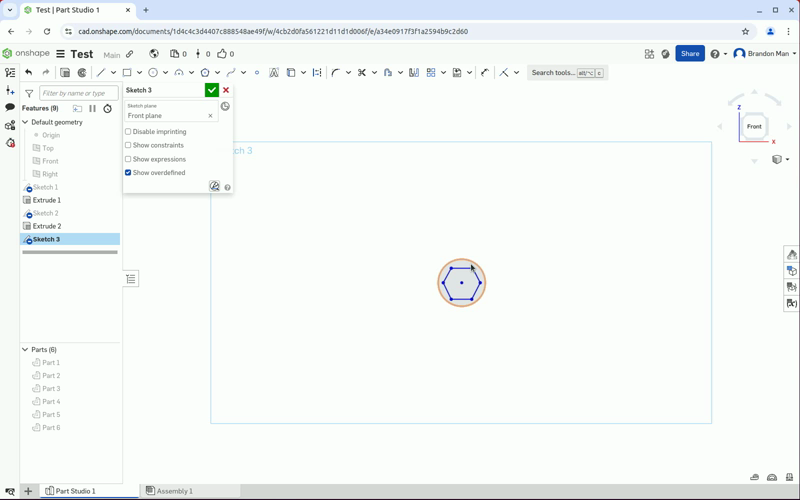
scroll(6)
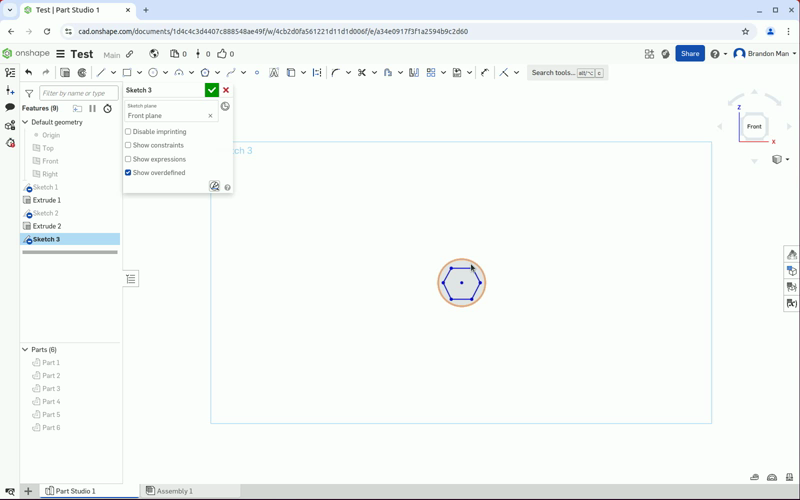
scroll(6)
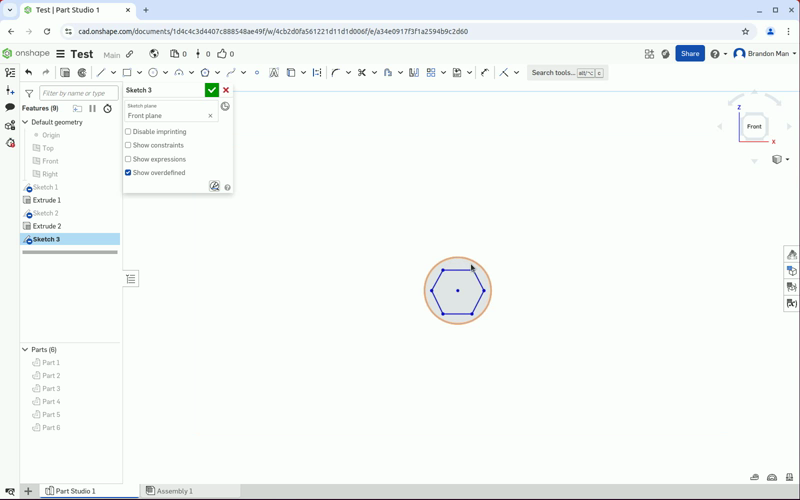
scroll(6)
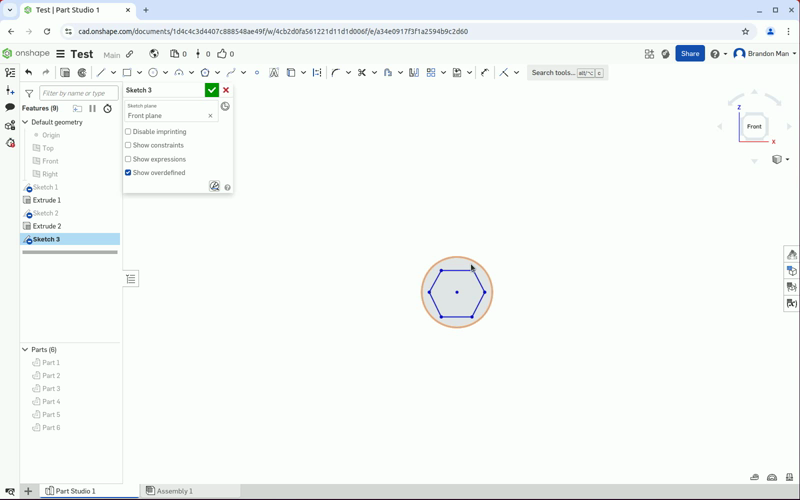
scroll(6)
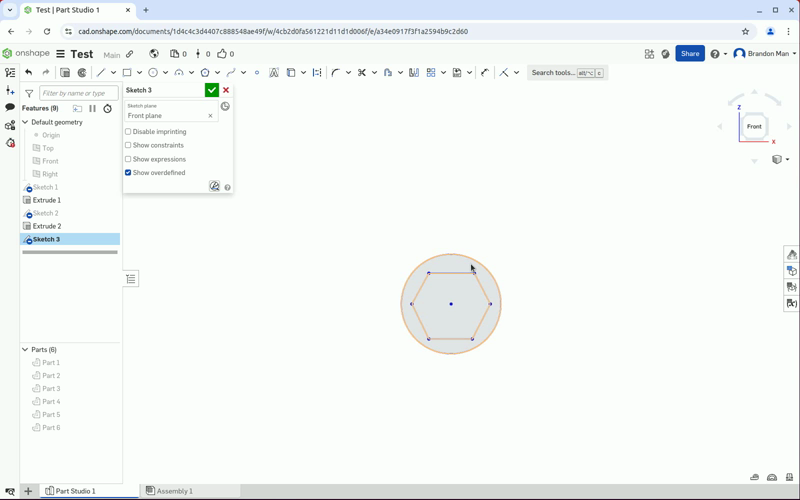
scroll(6)
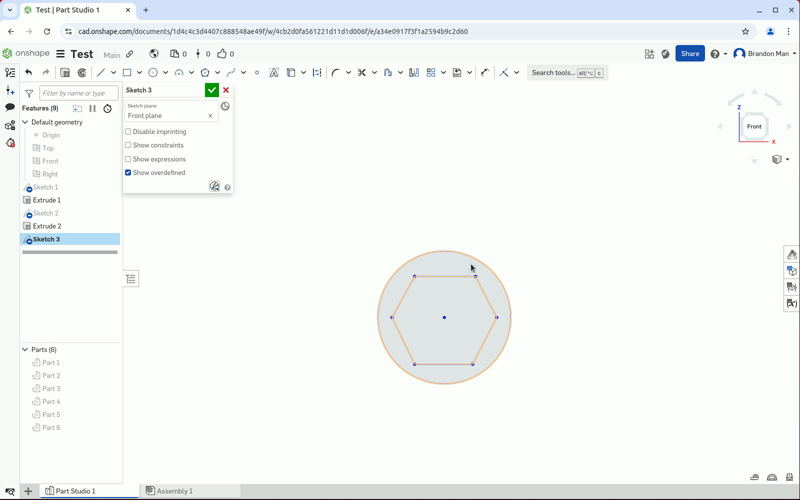
scroll(6)
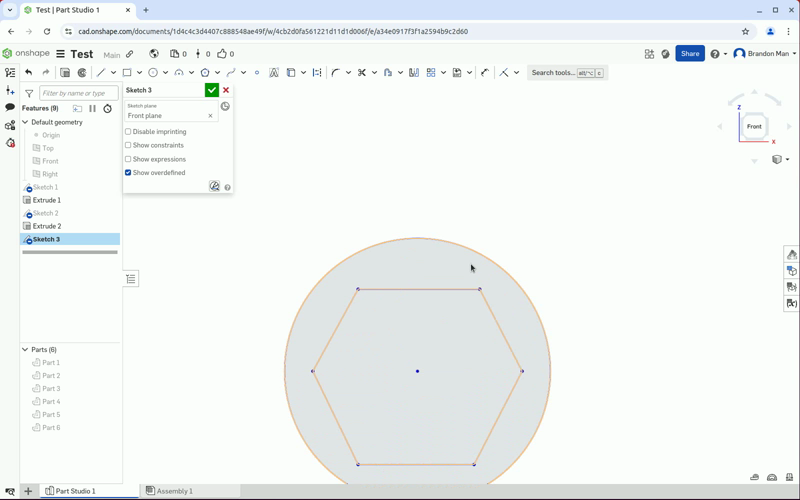
scroll(6)
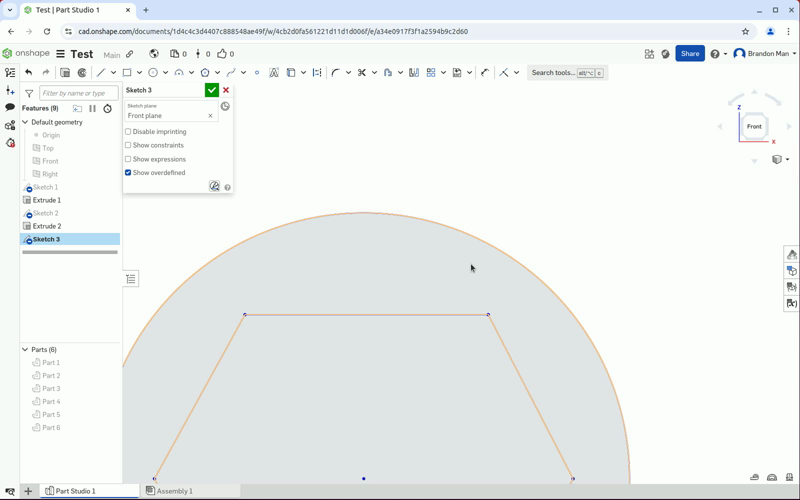
click(471, 263)
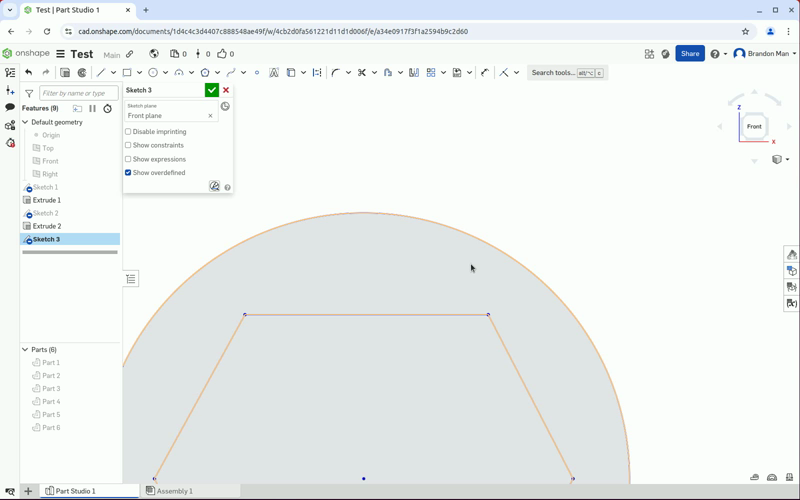
scroll(-6)
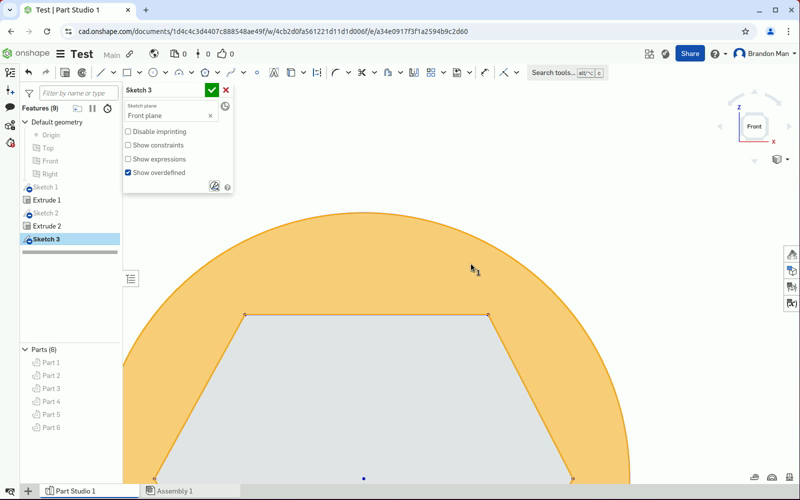
scroll(-6)
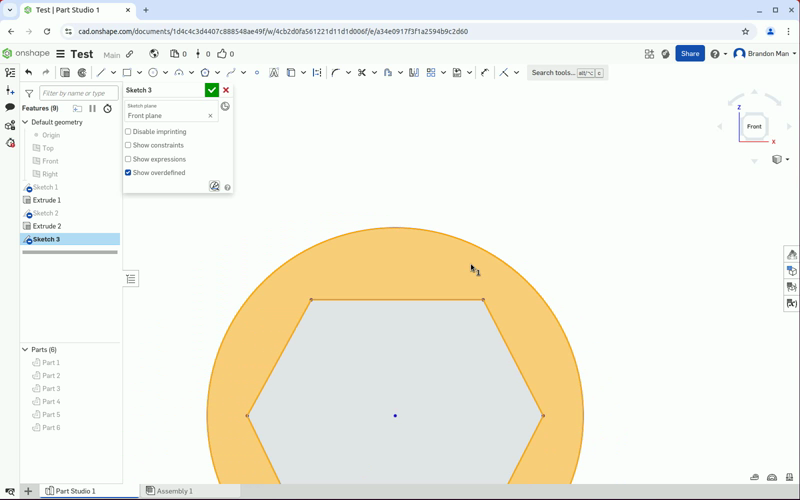
scroll(-6)
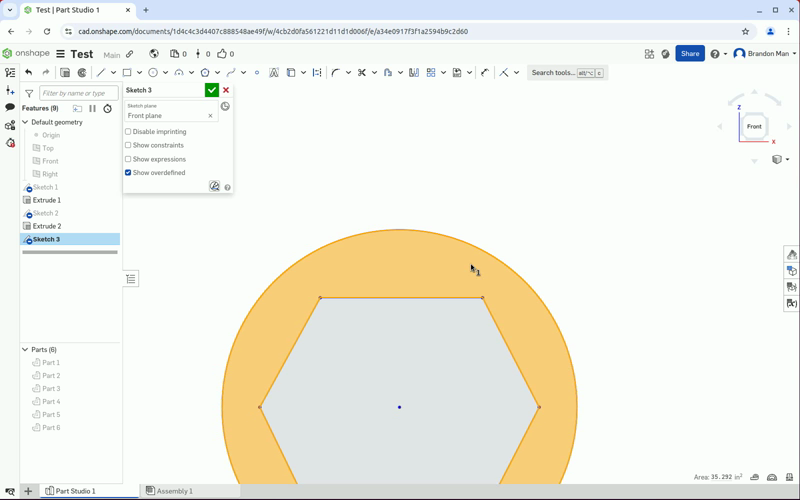
scroll(-6)
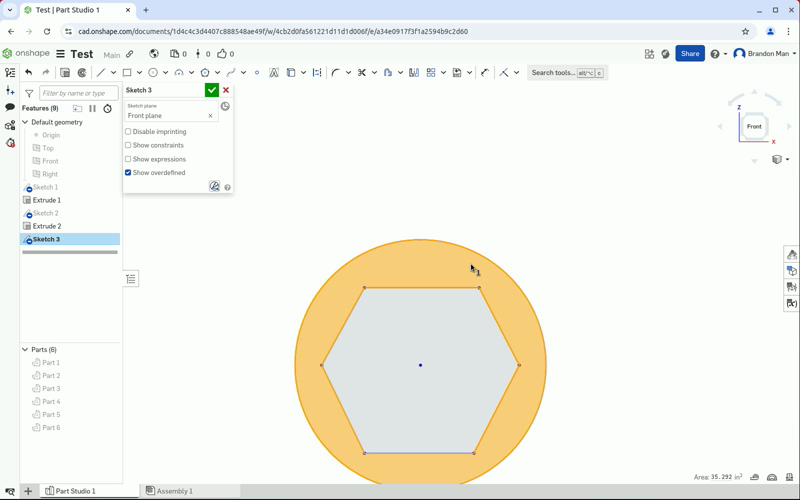
scroll(-6)
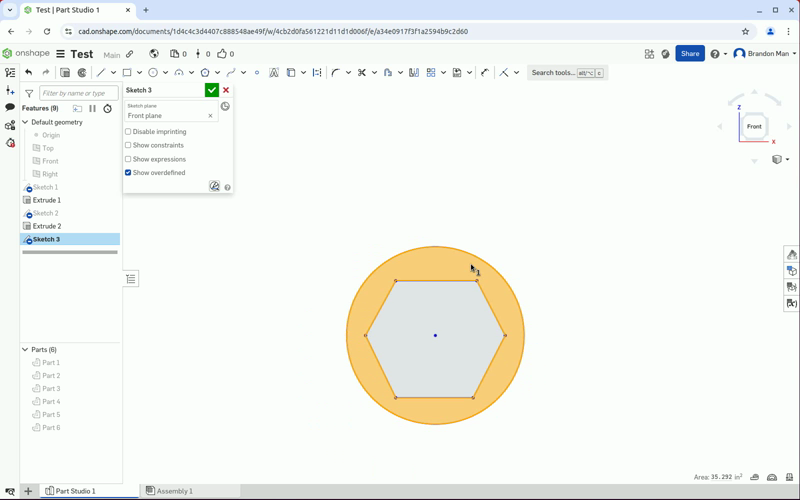
scroll(-6)
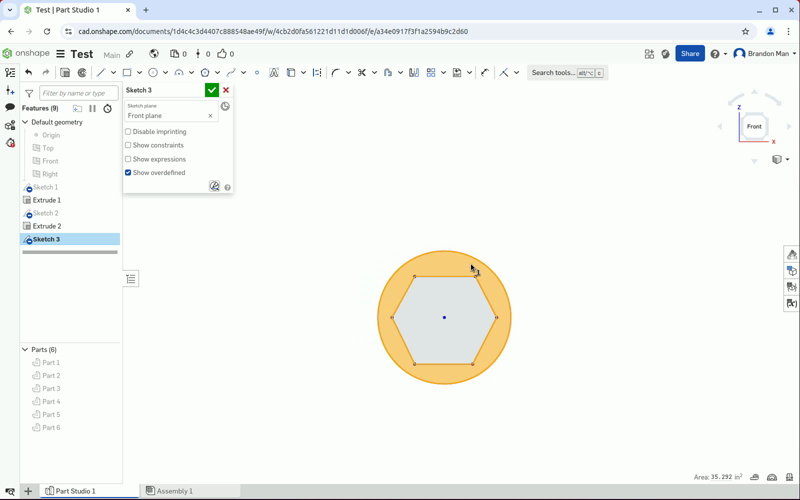
scroll(-6)
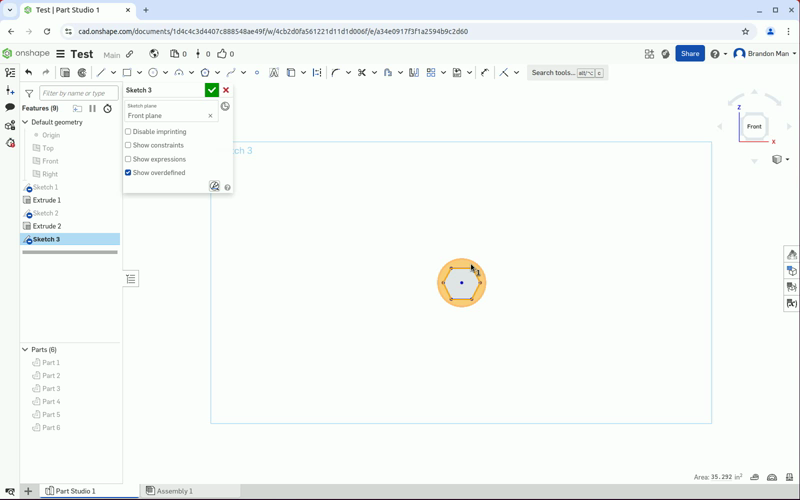
mouse_move(73, 352)
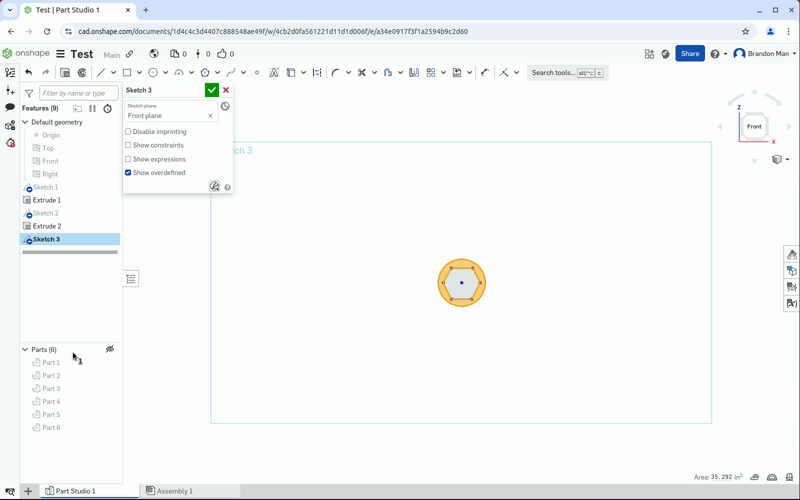
key(shift+y)
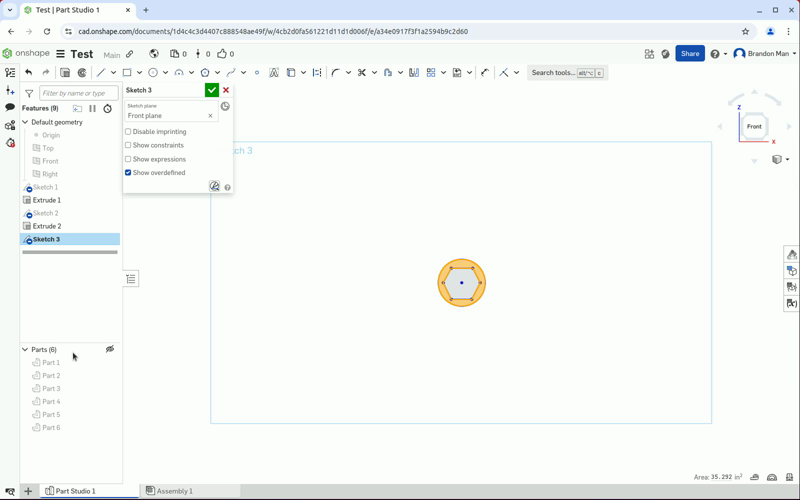
key(shift+e)
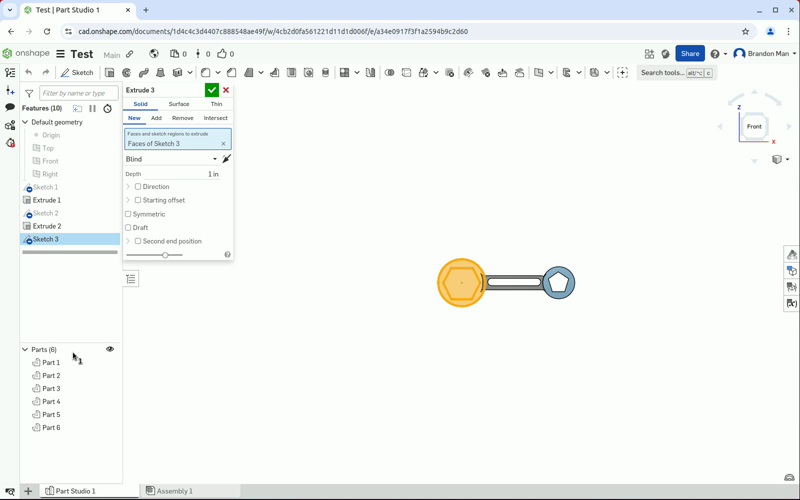
mouse_move(143, 106)
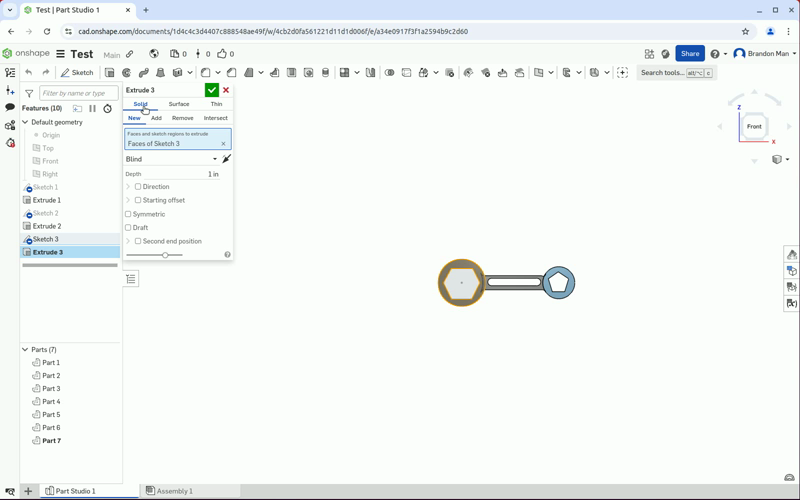
click(143, 106)
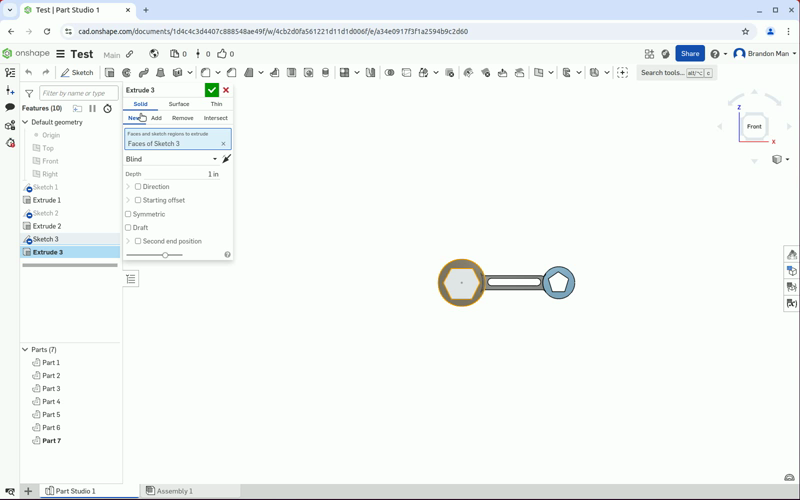
mouse_move(137, 120)
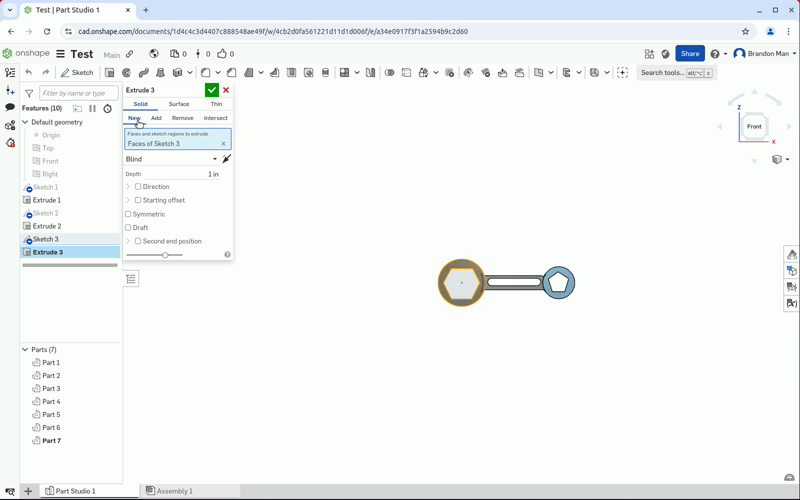
click(137, 120)
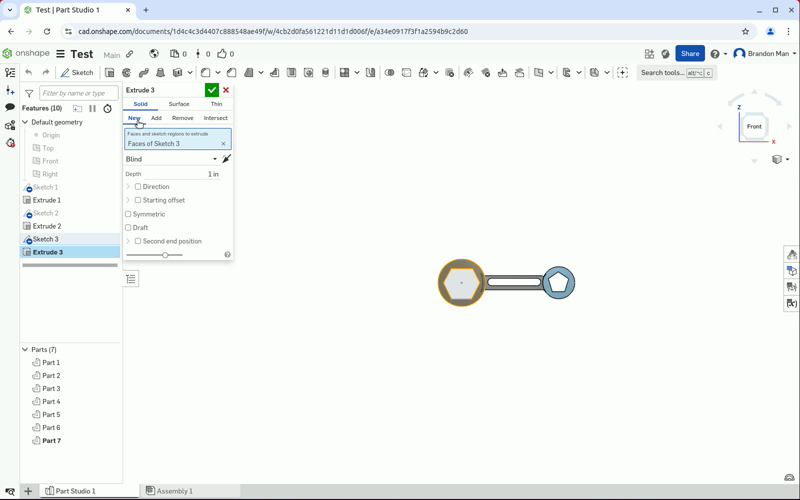
key(tab, 4)
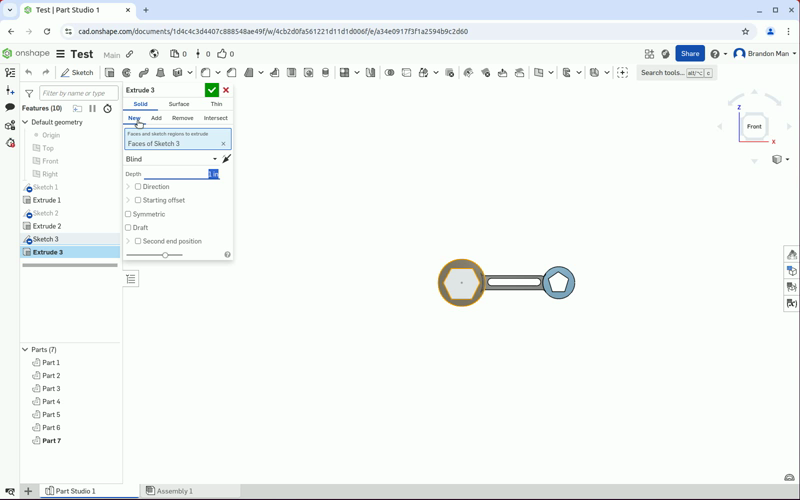
text(1.444)
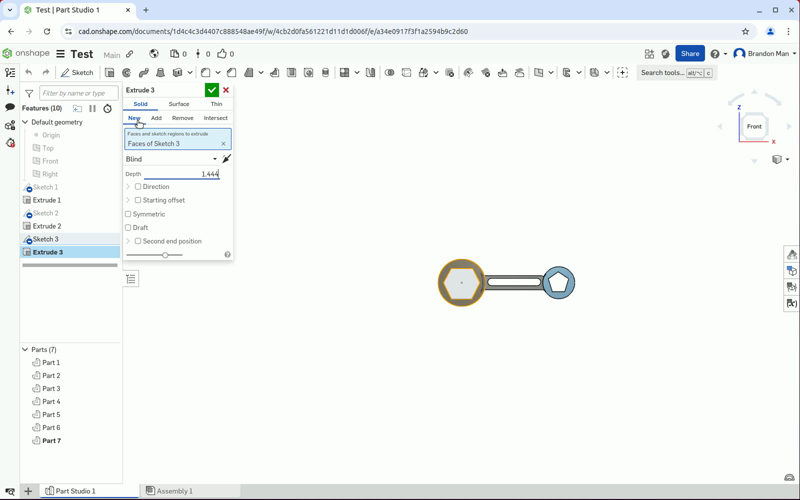
key(enter)
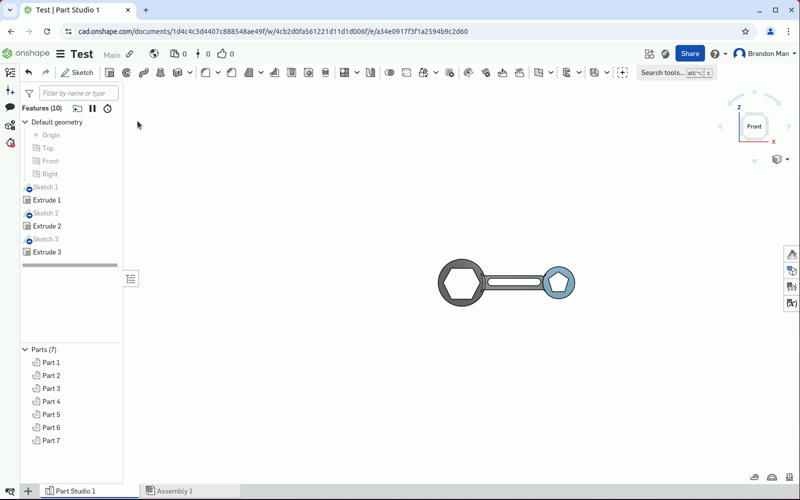
key(shift+h)
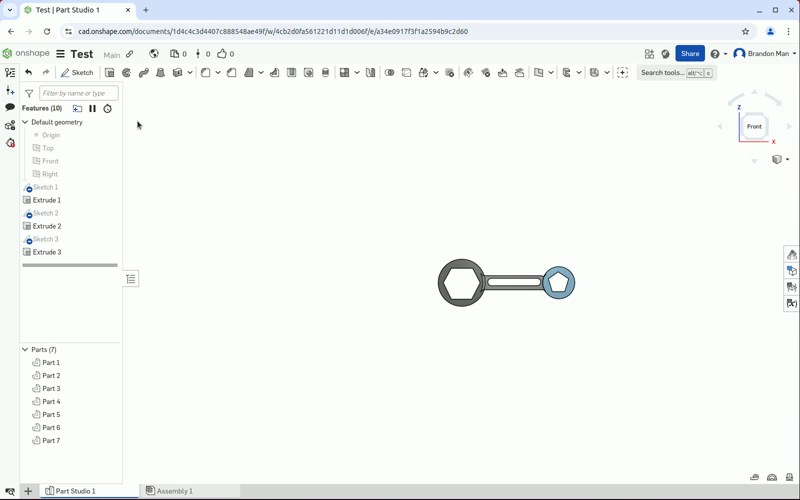
key(shift+h)
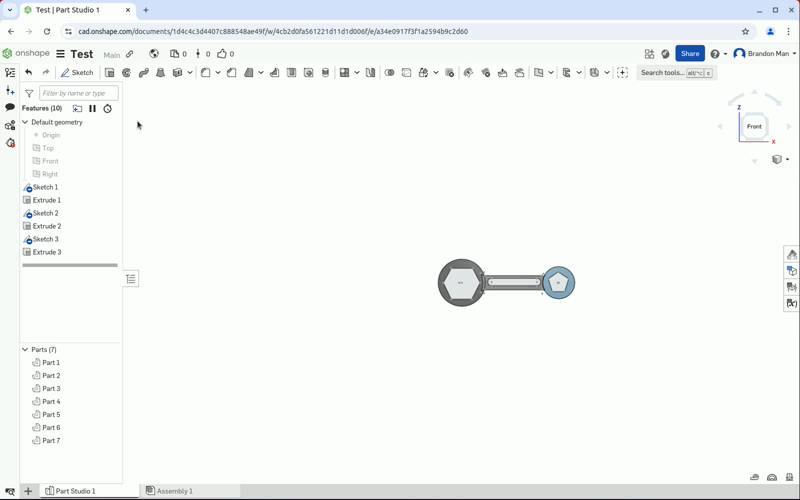
key(shift+7)
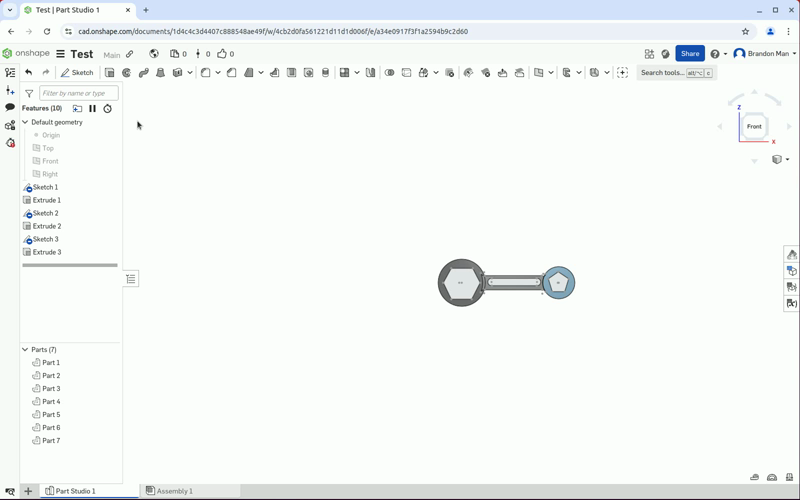
key(left, 2)
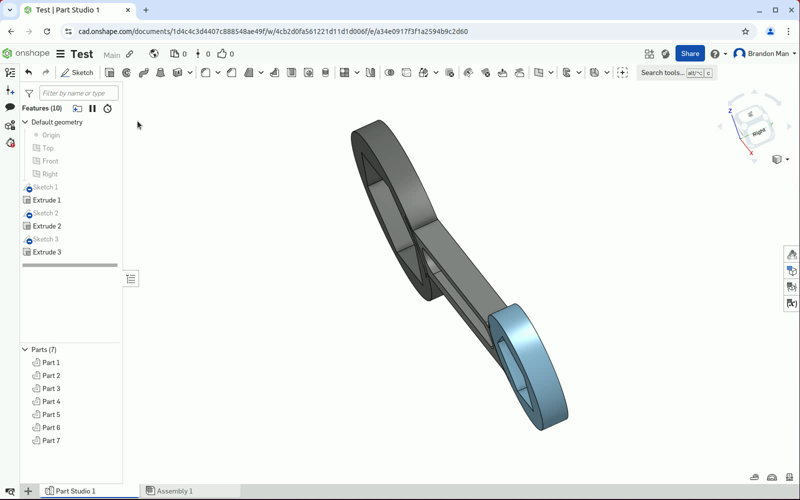
key(down, 2)
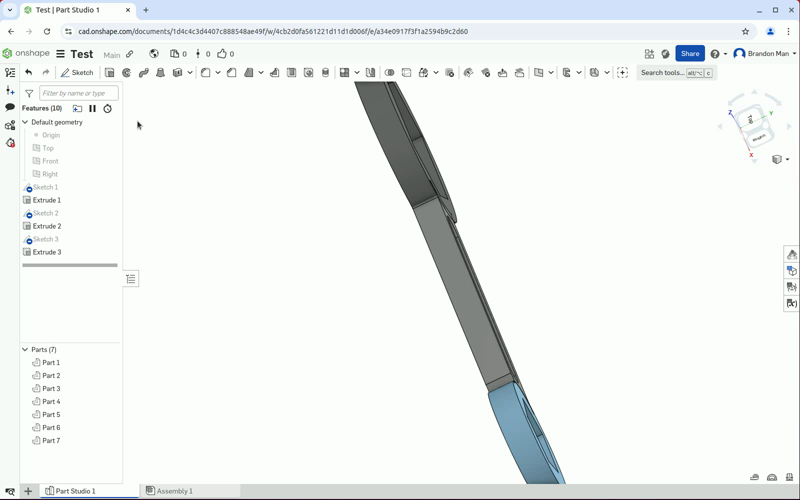
key(up, 2)
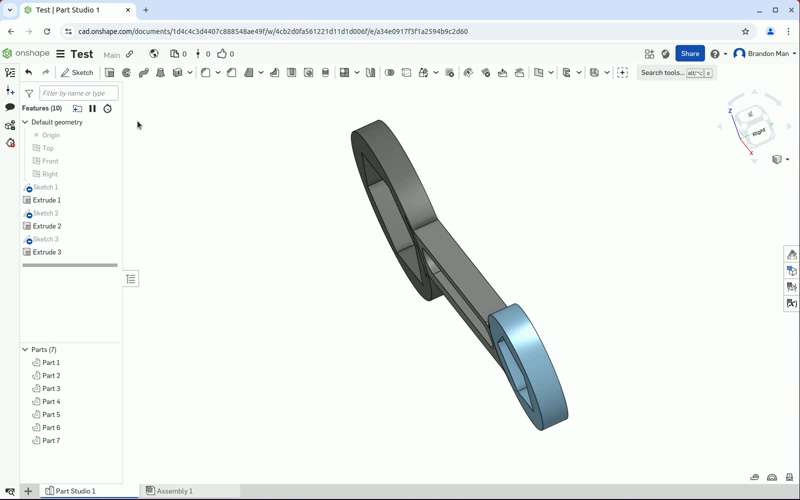
key(right, 2)
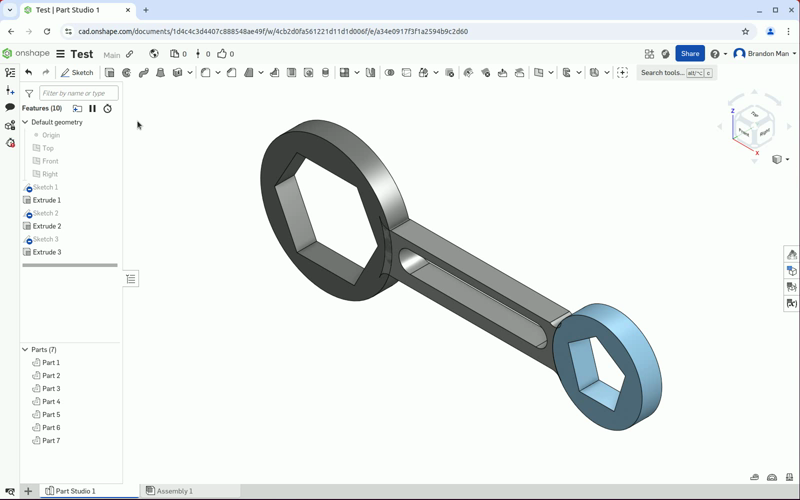
mouse_move(73, 189)
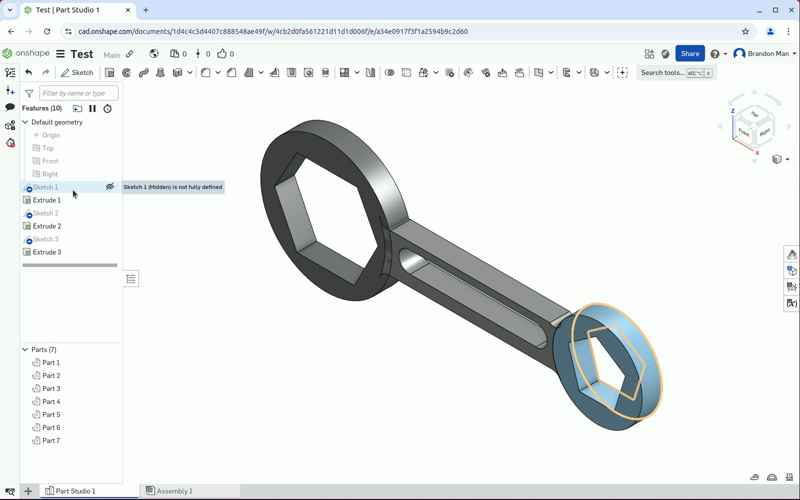
click(73, 189)